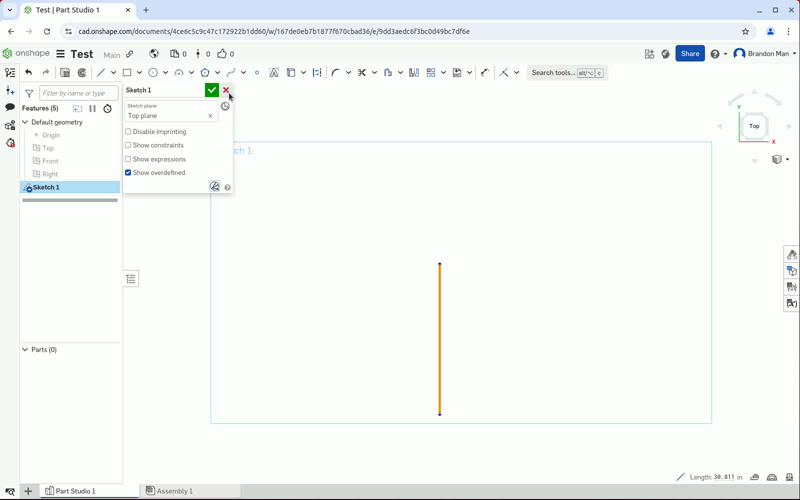
key(shift+h)
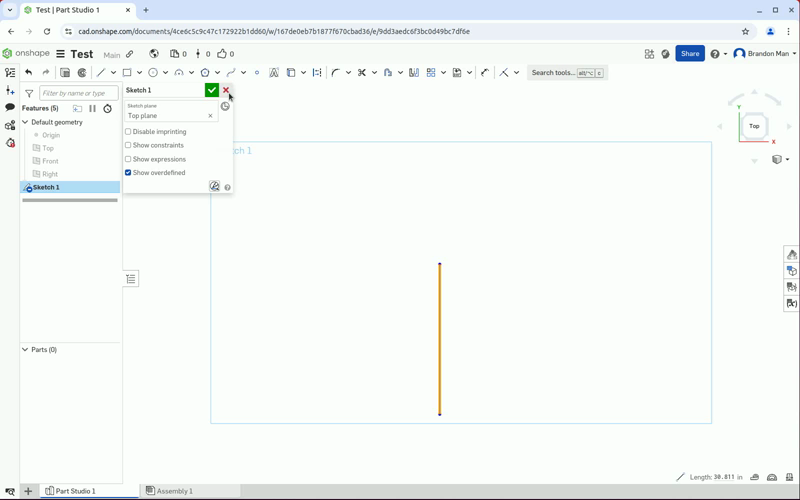
key(shift+s)
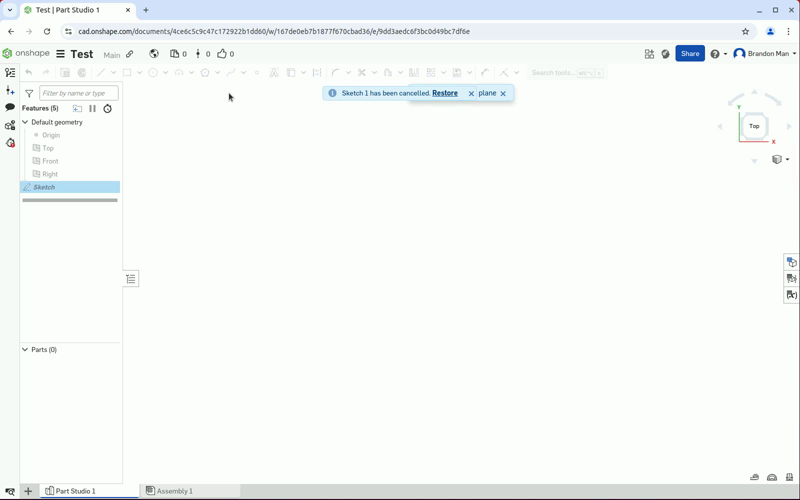
mouse_move(73, 150)
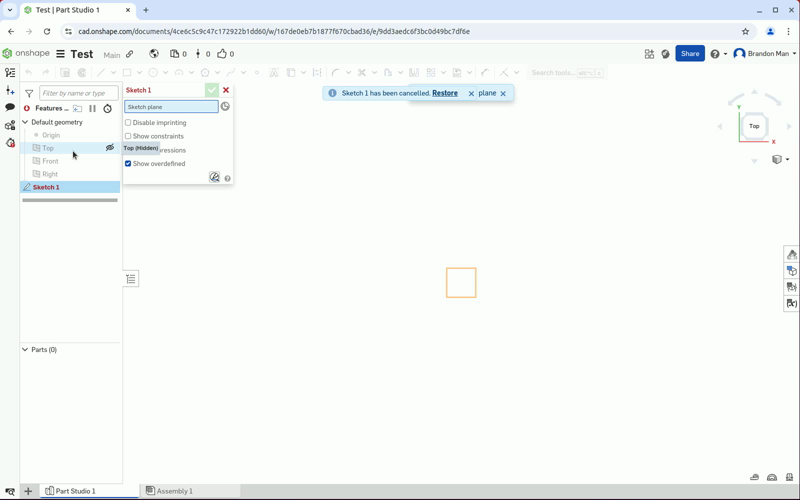
click(73, 150)
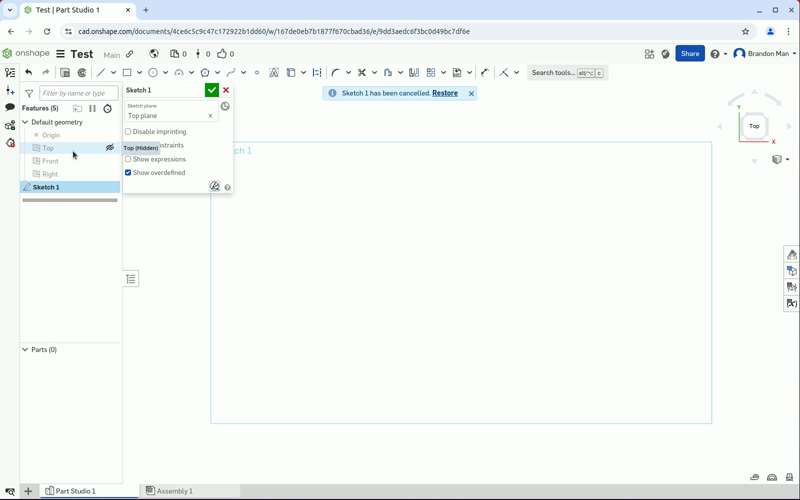
mouse_move(73, 352)
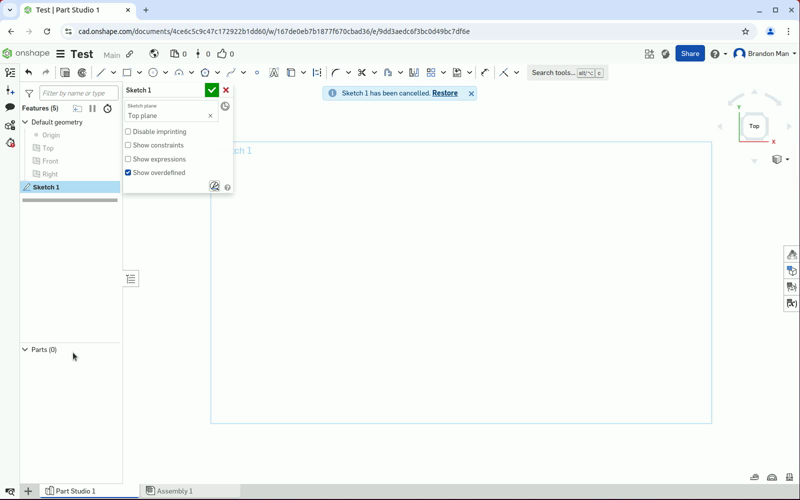
key(y)
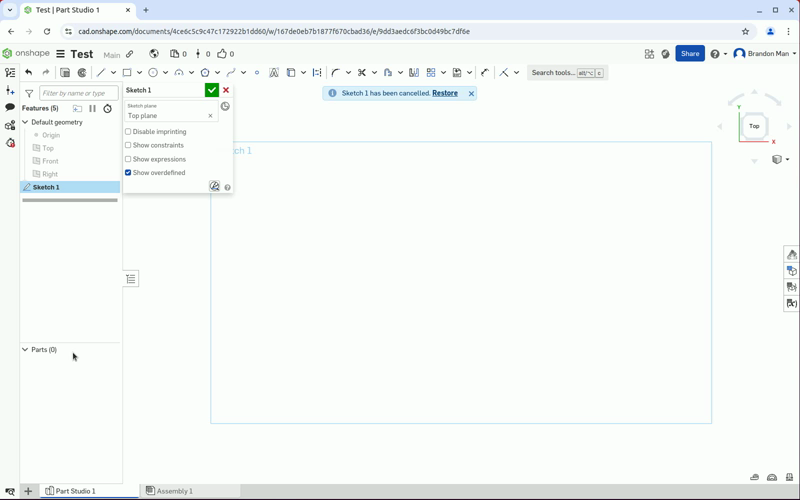
key(l)
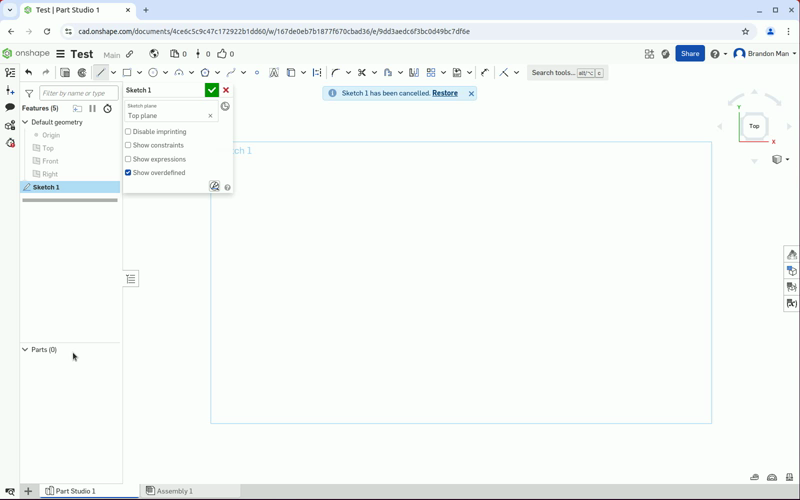
key_down(shift)
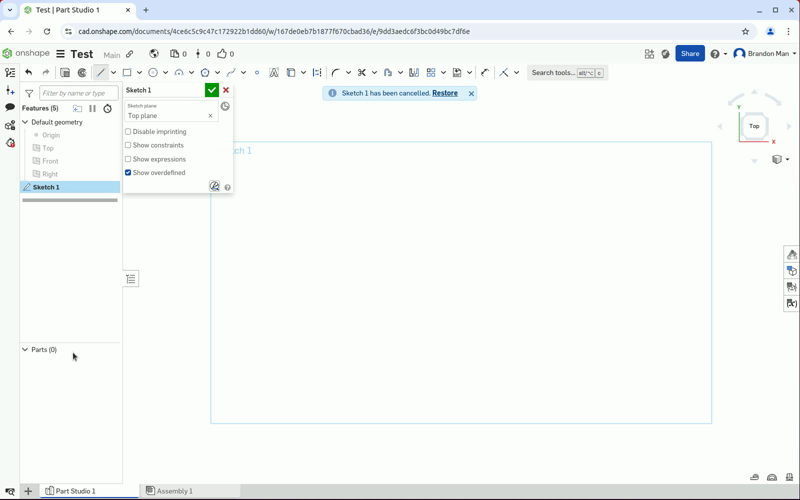
mouse_move(359, 345)
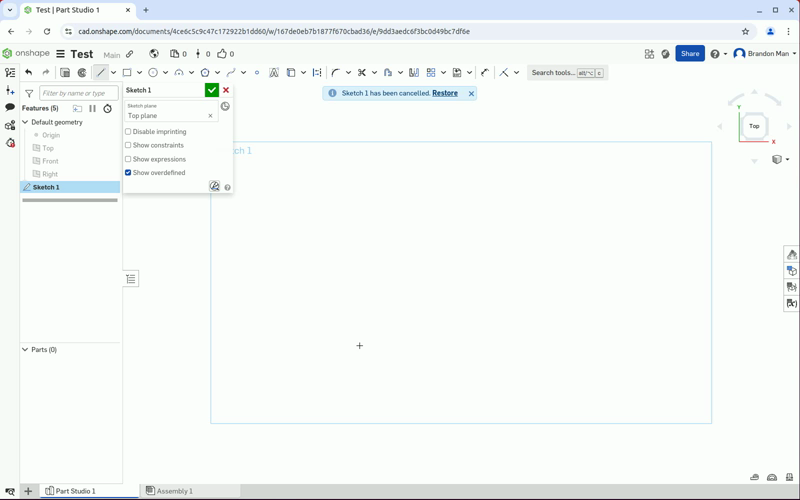
click(359, 345)
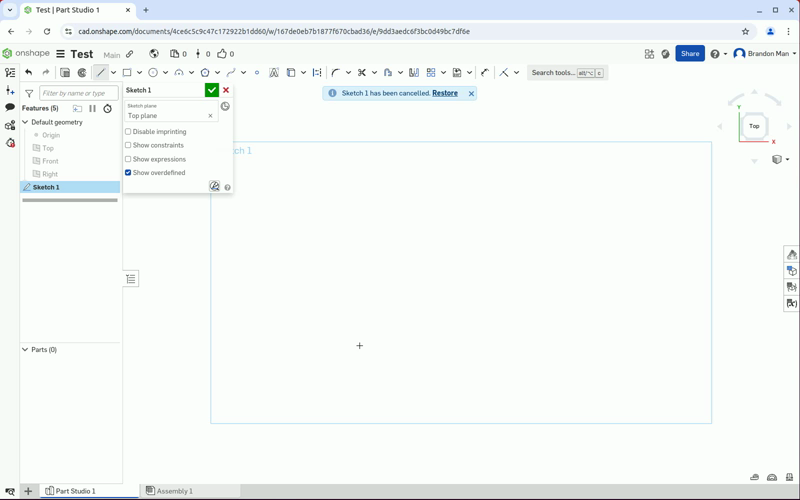
key_up(shift)
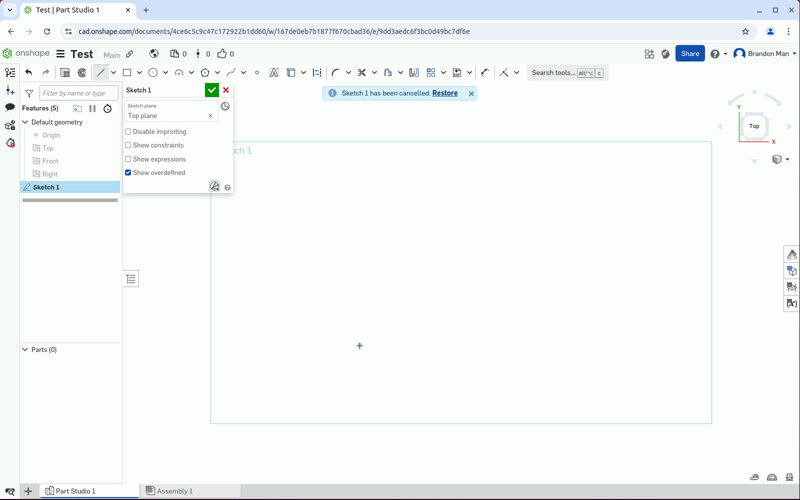
key_down(shift)
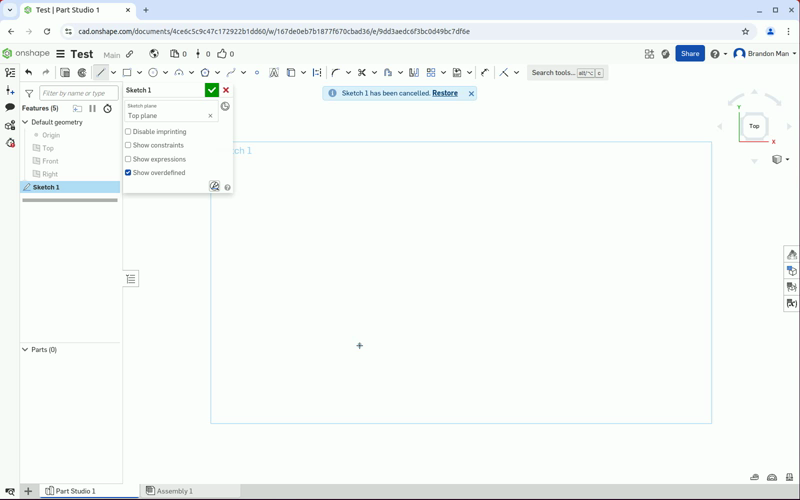
mouse_move(561, 345)
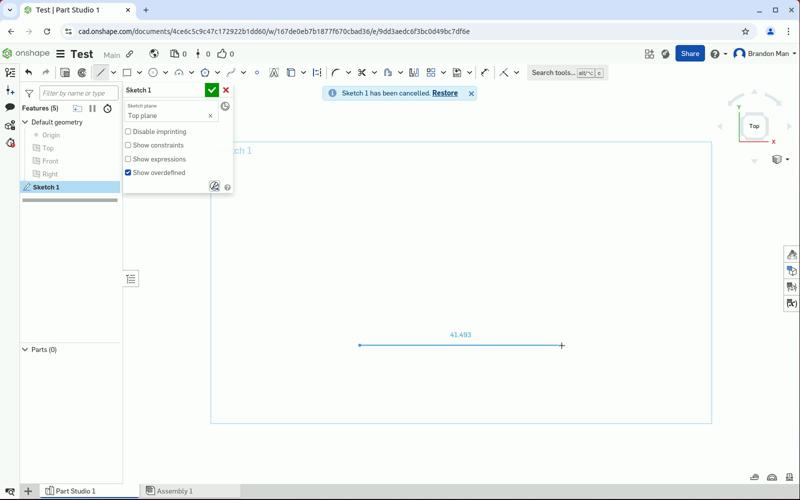
click(561, 345)
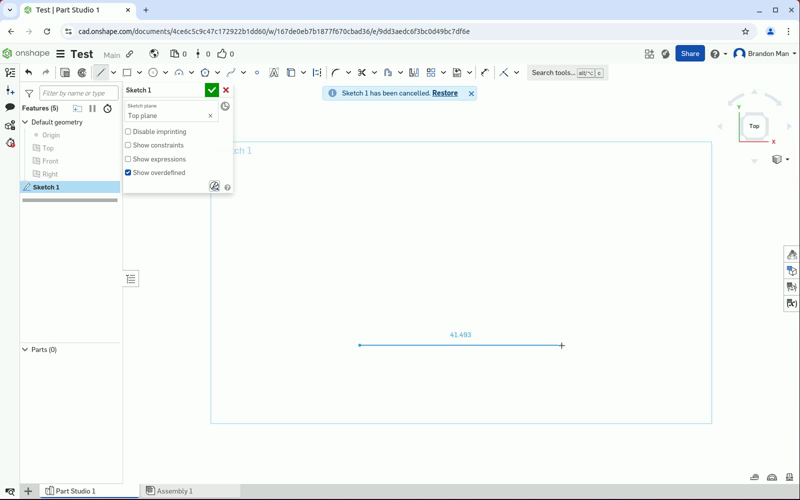
key_up(shift)
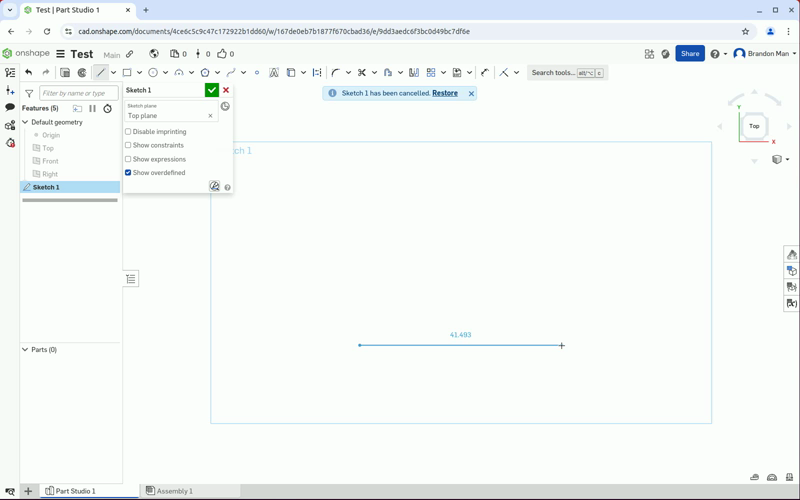
key_down(shift)
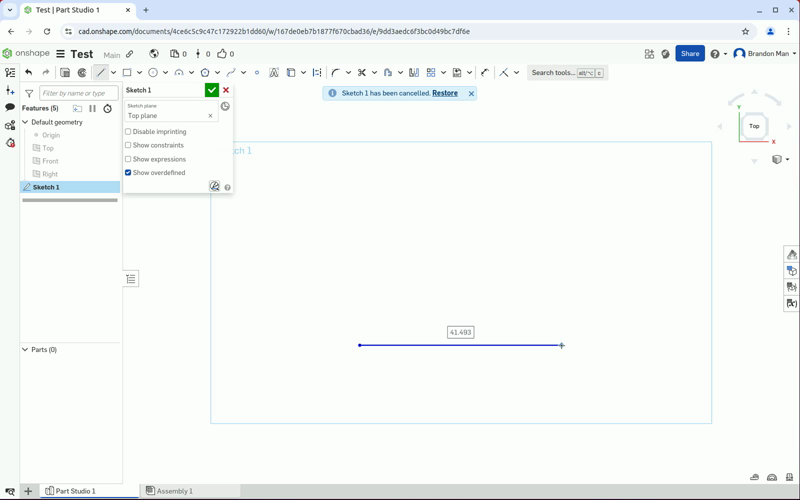
mouse_move(589, 345)
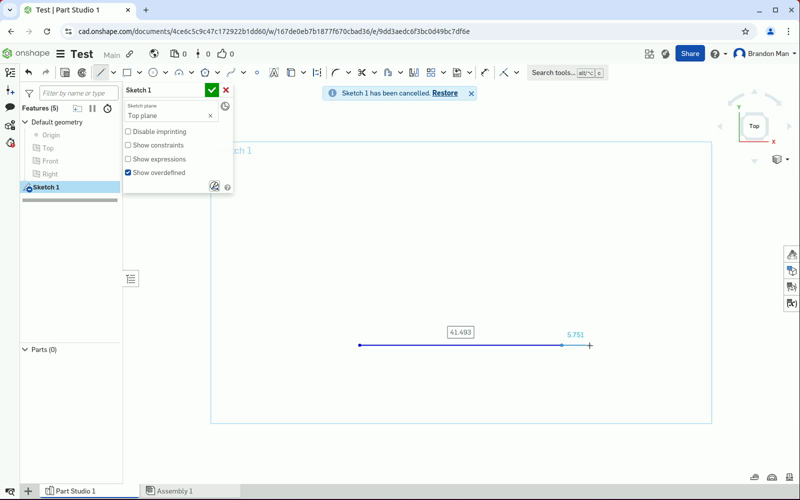
mouse_move(561, 334)
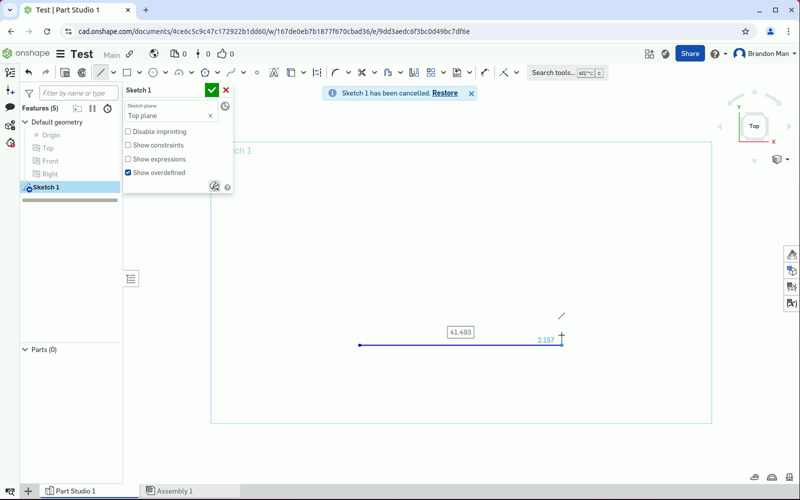
click(561, 334)
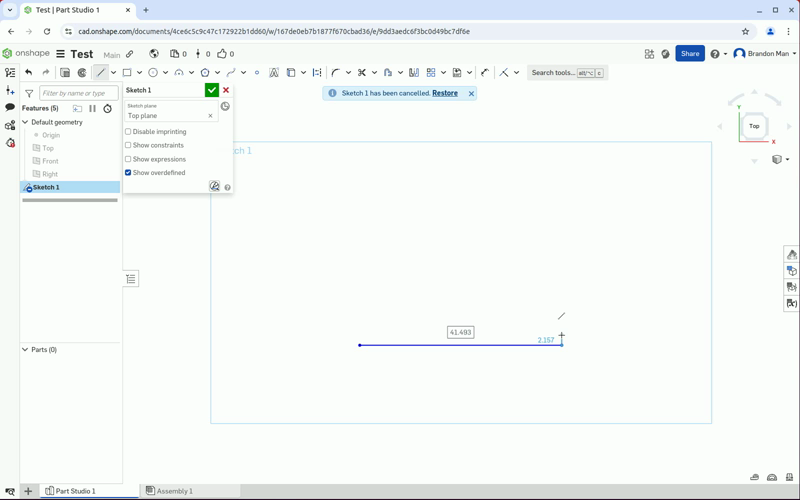
key_up(shift)
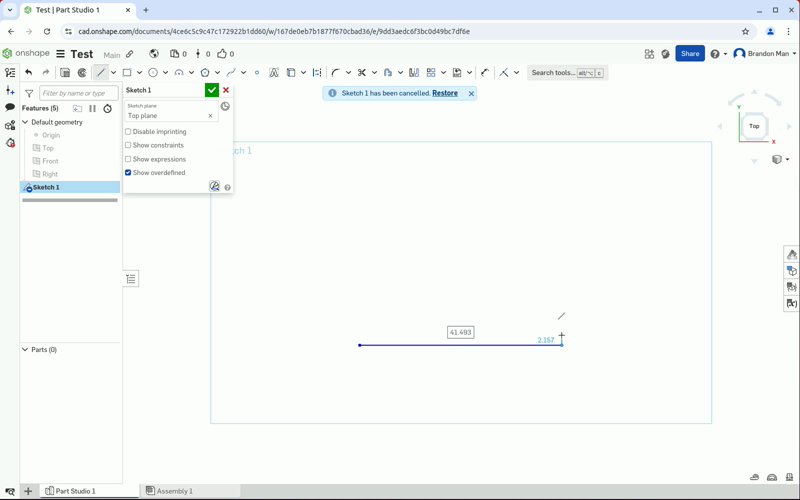
key_down(shift)
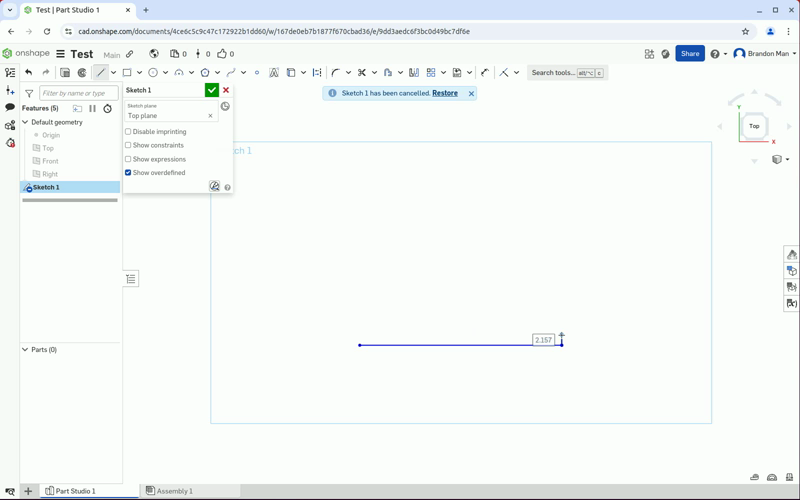
mouse_move(359, 334)
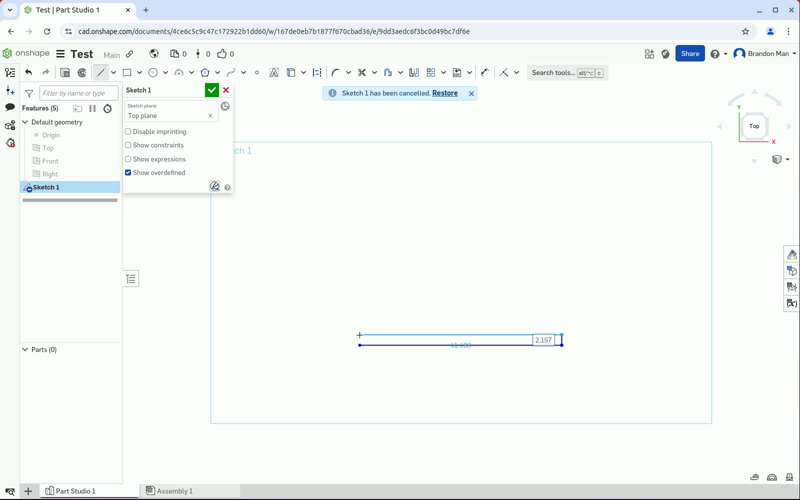
click(359, 334)
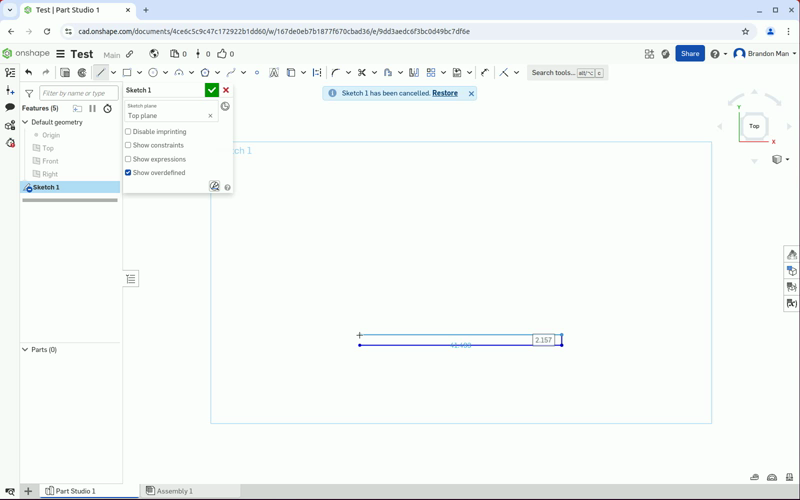
key_up(shift)
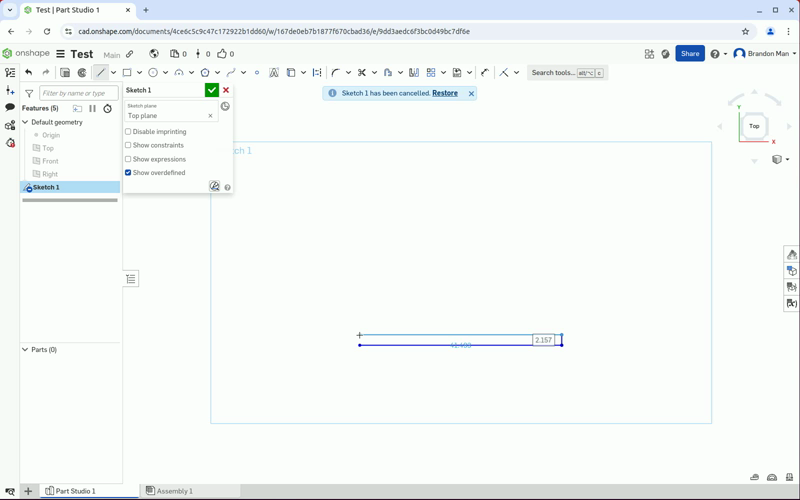
mouse_move(389, 334)
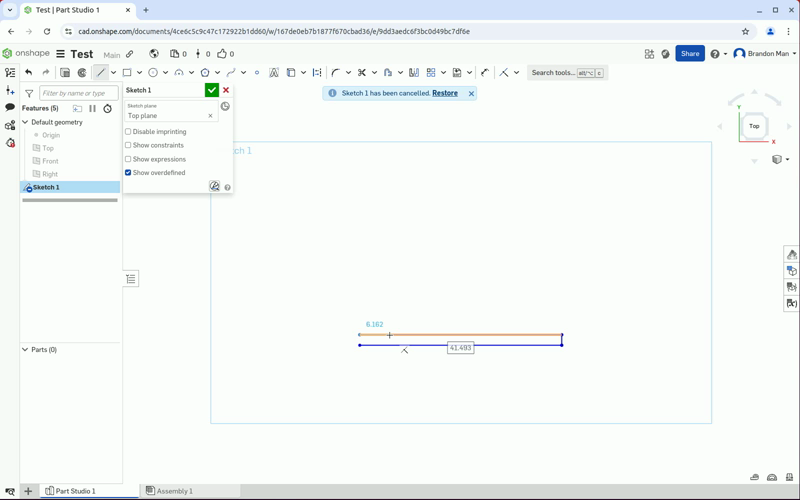
key_down(shift)
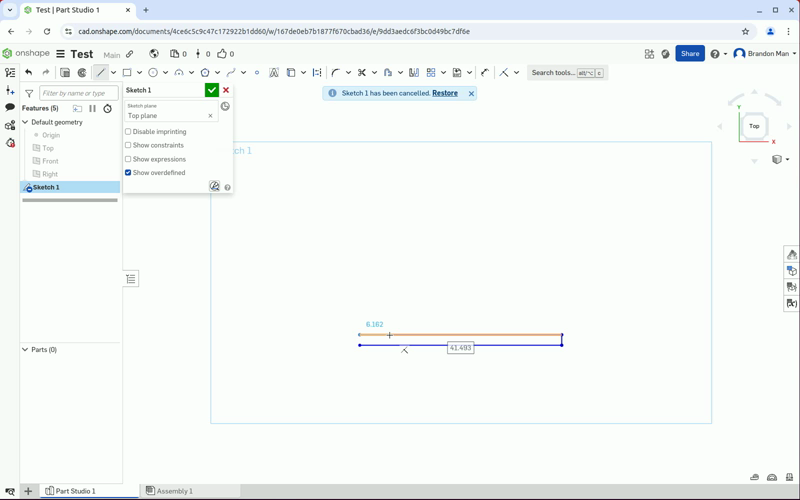
mouse_move(359, 345)
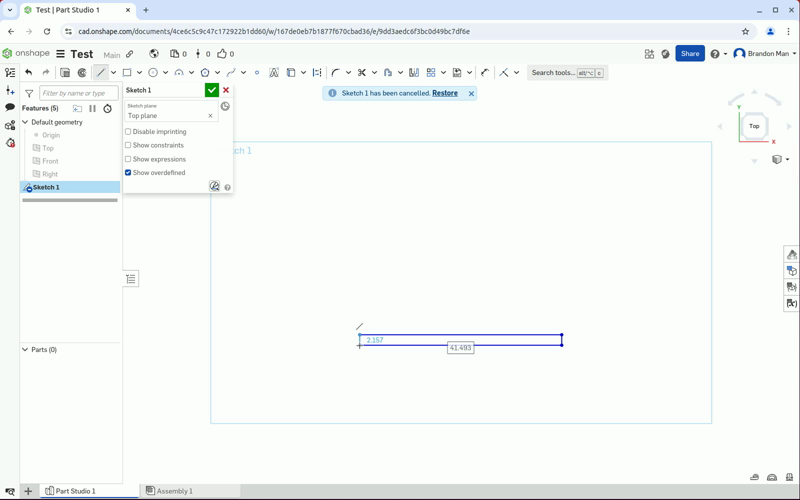
key_up(shift)
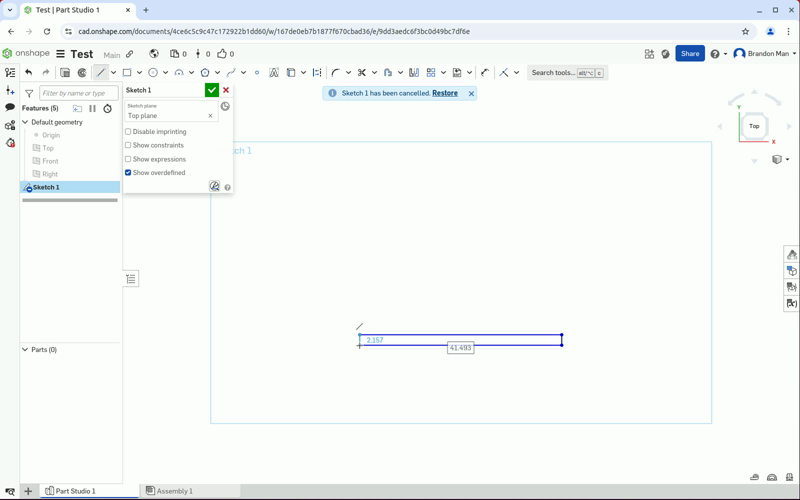
click(359, 345)
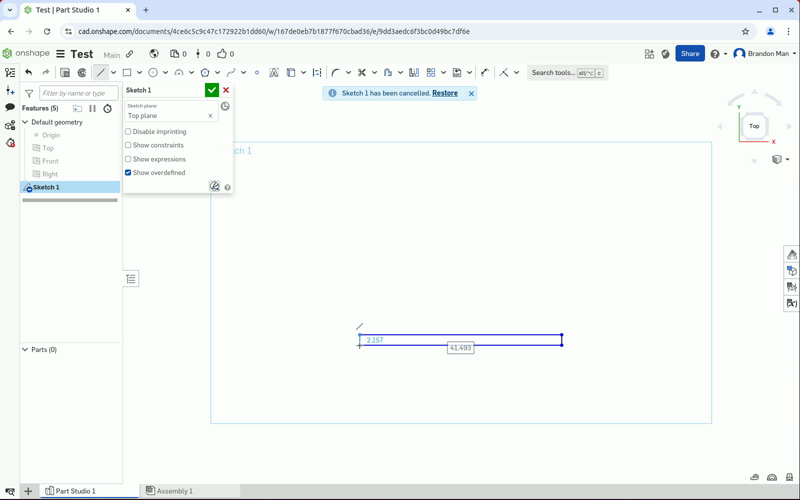
key(esc)
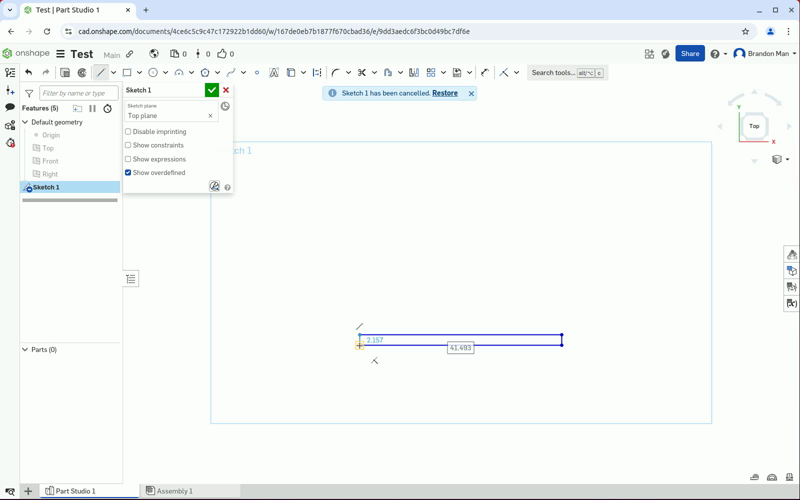
mouse_move(373, 342)
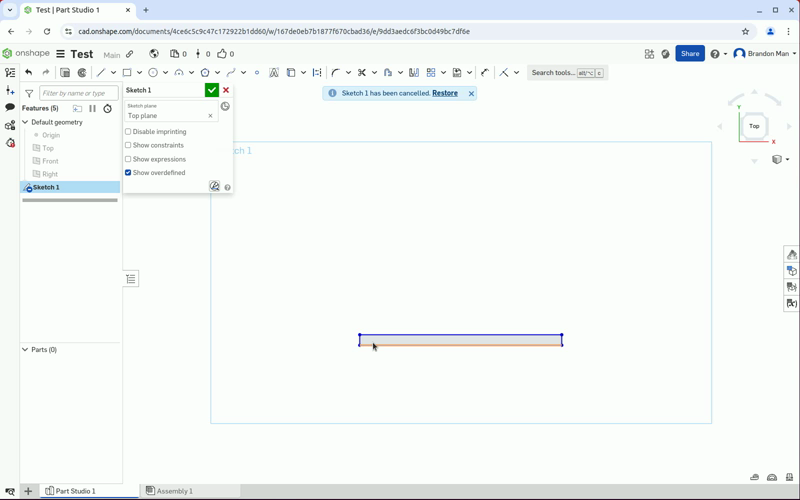
click(373, 342)
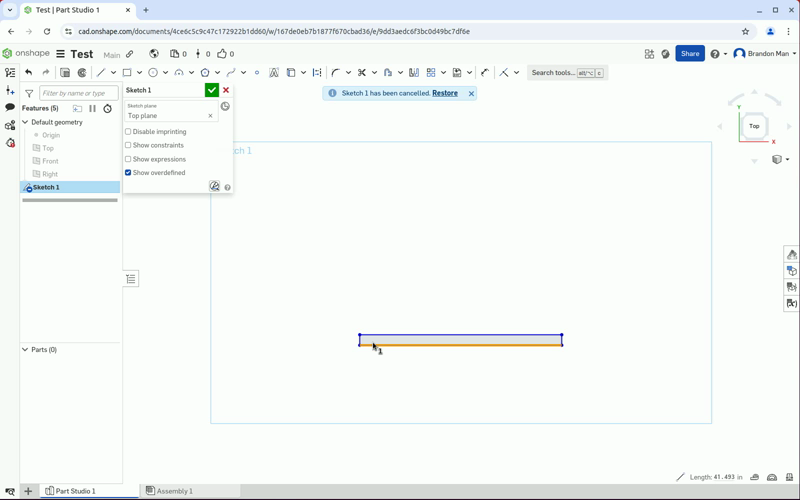
mouse_move(73, 352)
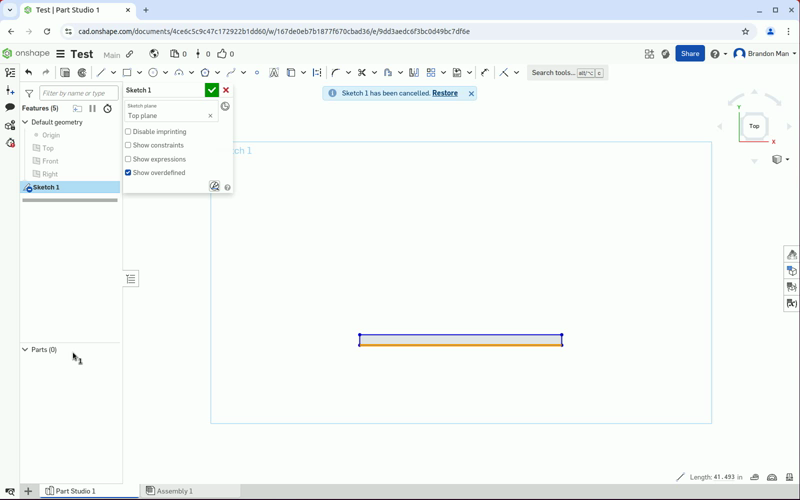
key(shift+y)
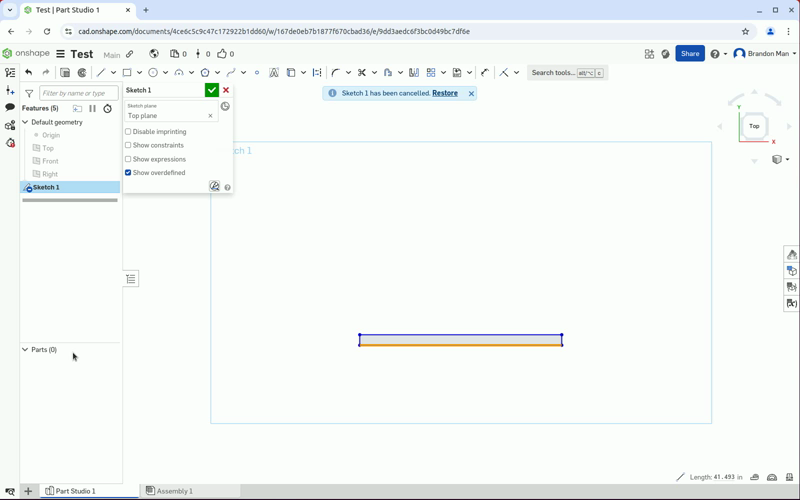
key(shift+e)
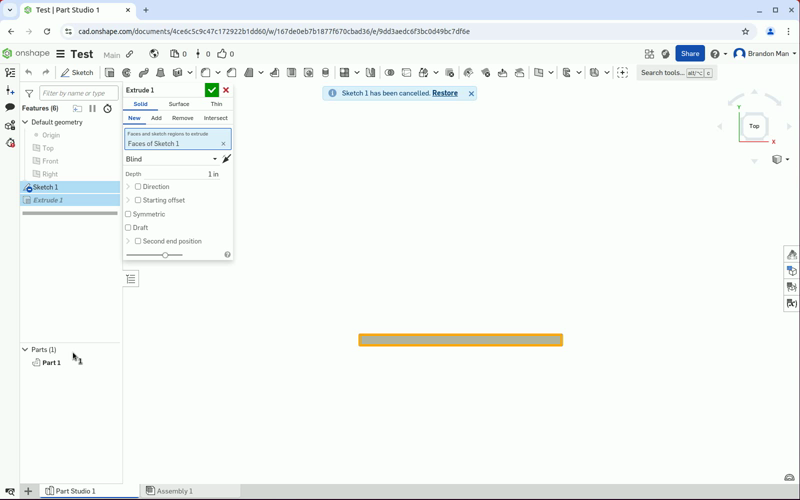
mouse_move(143, 106)
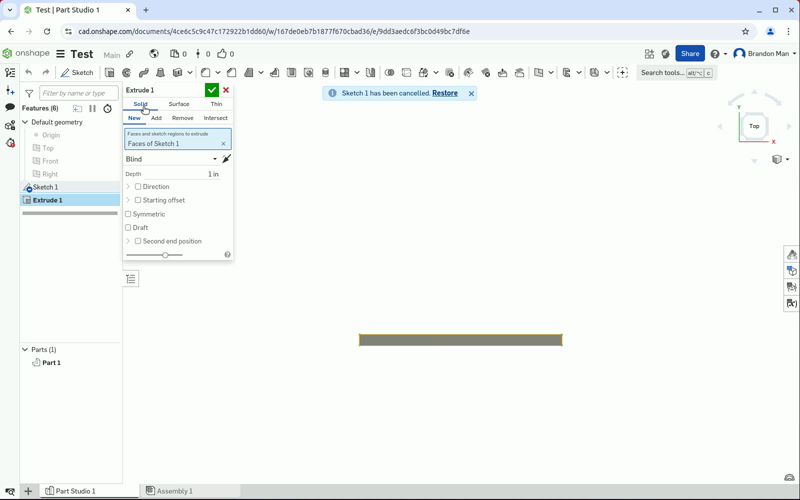
click(143, 106)
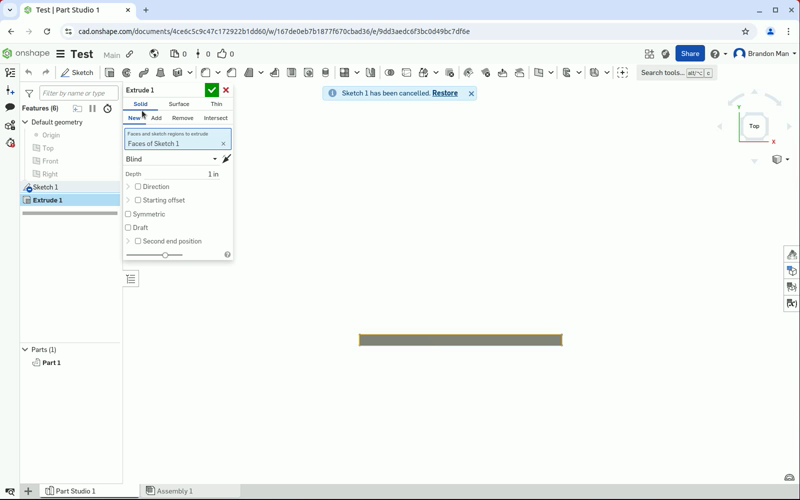
mouse_move(137, 120)
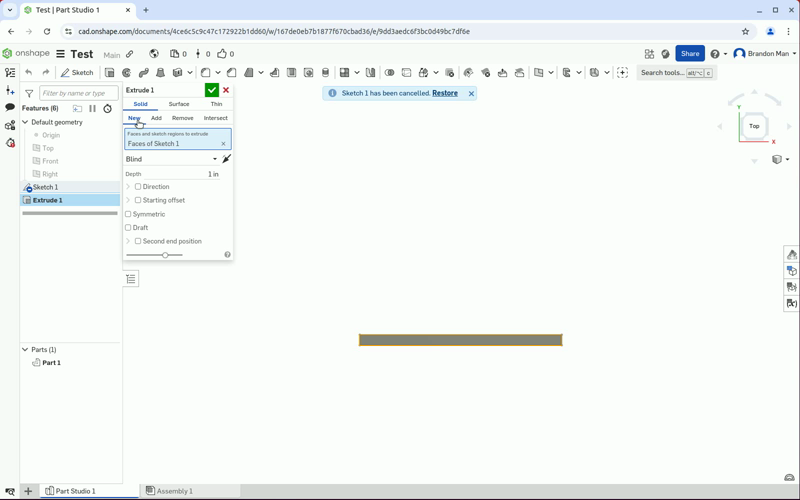
click(137, 120)
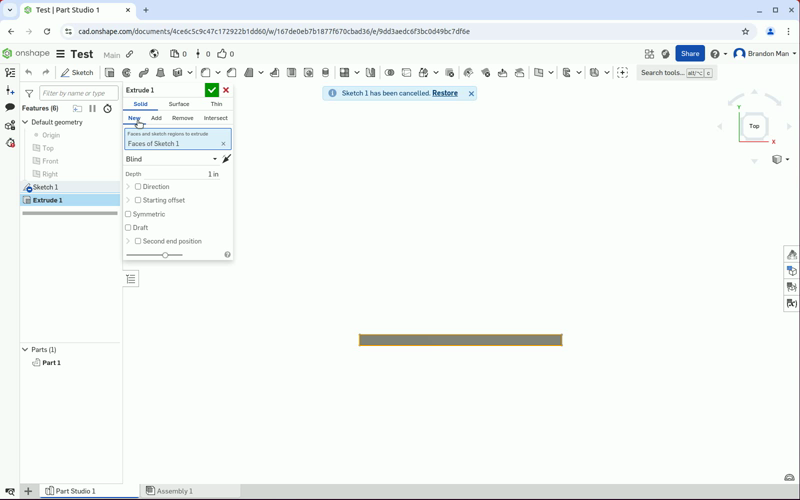
key(tab, 4)
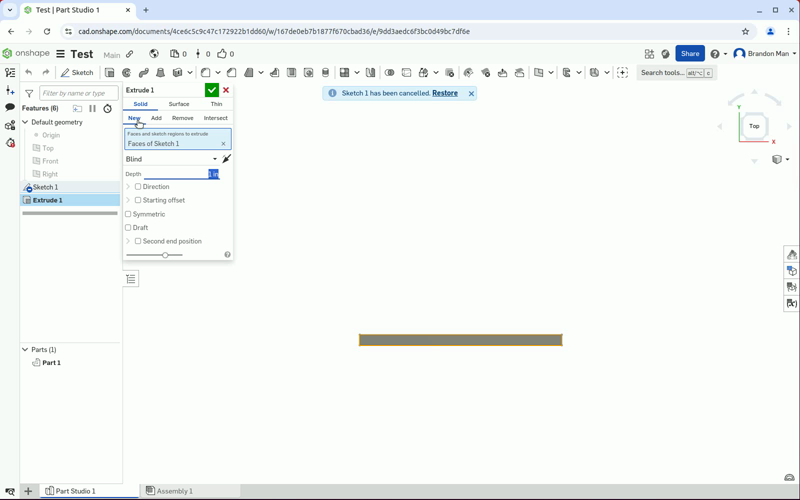
text(2.407)
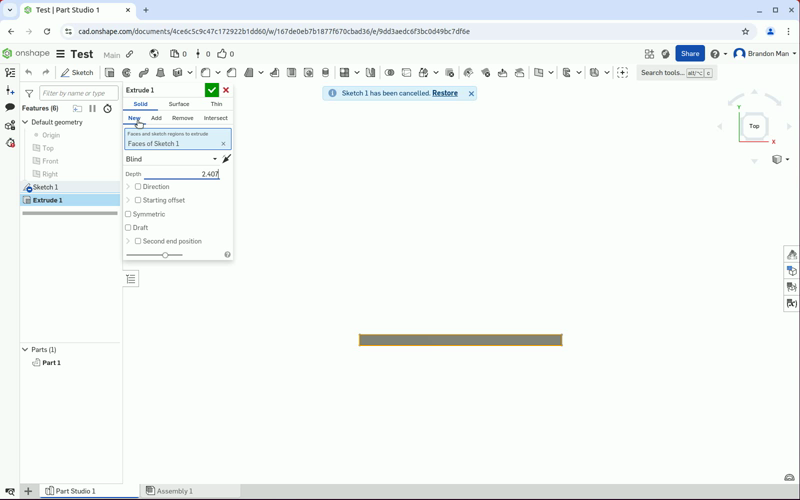
key(enter)
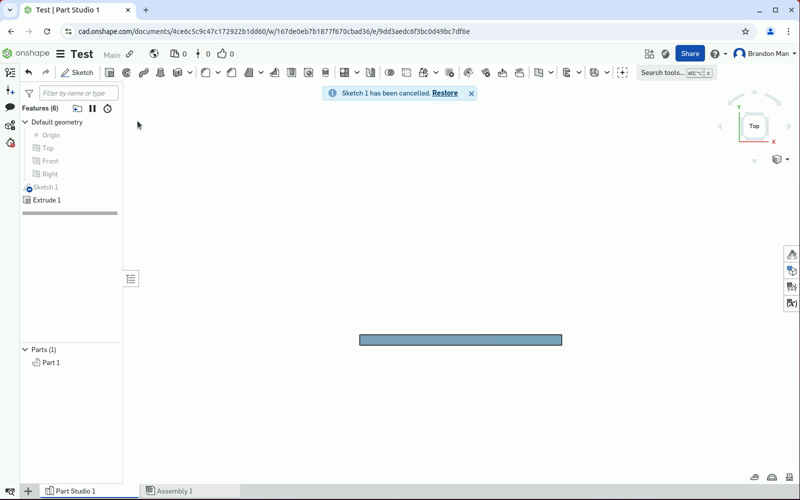
key(shift+h)
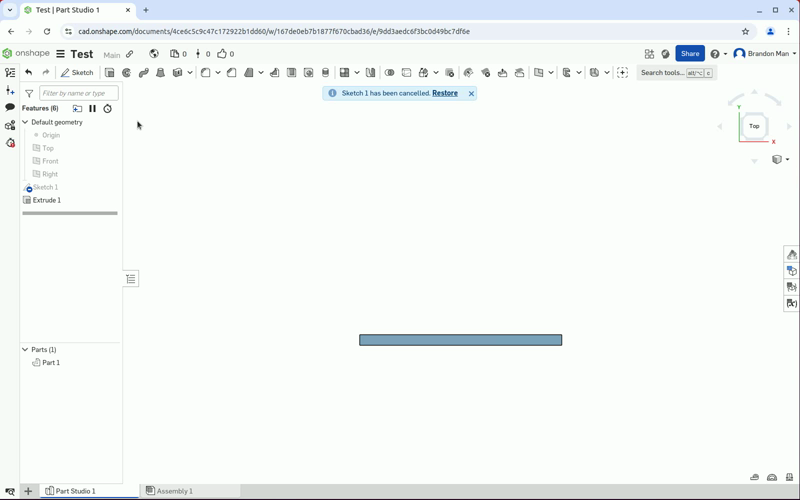
key(shift+h)
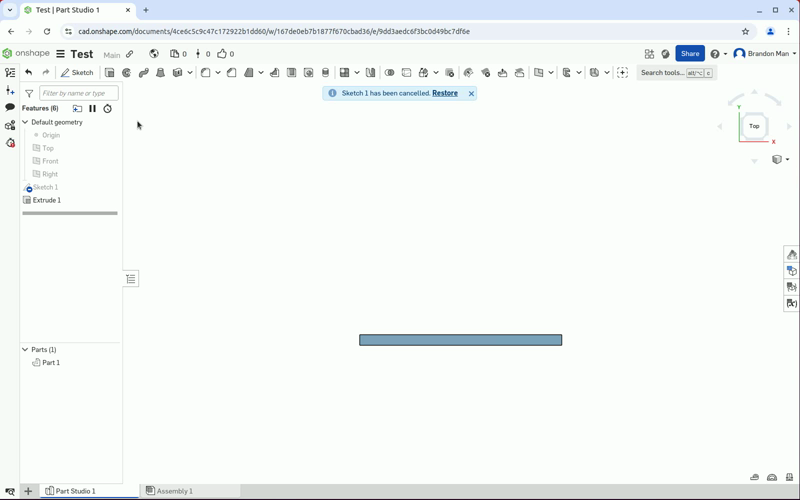
mouse_move(73, 189)
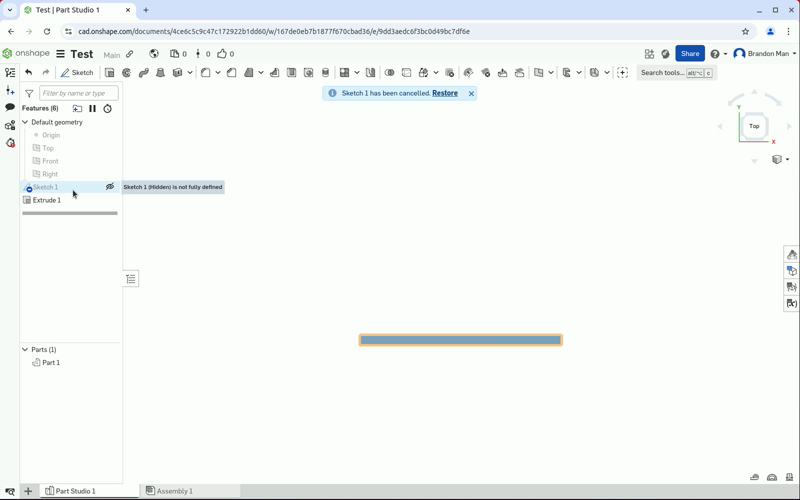
click(73, 189)
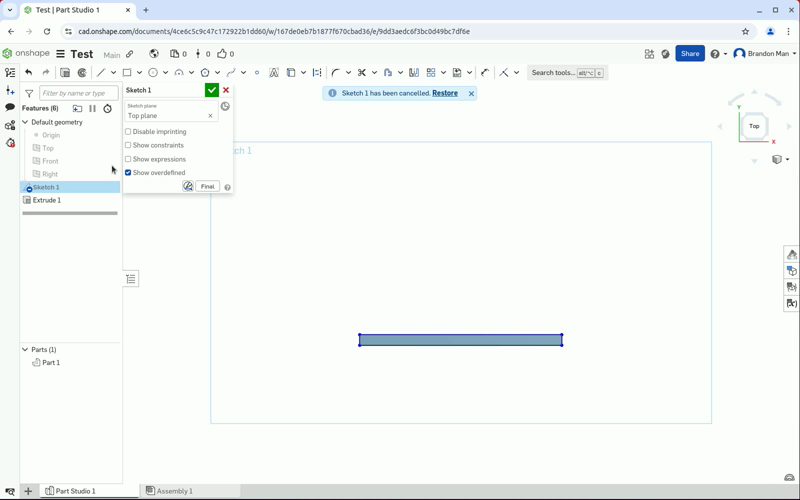
mouse_move(229, 92)
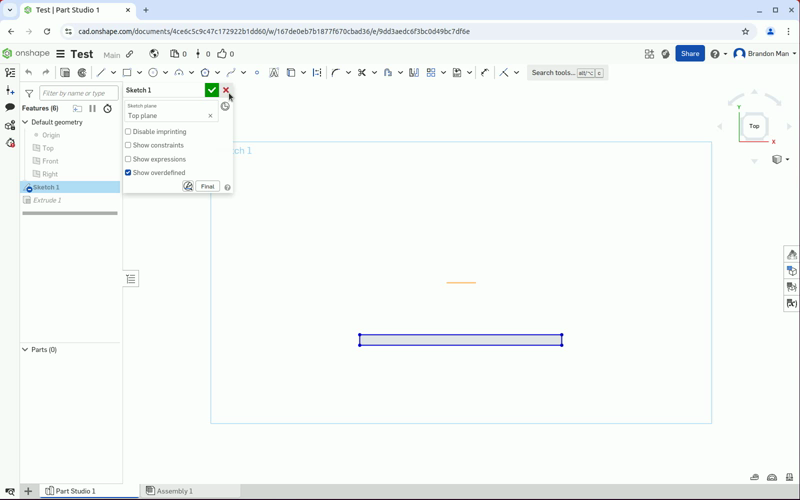
click(229, 92)
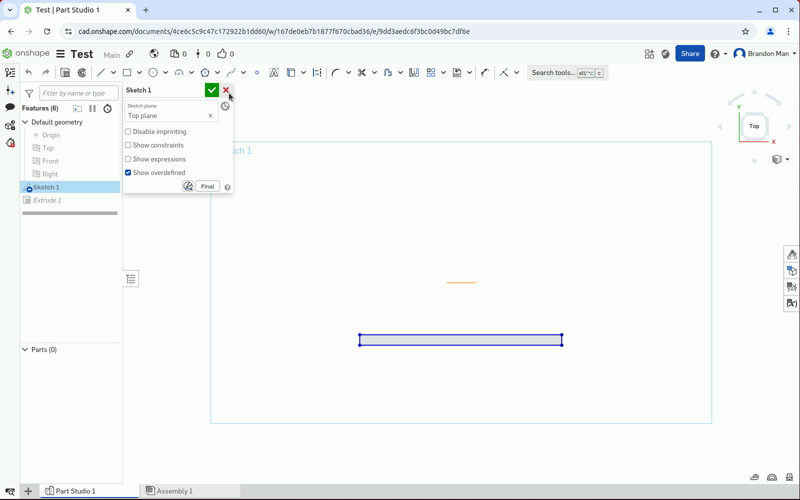
key(shift+s)
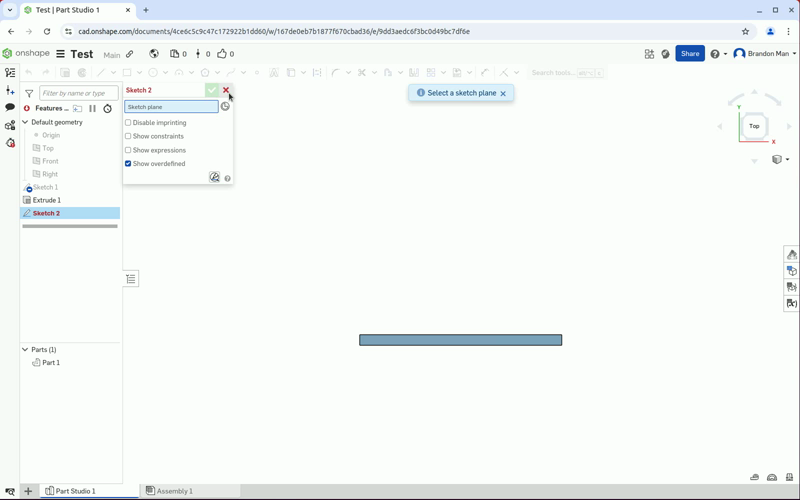
mouse_move(73, 150)
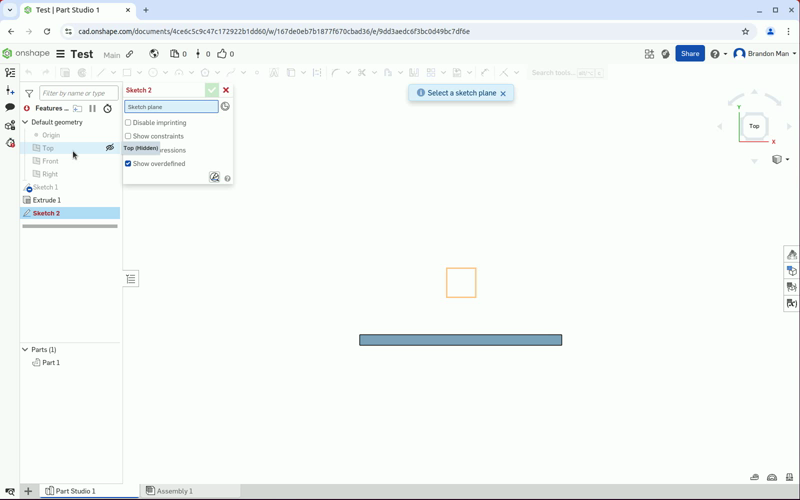
click(73, 150)
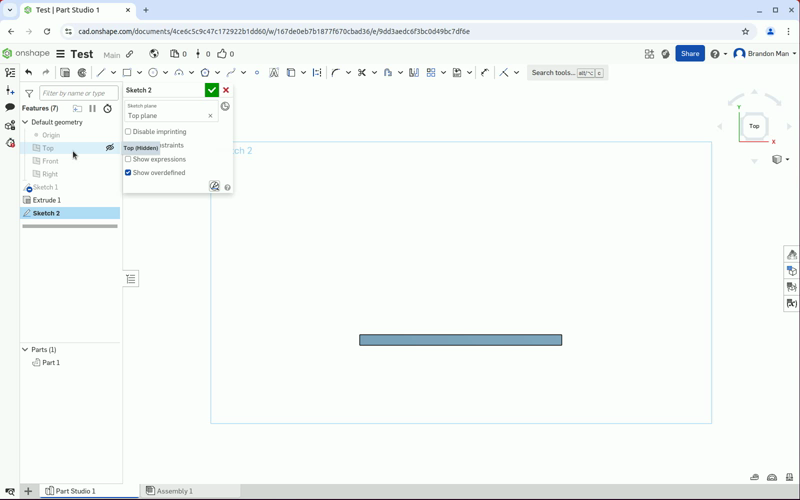
mouse_move(73, 352)
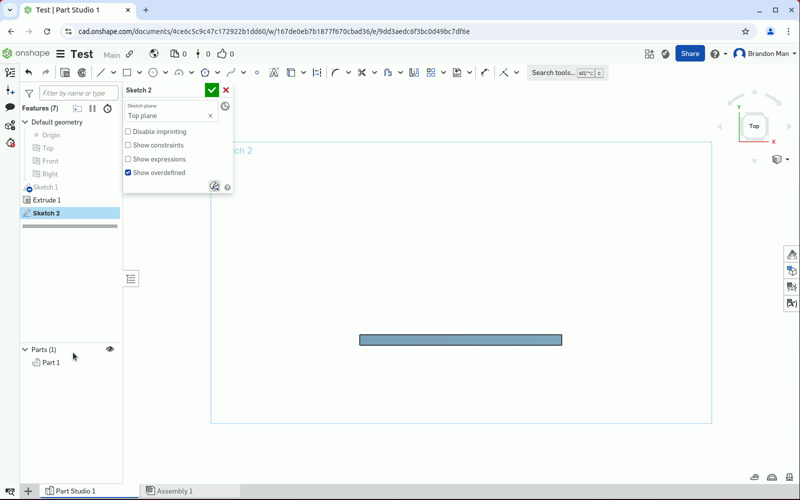
key(y)
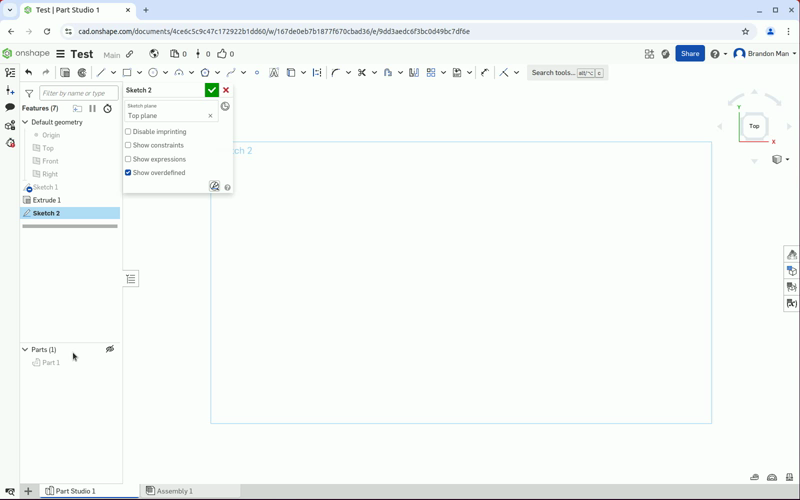
key(l)
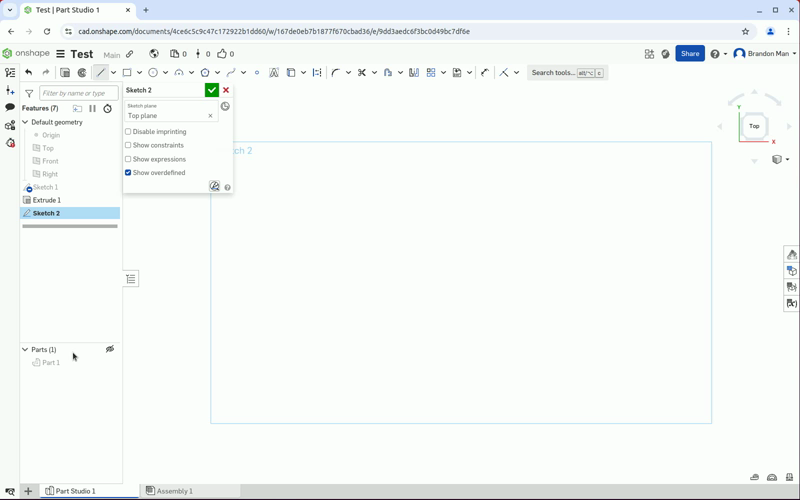
key_down(shift)
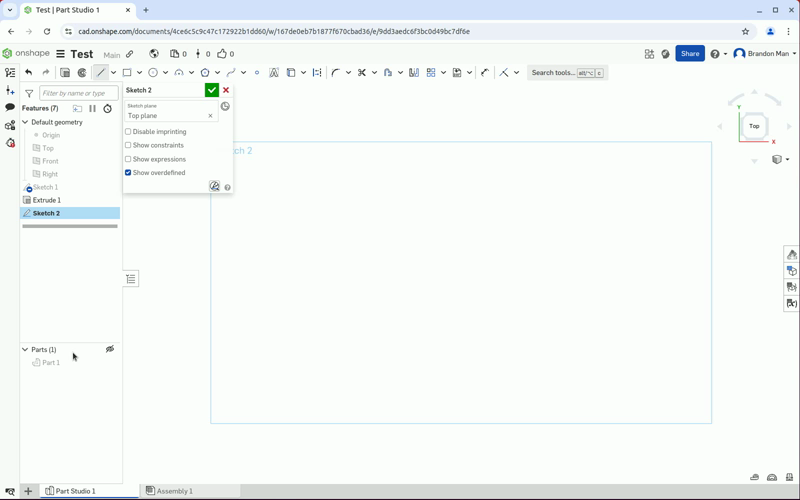
mouse_move(359, 333)
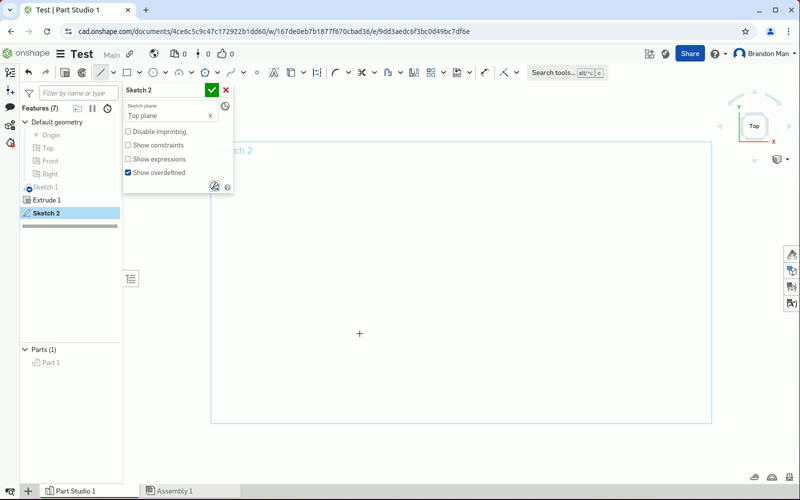
click(359, 333)
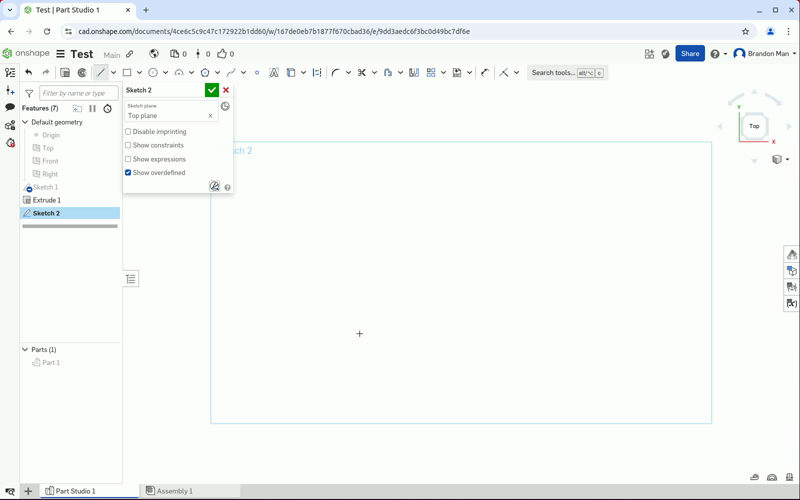
key_up(shift)
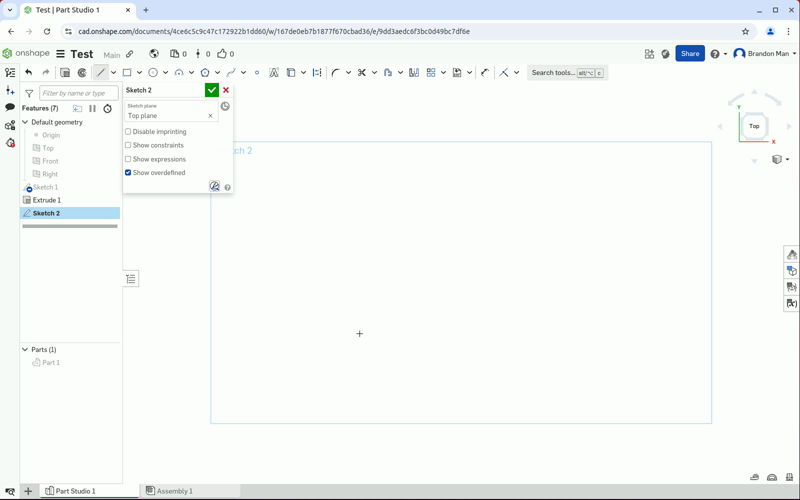
key_down(shift)
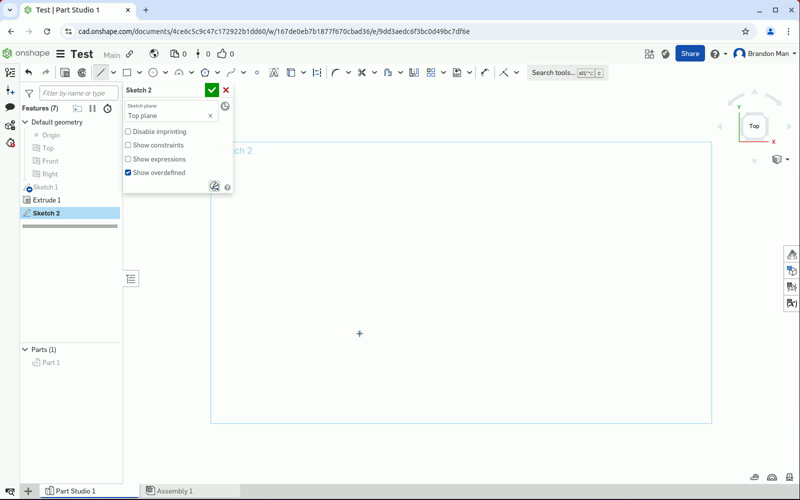
mouse_move(561, 333)
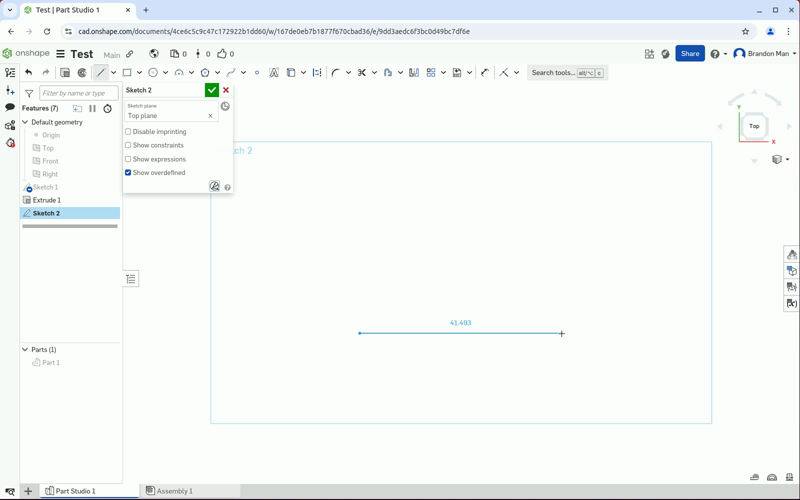
click(561, 333)
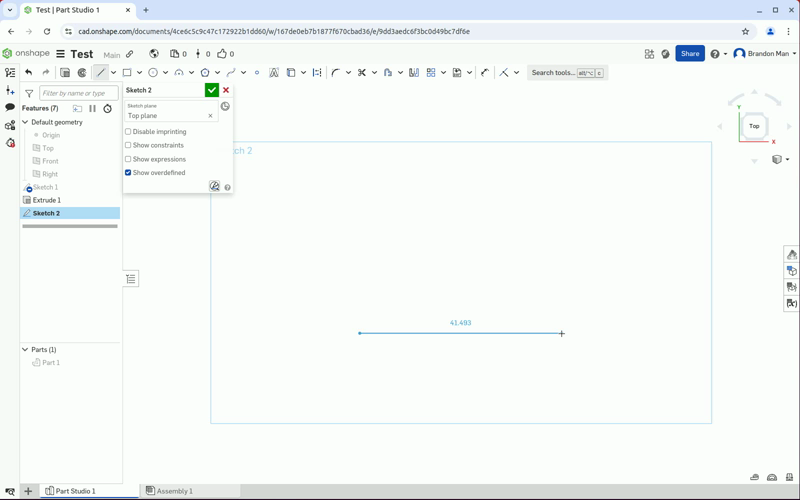
key_up(shift)
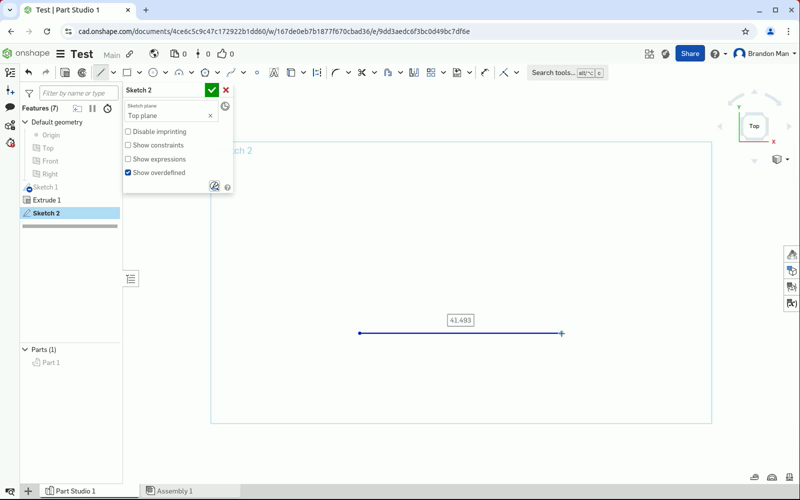
key_down(shift)
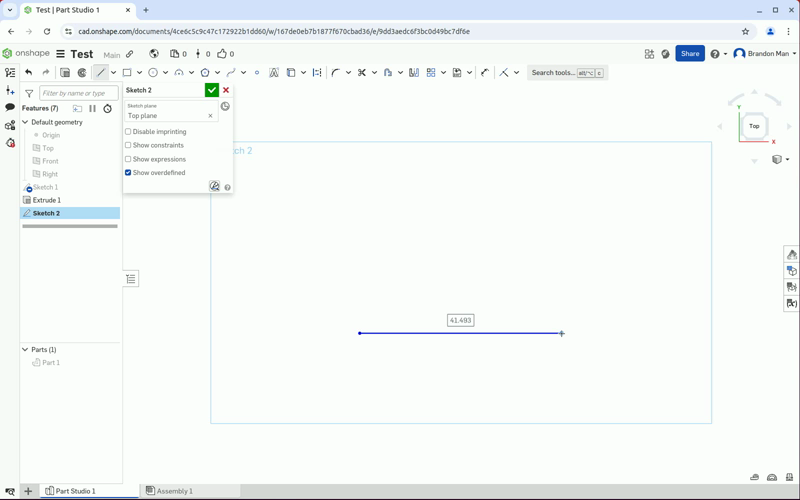
mouse_move(589, 333)
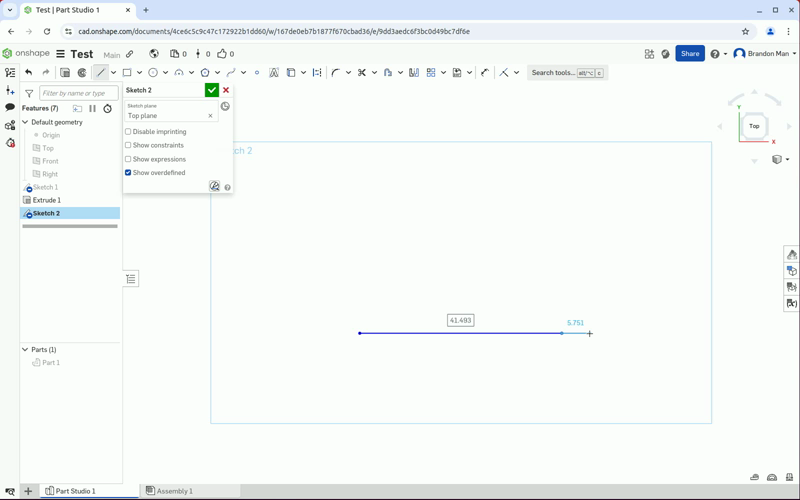
mouse_move(561, 299)
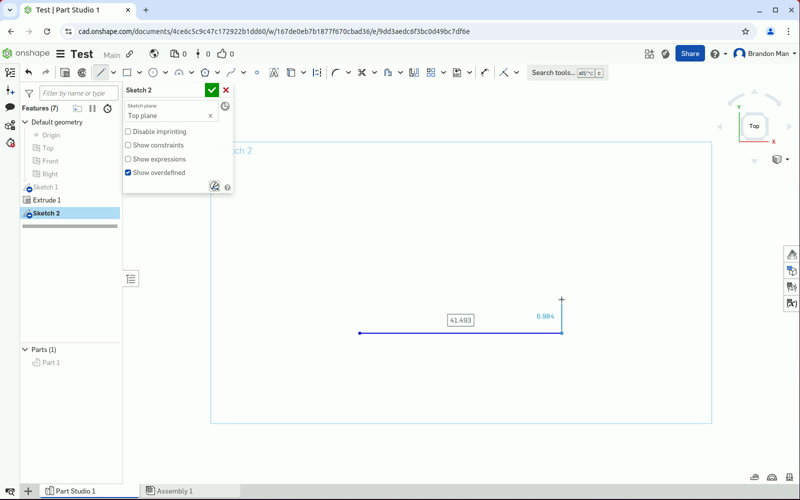
click(561, 299)
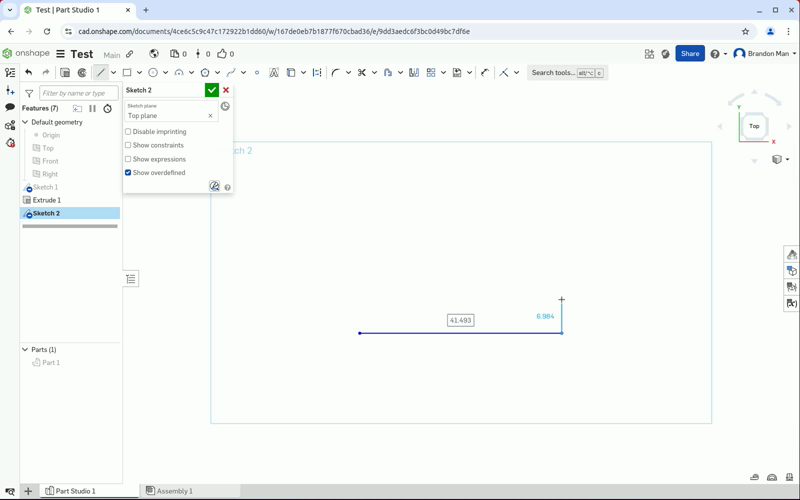
key_up(shift)
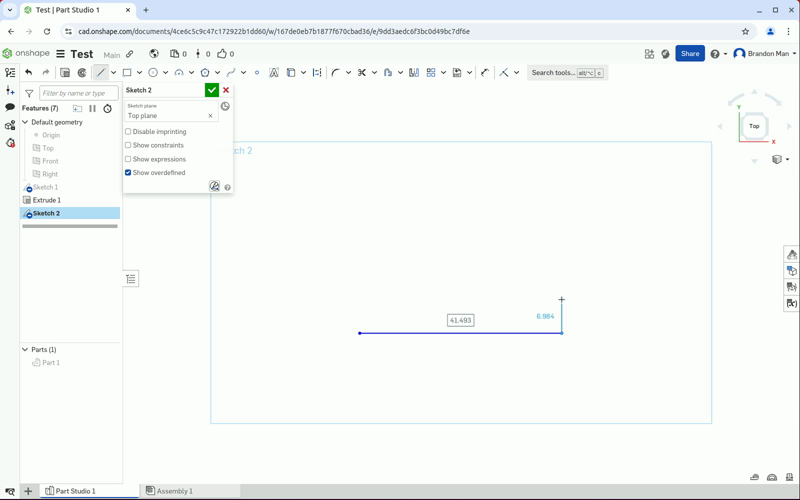
key_down(shift)
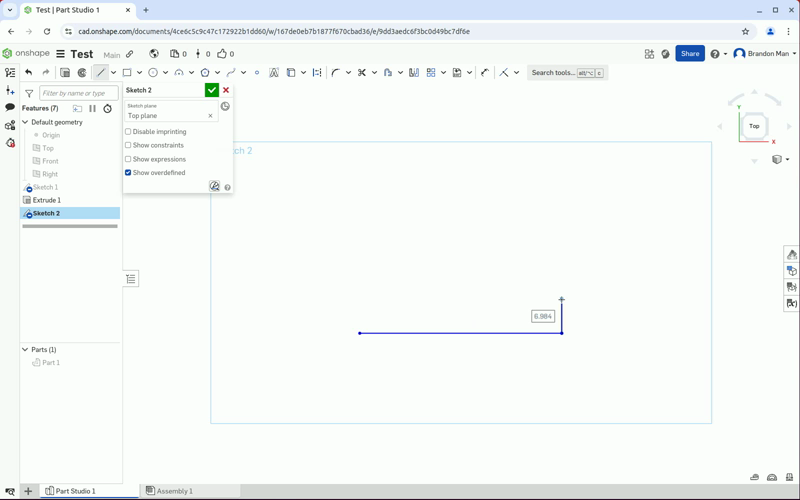
mouse_move(589, 299)
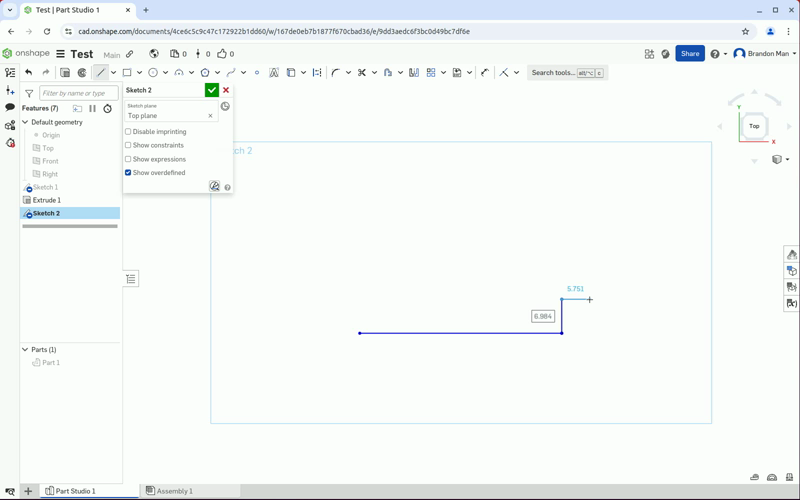
mouse_move(542, 299)
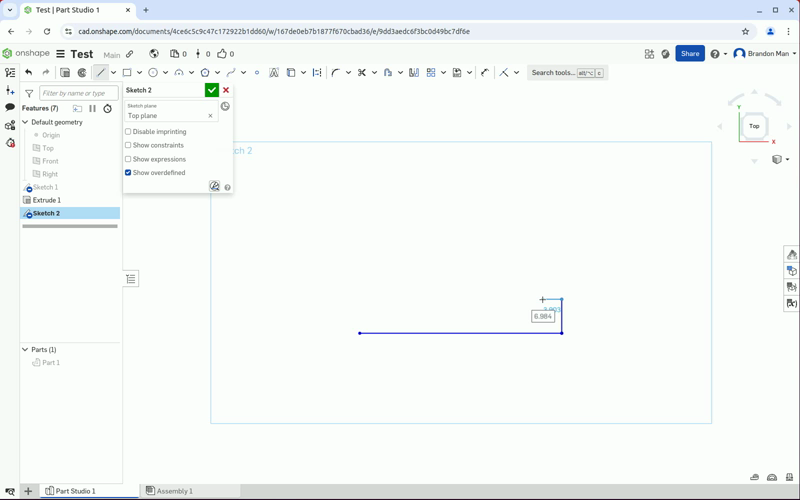
click(542, 299)
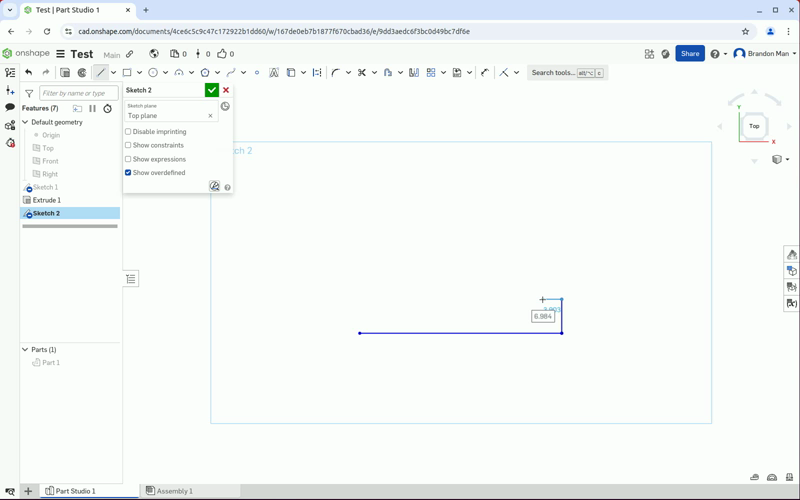
key_up(shift)
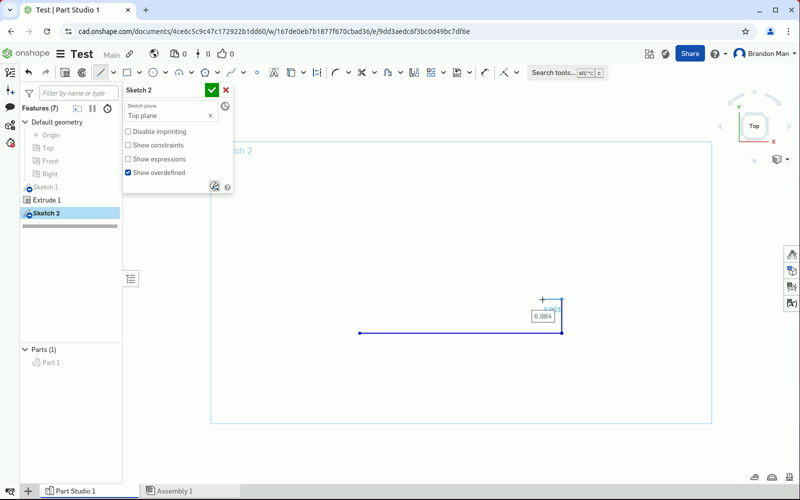
key_down(shift)
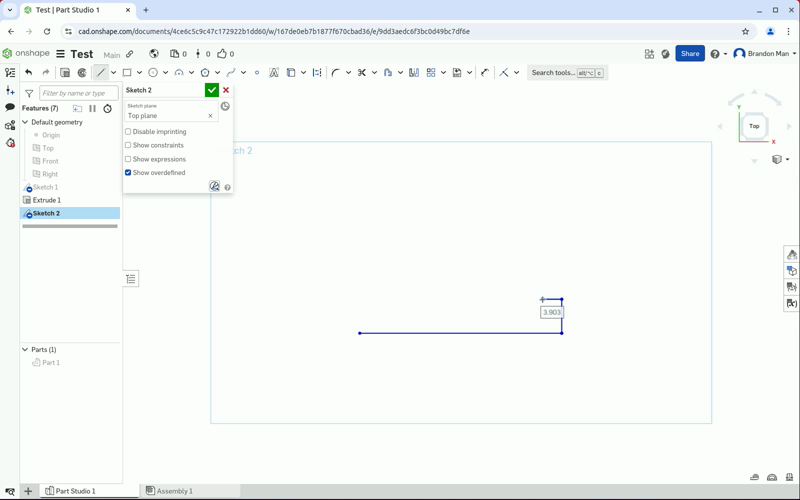
mouse_move(572, 299)
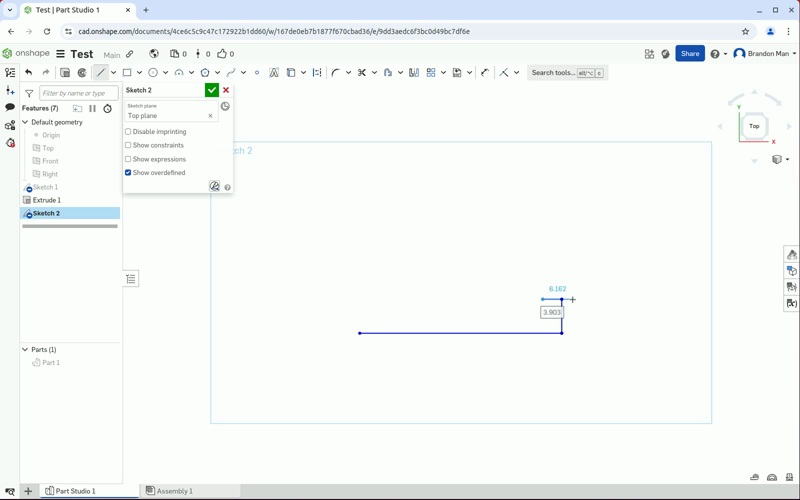
mouse_move(542, 267)
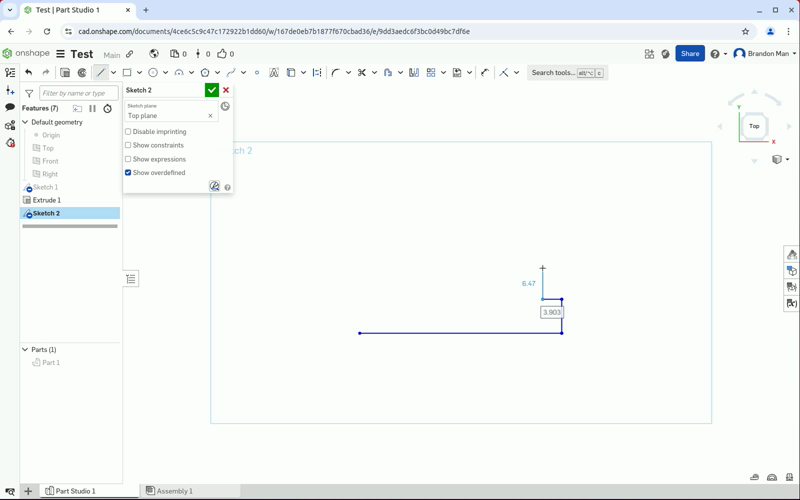
click(542, 267)
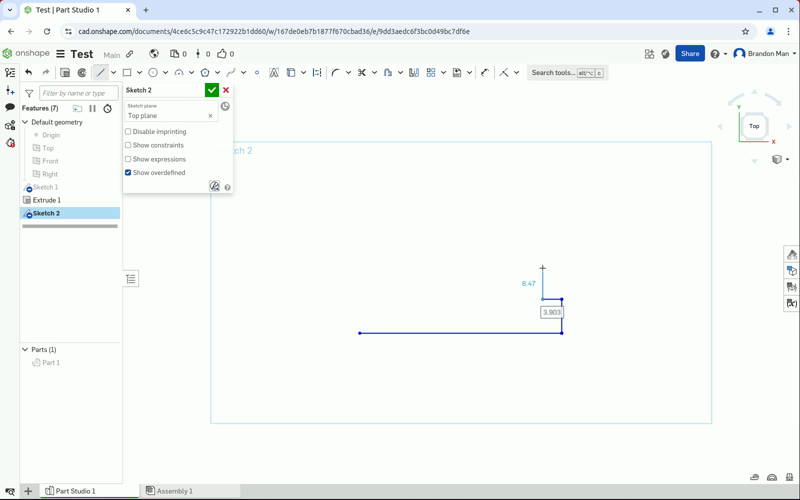
key_up(shift)
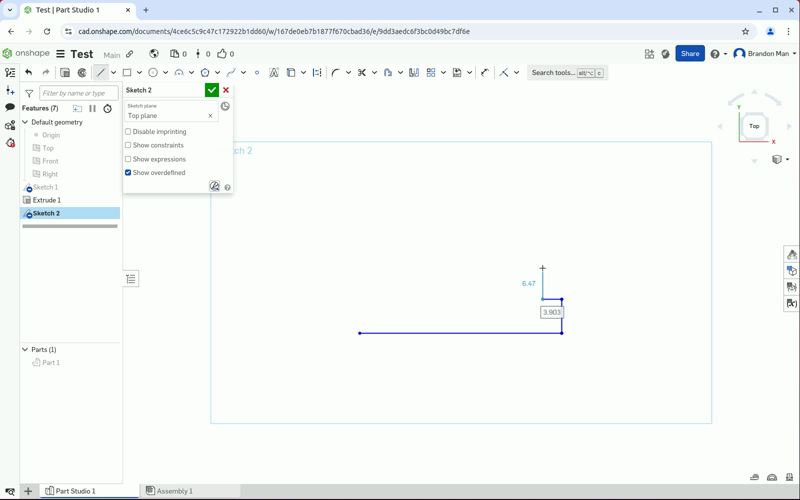
key_down(shift)
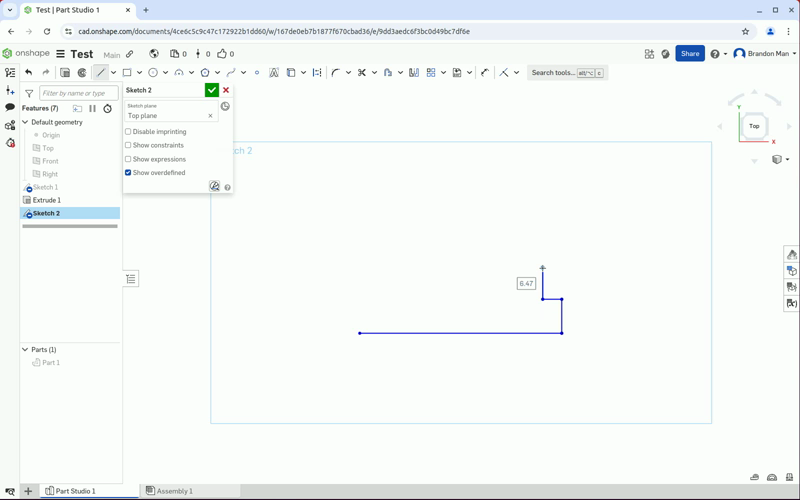
mouse_move(572, 267)
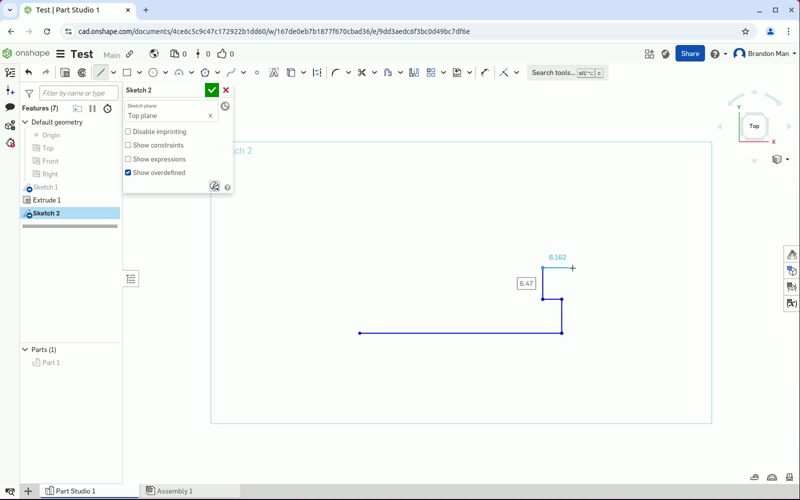
mouse_move(561, 267)
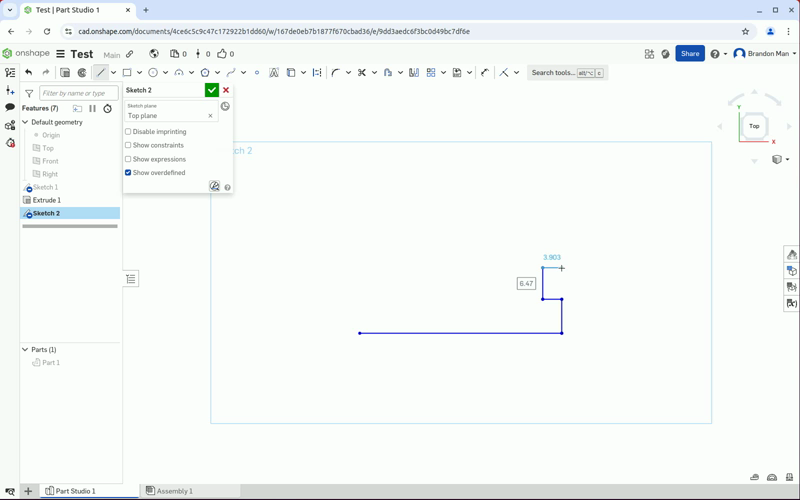
click(561, 267)
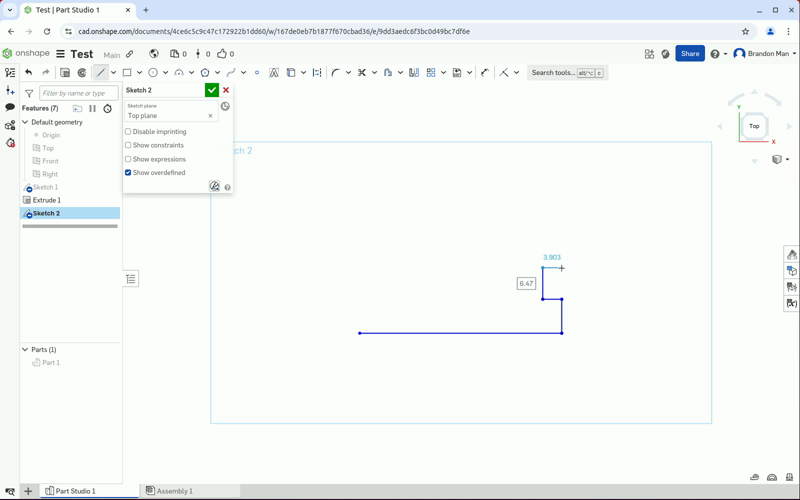
key_up(shift)
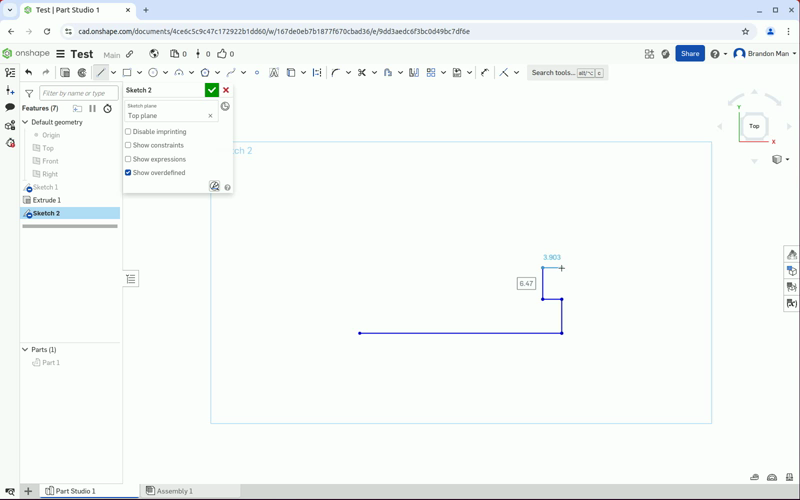
key_down(shift)
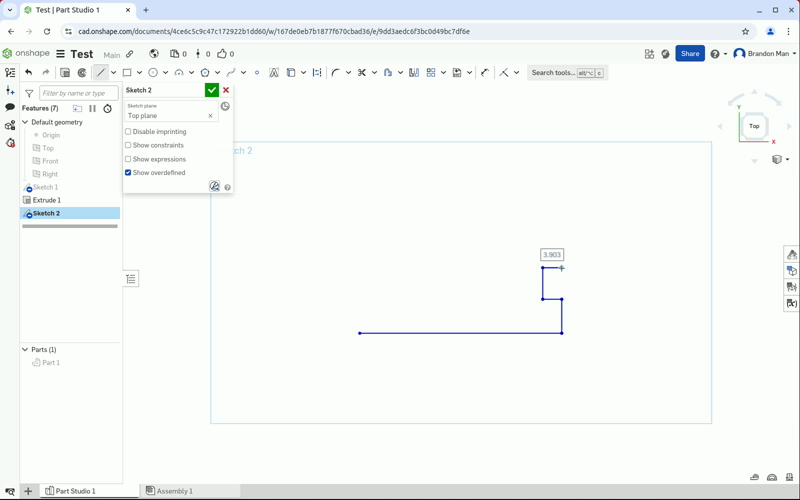
mouse_move(589, 267)
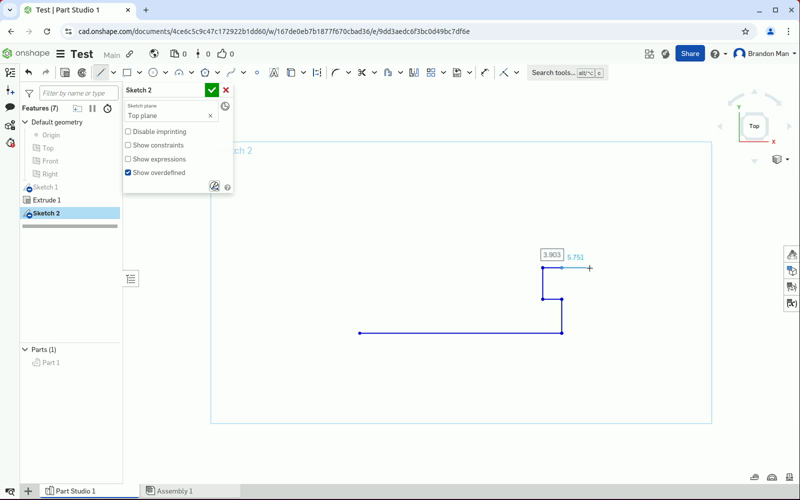
mouse_move(561, 231)
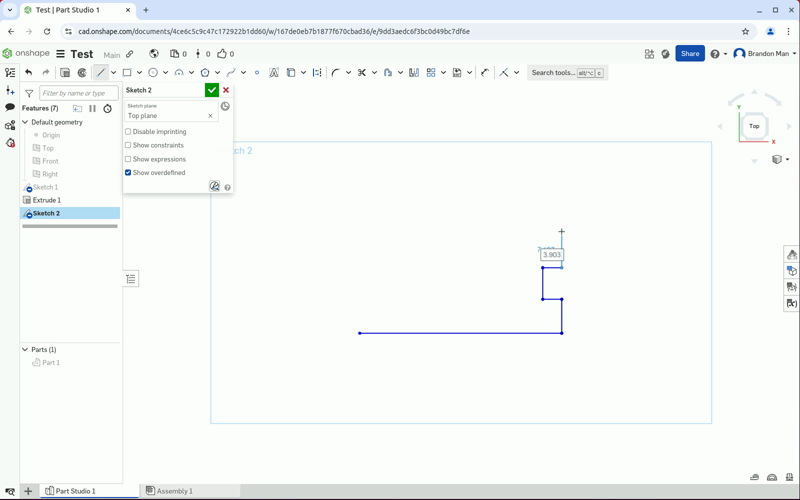
click(561, 231)
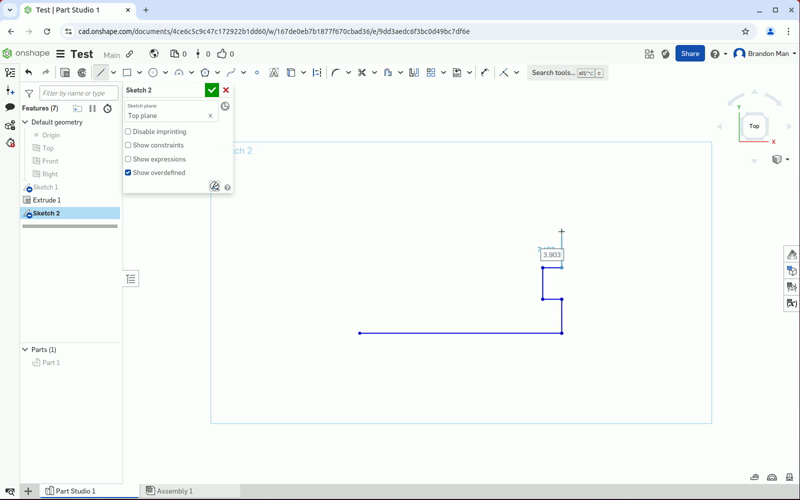
key_up(shift)
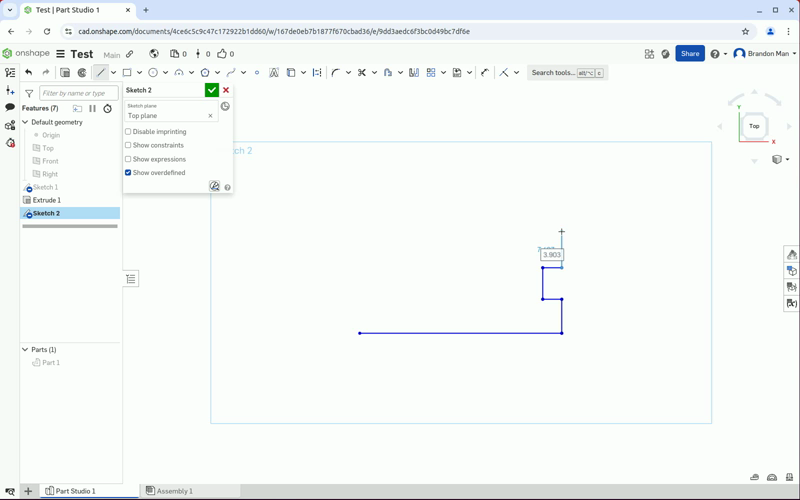
key_down(shift)
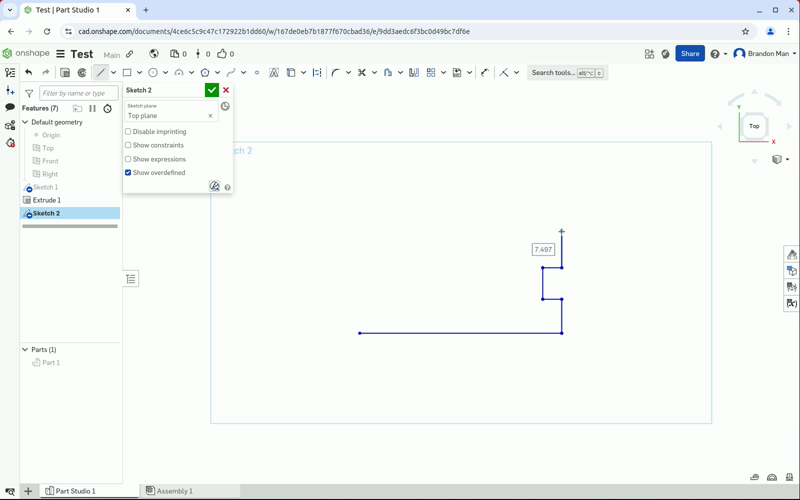
mouse_move(359, 231)
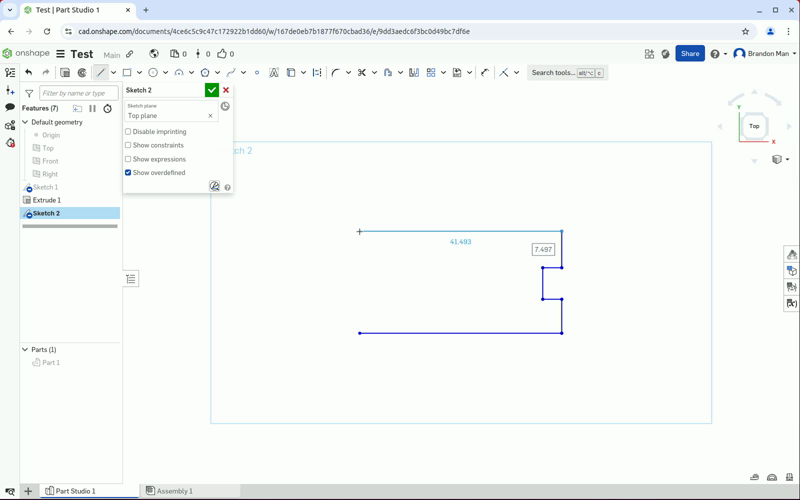
click(359, 231)
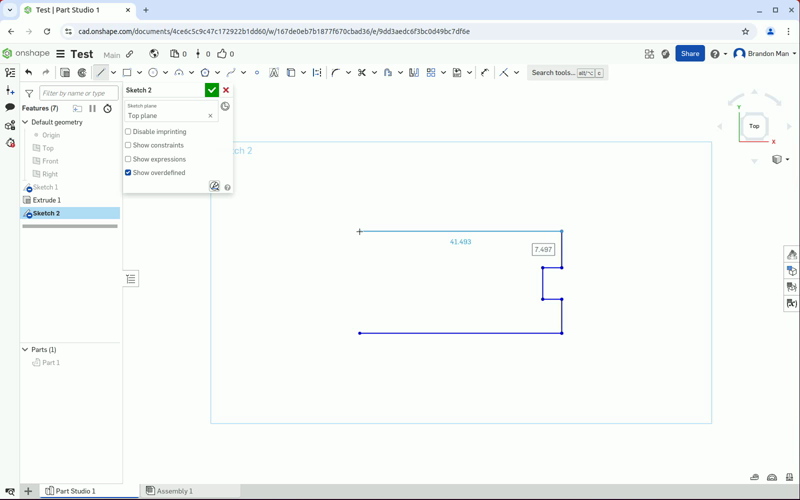
key_up(shift)
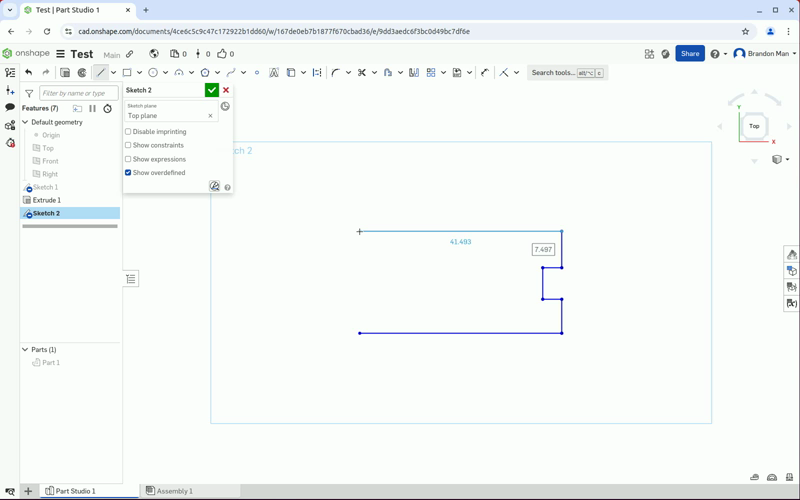
key_down(shift)
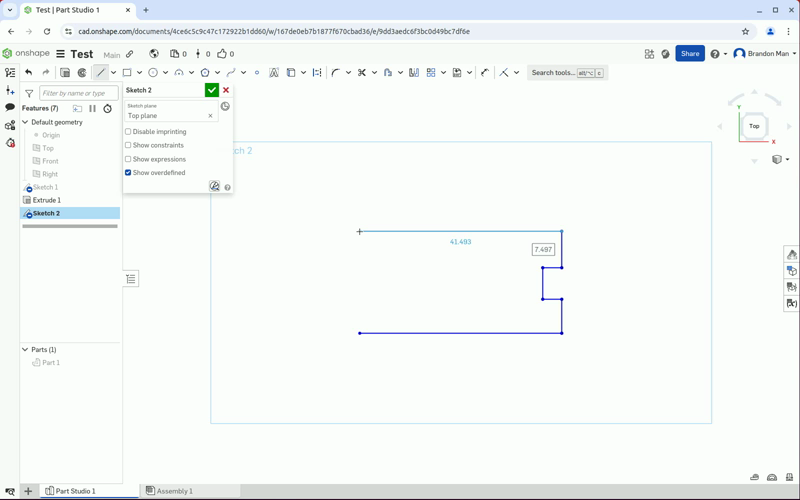
mouse_move(389, 231)
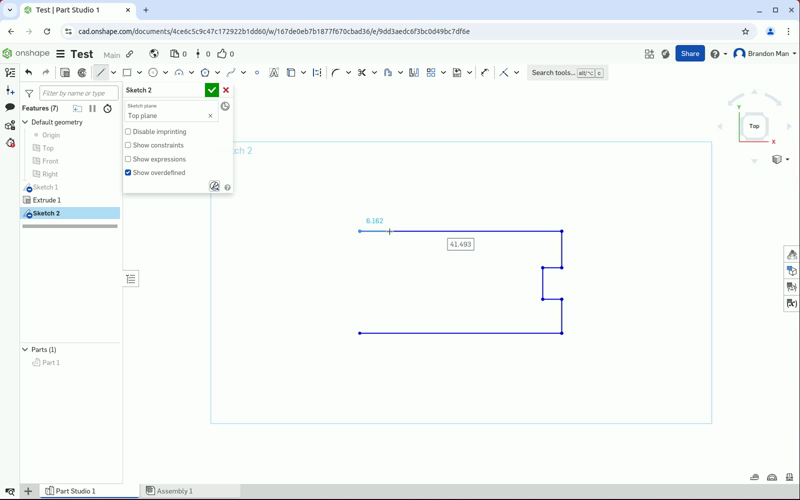
mouse_move(359, 267)
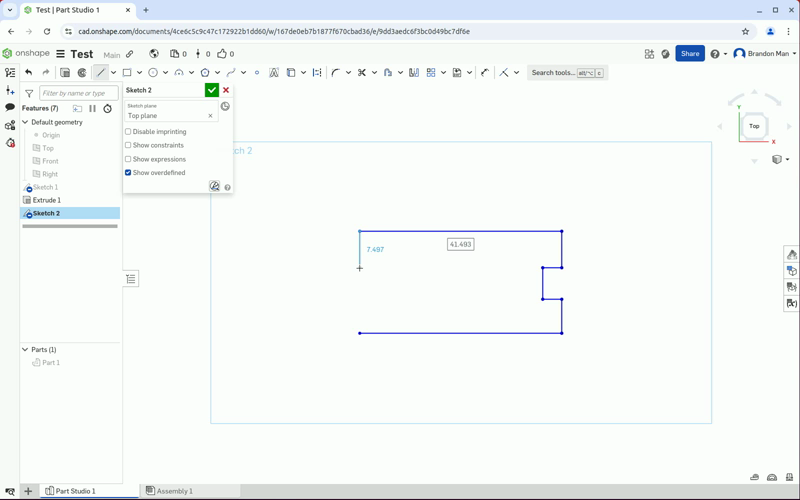
click(359, 267)
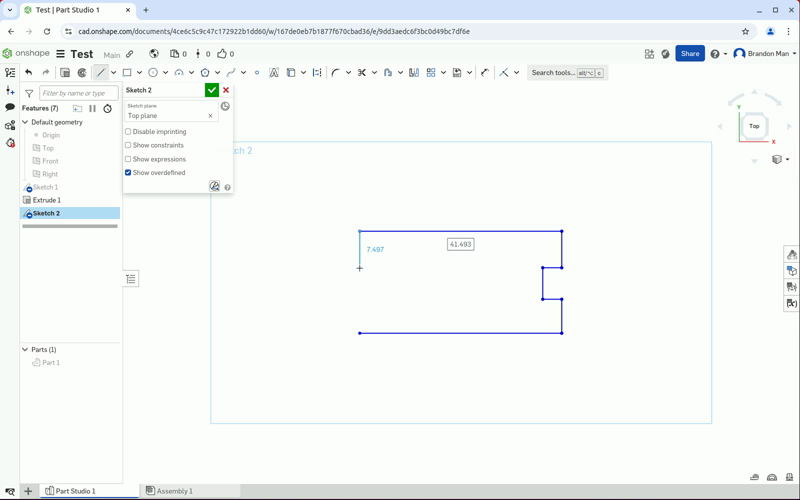
key_up(shift)
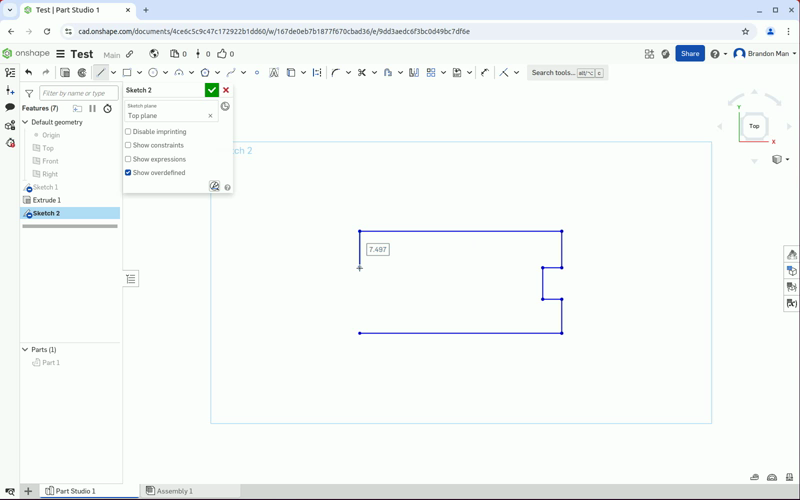
key_down(shift)
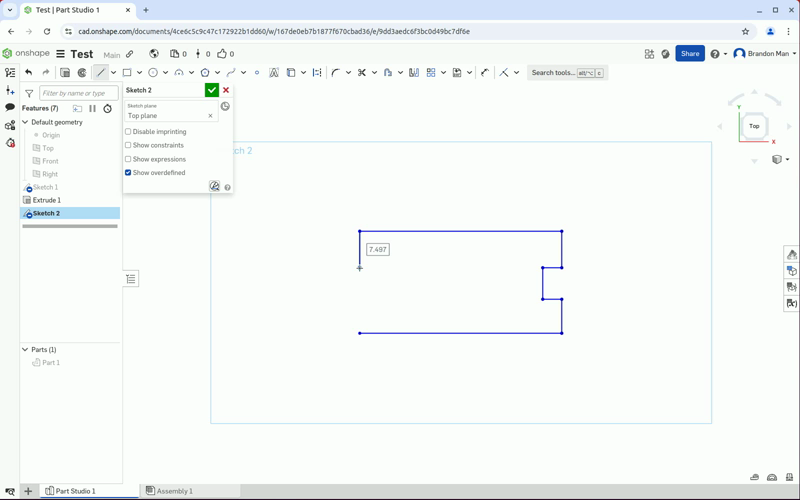
mouse_move(389, 267)
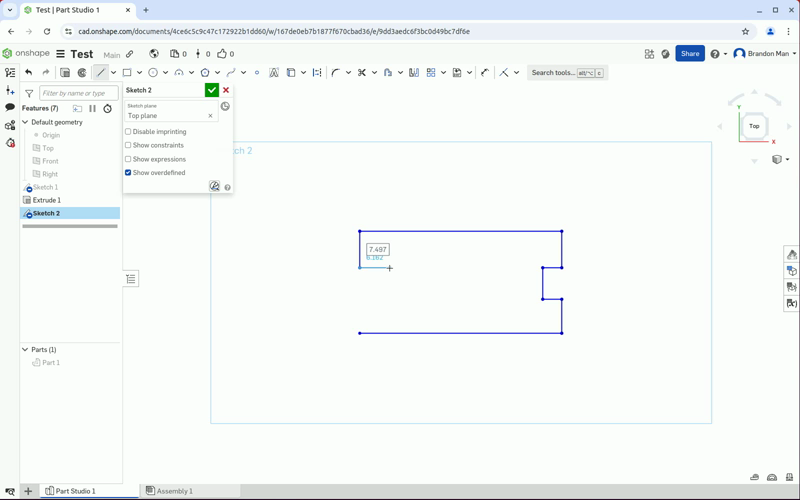
mouse_move(383, 267)
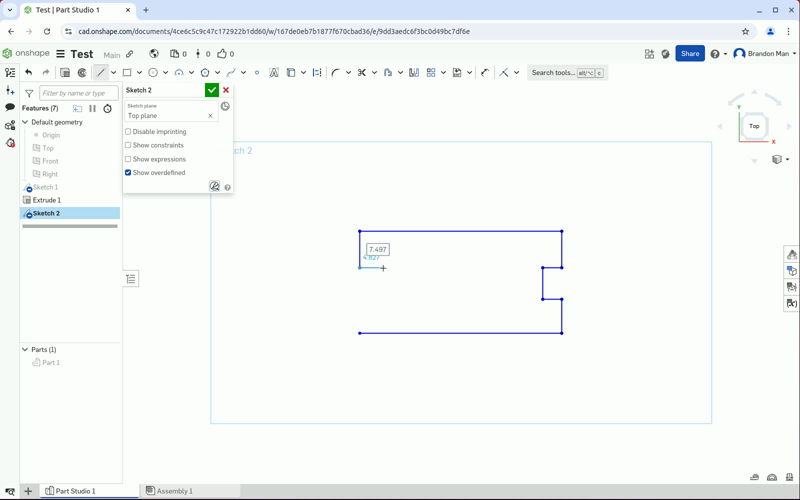
click(383, 267)
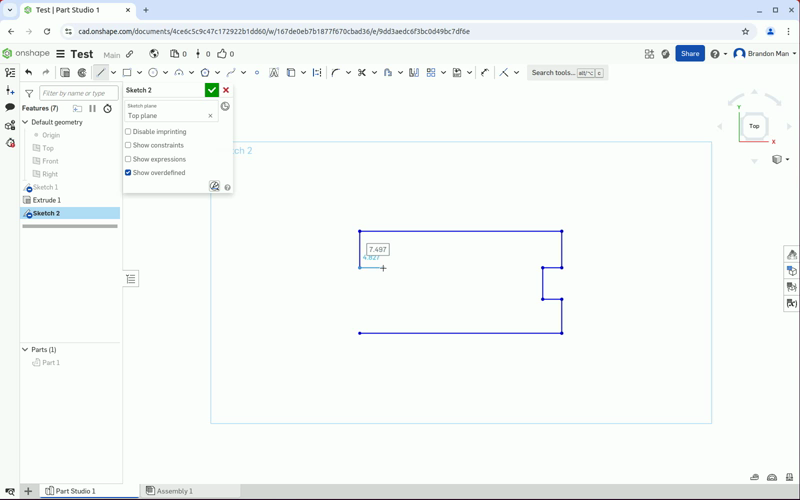
key_up(shift)
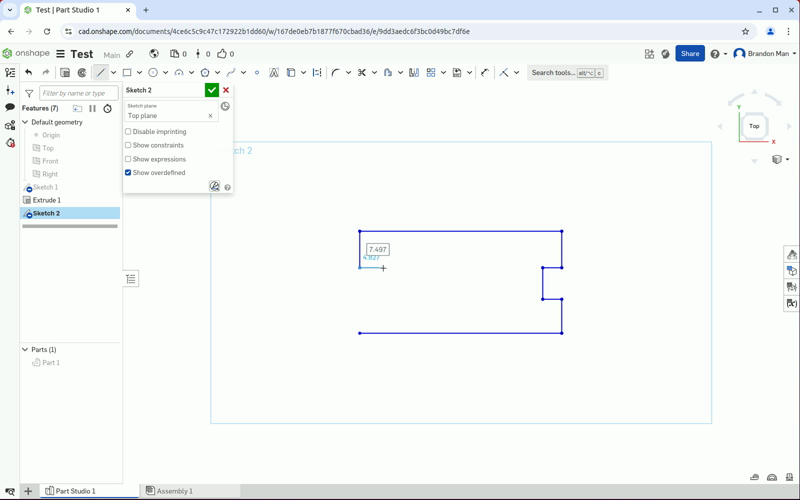
key_down(shift)
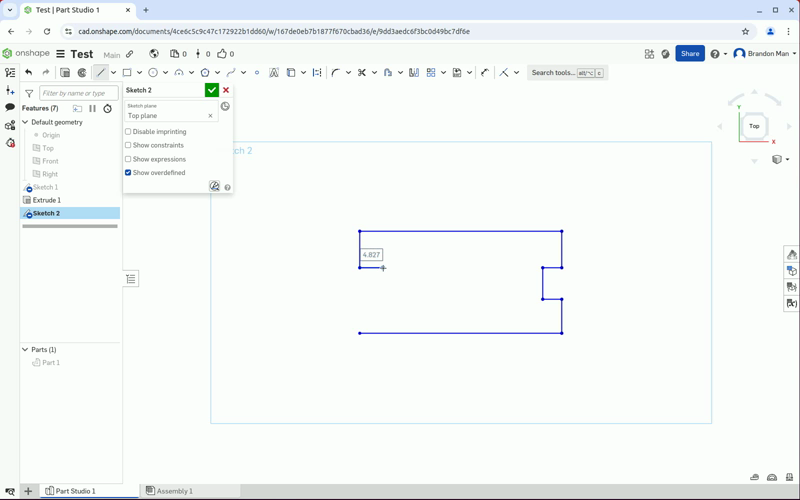
mouse_move(413, 267)
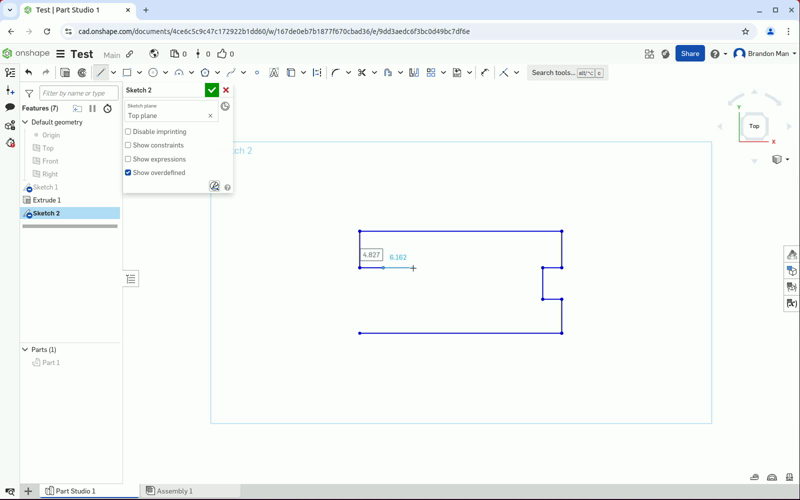
mouse_move(383, 299)
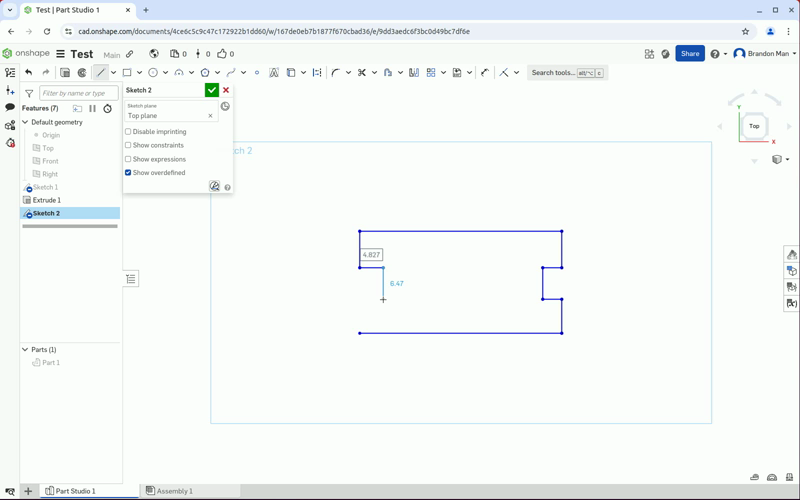
click(383, 299)
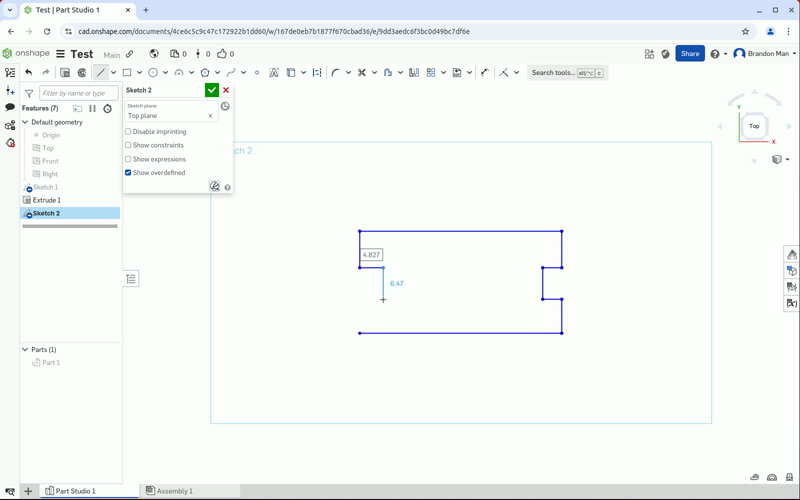
key_up(shift)
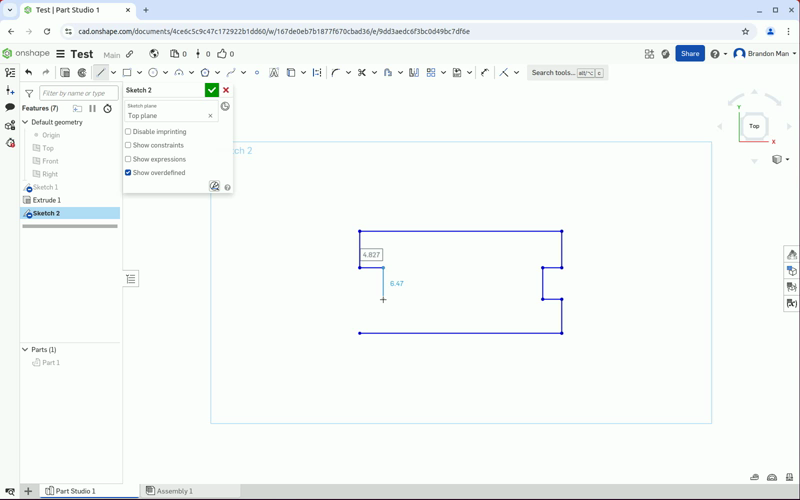
key_down(shift)
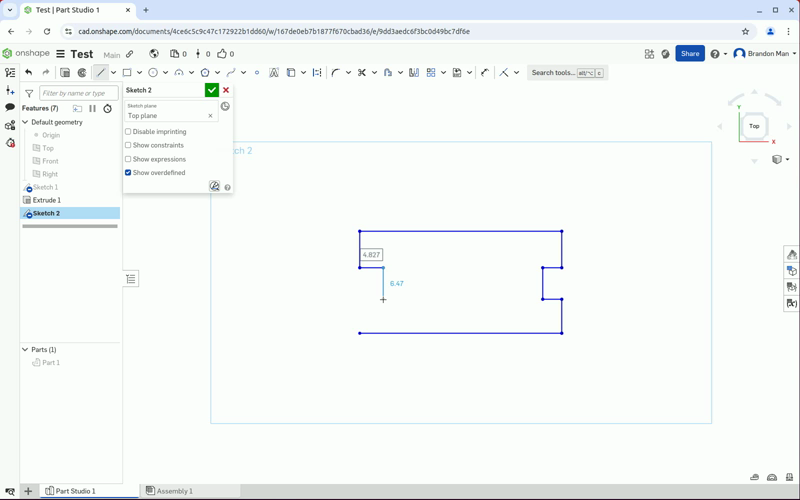
mouse_move(413, 299)
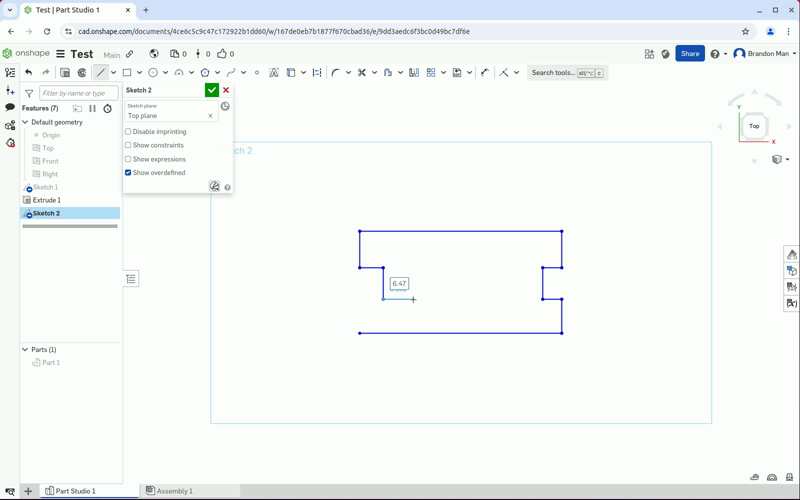
mouse_move(359, 299)
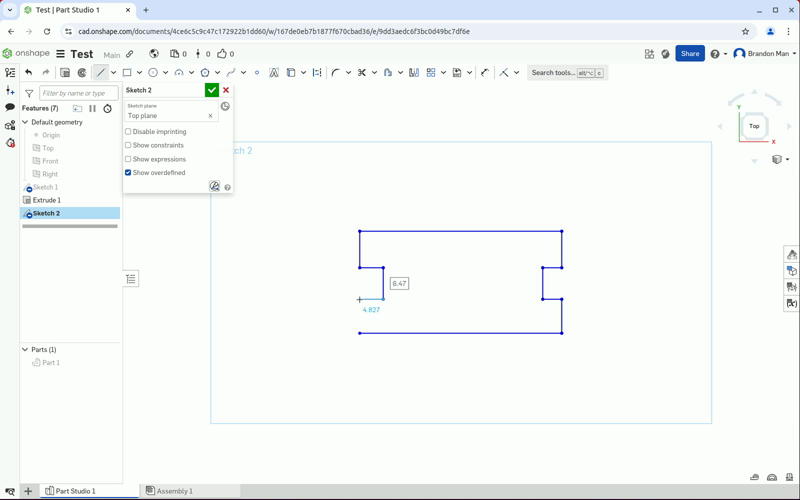
click(359, 299)
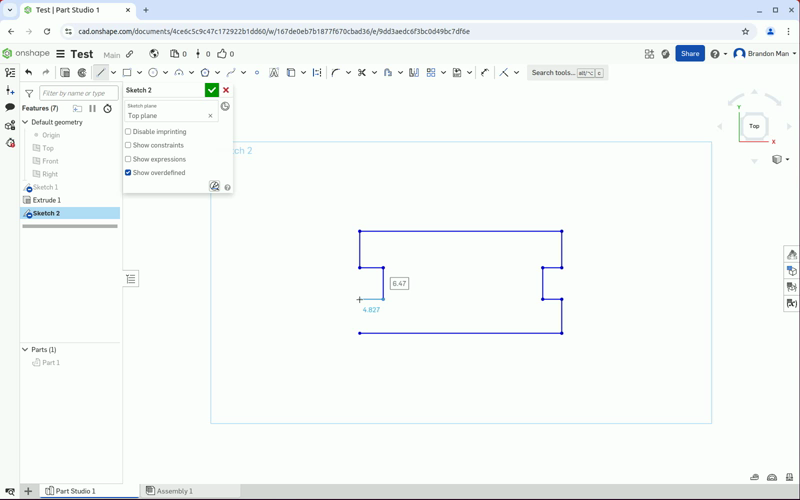
key_up(shift)
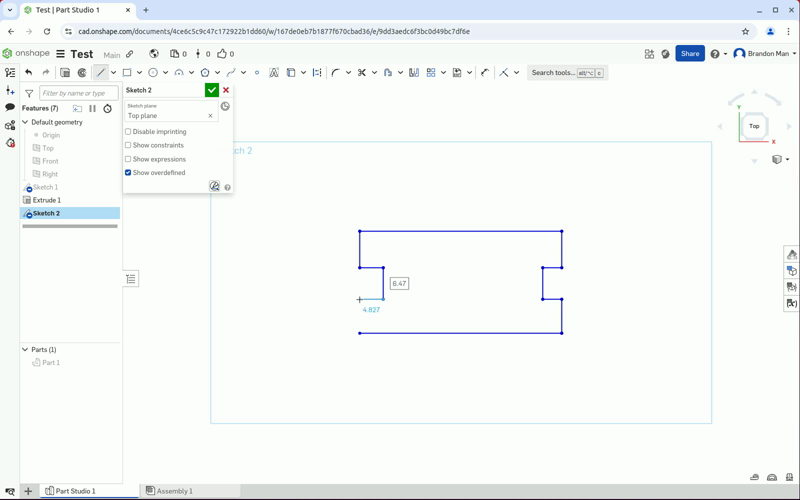
mouse_move(389, 299)
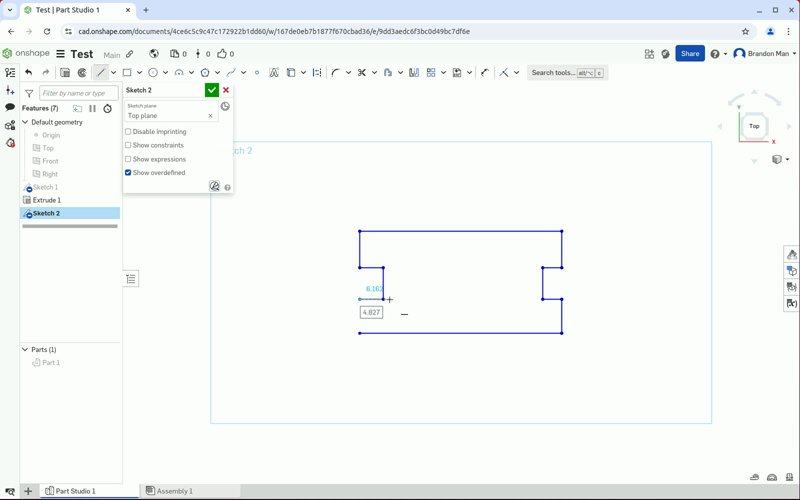
key_down(shift)
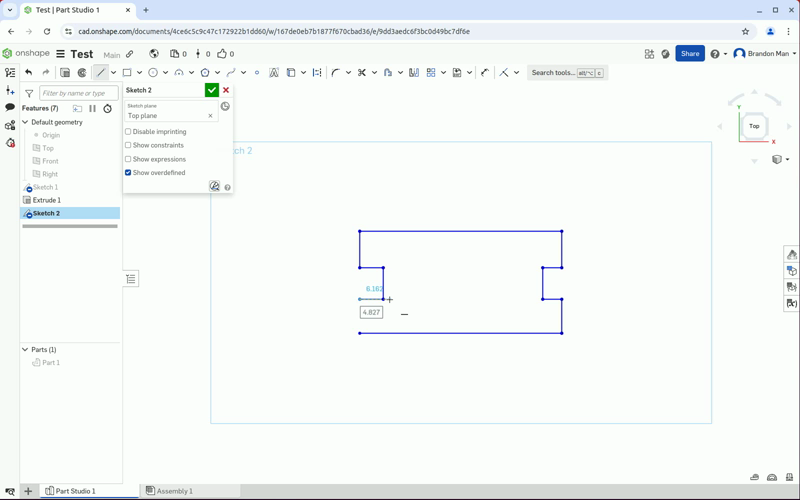
mouse_move(359, 333)
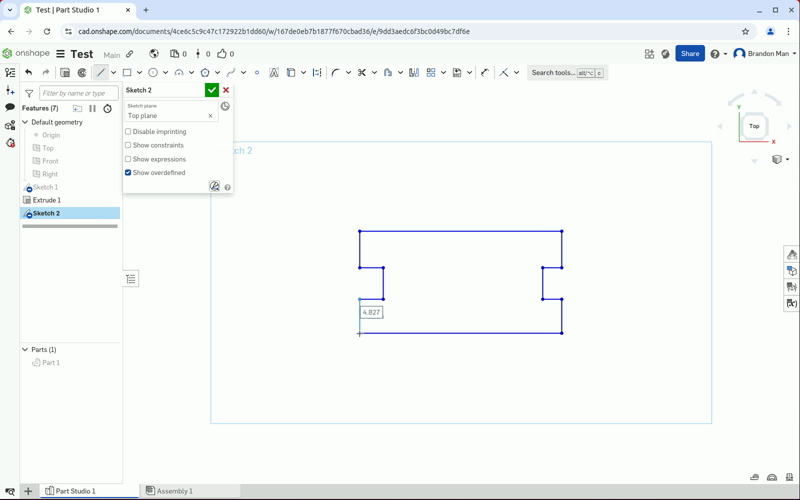
key_up(shift)
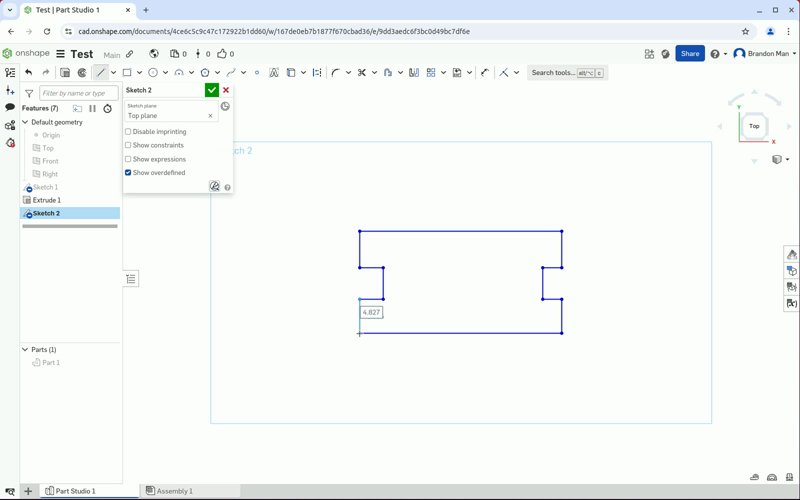
click(359, 333)
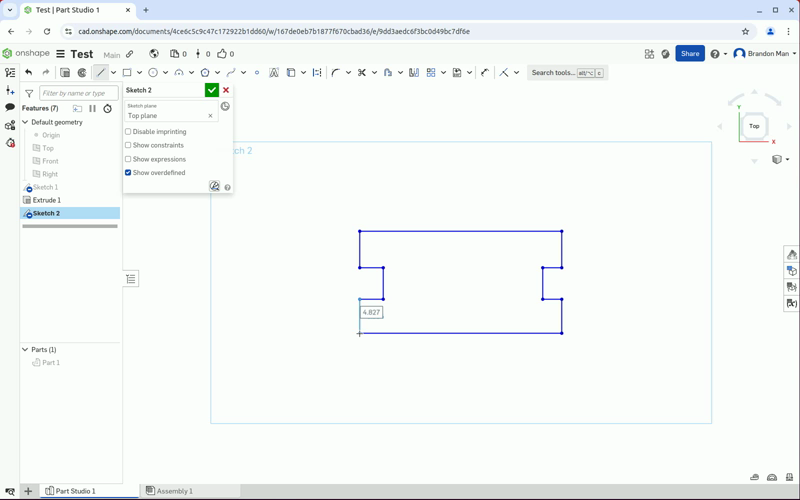
key(esc)
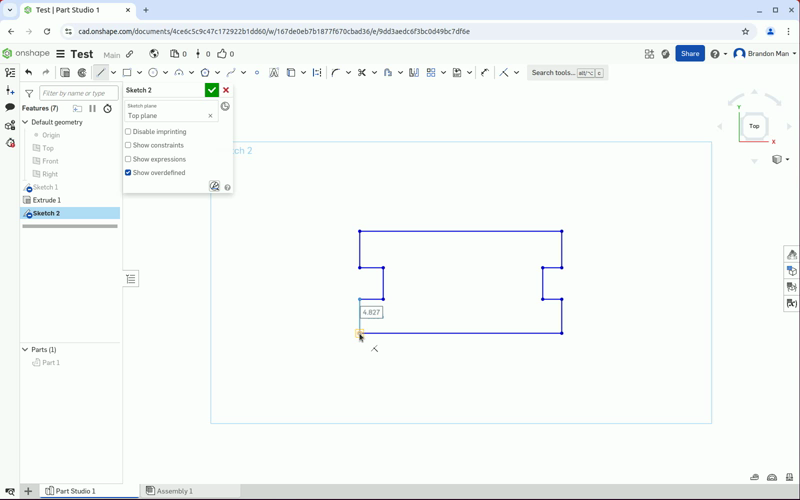
mouse_move(443, 244)
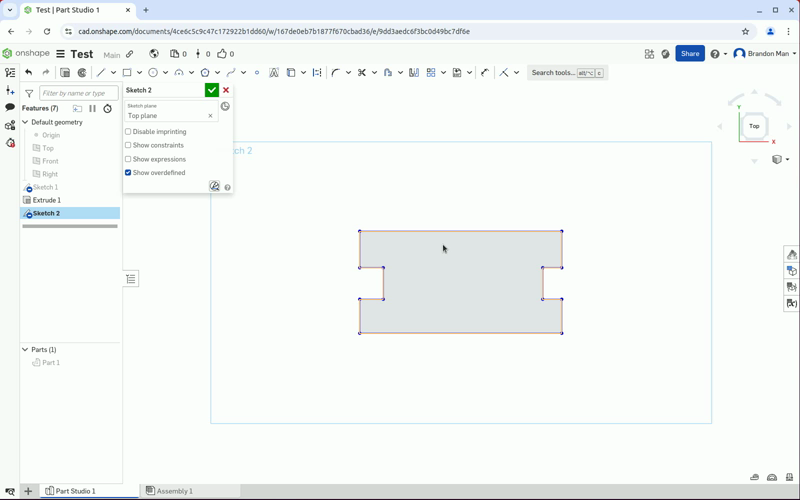
click(443, 244)
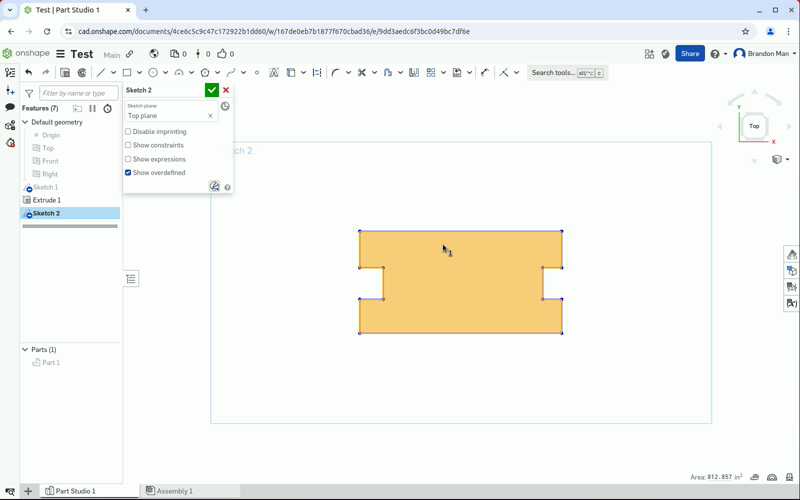
mouse_move(73, 352)
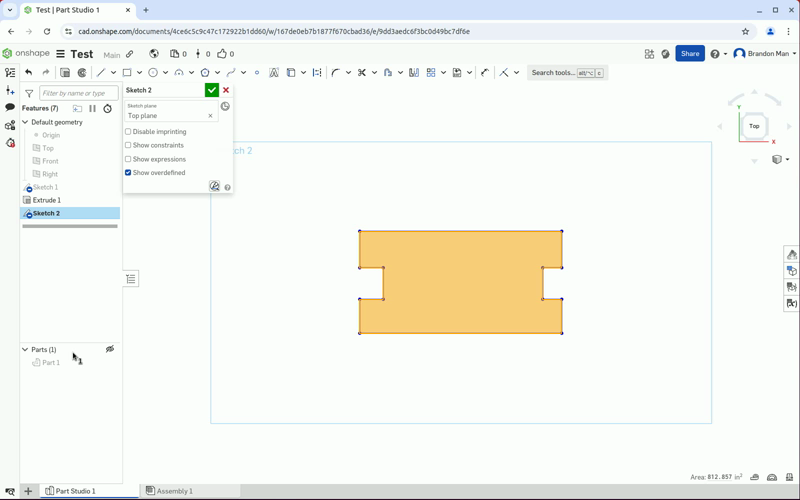
key(shift+y)
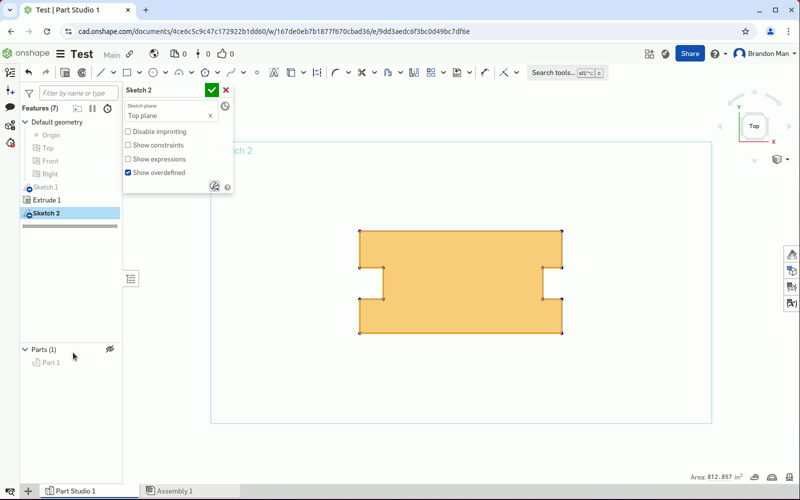
key(shift+e)
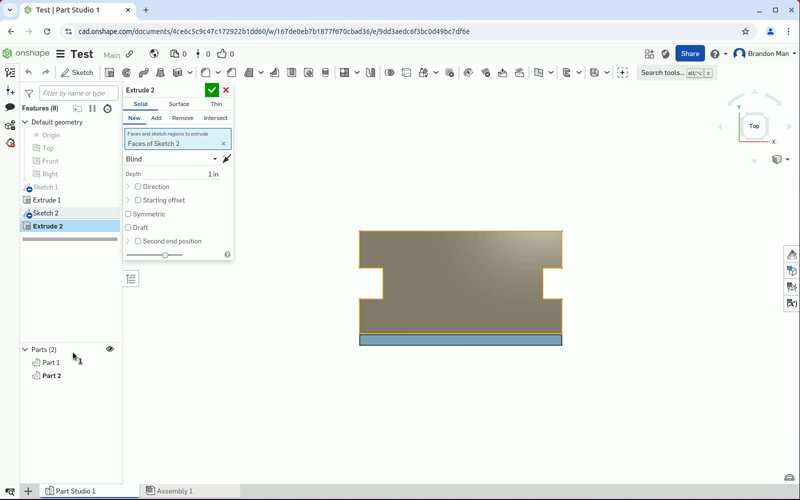
mouse_move(143, 106)
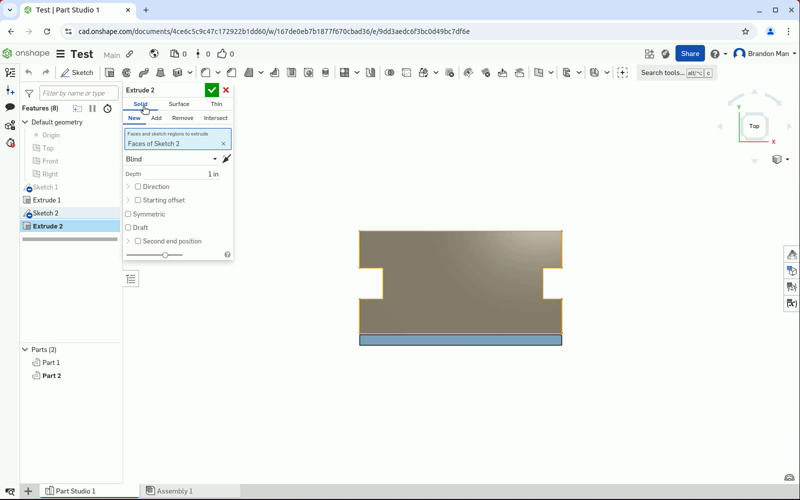
click(143, 106)
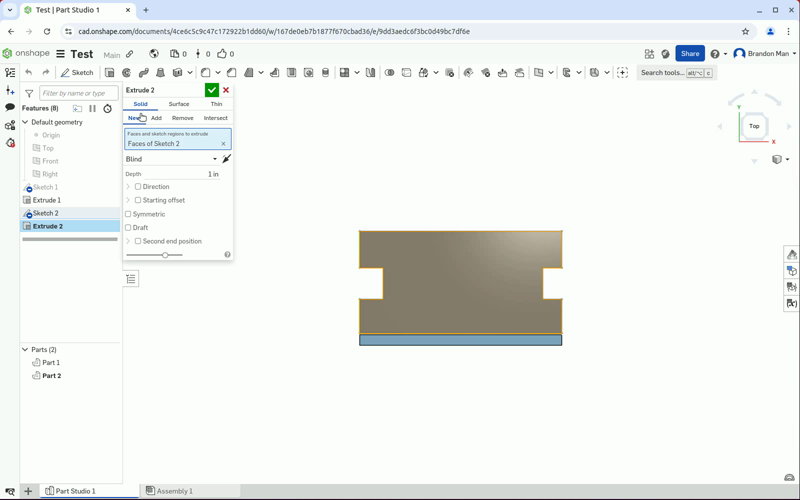
mouse_move(137, 120)
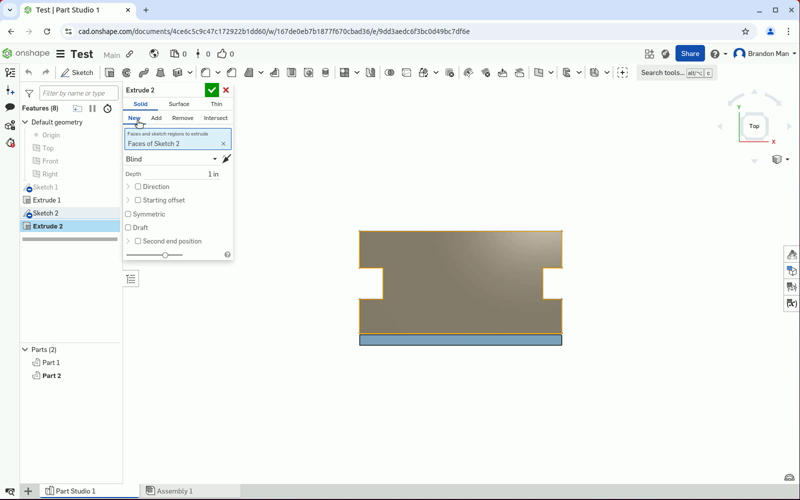
click(137, 120)
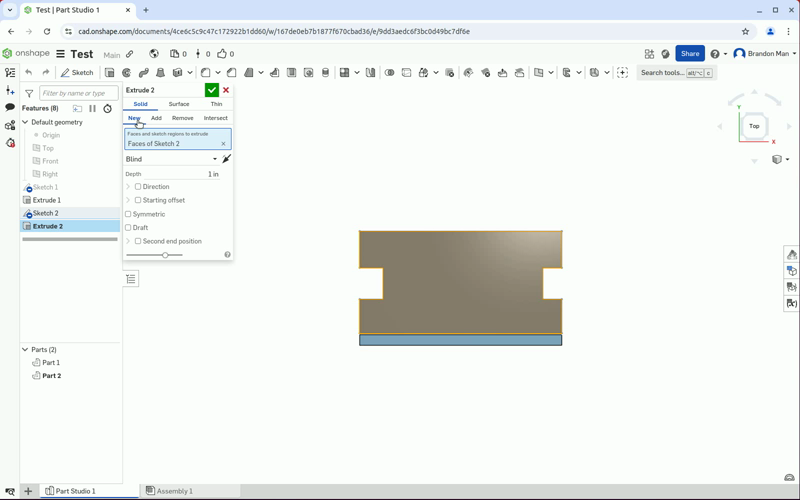
key(tab, 4)
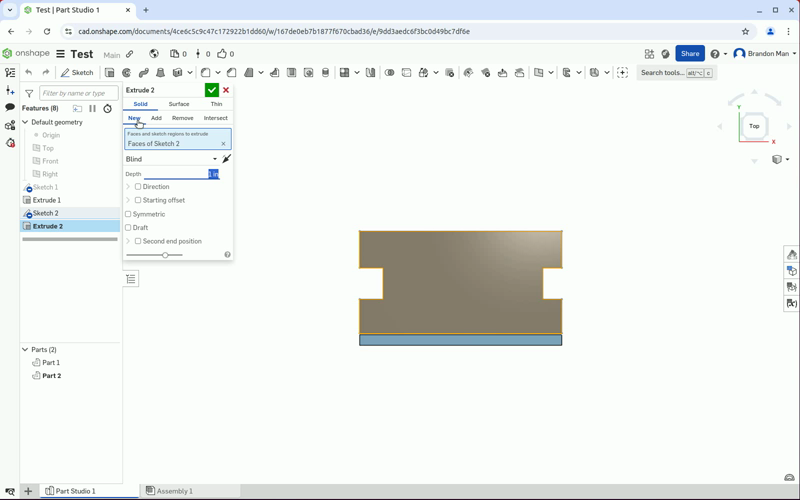
text(2.407)
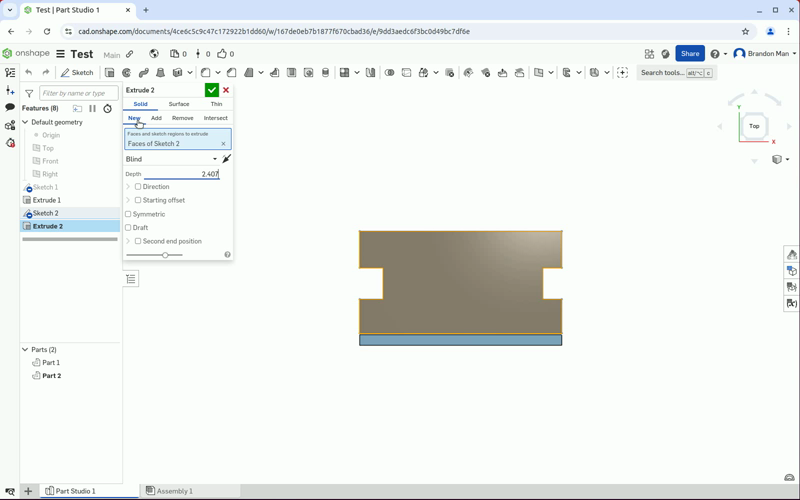
key(enter)
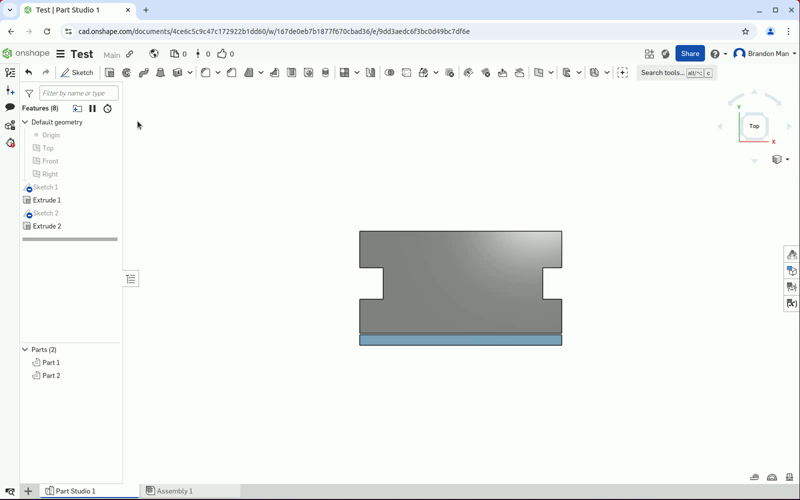
key(shift+h)
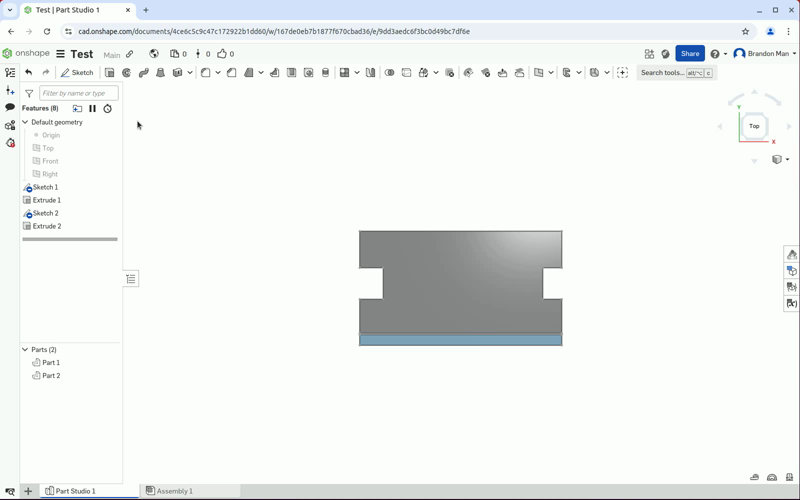
key(shift+h)
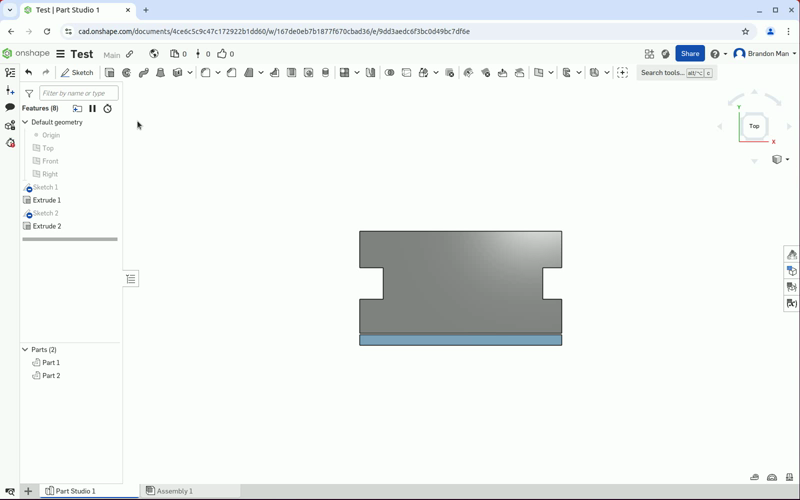
mouse_move(73, 189)
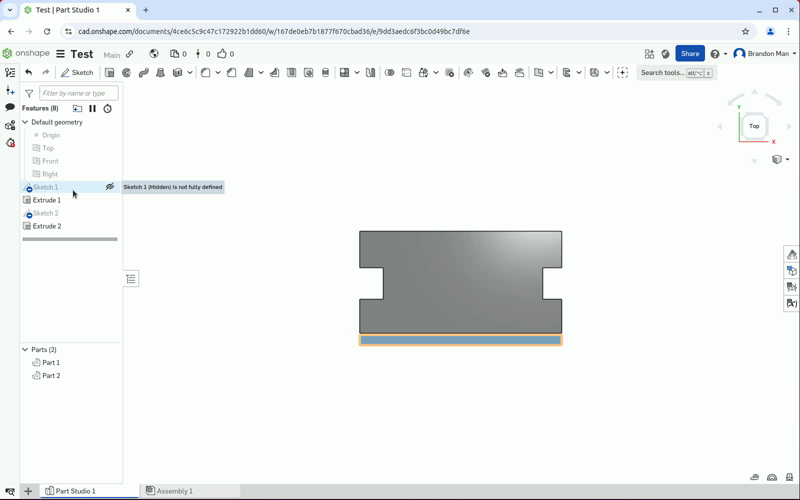
click(73, 189)
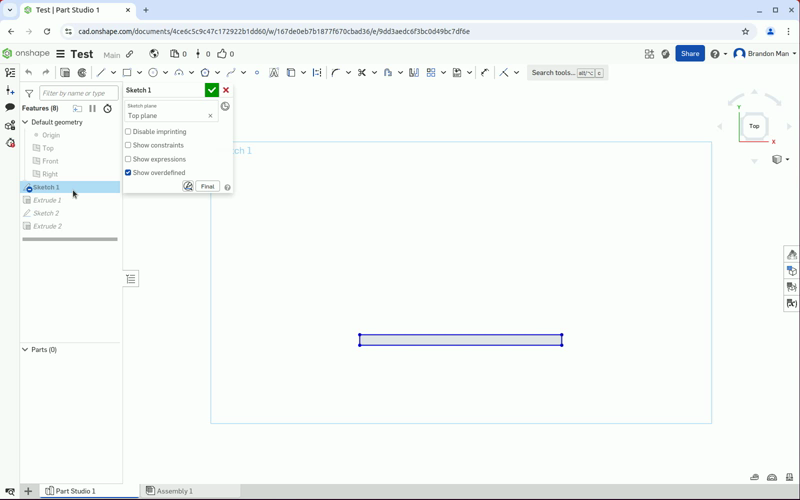
mouse_move(229, 92)
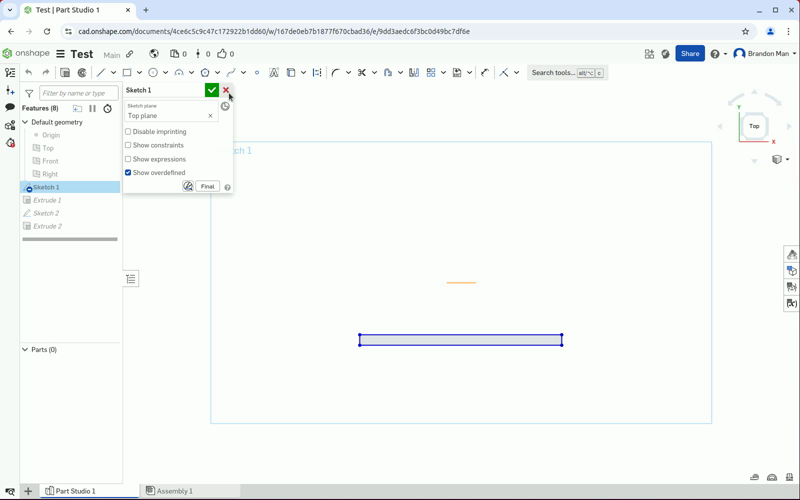
click(229, 92)
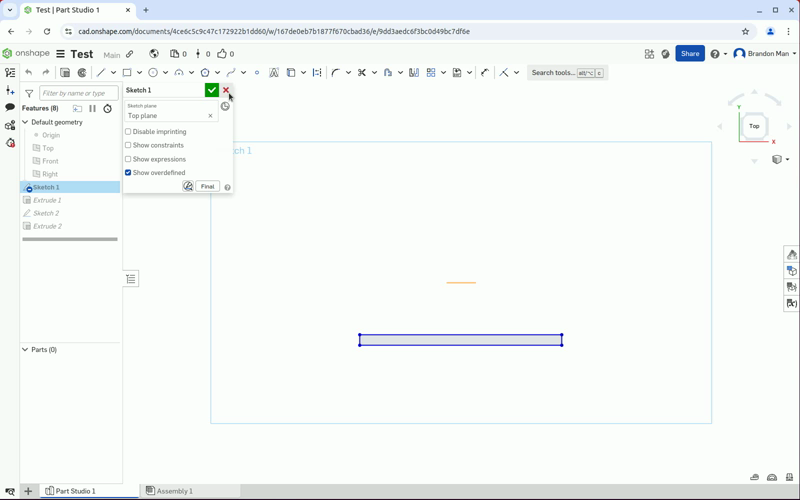
key(shift+s)
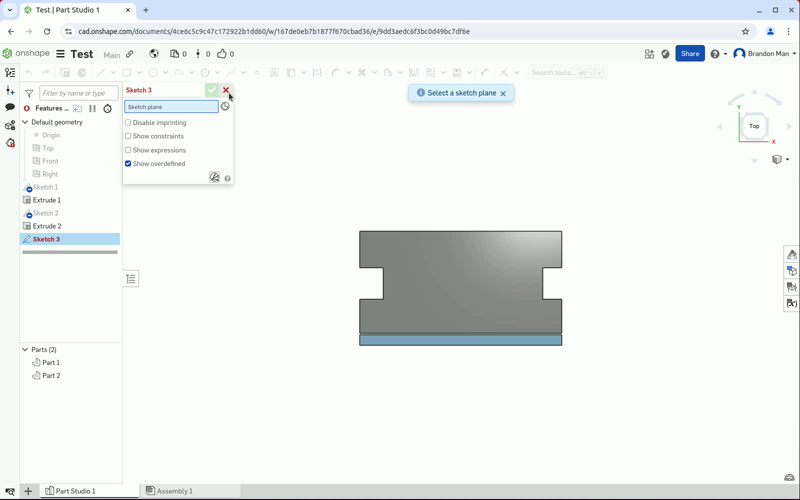
mouse_move(73, 150)
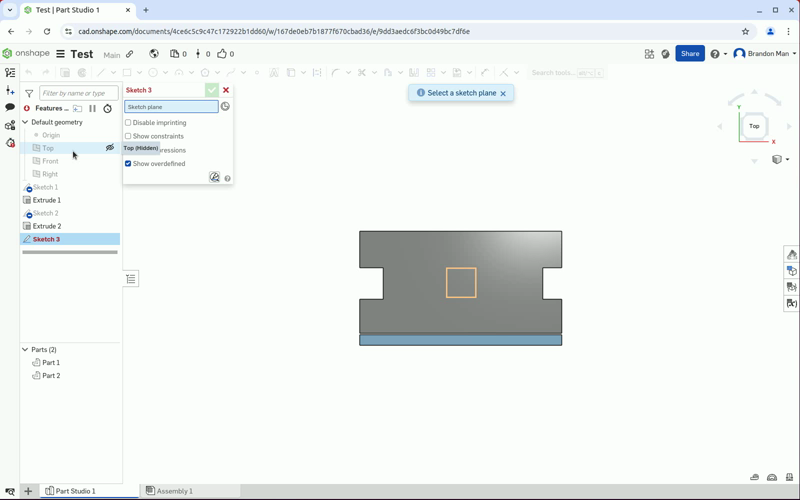
click(73, 150)
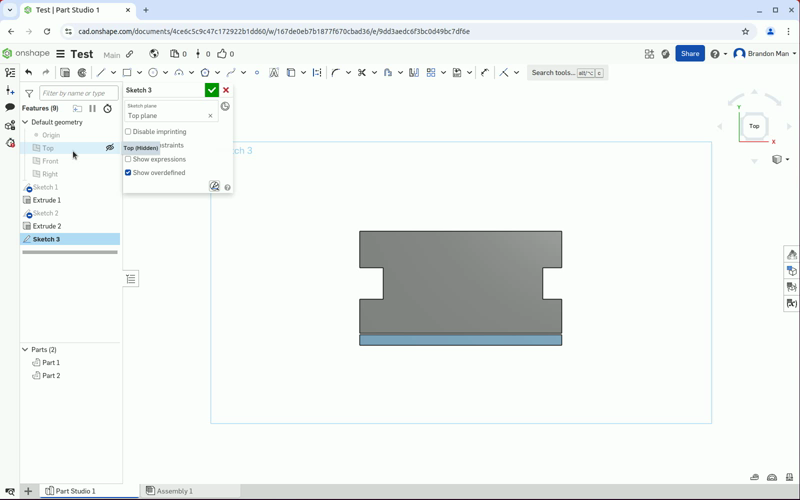
mouse_move(73, 352)
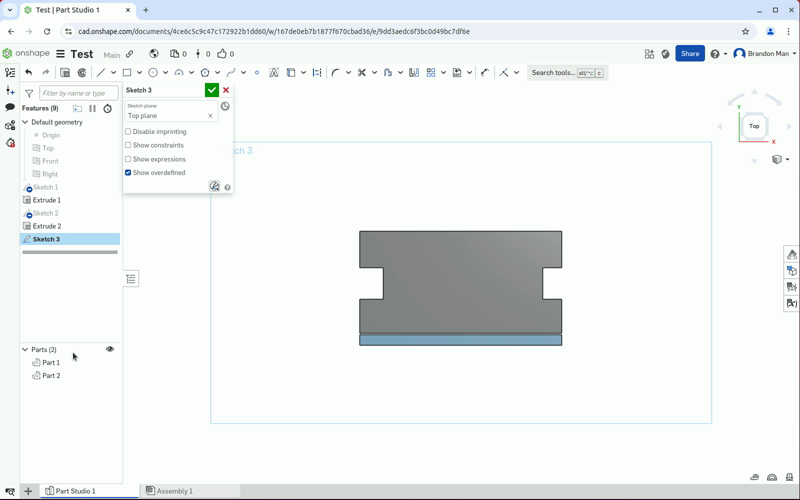
key(y)
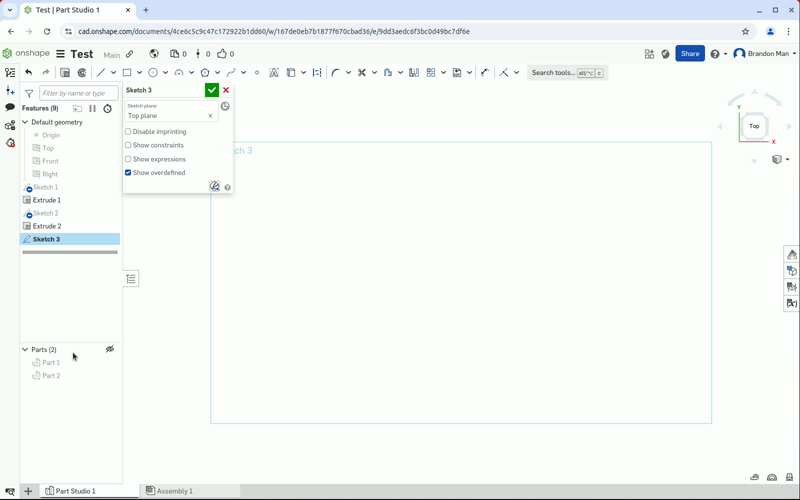
key(l)
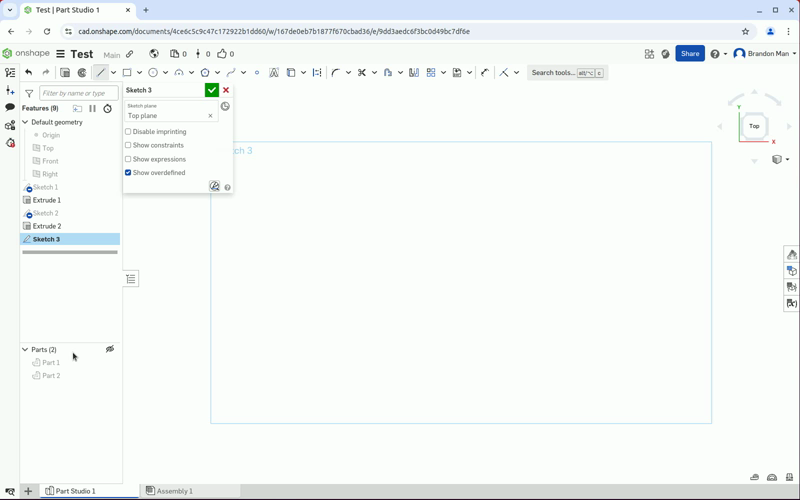
key_down(shift)
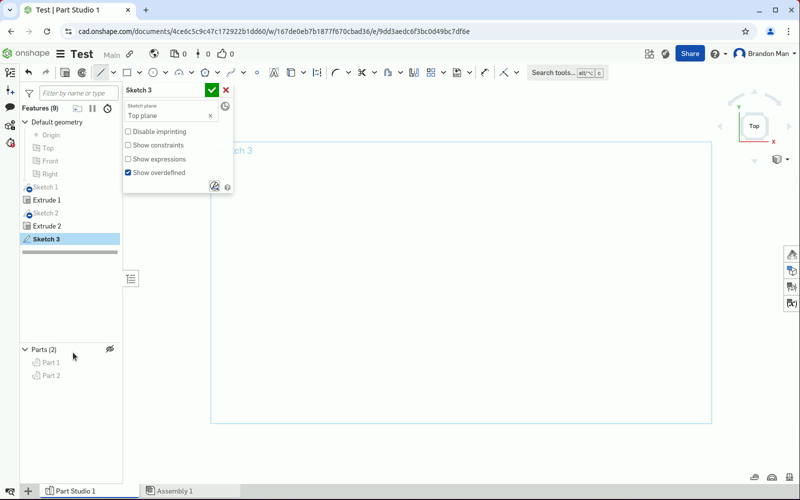
mouse_move(359, 299)
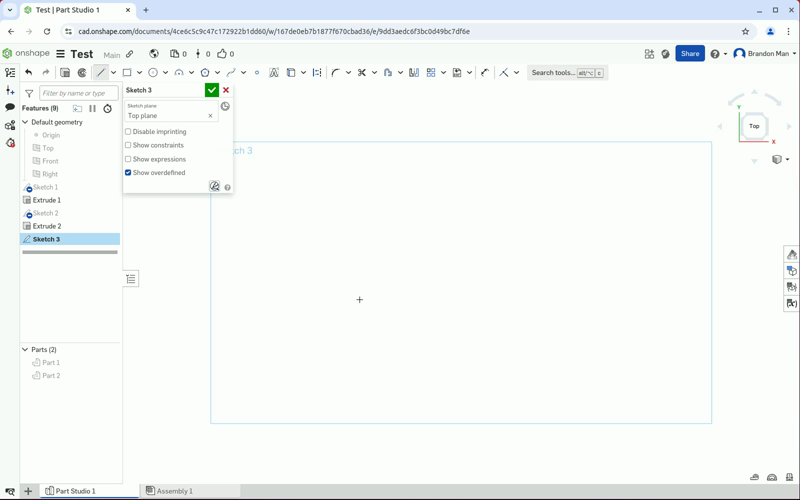
click(359, 299)
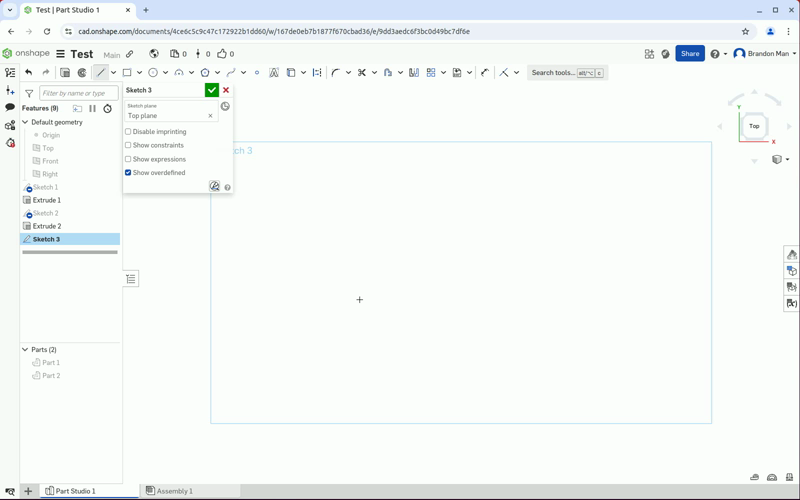
key_up(shift)
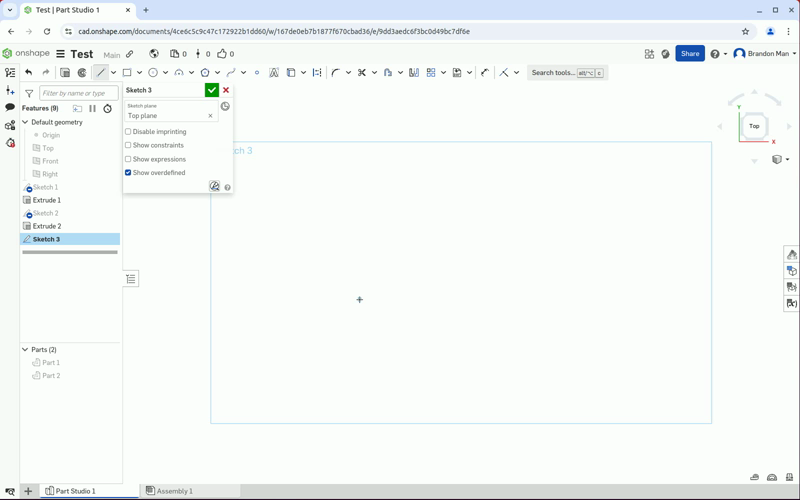
key_down(shift)
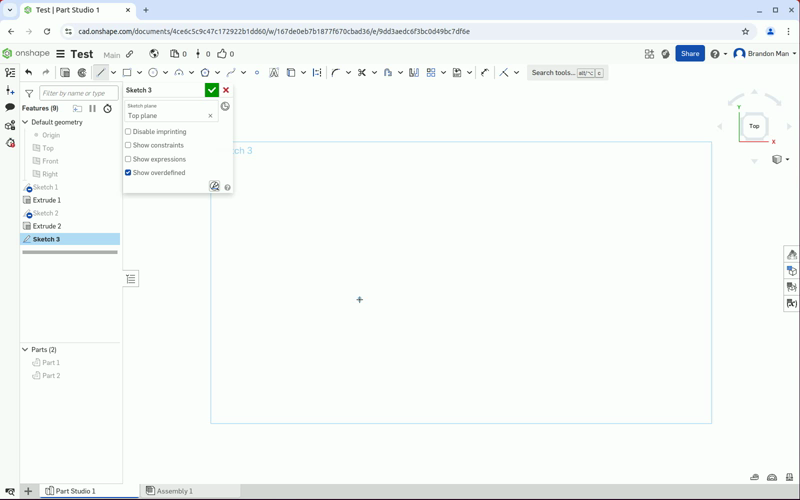
mouse_move(389, 299)
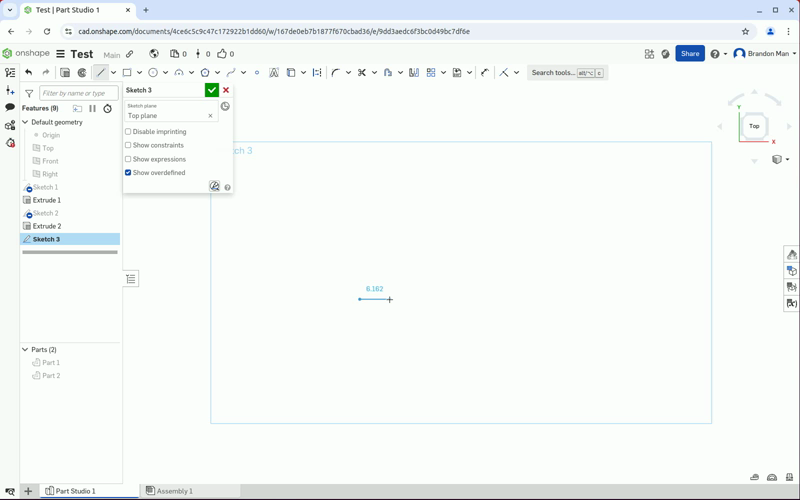
mouse_move(383, 299)
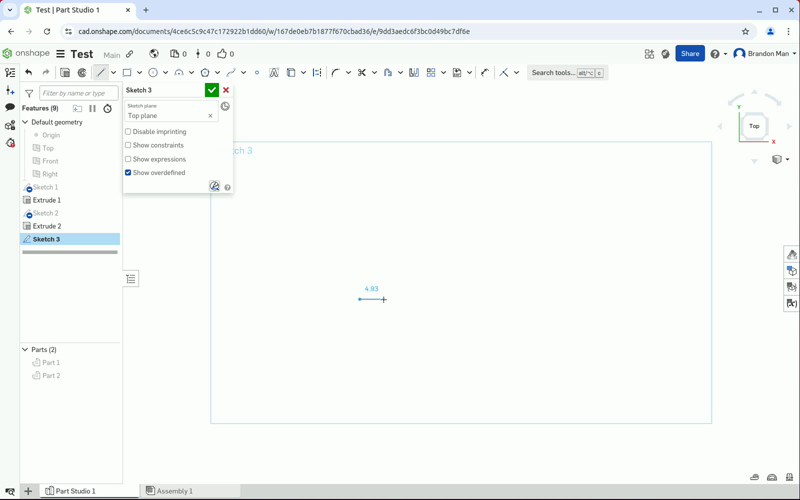
click(383, 299)
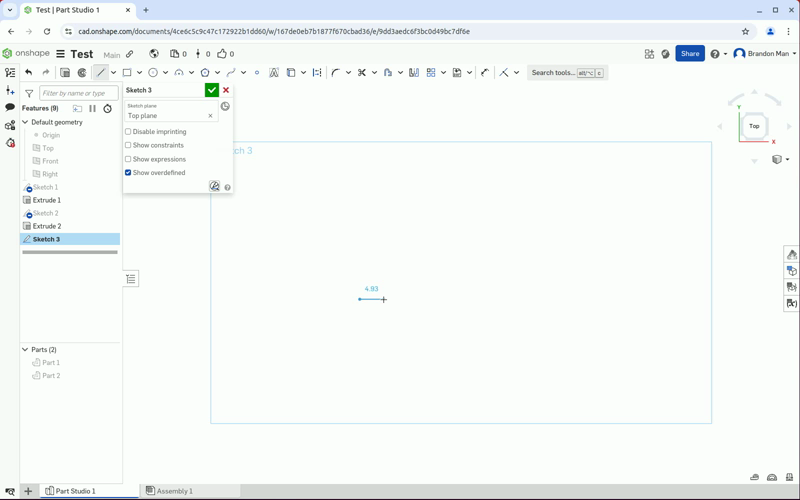
key_up(shift)
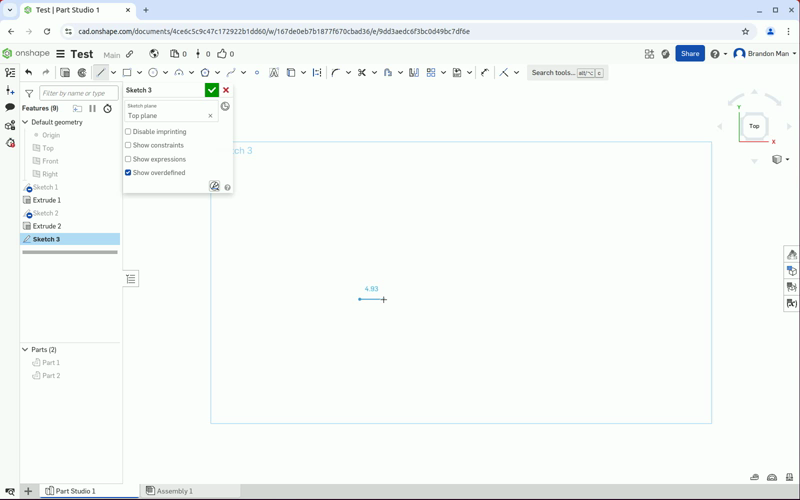
key_down(shift)
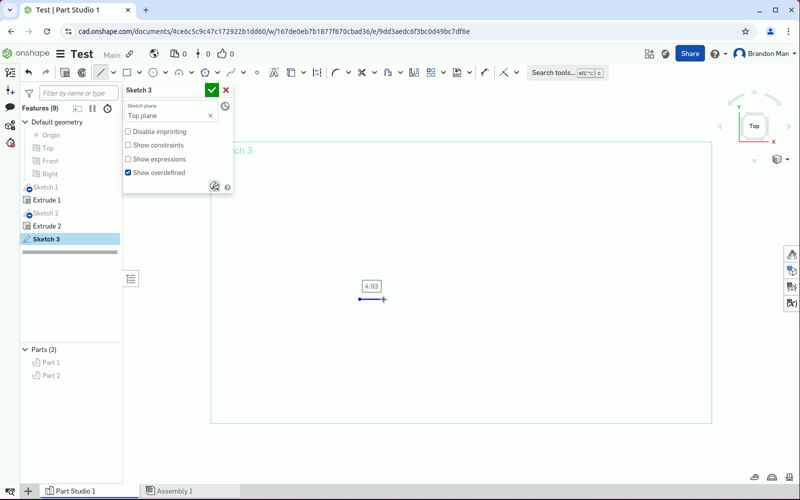
mouse_move(414, 299)
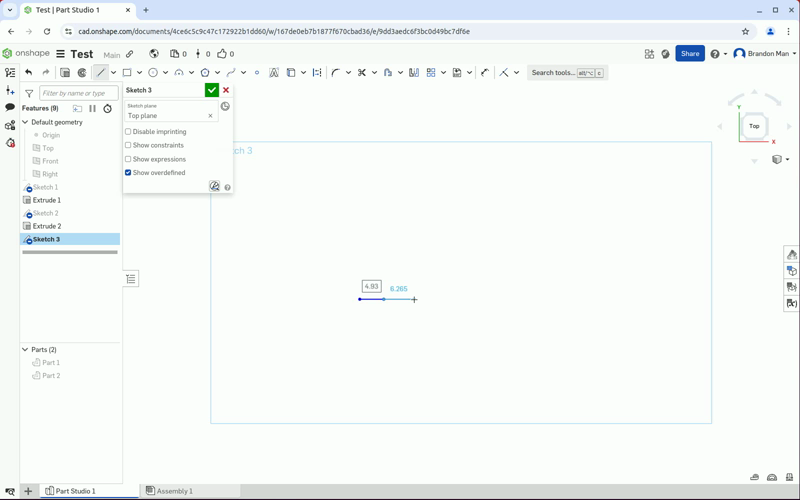
mouse_move(383, 265)
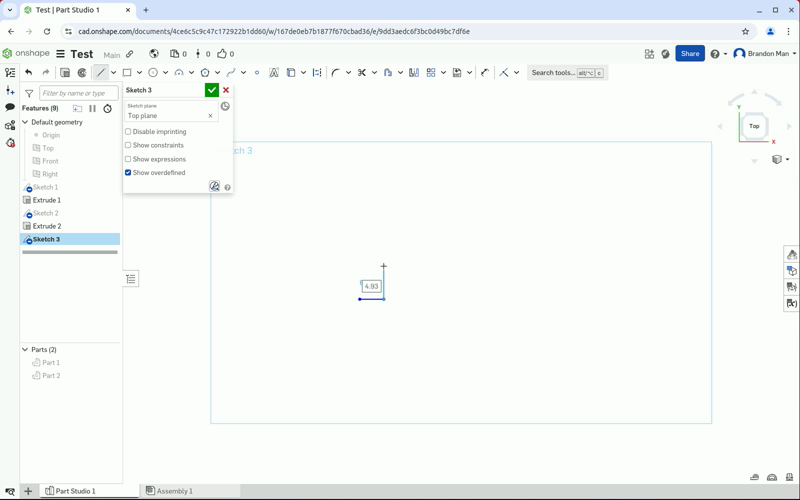
click(383, 265)
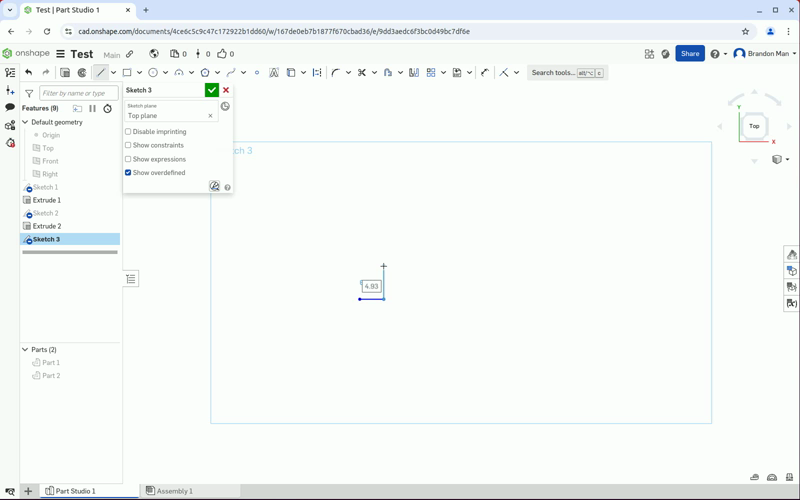
key_up(shift)
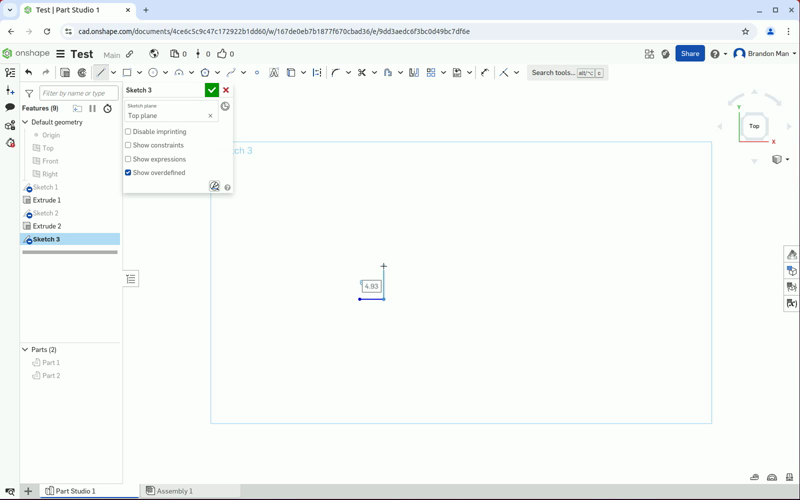
key_down(shift)
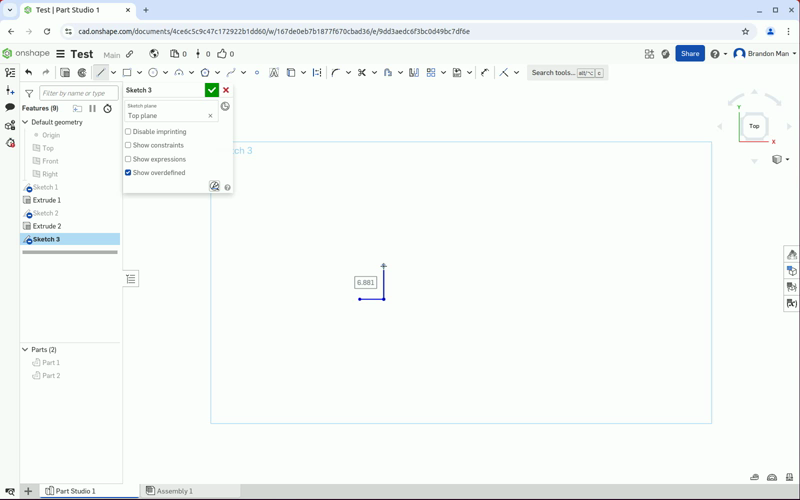
mouse_move(414, 265)
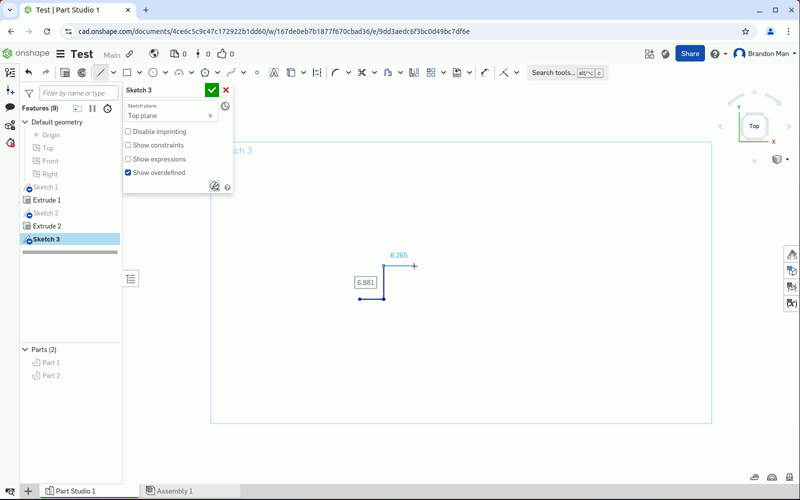
mouse_move(359, 265)
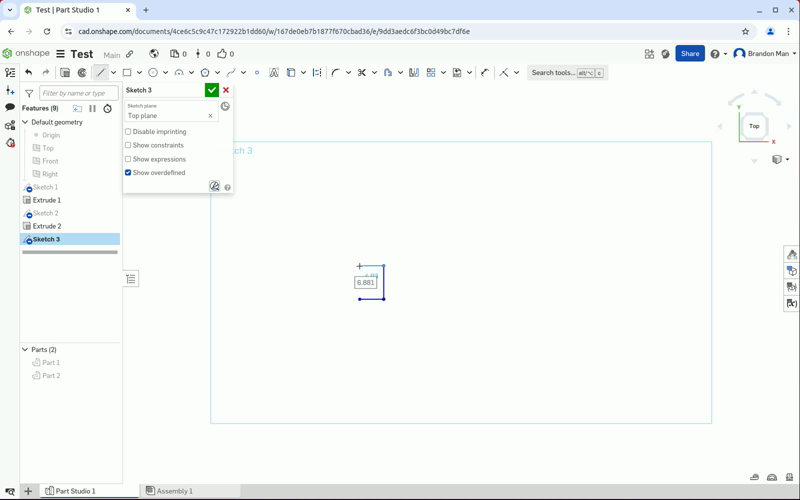
click(359, 265)
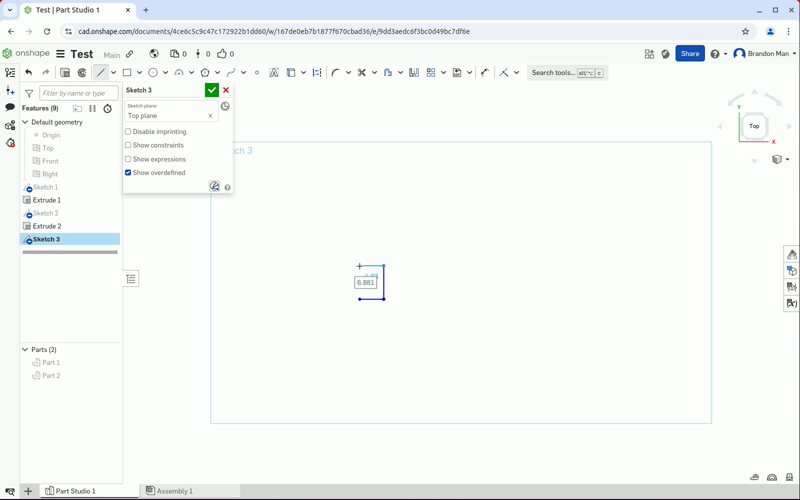
key_up(shift)
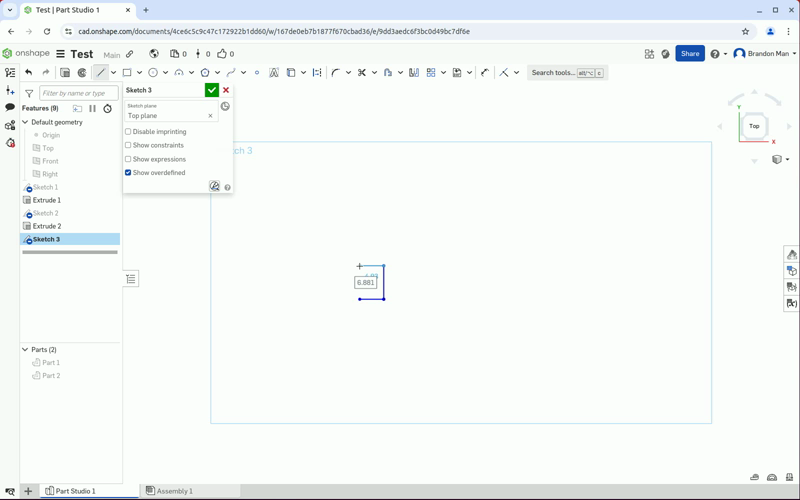
mouse_move(389, 265)
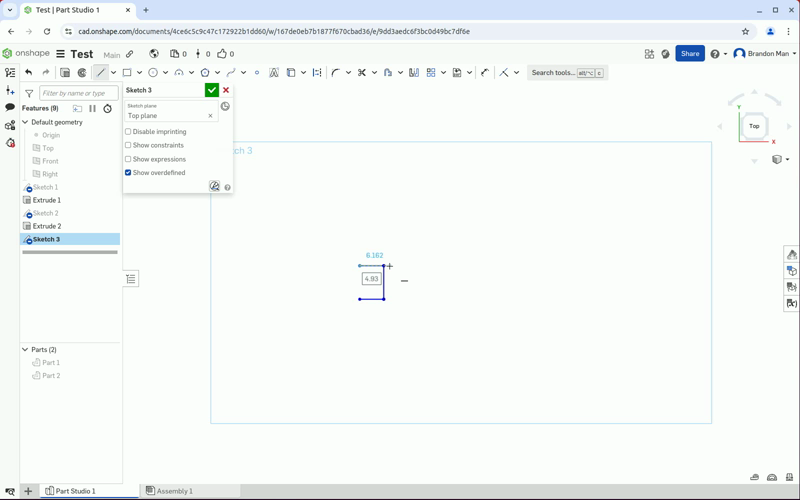
key_down(shift)
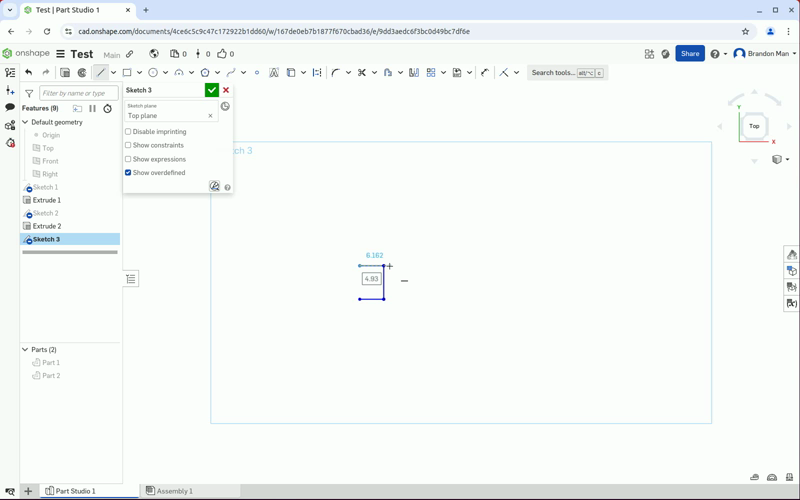
mouse_move(359, 299)
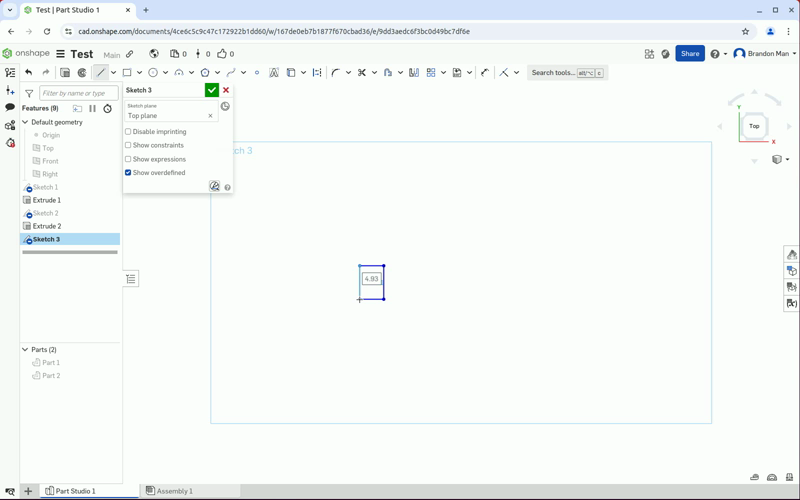
key_up(shift)
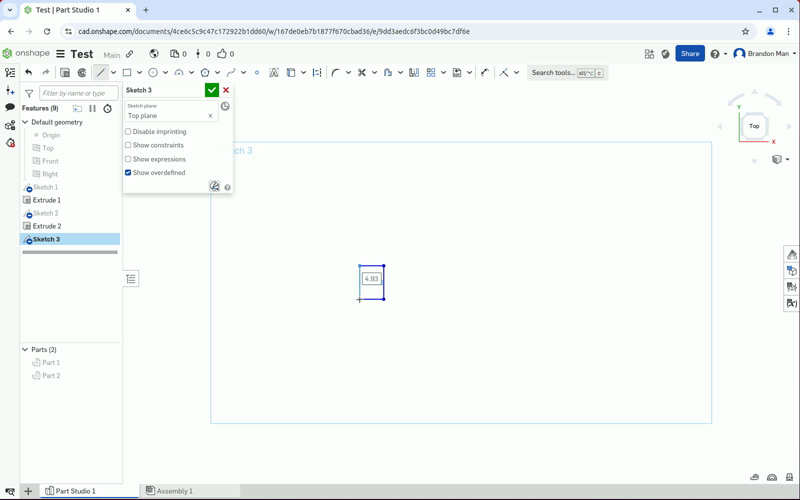
click(359, 299)
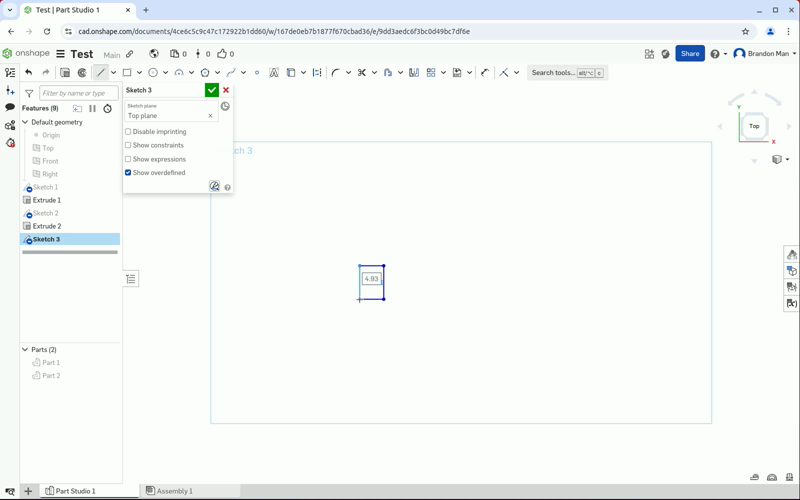
key(esc)
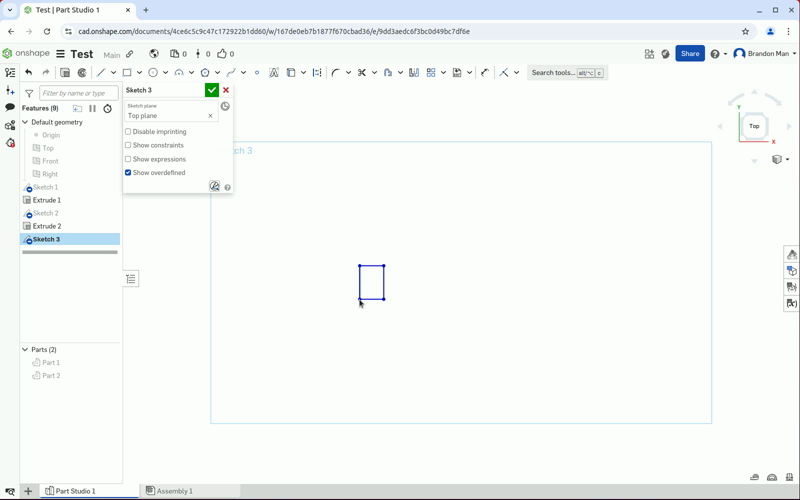
mouse_move(365, 292)
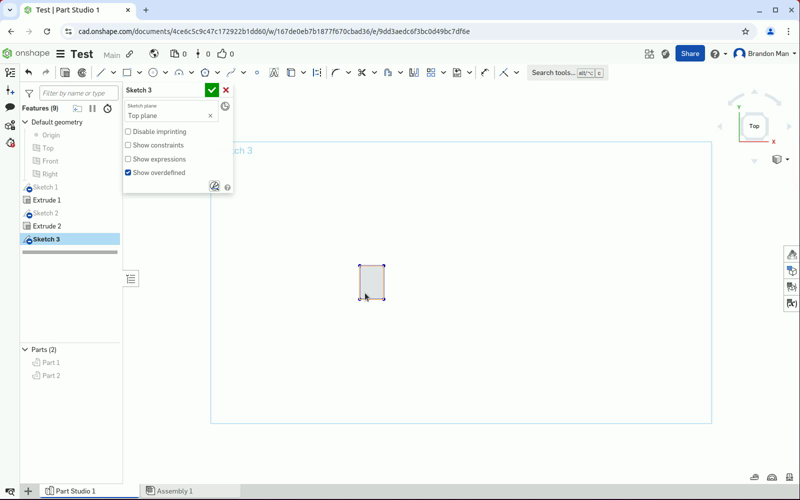
scroll(6)
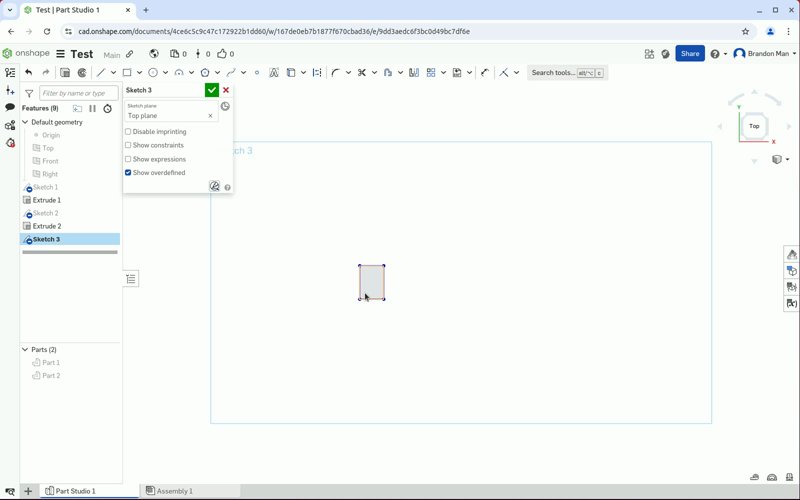
scroll(6)
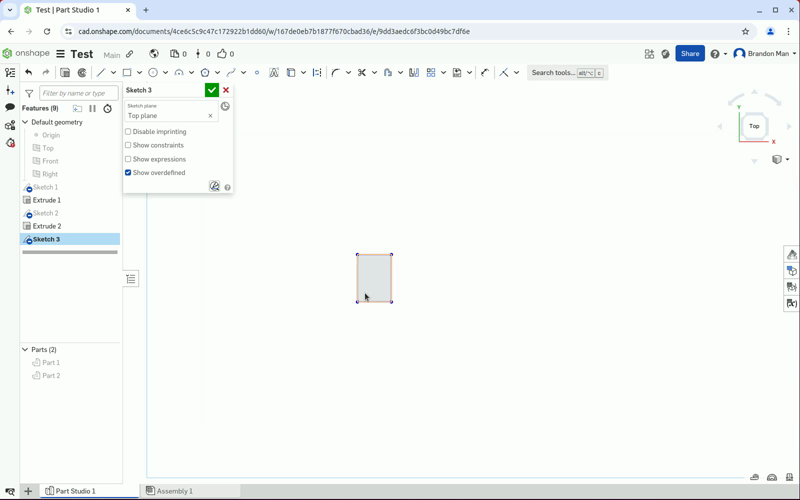
scroll(6)
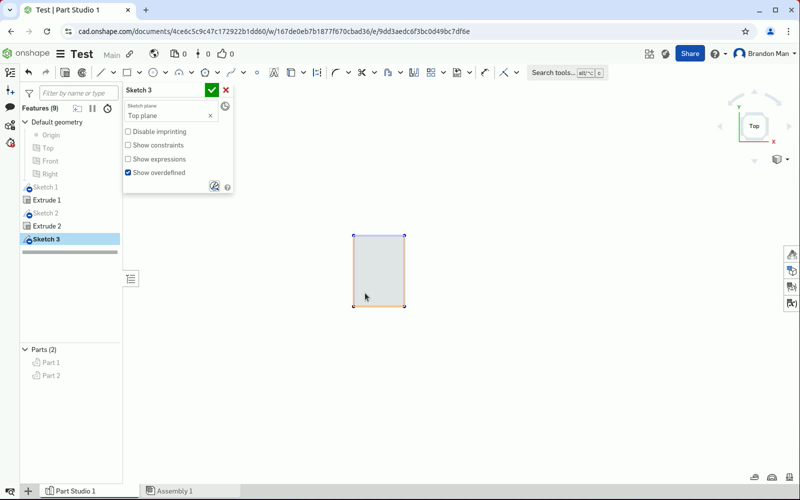
scroll(6)
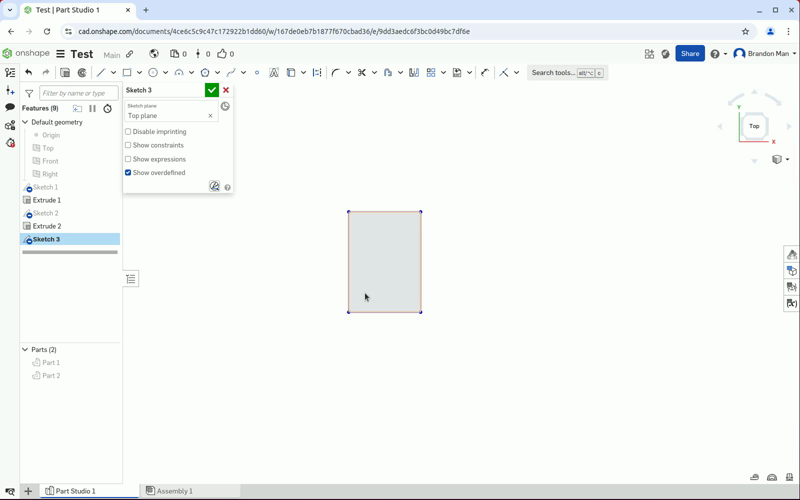
scroll(6)
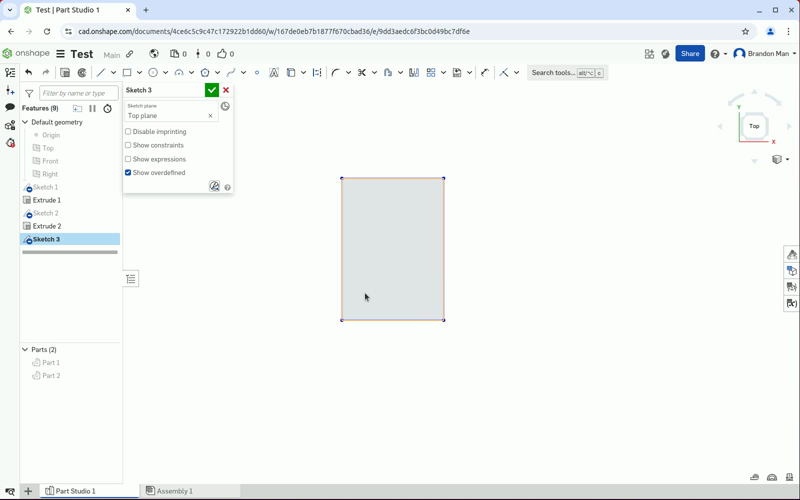
scroll(6)
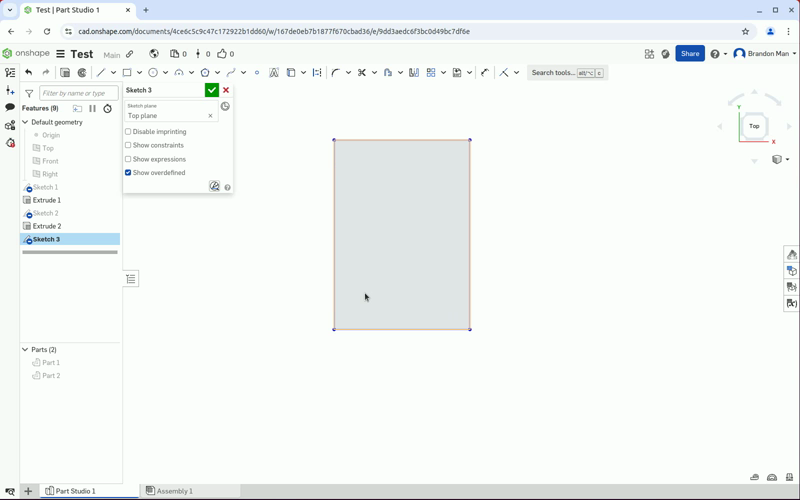
scroll(6)
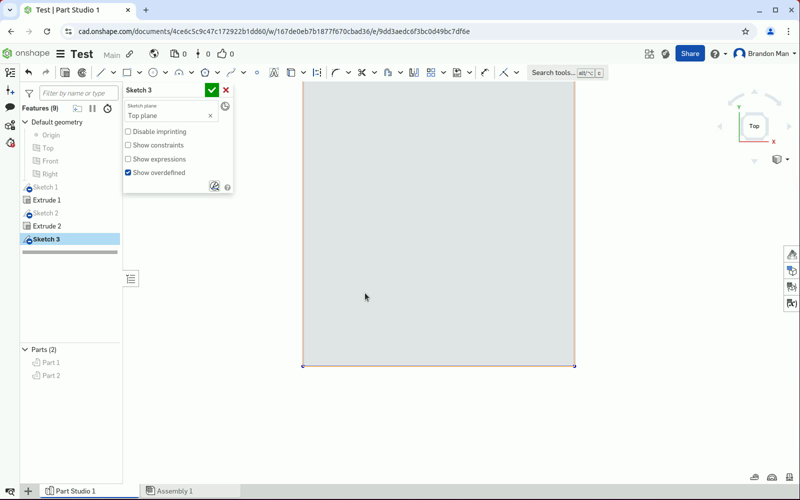
click(365, 292)
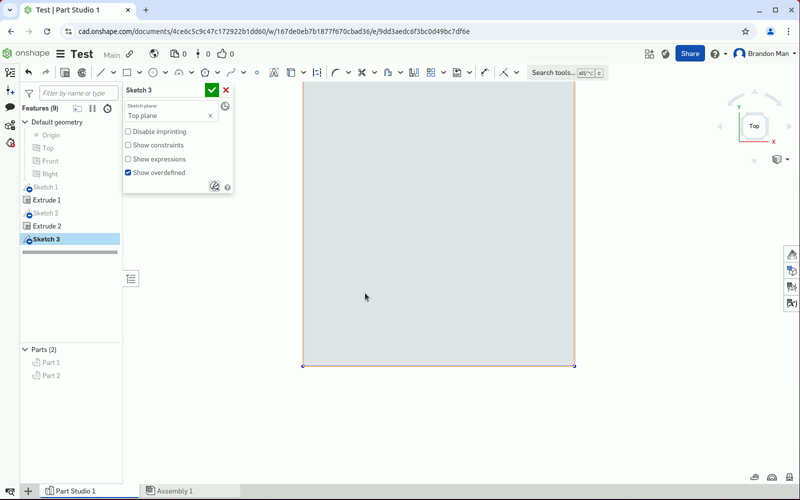
scroll(-6)
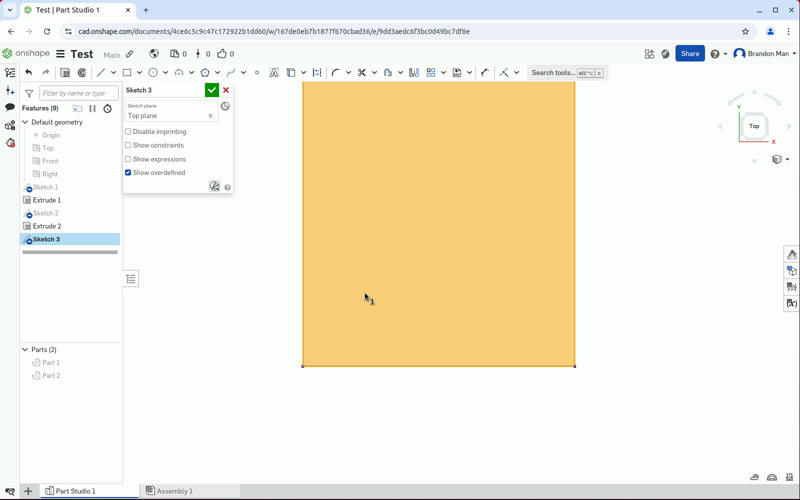
scroll(-6)
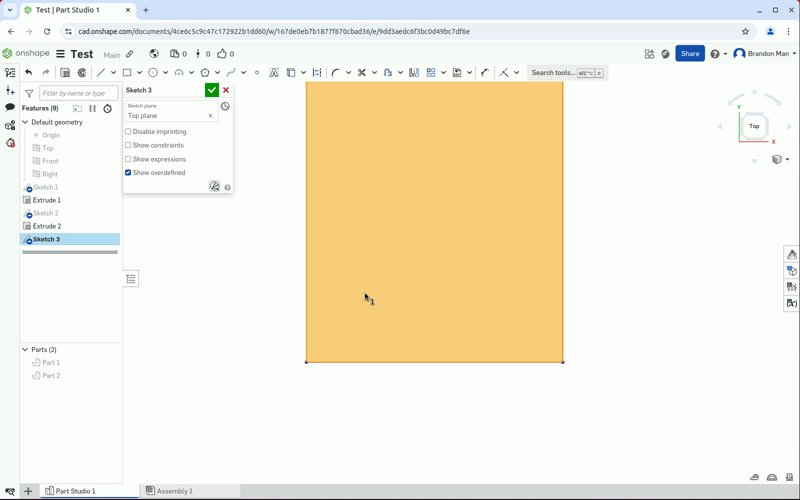
scroll(-6)
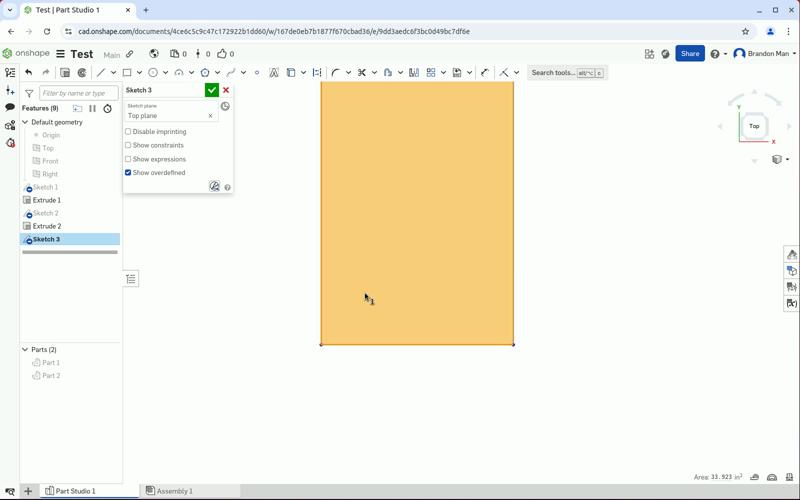
scroll(-6)
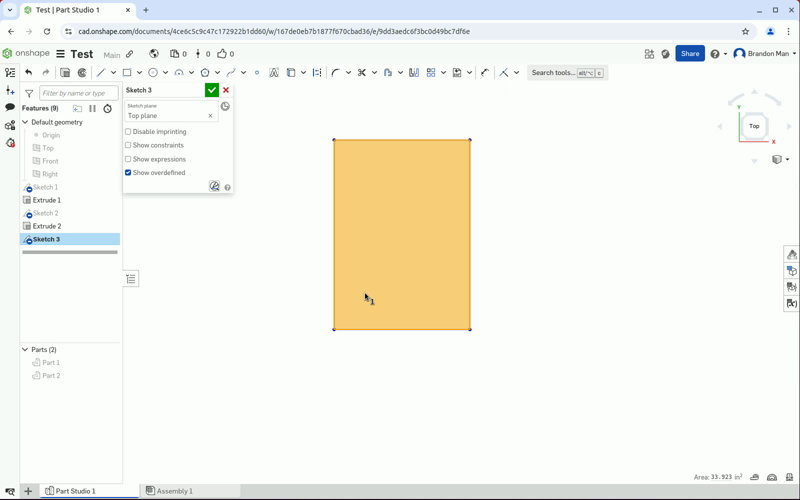
scroll(-6)
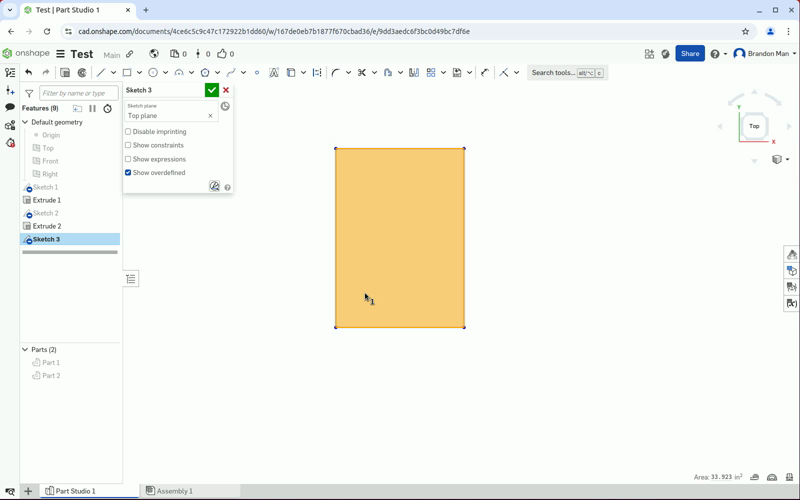
scroll(-6)
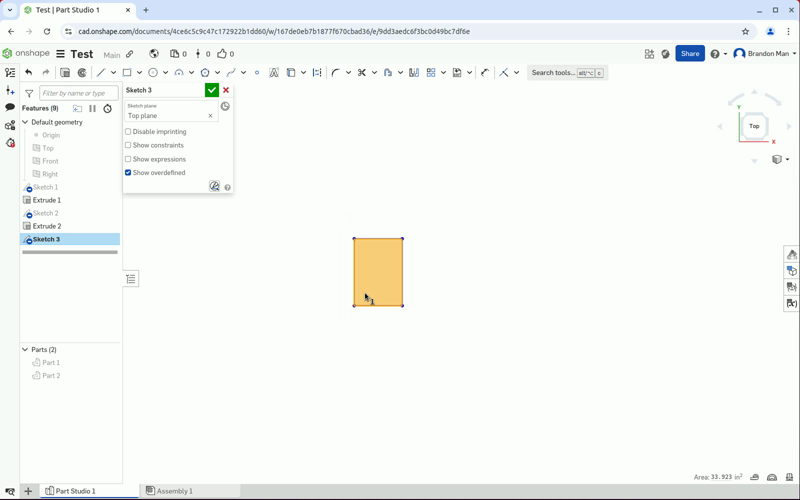
scroll(-6)
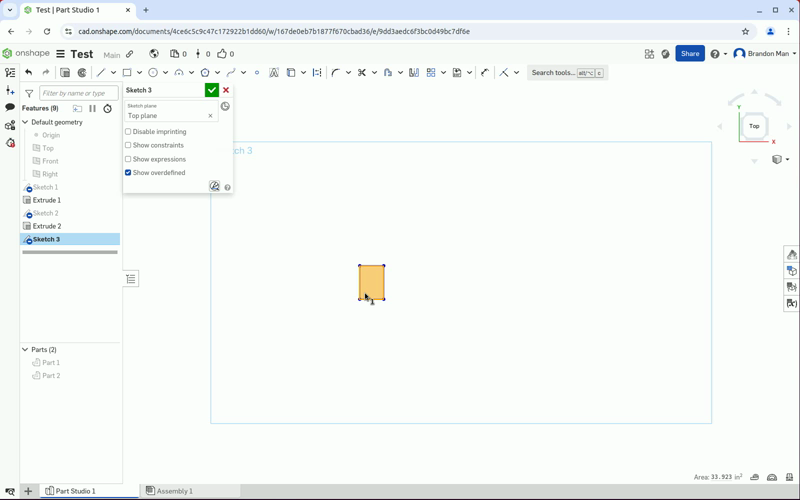
mouse_move(73, 352)
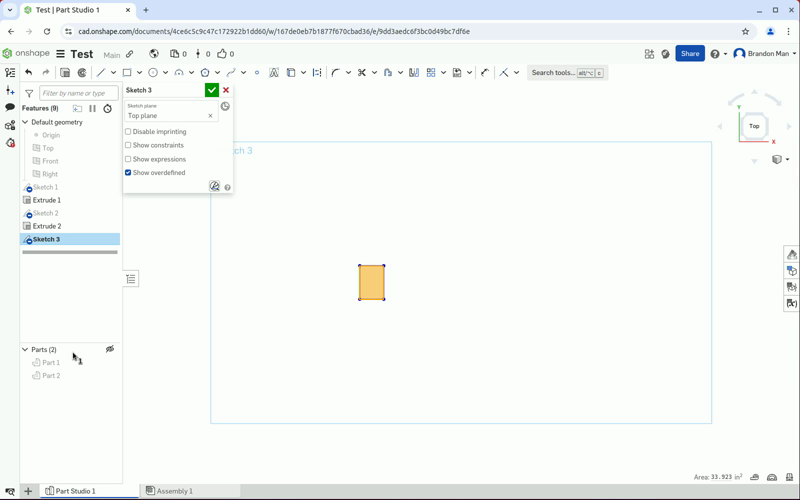
key(shift+y)
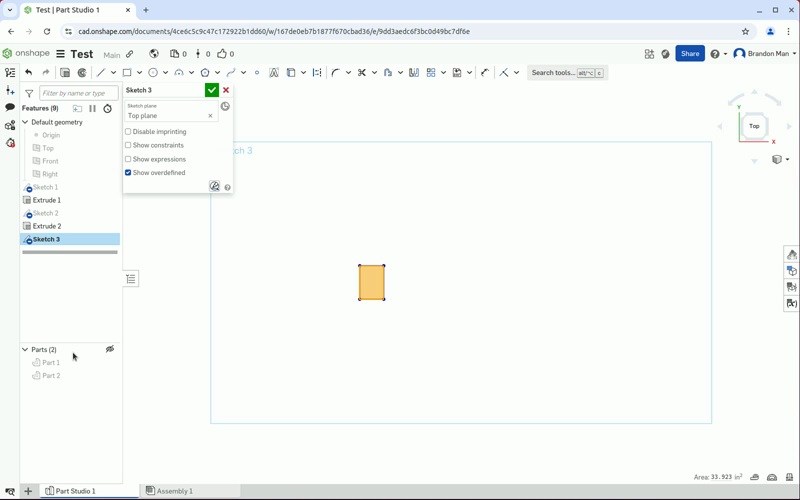
key(shift+e)
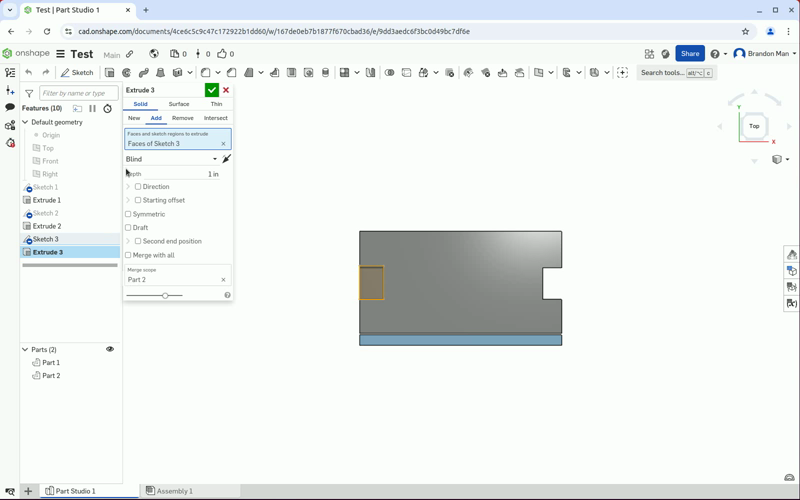
mouse_move(143, 106)
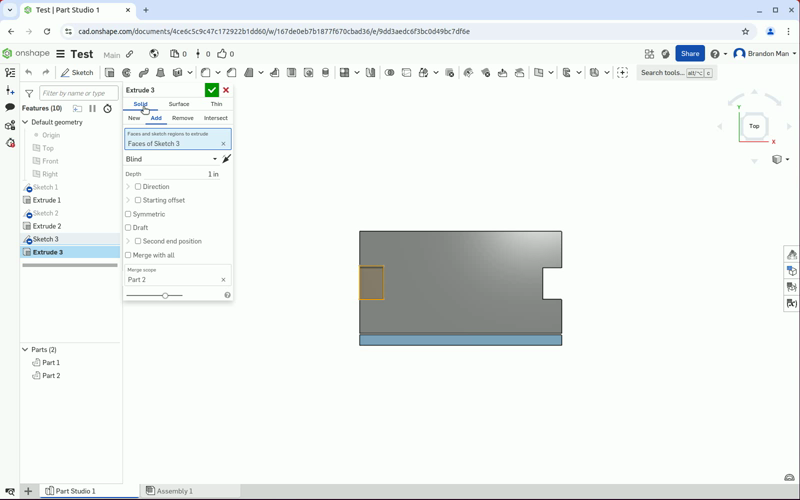
click(143, 106)
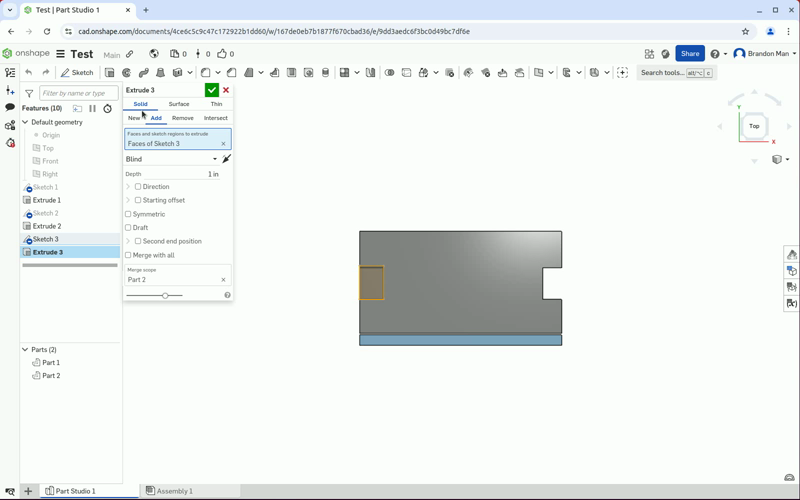
mouse_move(137, 120)
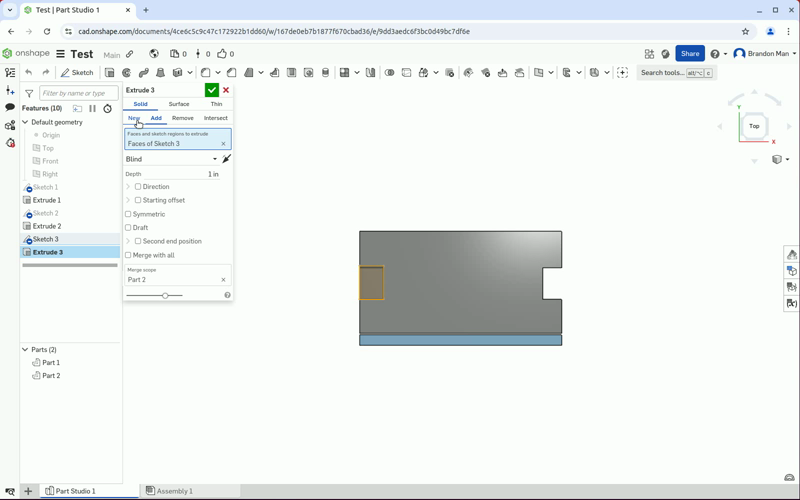
click(137, 120)
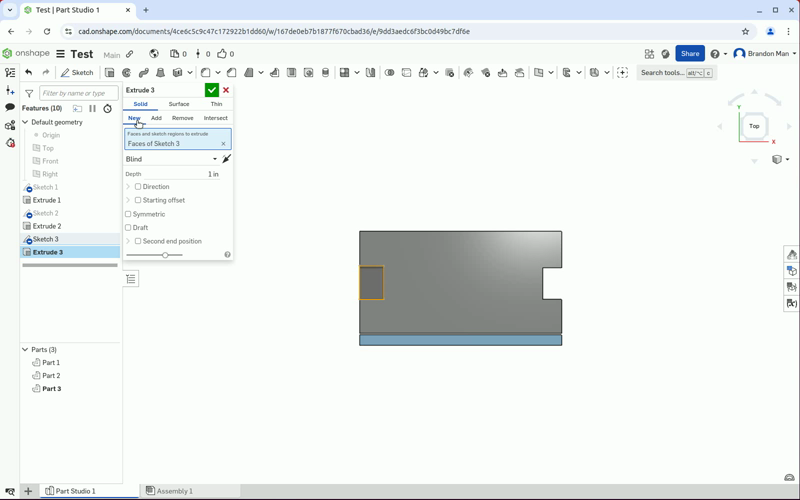
key(tab, 4)
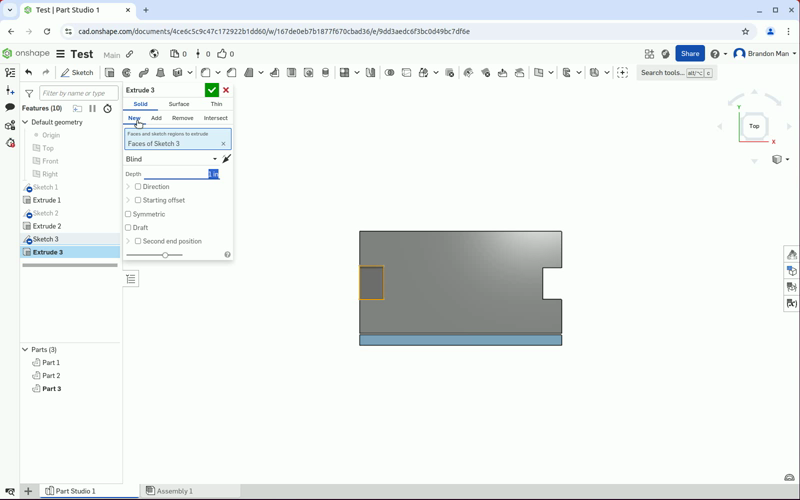
text(9.869)
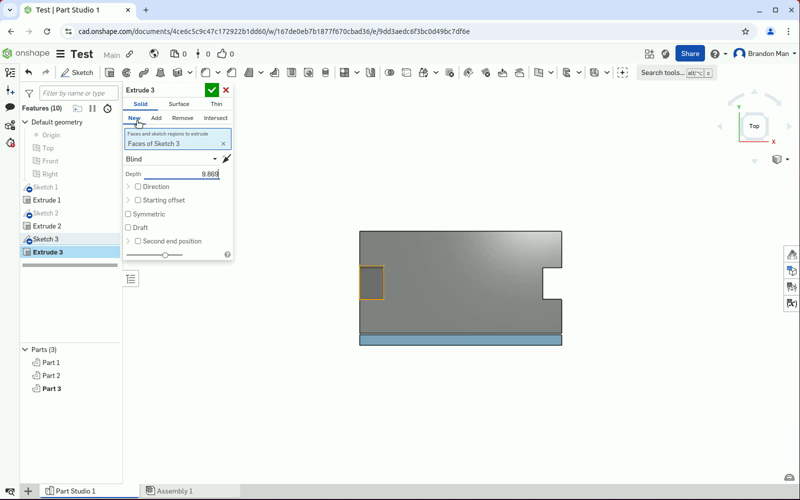
key(enter)
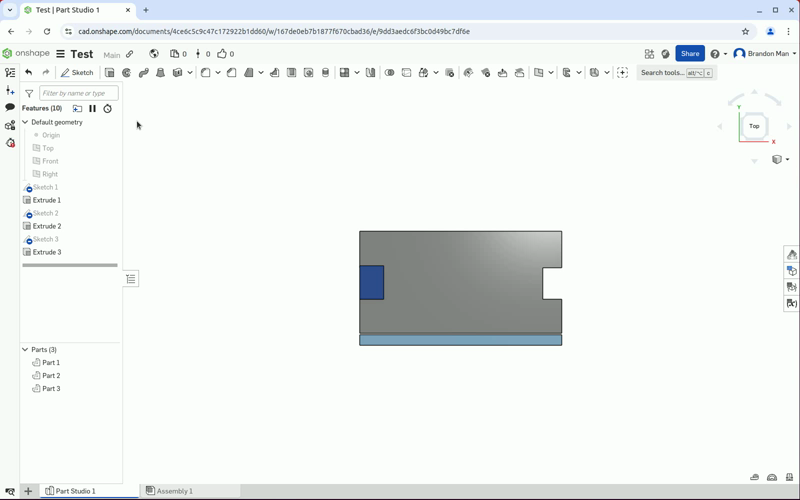
key(shift+h)
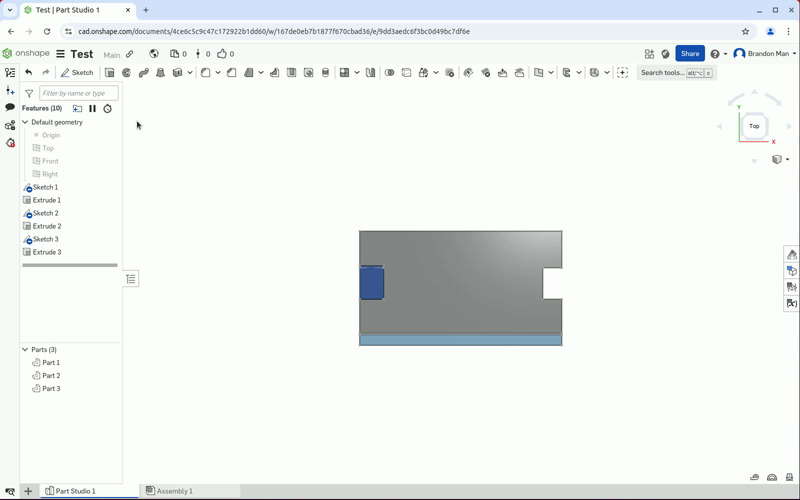
key(shift+h)
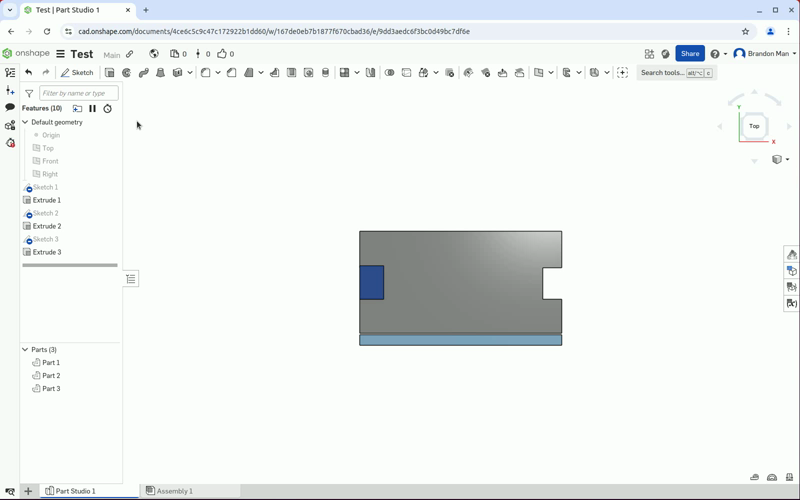
mouse_move(73, 189)
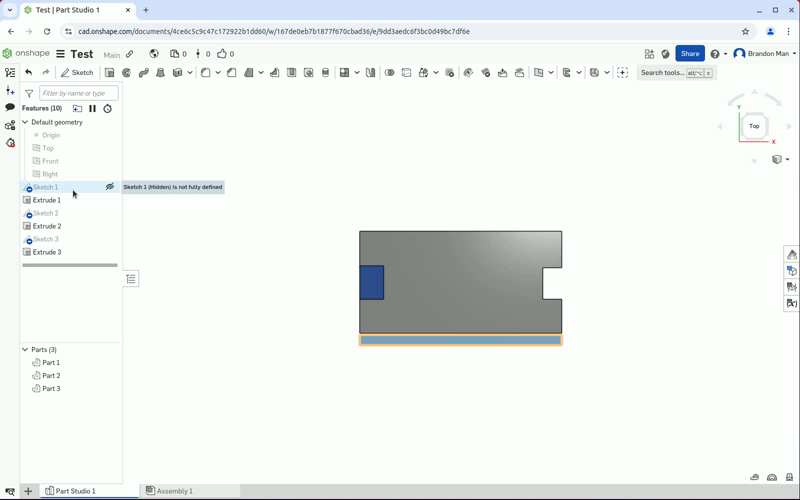
click(73, 189)
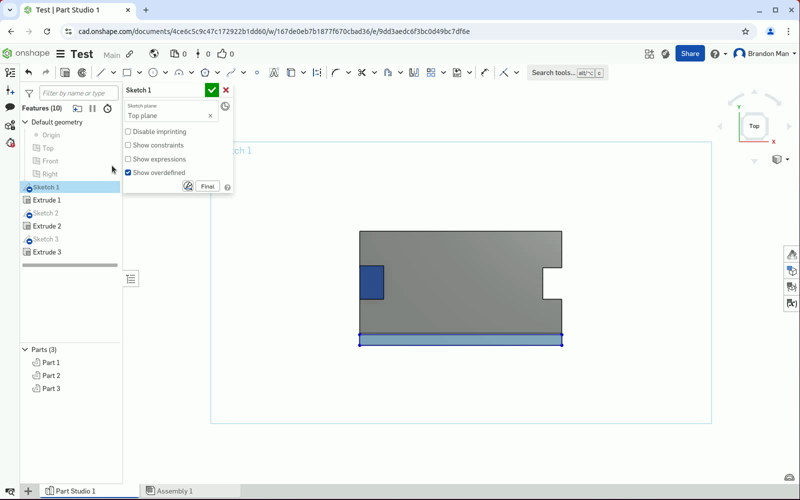
mouse_move(229, 92)
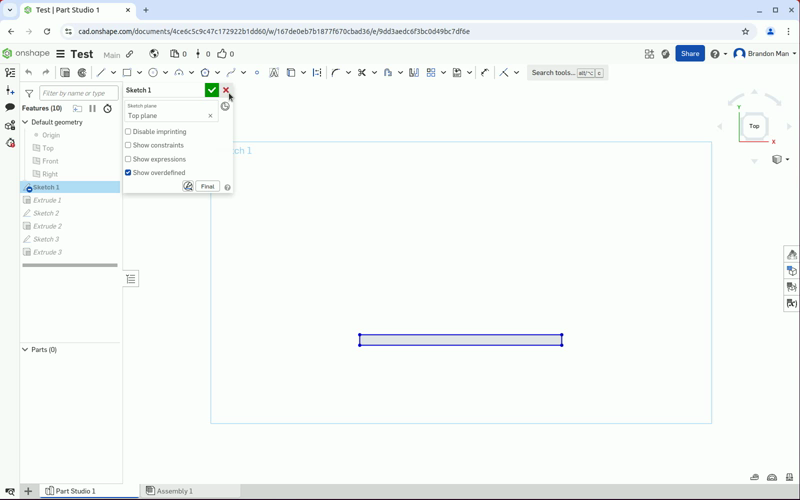
click(229, 92)
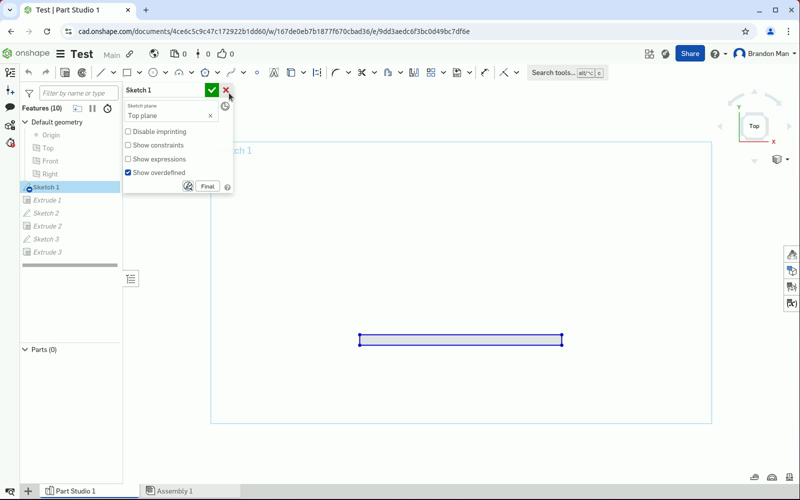
key(shift+s)
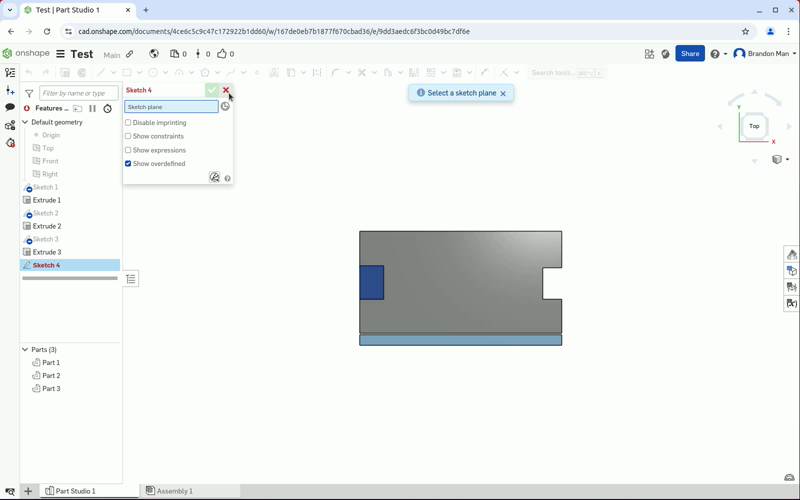
mouse_move(73, 150)
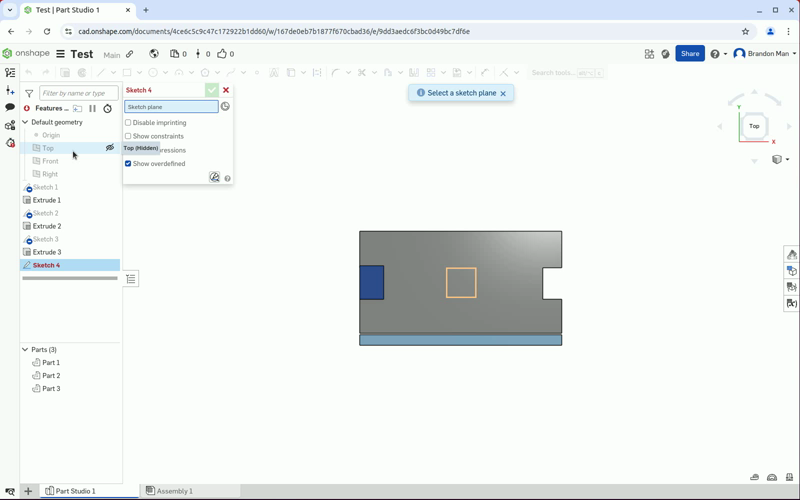
click(73, 150)
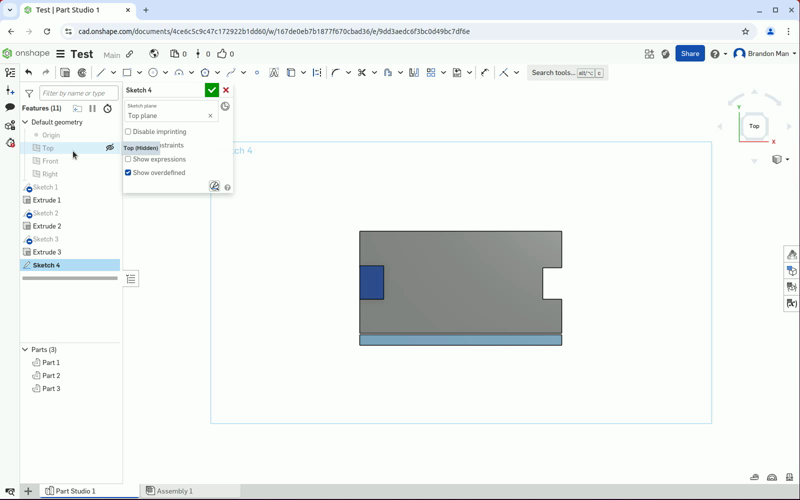
mouse_move(73, 352)
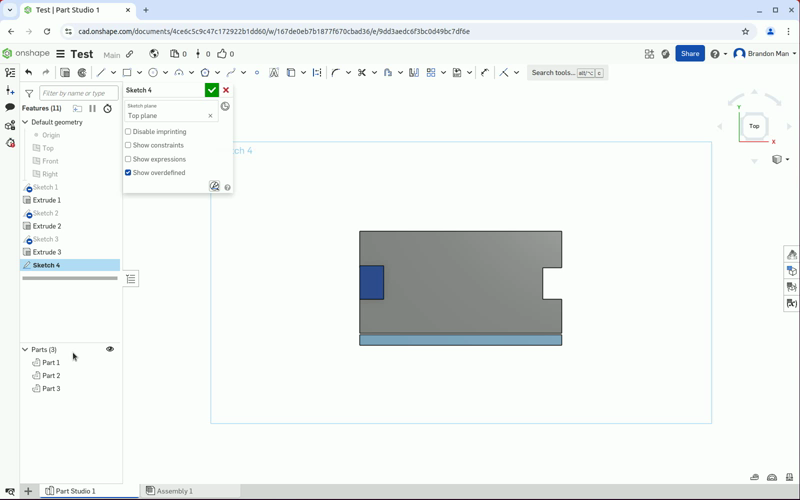
key(y)
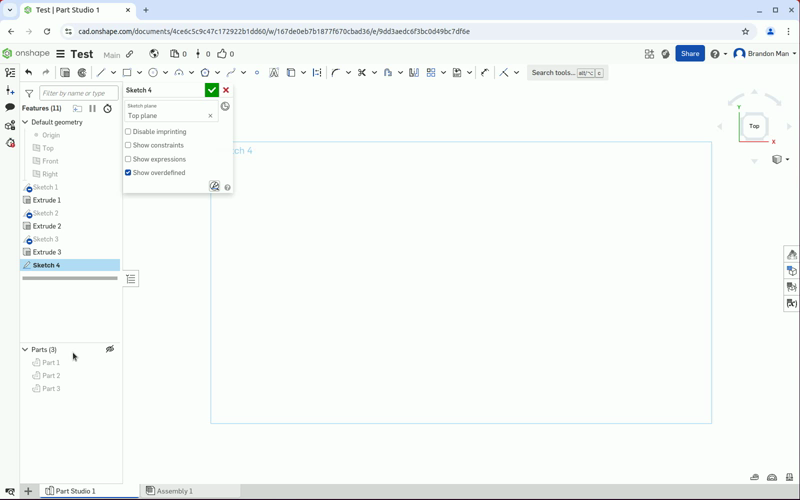
key(l)
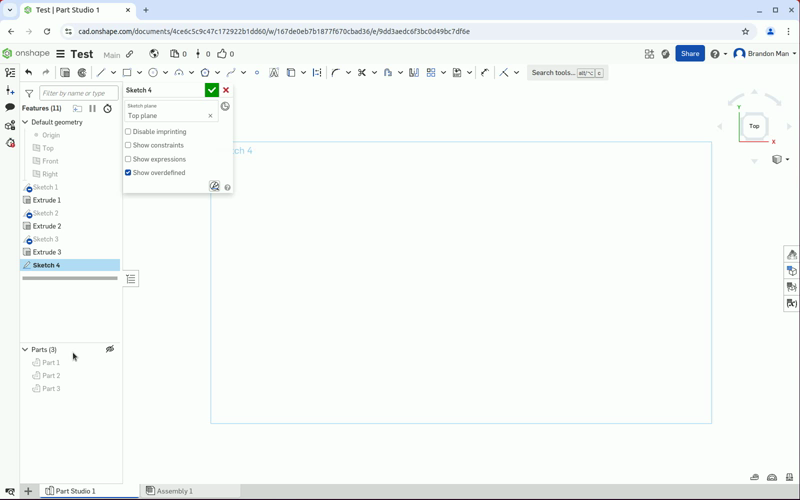
key_down(shift)
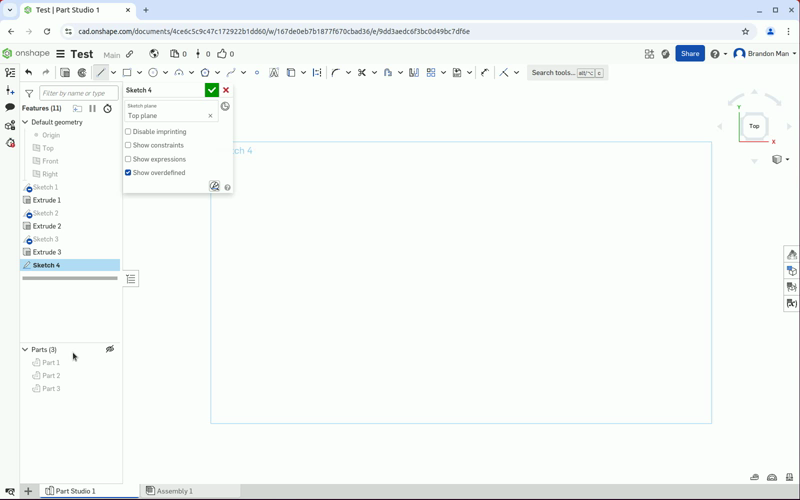
mouse_move(359, 345)
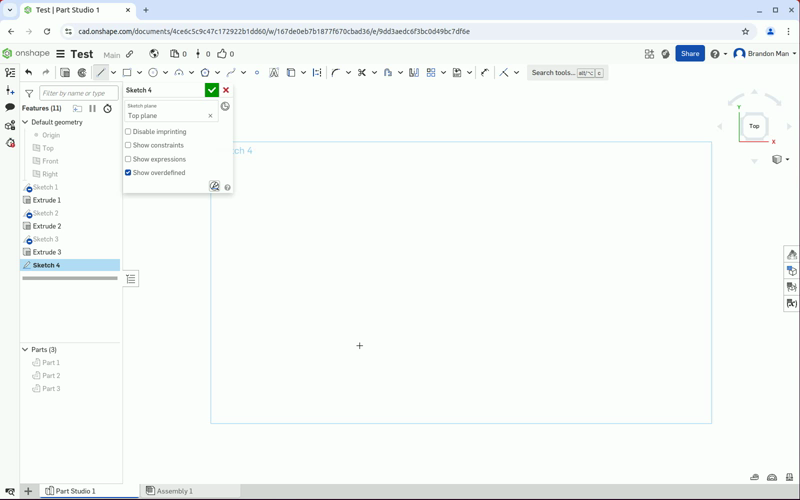
click(359, 345)
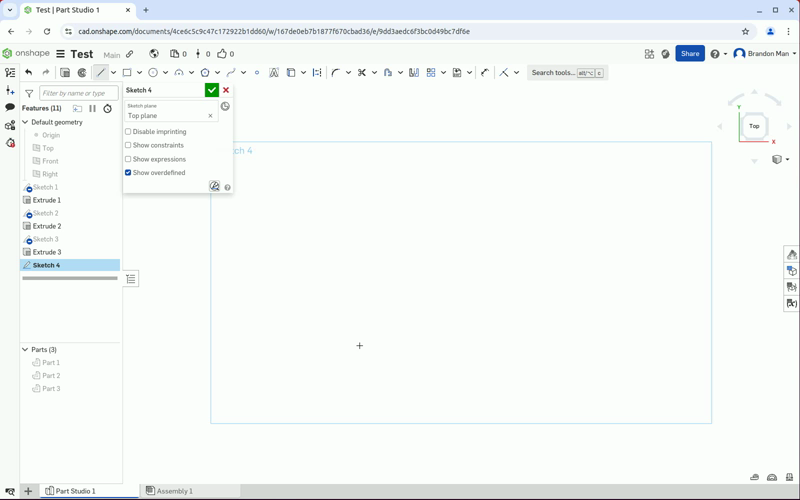
key_up(shift)
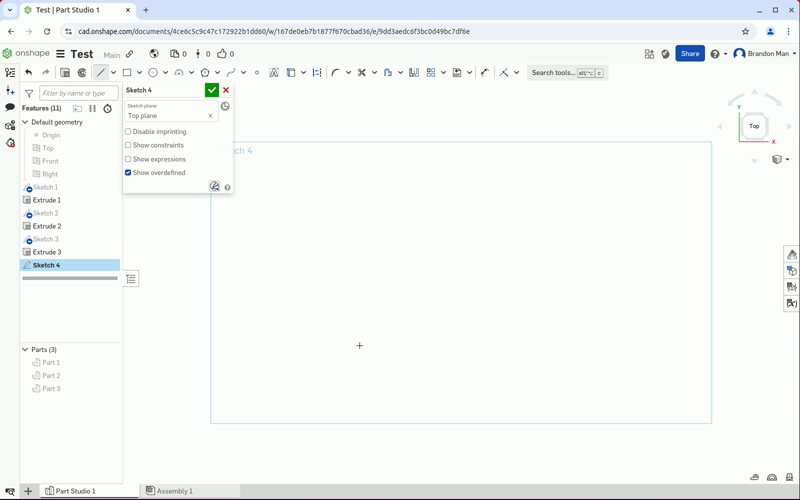
key_down(shift)
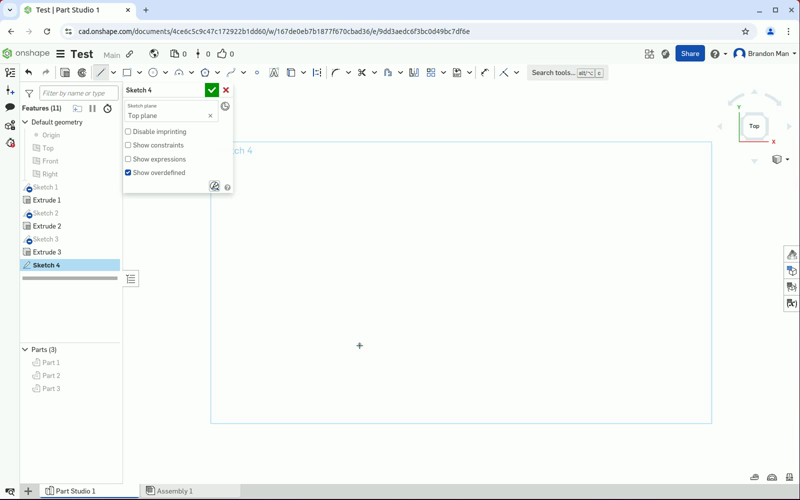
mouse_move(561, 345)
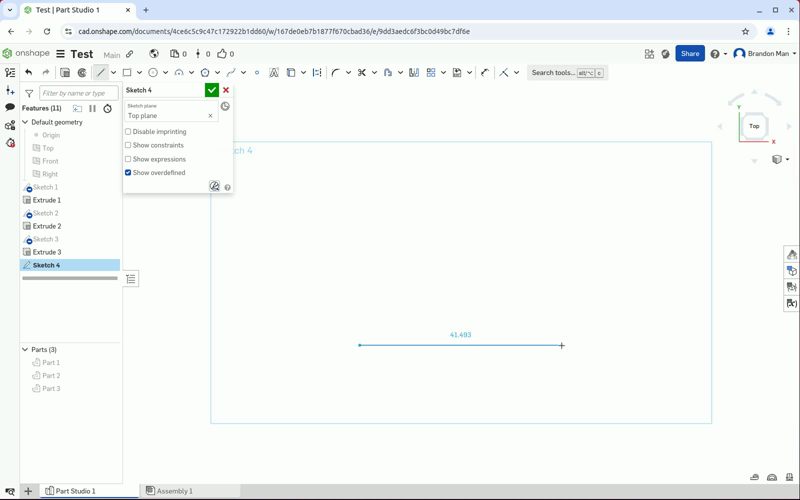
click(561, 345)
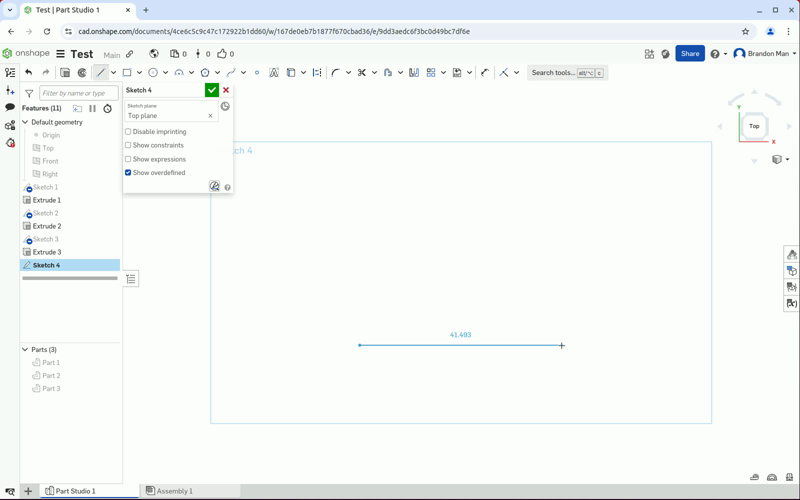
key_up(shift)
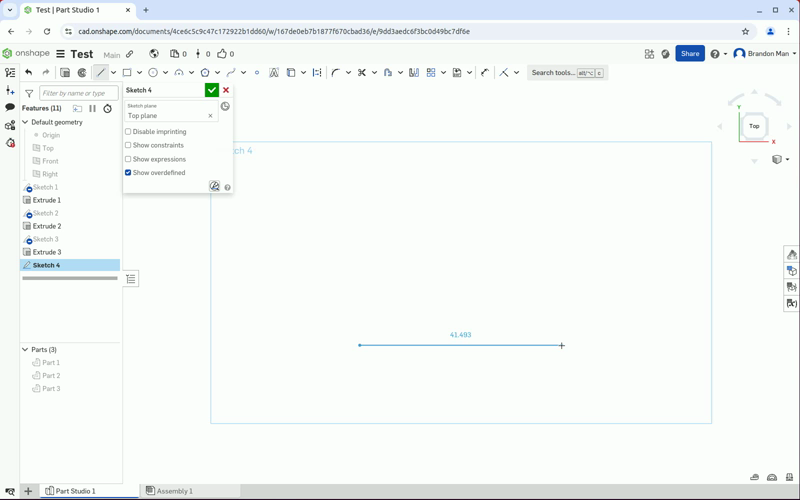
key_down(shift)
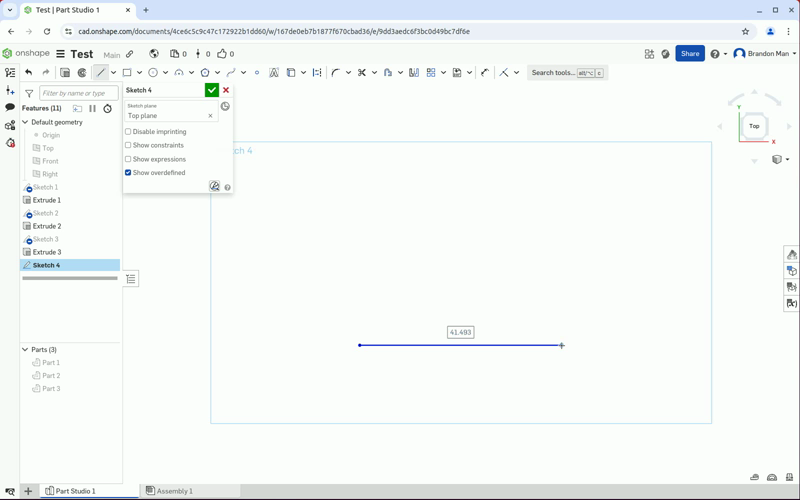
mouse_move(589, 345)
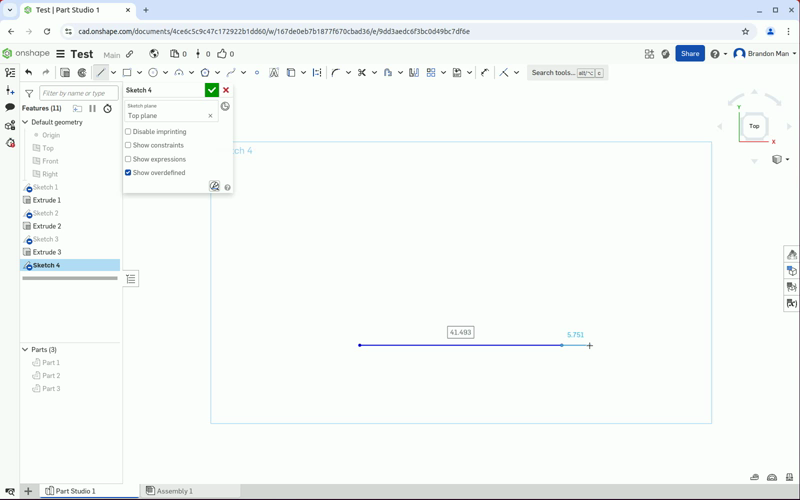
mouse_move(561, 334)
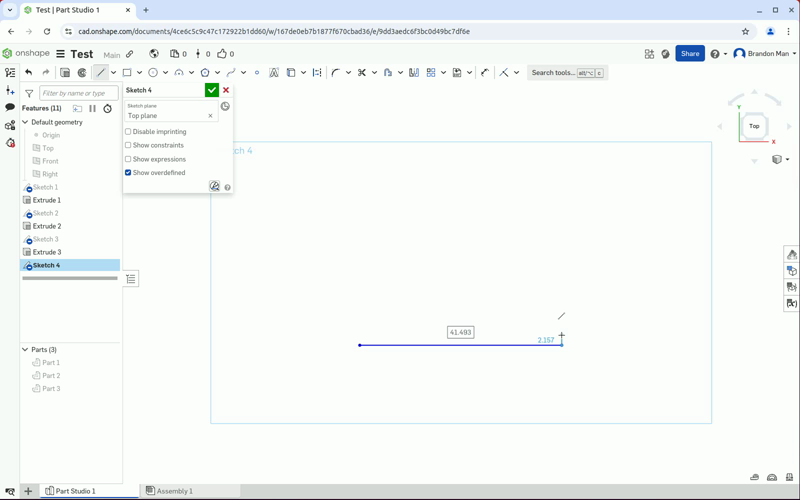
click(561, 334)
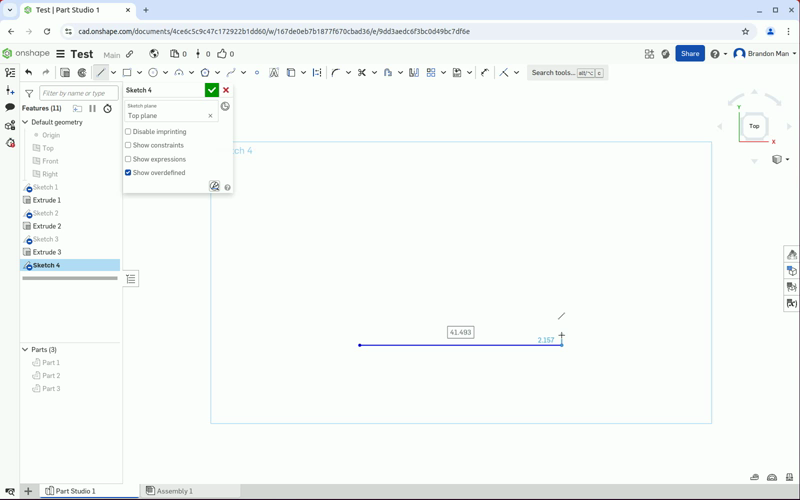
key_up(shift)
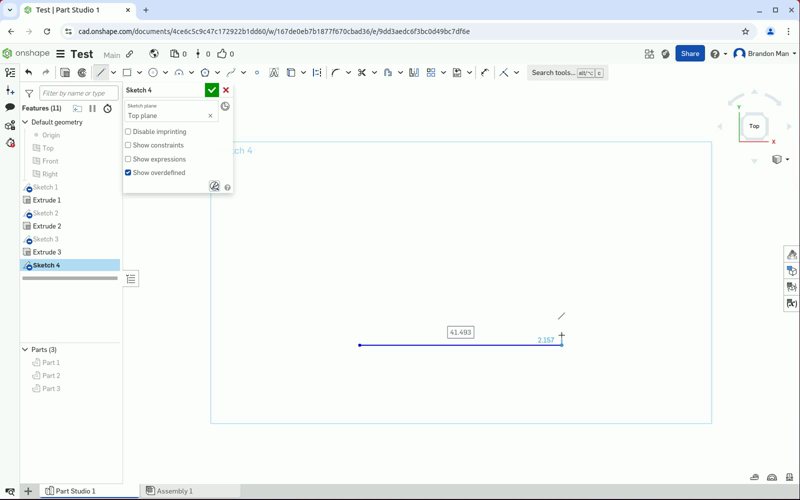
key_down(shift)
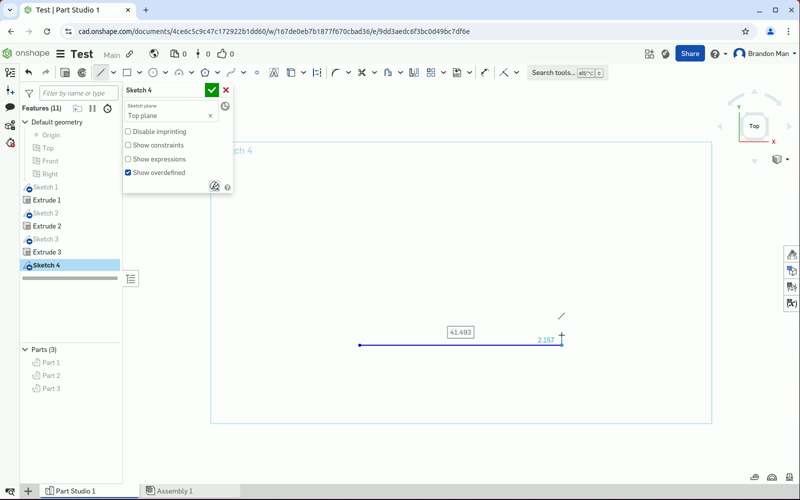
mouse_move(359, 334)
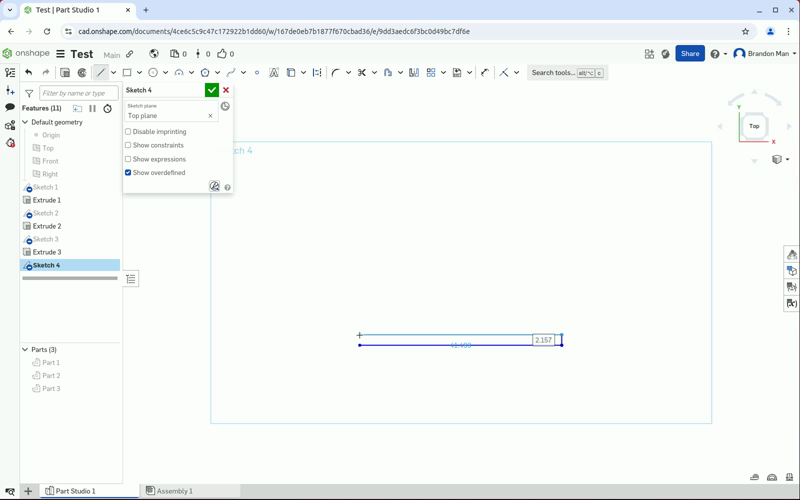
click(359, 334)
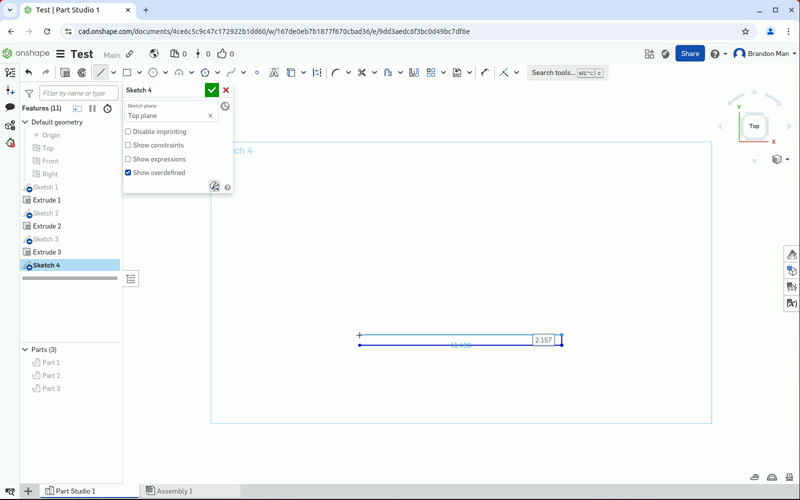
key_up(shift)
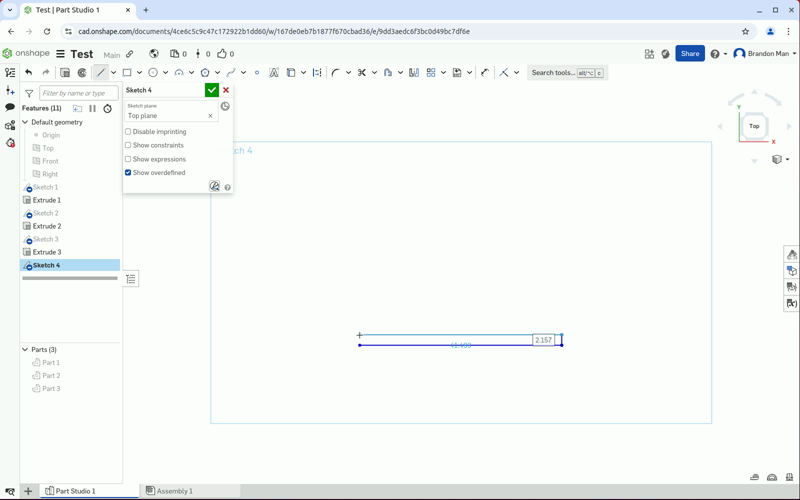
mouse_move(389, 334)
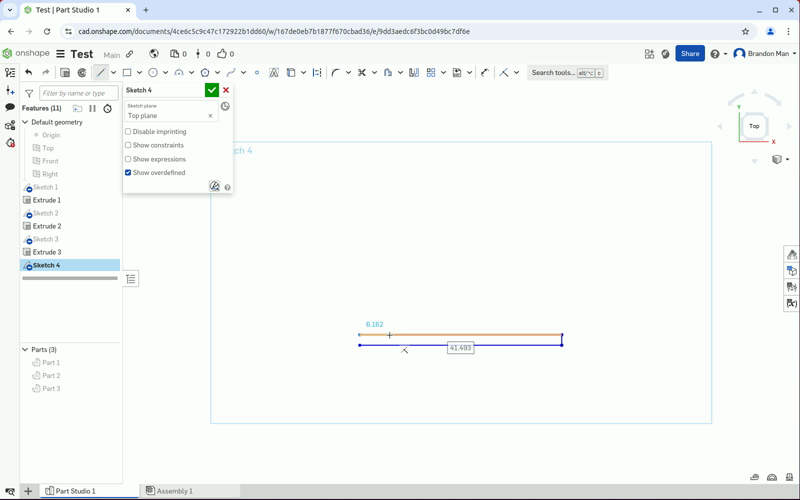
key_down(shift)
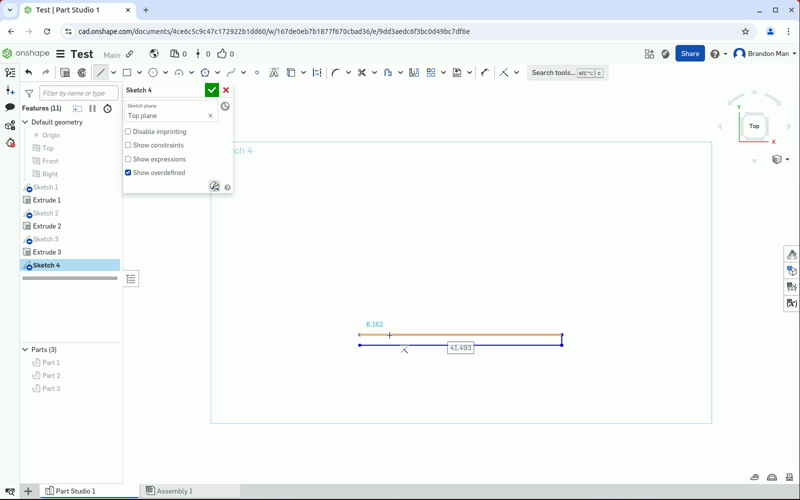
mouse_move(359, 345)
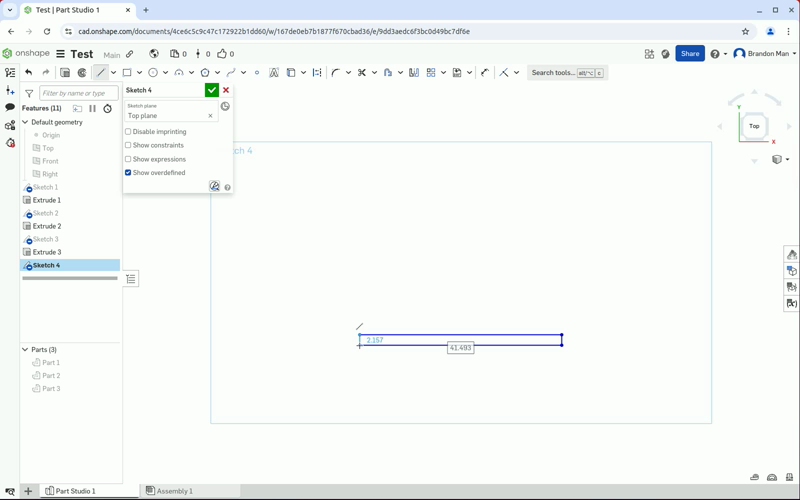
key_up(shift)
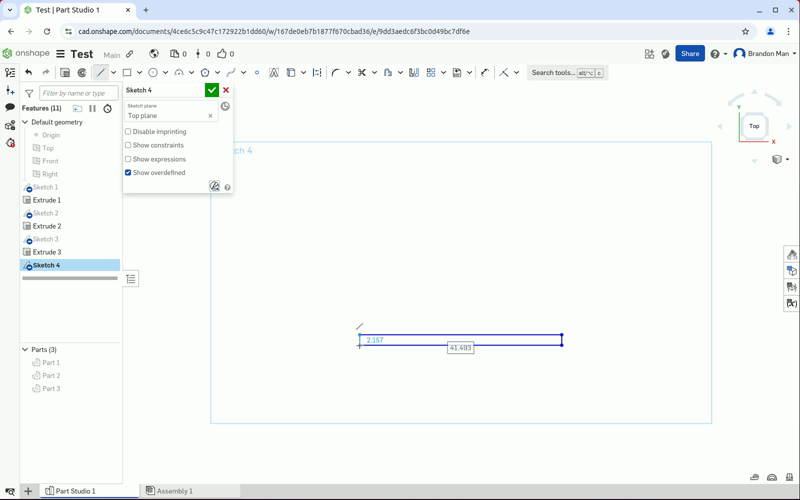
click(359, 345)
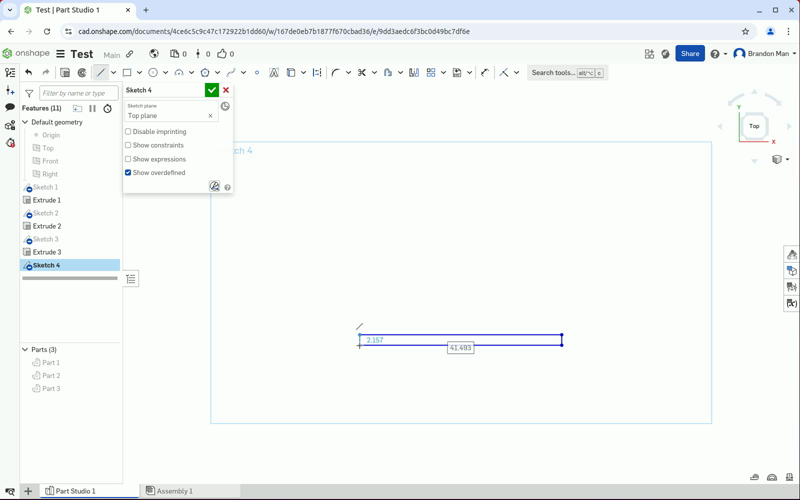
key(esc)
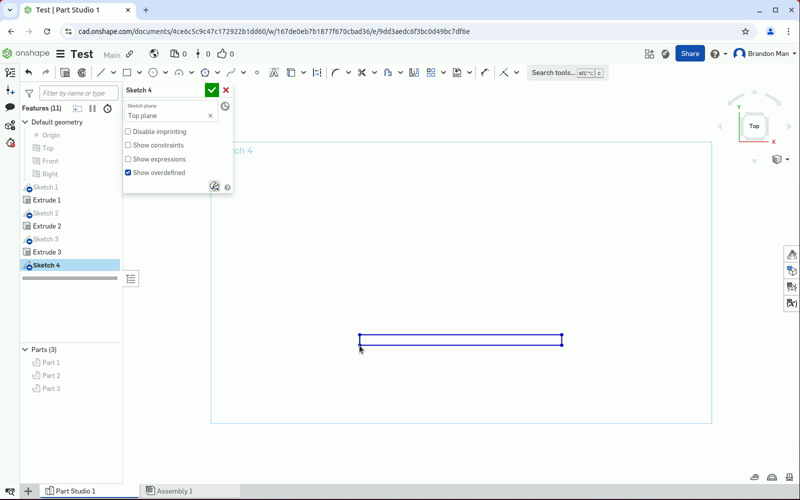
mouse_move(441, 339)
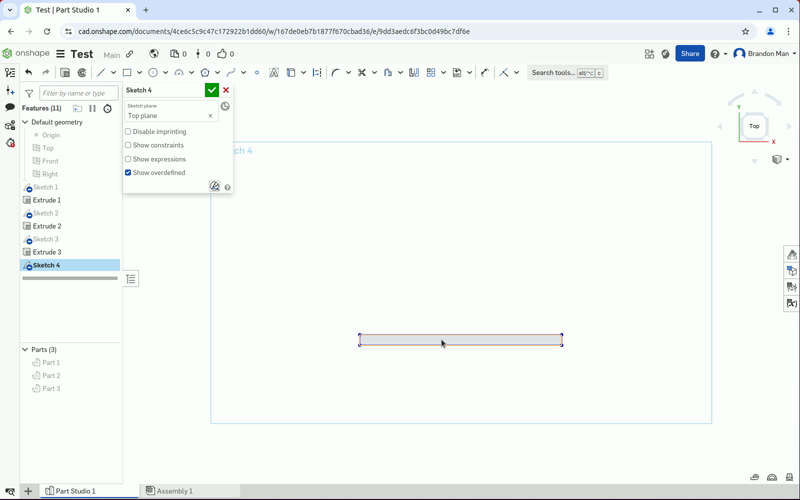
click(441, 339)
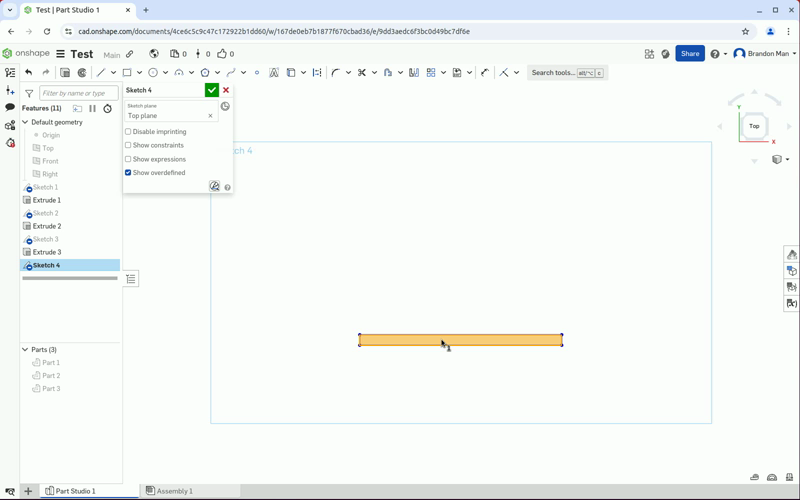
mouse_move(73, 352)
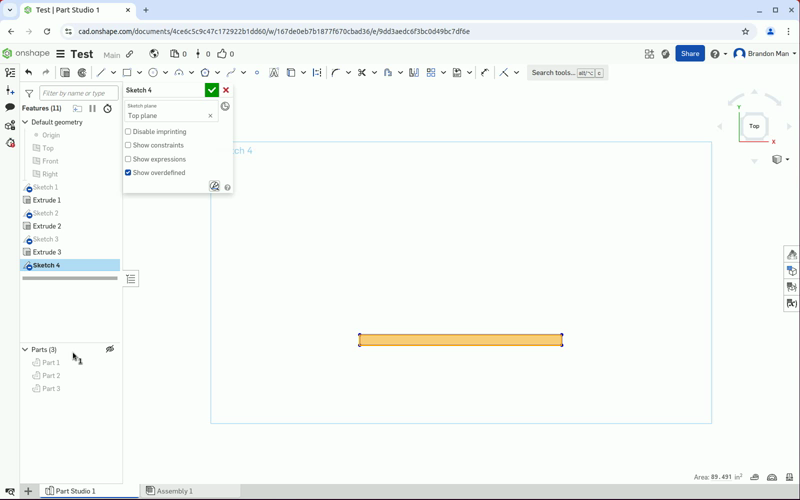
key(shift+y)
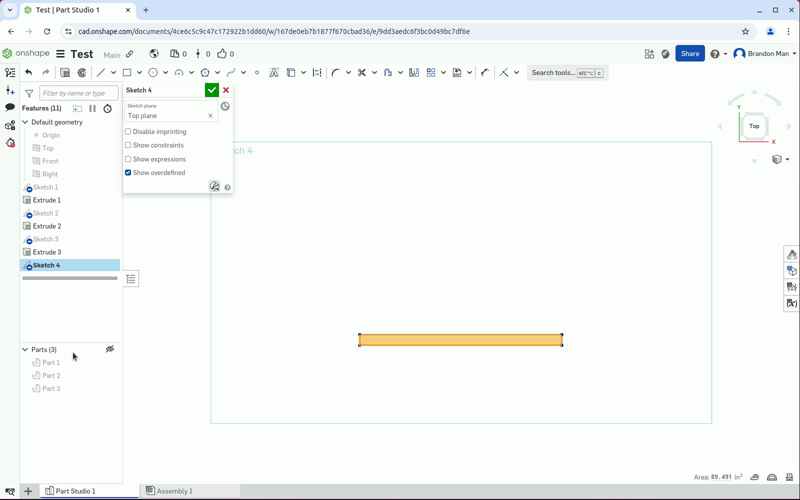
key(shift+e)
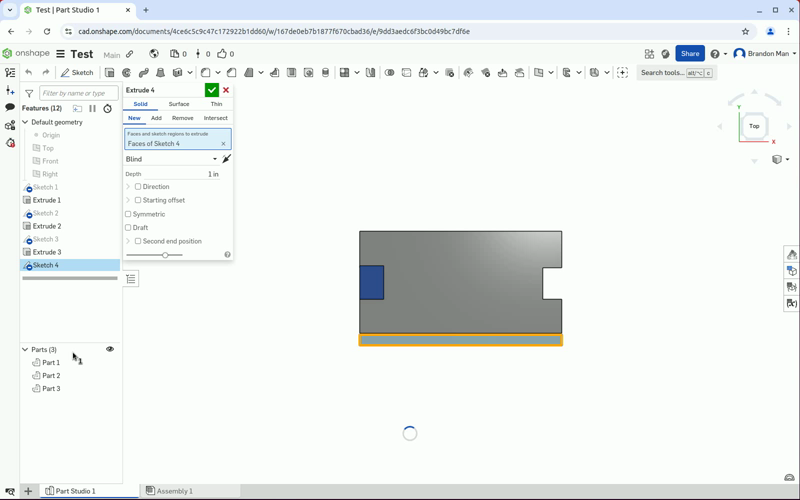
mouse_move(143, 106)
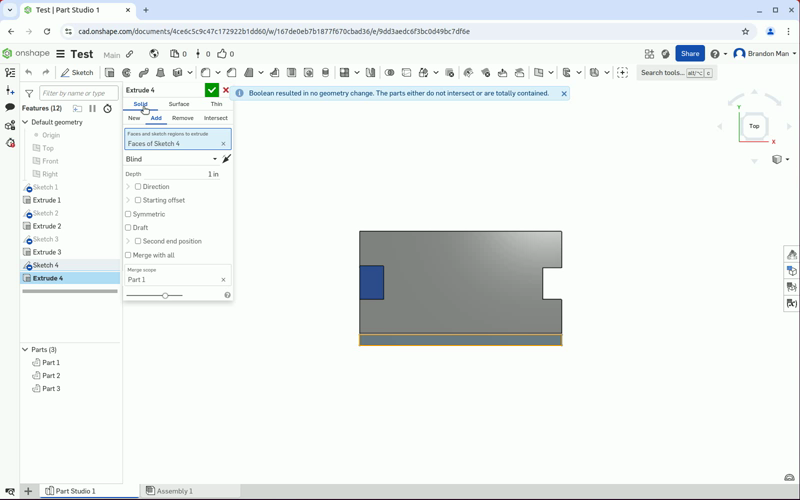
click(143, 106)
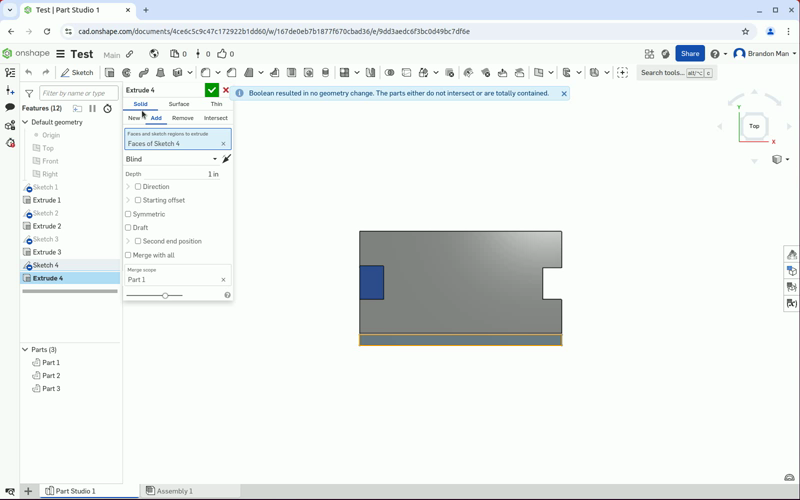
mouse_move(137, 120)
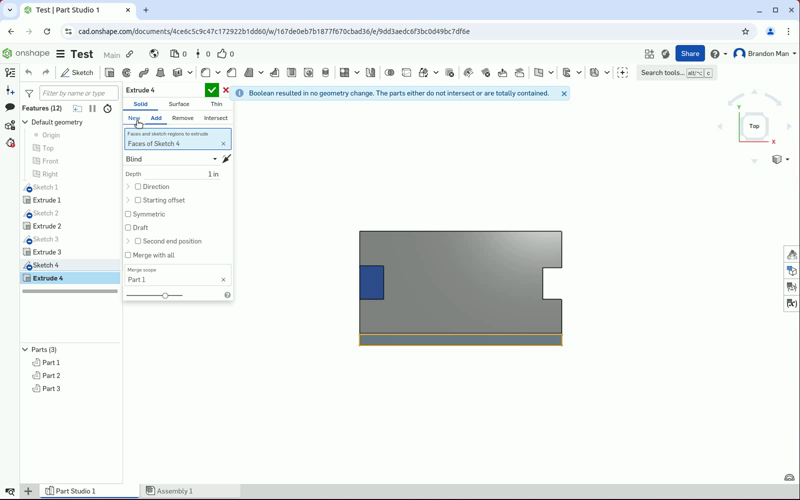
click(137, 120)
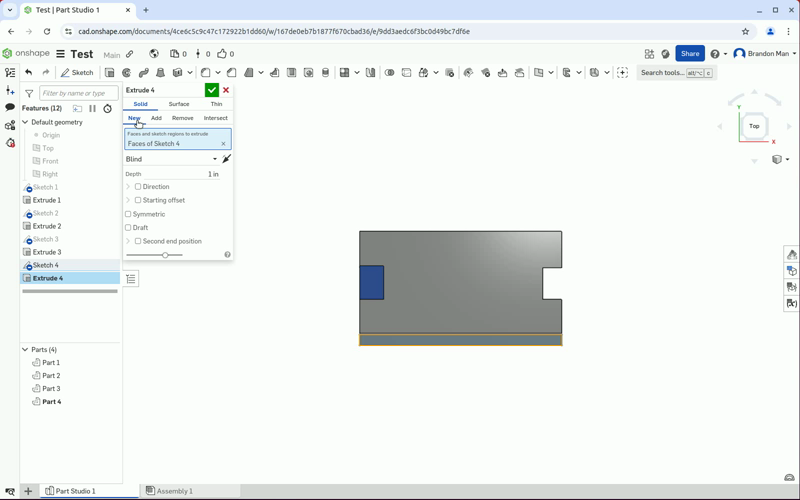
key(tab, 4)
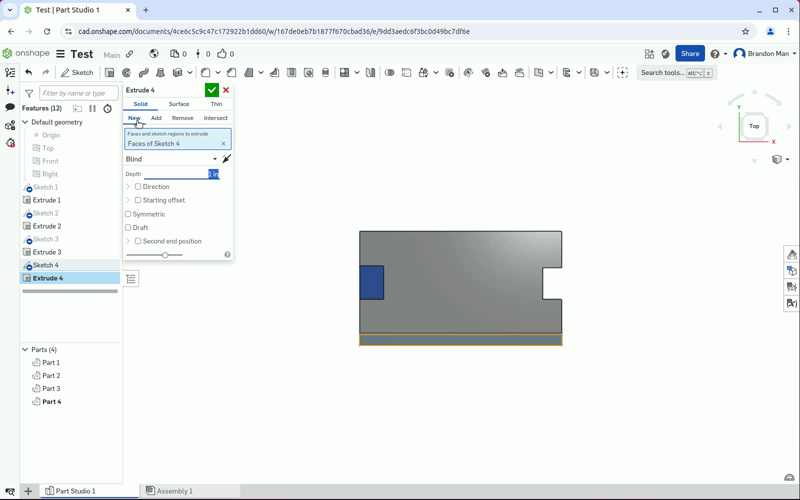
text(12.758)
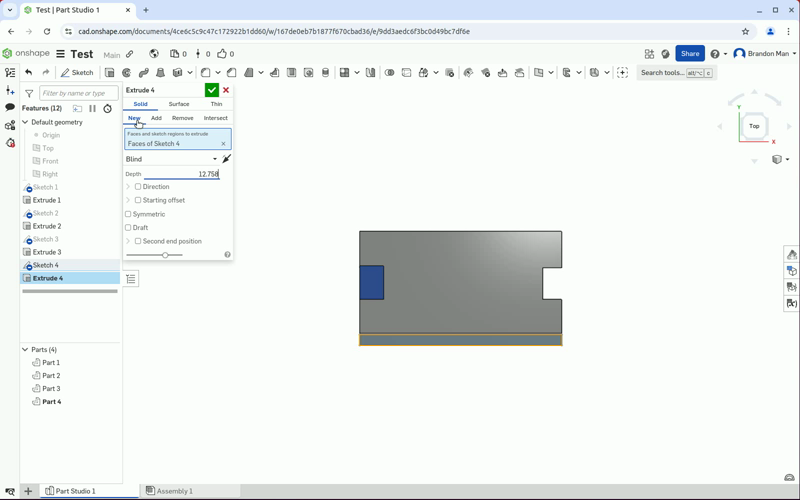
key(enter)
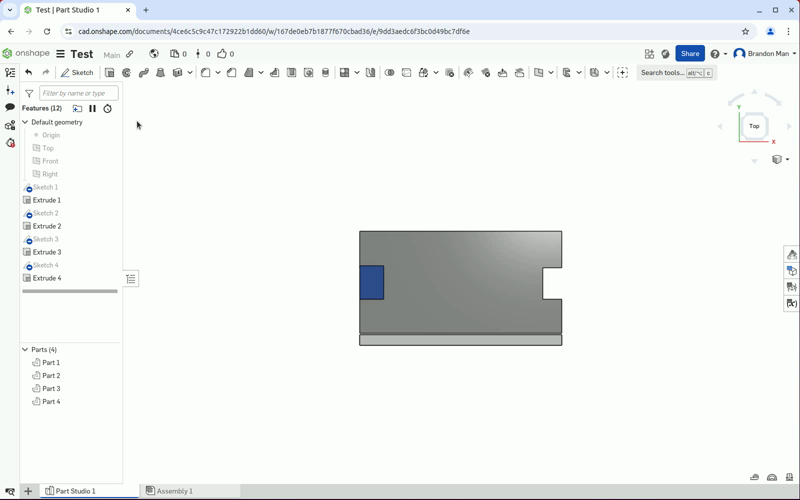
key(shift+h)
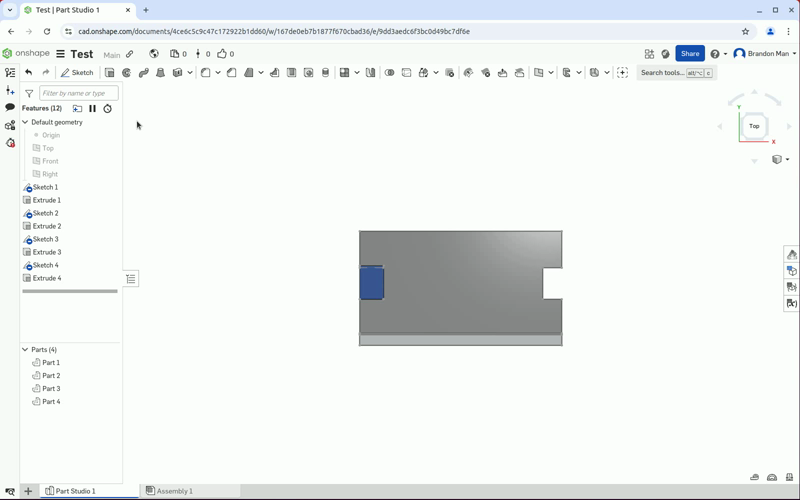
key(shift+h)
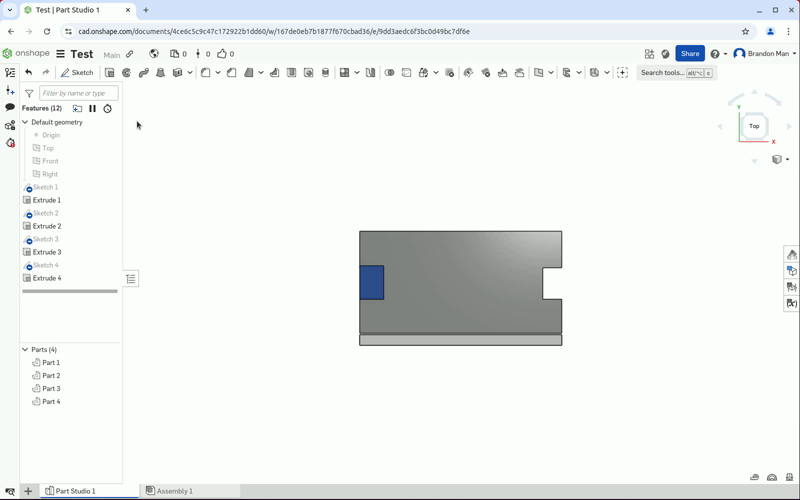
mouse_move(73, 189)
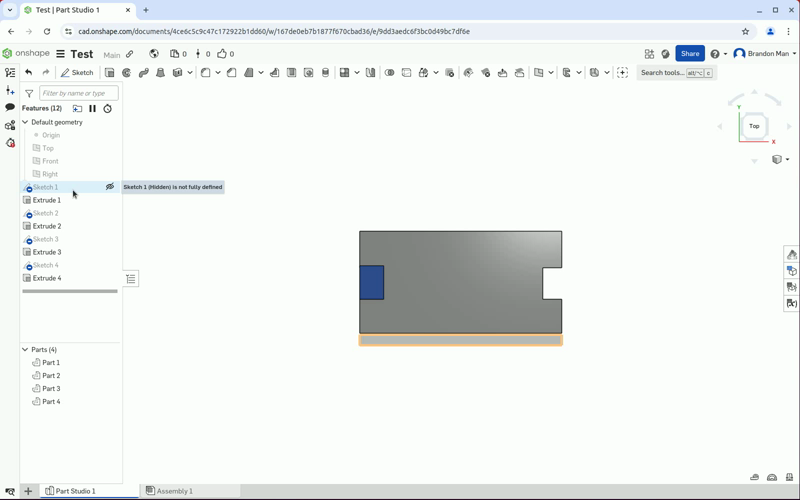
click(73, 189)
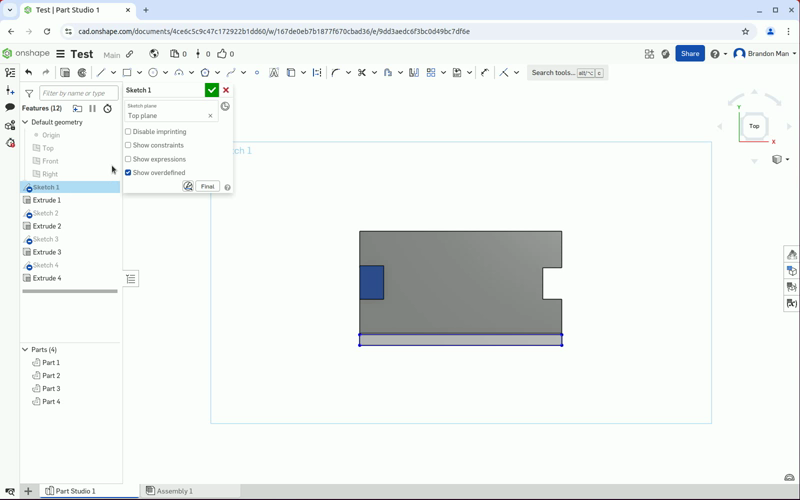
mouse_move(229, 92)
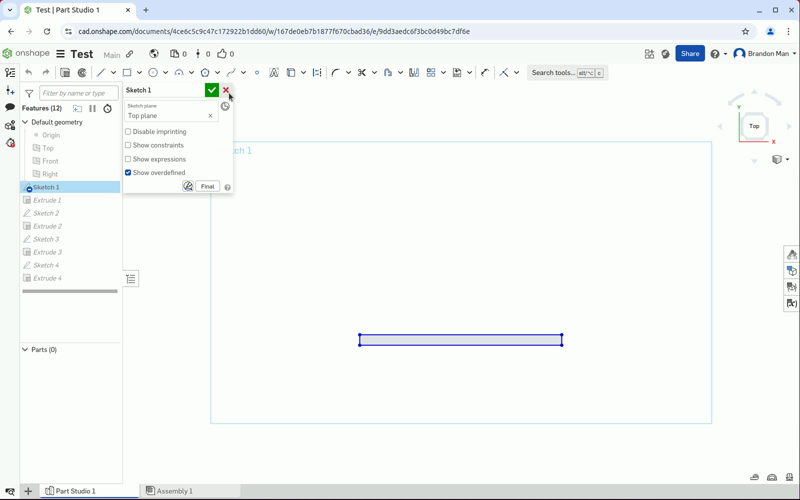
click(229, 92)
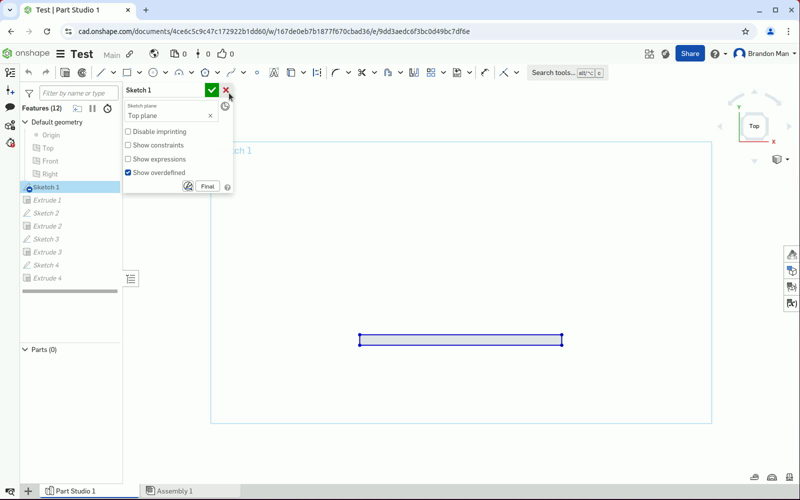
key(shift+s)
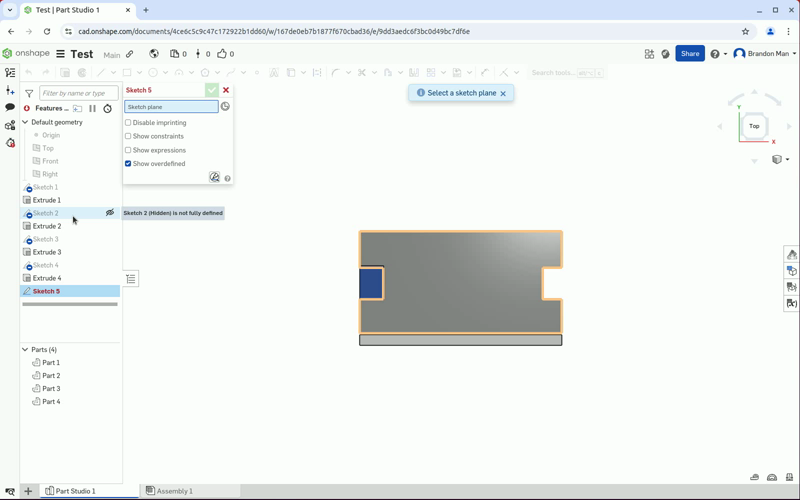
scroll(3)
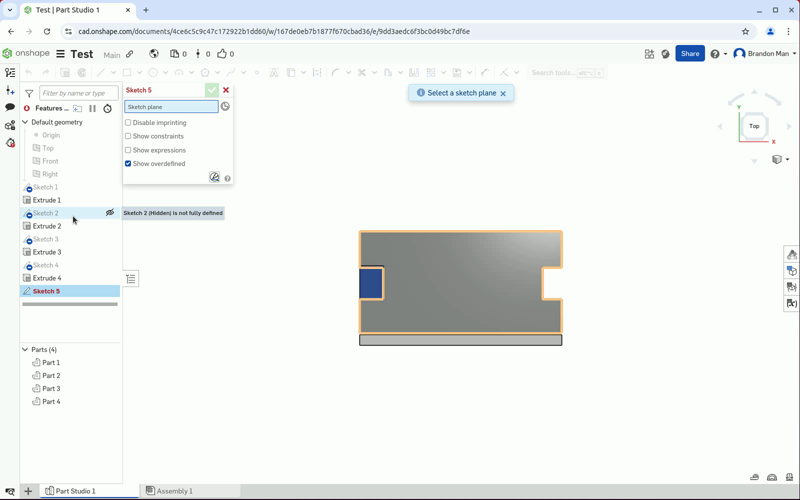
mouse_move(73, 150)
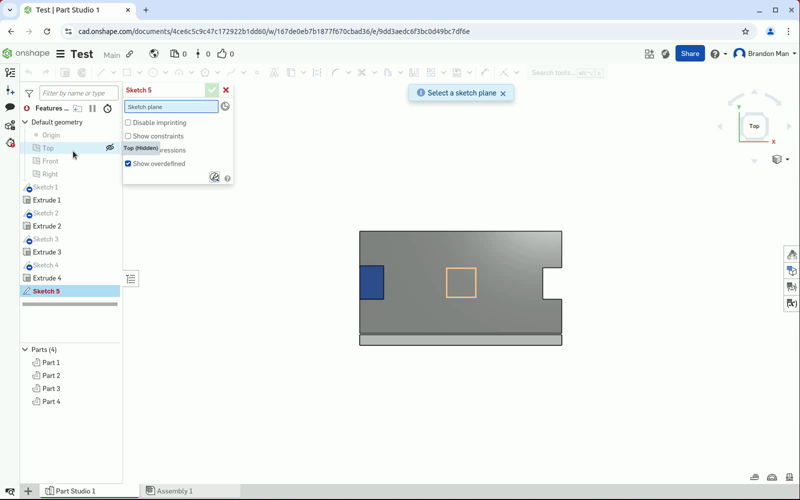
click(73, 150)
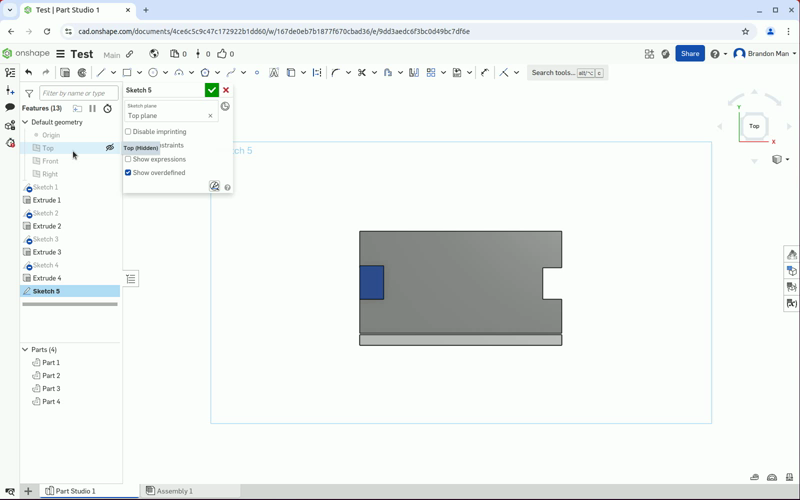
mouse_move(73, 352)
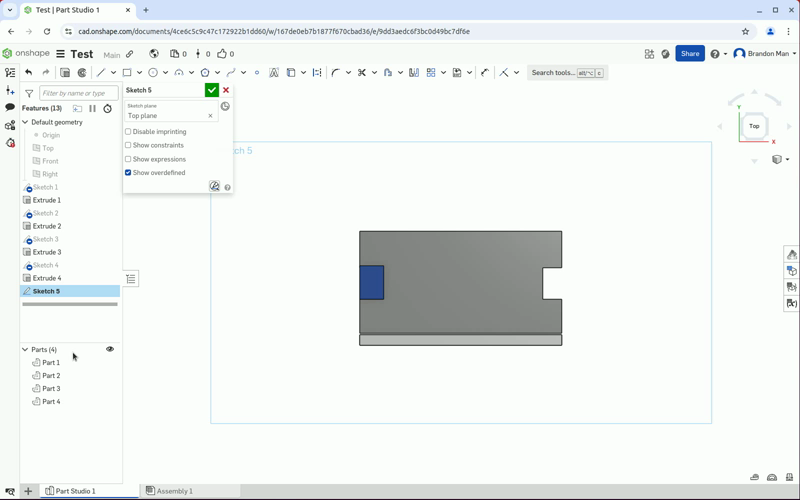
key(y)
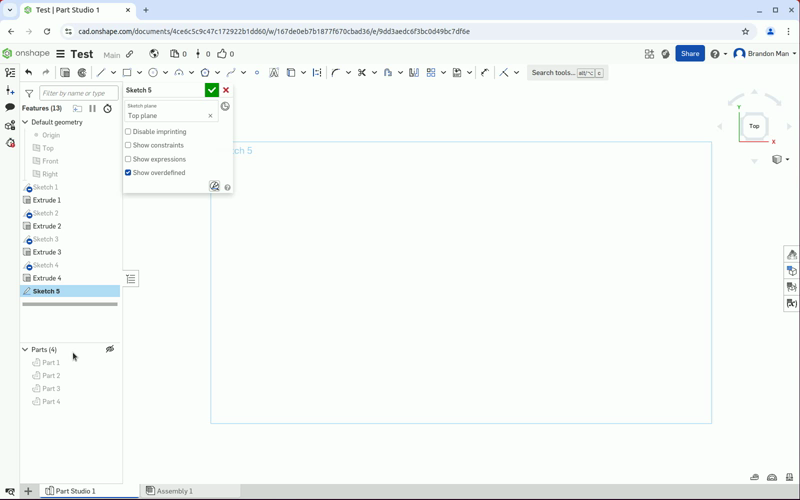
key(l)
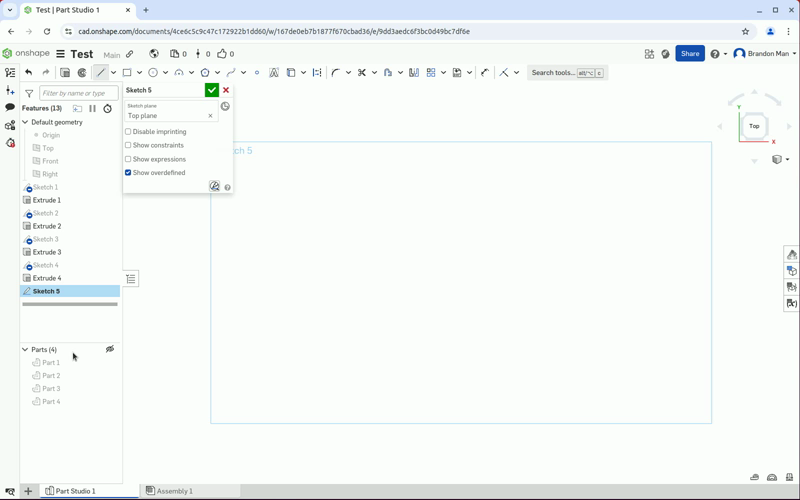
key_down(shift)
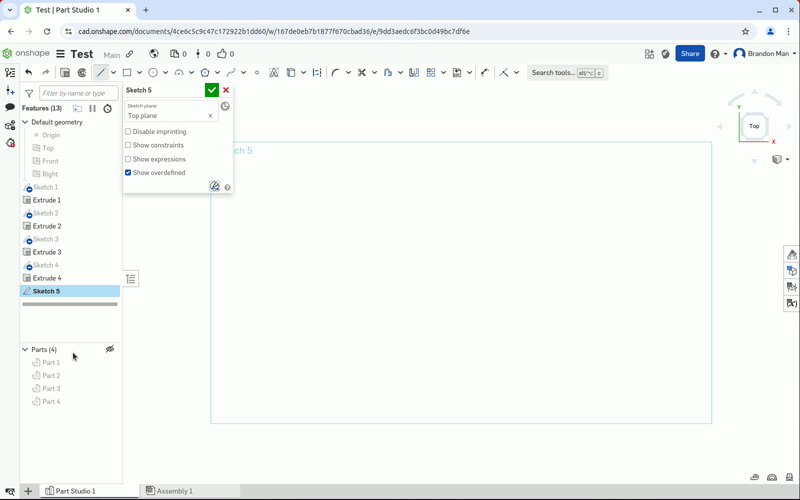
mouse_move(359, 232)
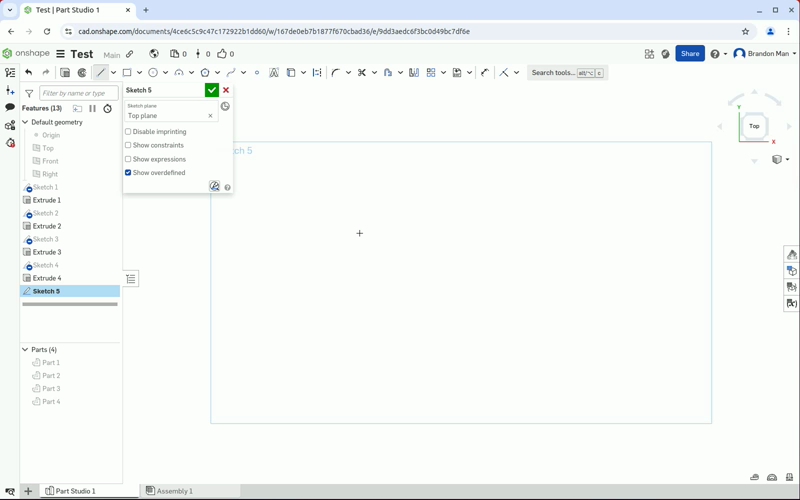
click(359, 232)
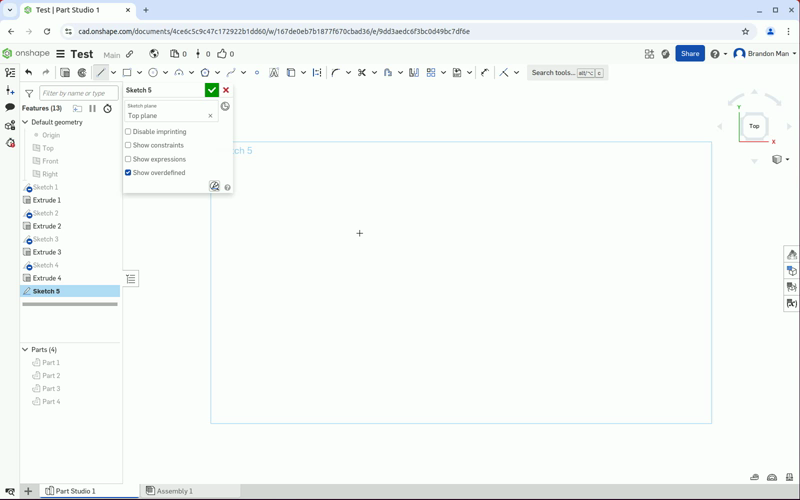
key_up(shift)
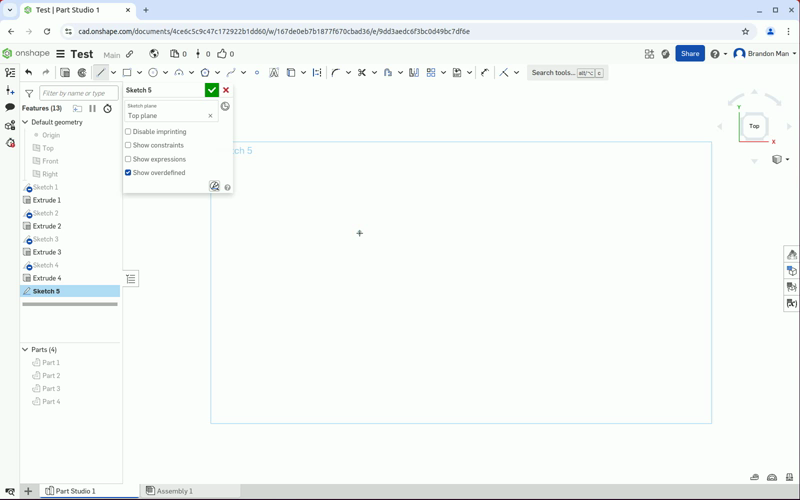
key_down(shift)
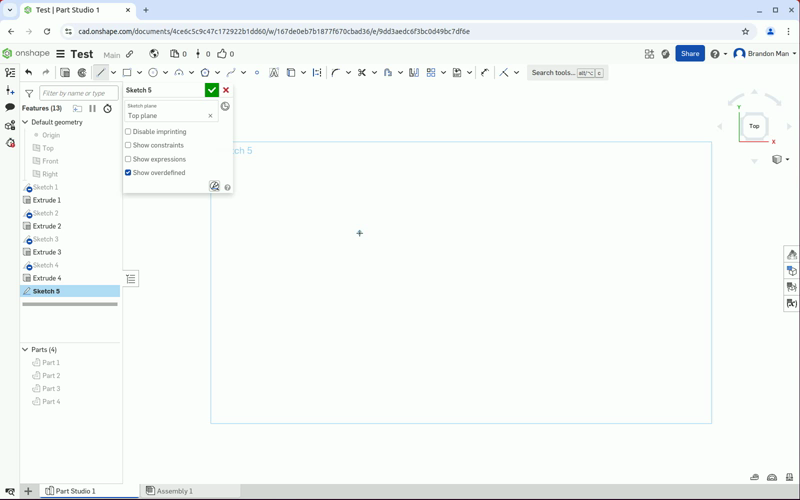
mouse_move(561, 232)
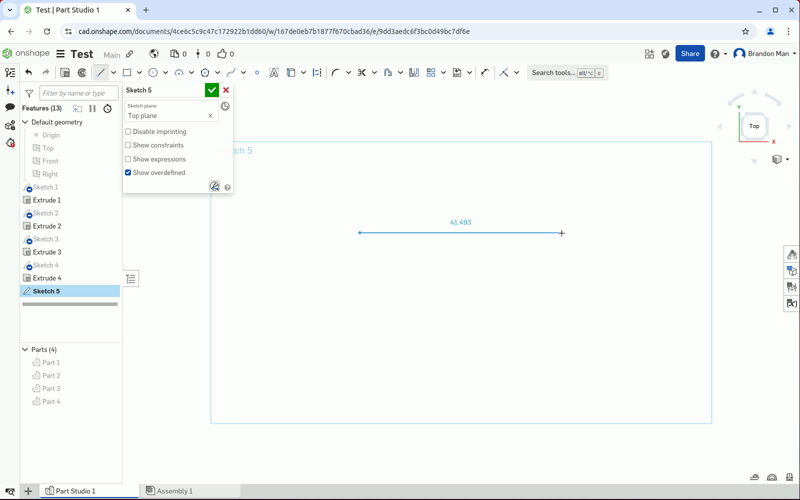
click(561, 232)
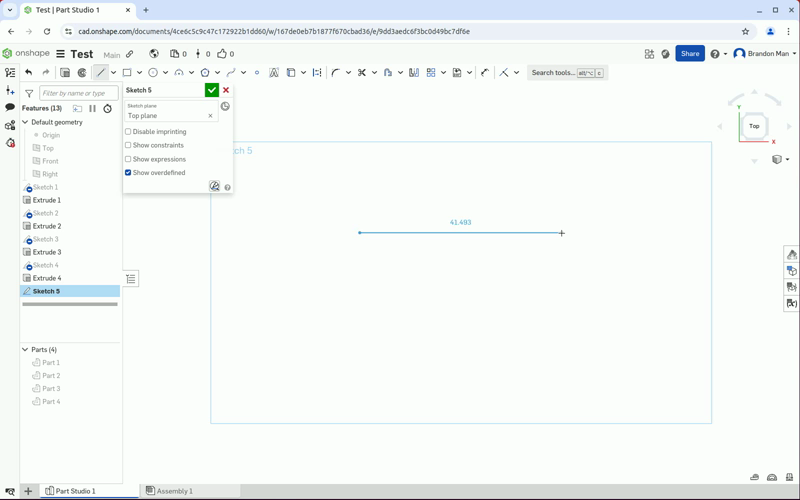
key_up(shift)
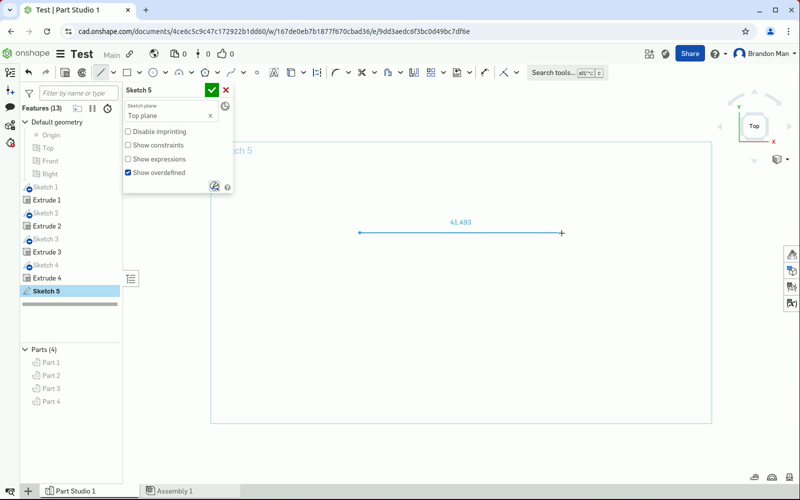
key_down(shift)
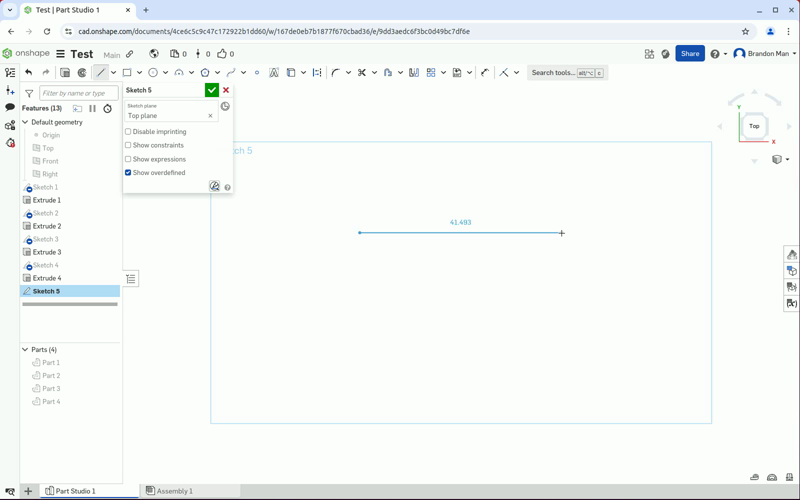
mouse_move(589, 232)
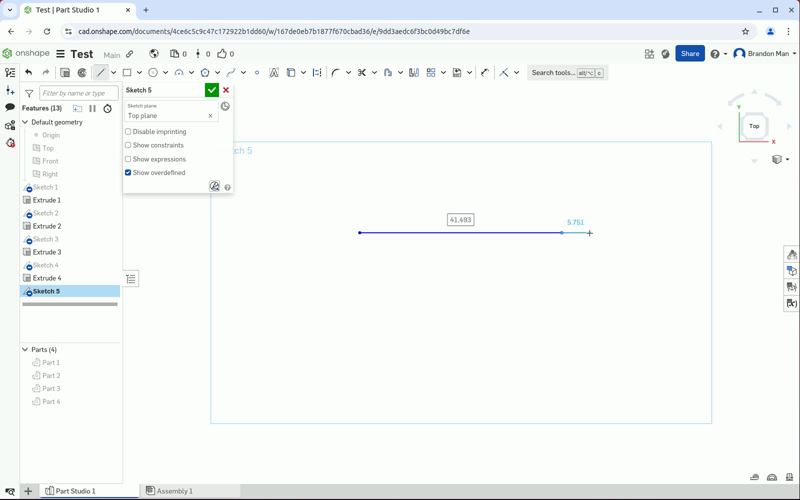
mouse_move(561, 222)
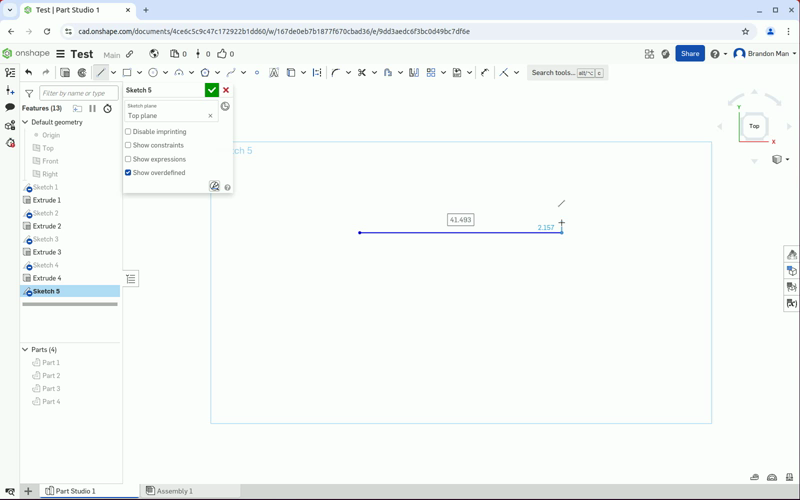
click(561, 222)
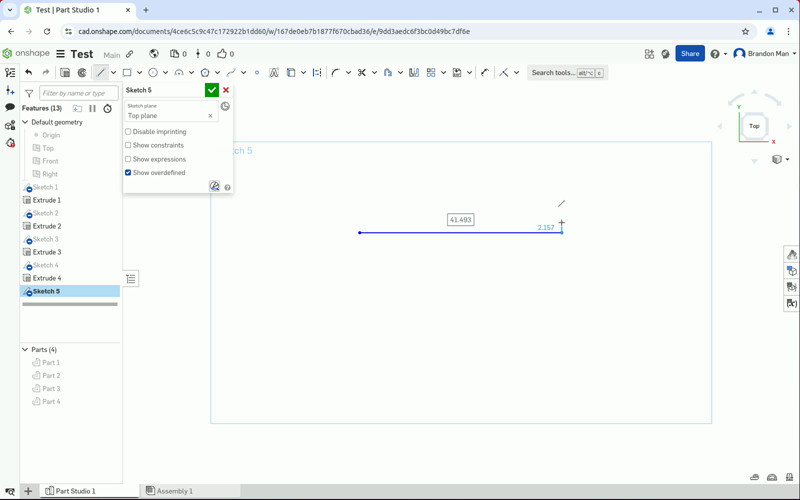
key_up(shift)
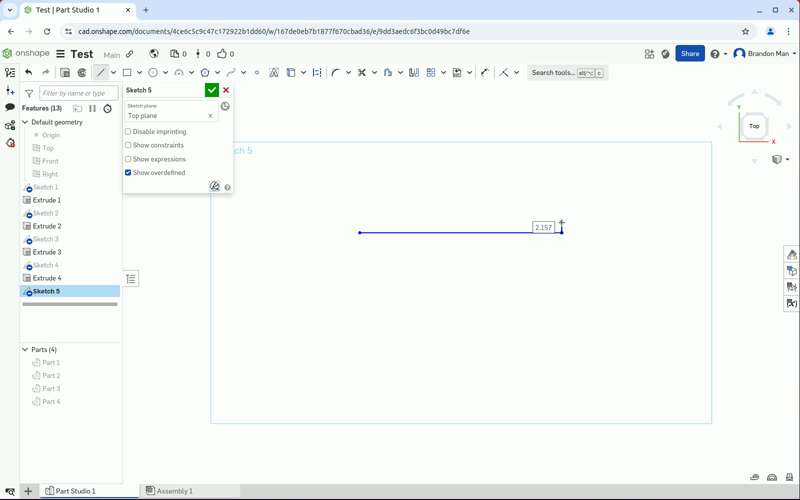
key_down(shift)
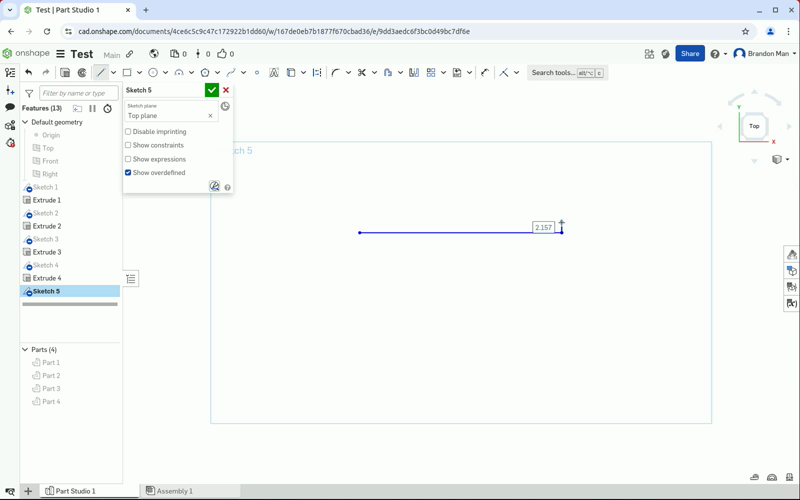
mouse_move(359, 222)
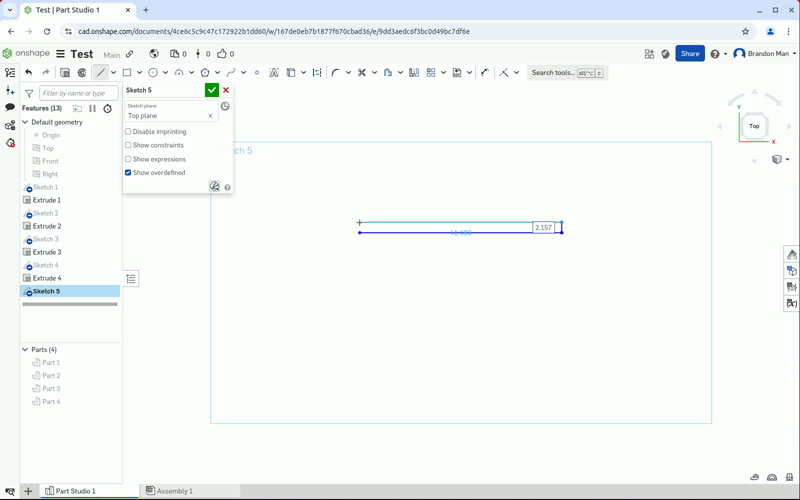
click(359, 222)
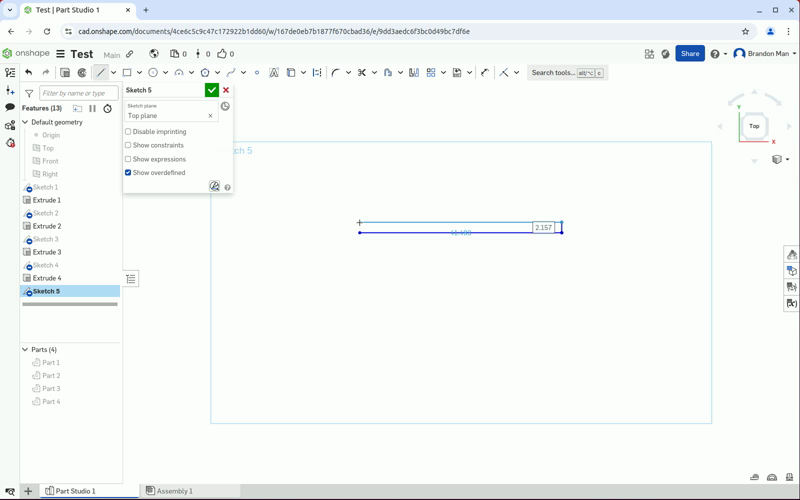
key_up(shift)
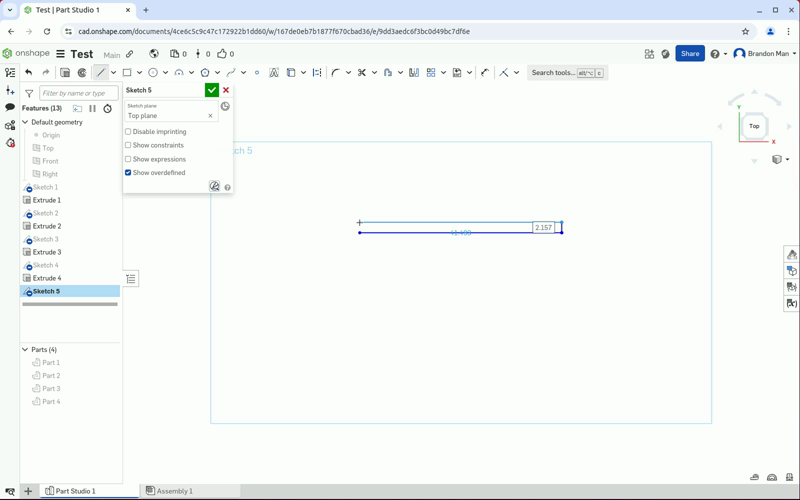
mouse_move(389, 222)
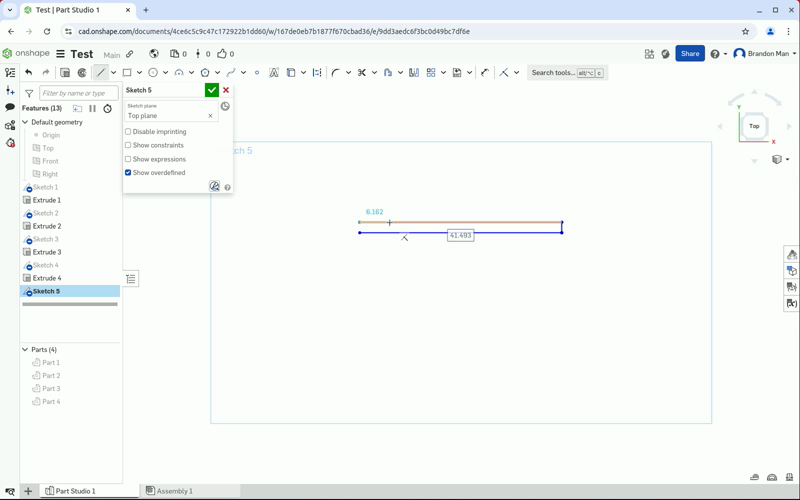
key_down(shift)
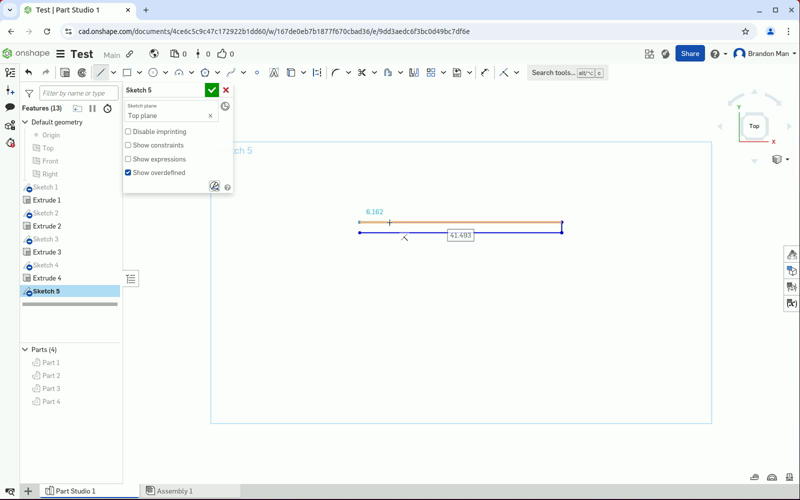
mouse_move(359, 232)
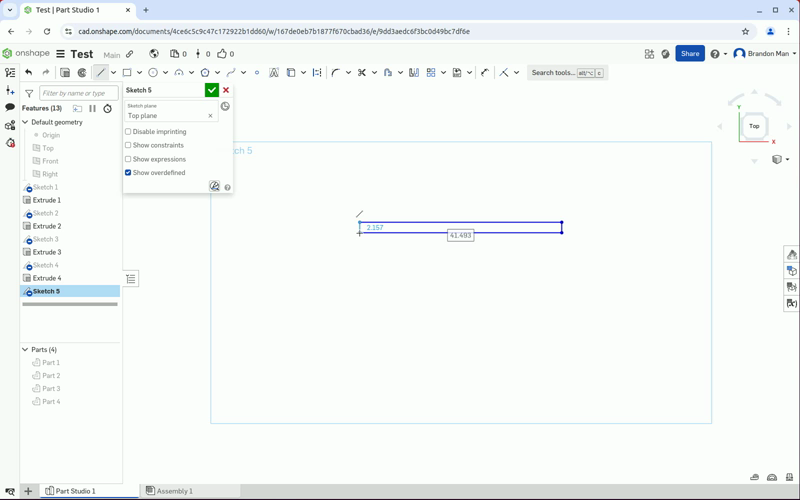
key_up(shift)
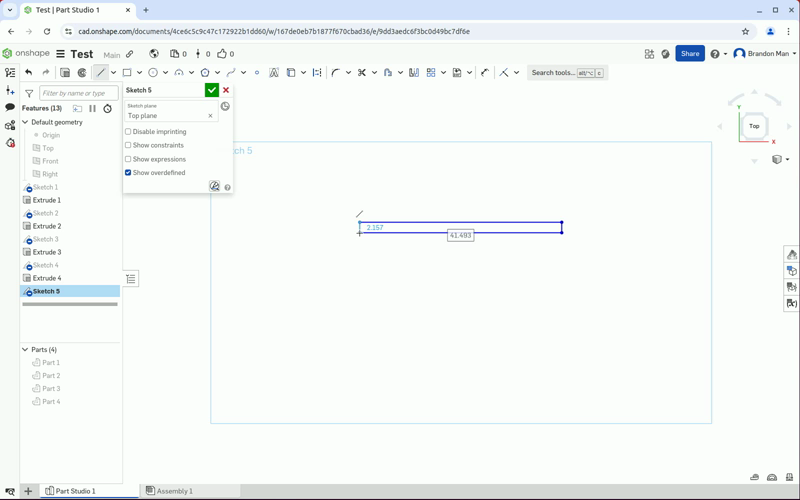
click(359, 232)
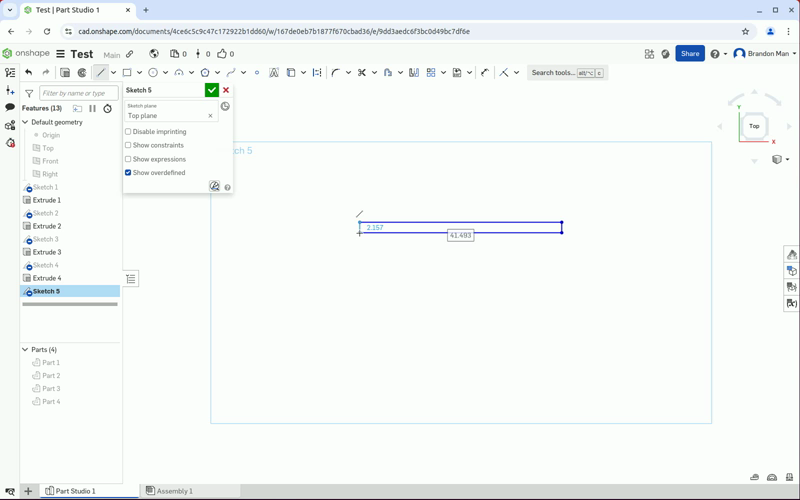
key(esc)
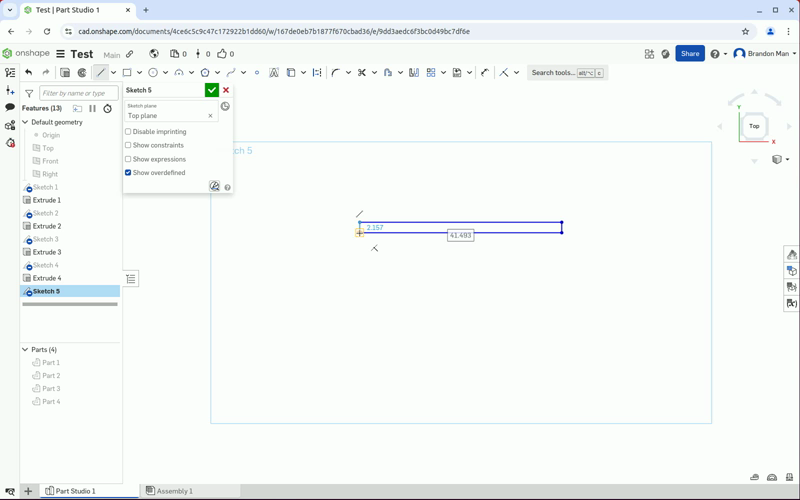
mouse_move(368, 230)
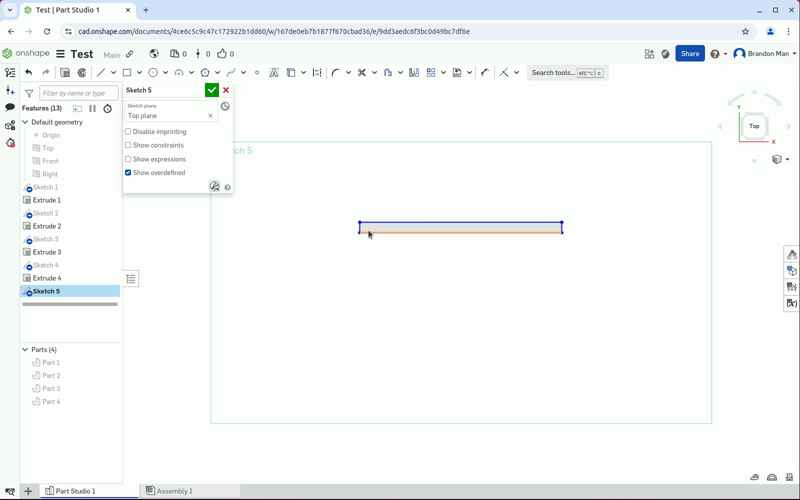
click(368, 230)
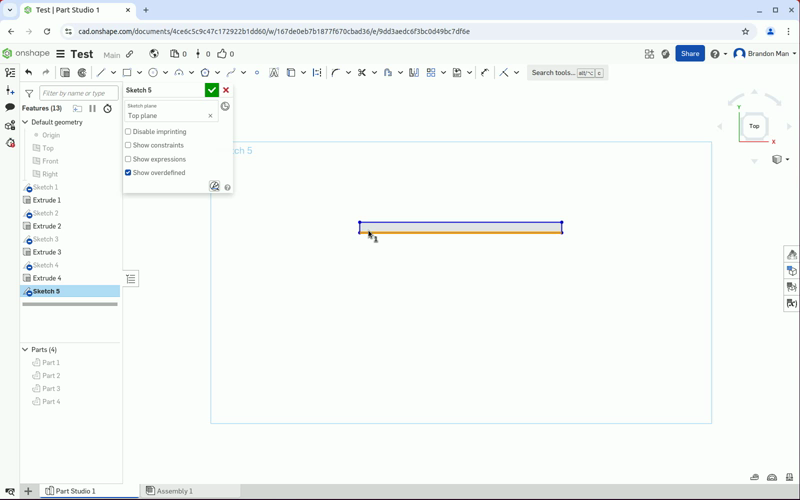
mouse_move(73, 352)
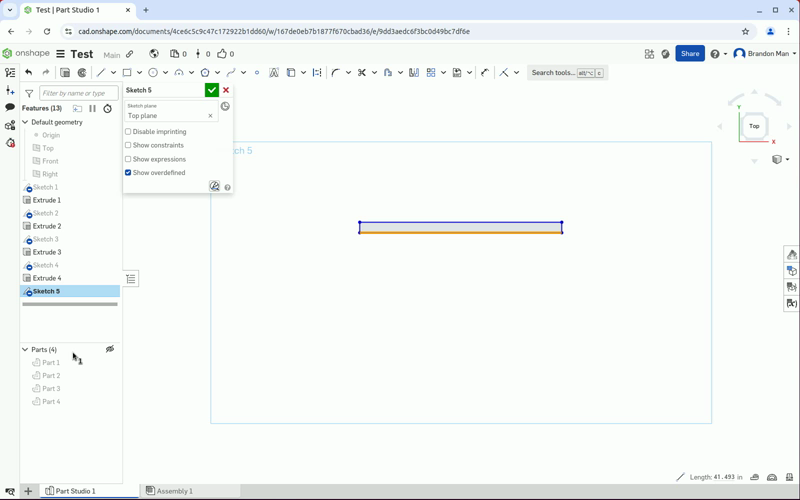
key(shift+y)
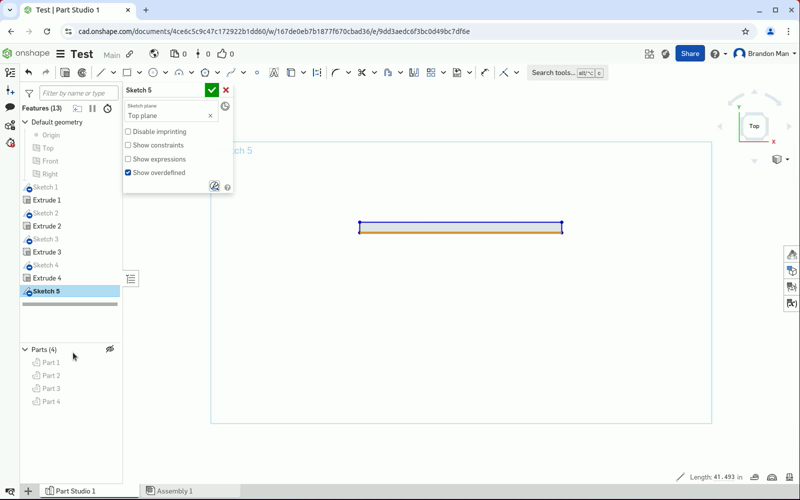
key(shift+e)
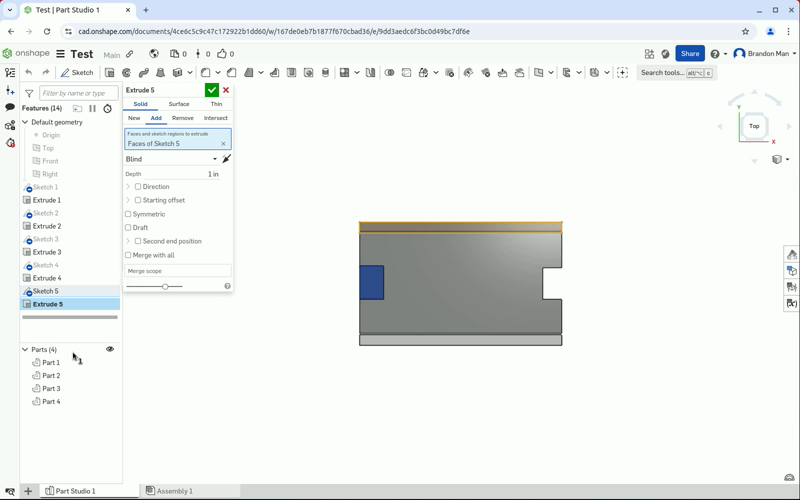
mouse_move(143, 106)
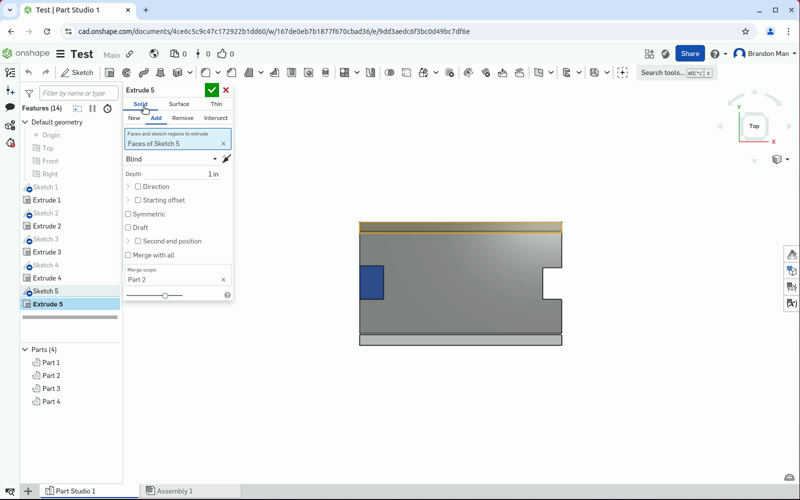
click(143, 106)
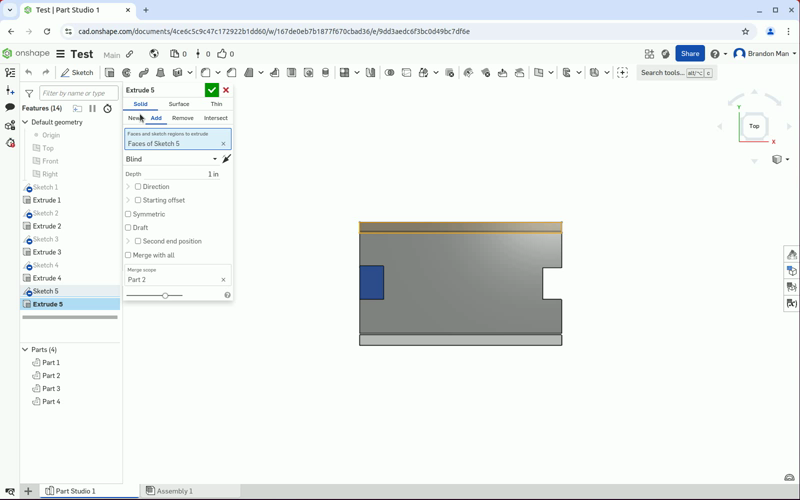
mouse_move(137, 120)
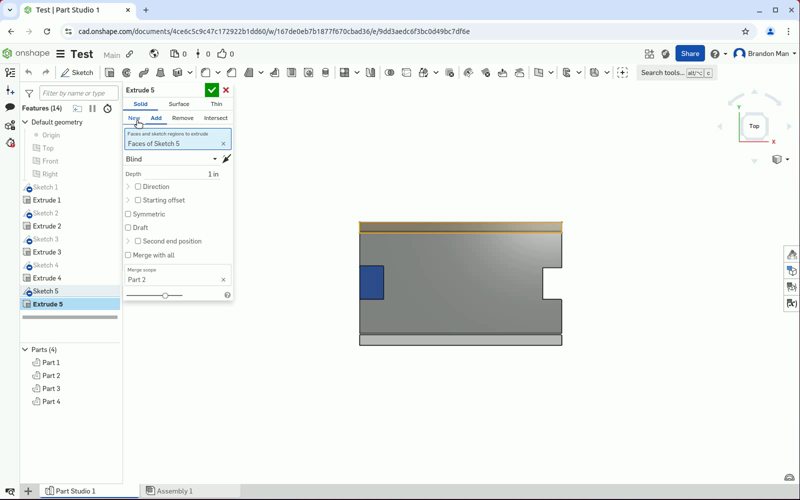
click(137, 120)
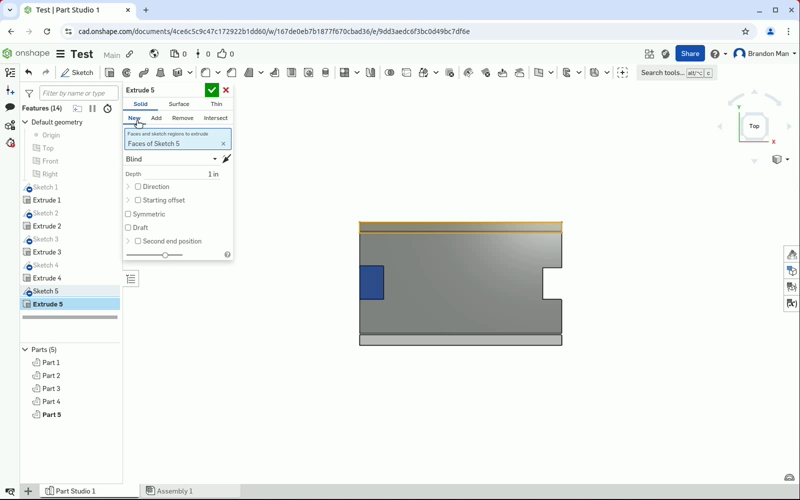
key(tab, 4)
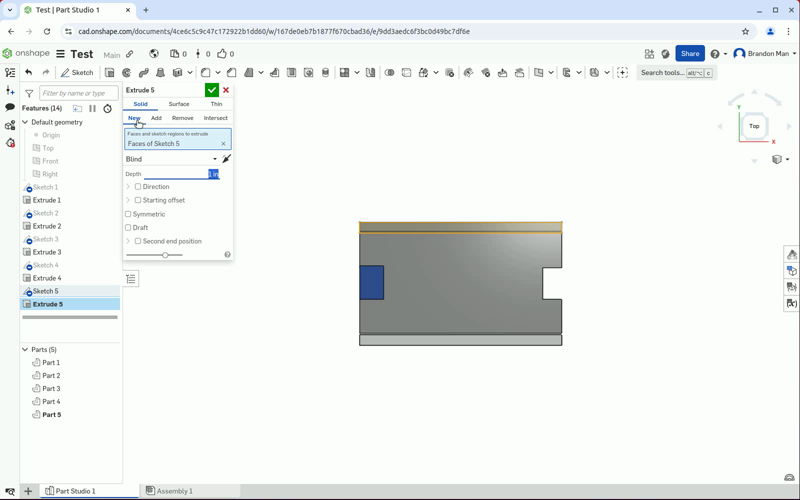
text(12.758)
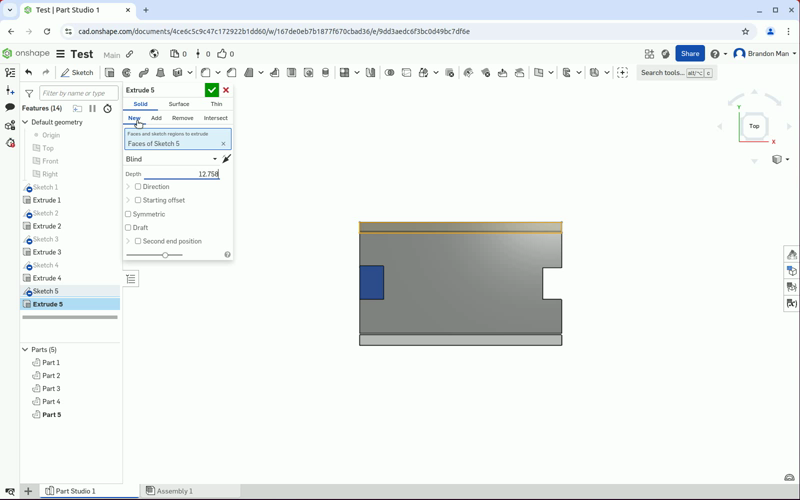
key(enter)
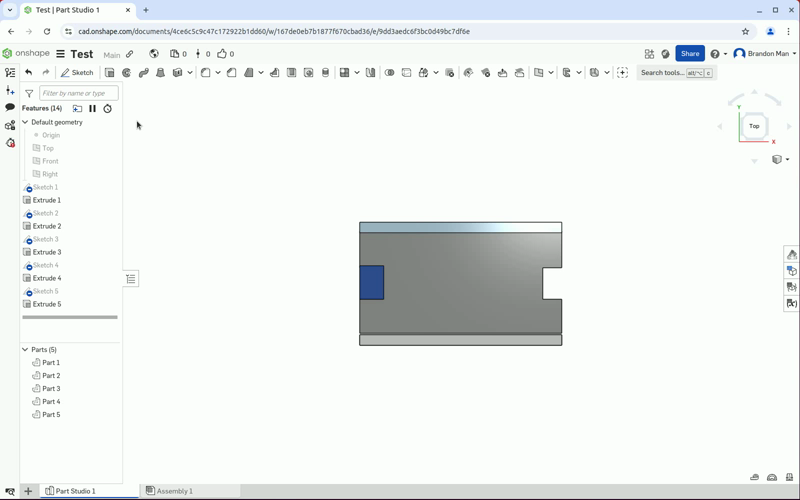
key(shift+h)
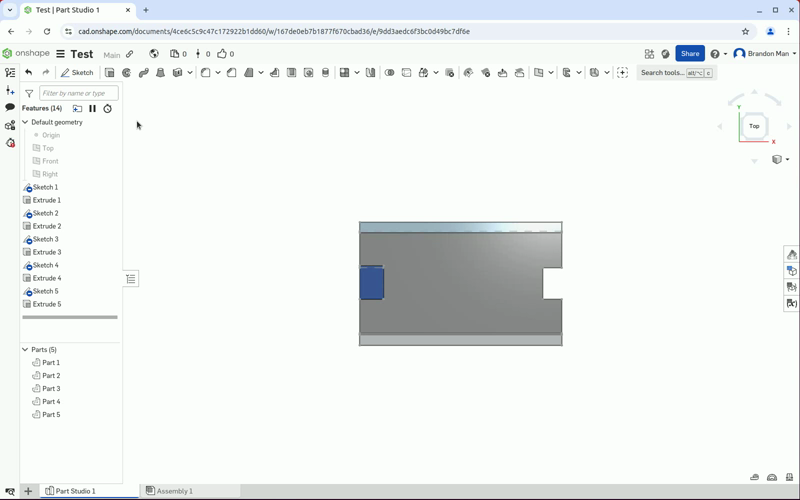
key(shift+h)
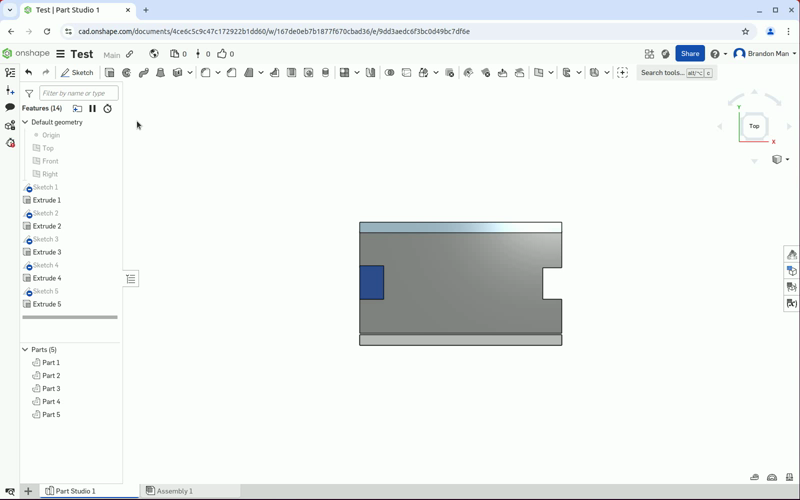
mouse_move(73, 189)
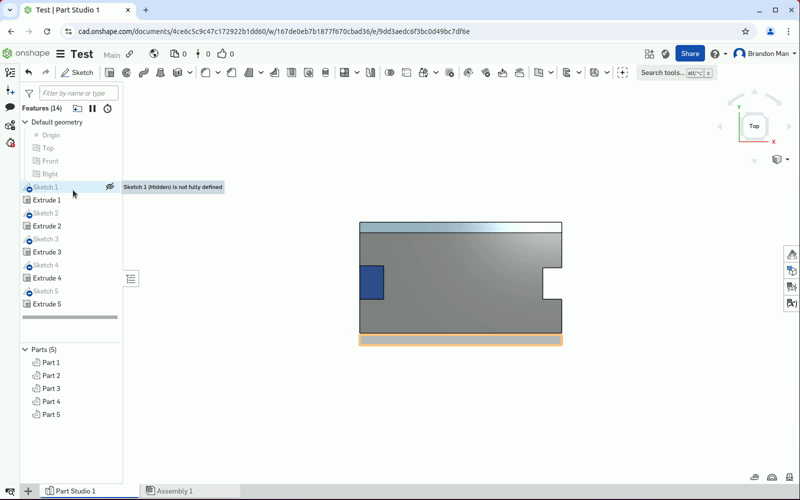
click(73, 189)
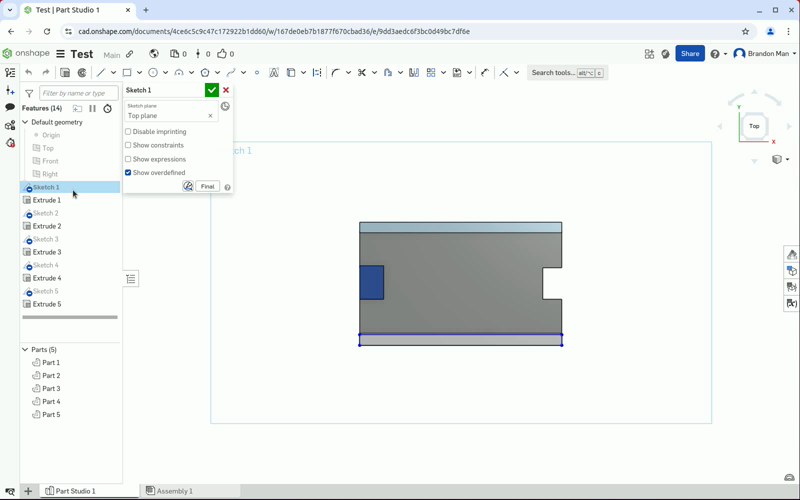
mouse_move(229, 92)
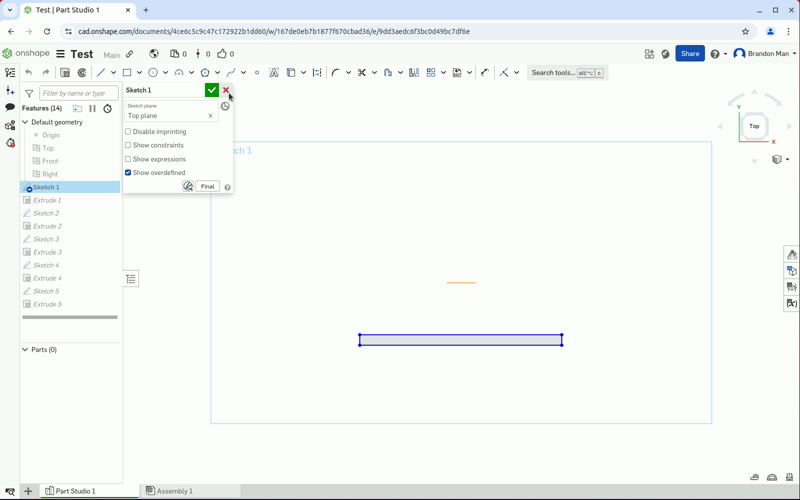
click(229, 92)
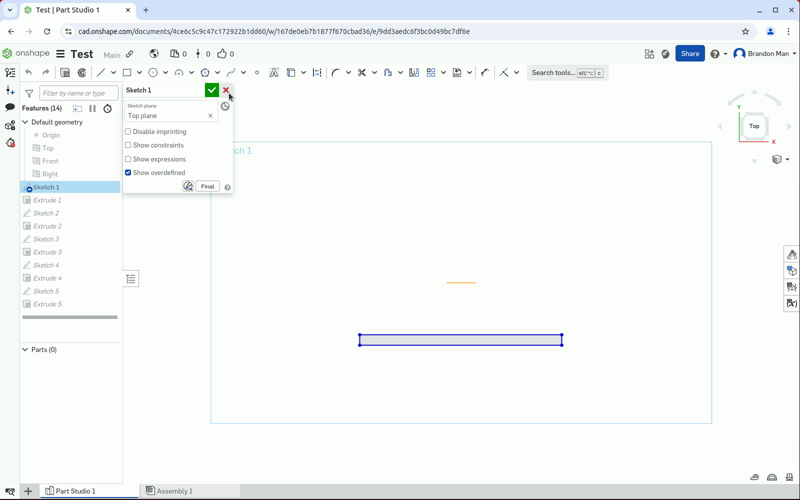
key(shift+s)
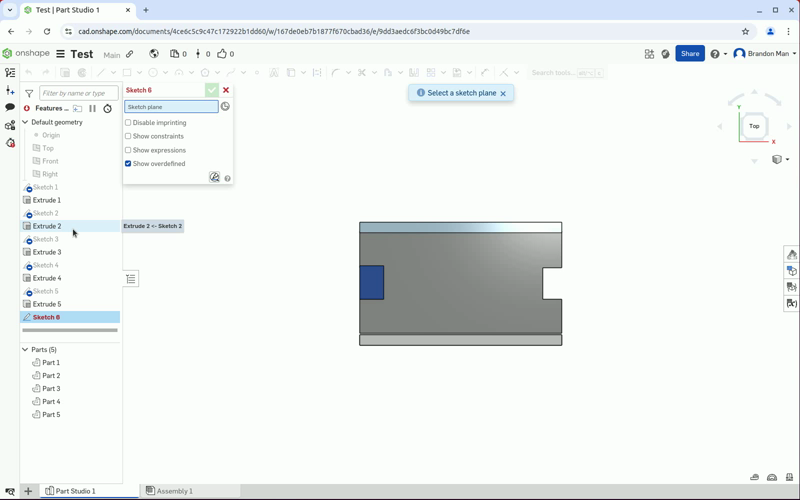
scroll(3)
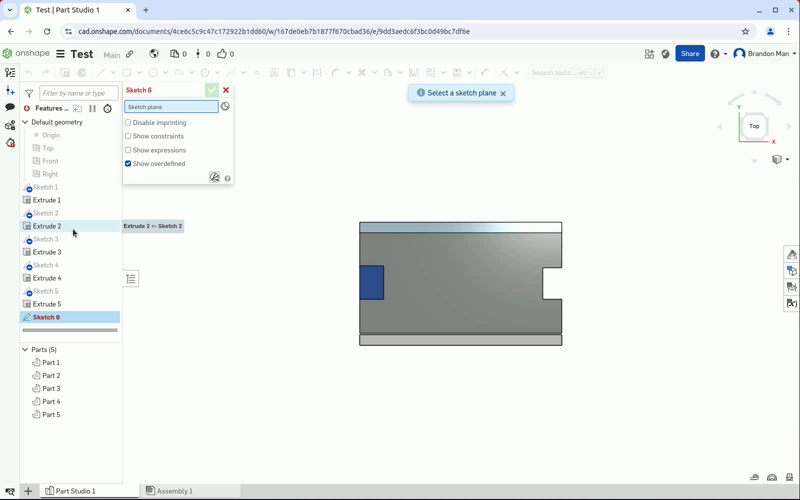
mouse_move(73, 150)
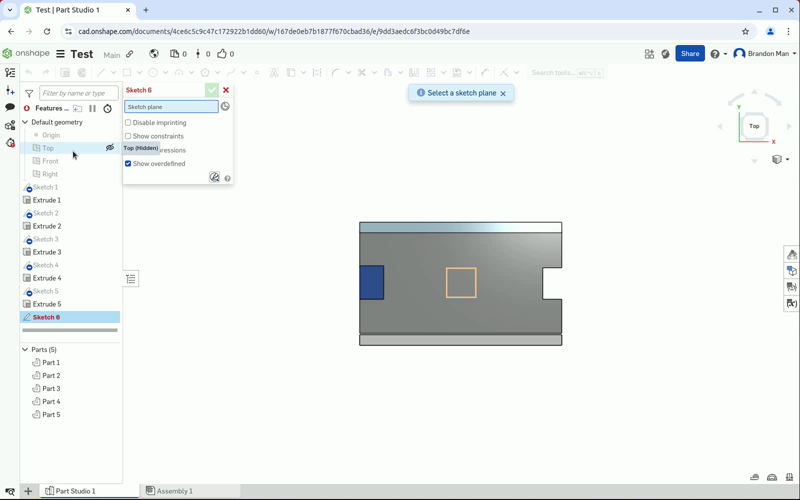
click(73, 150)
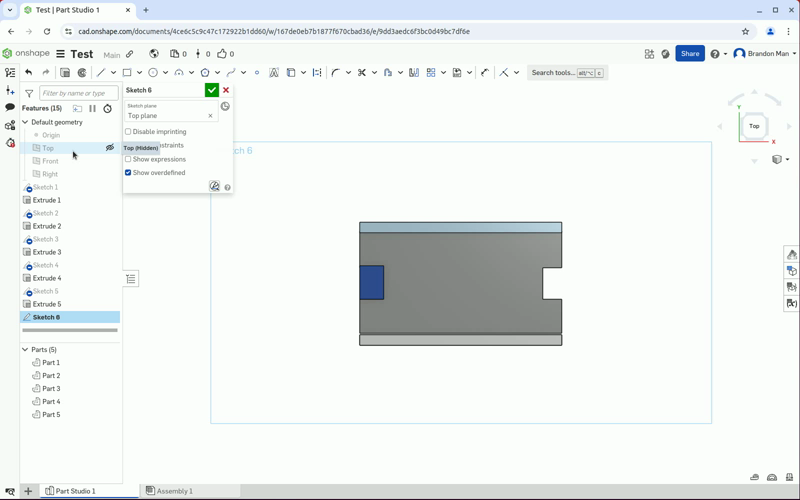
mouse_move(73, 352)
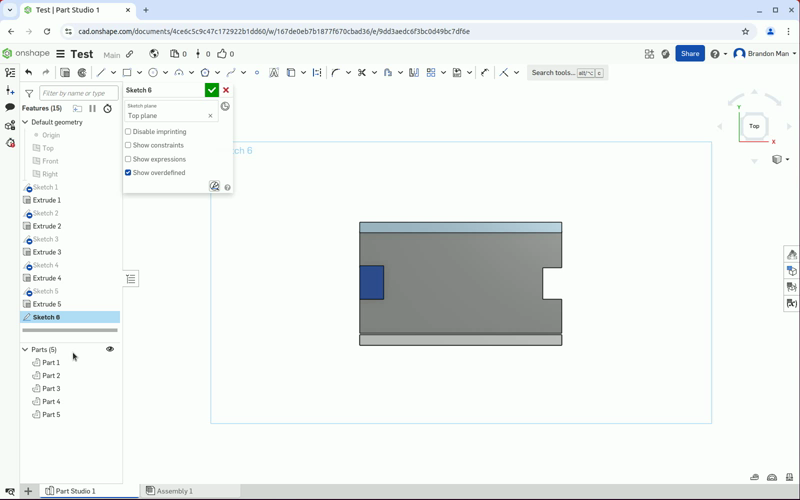
key(y)
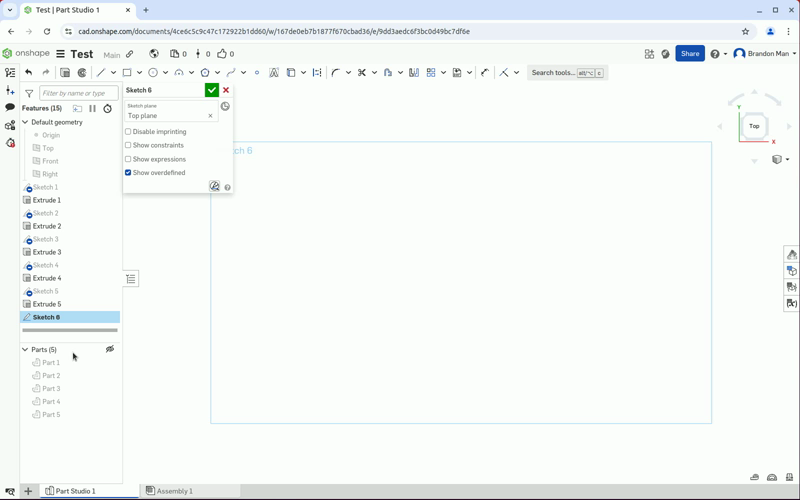
key(l)
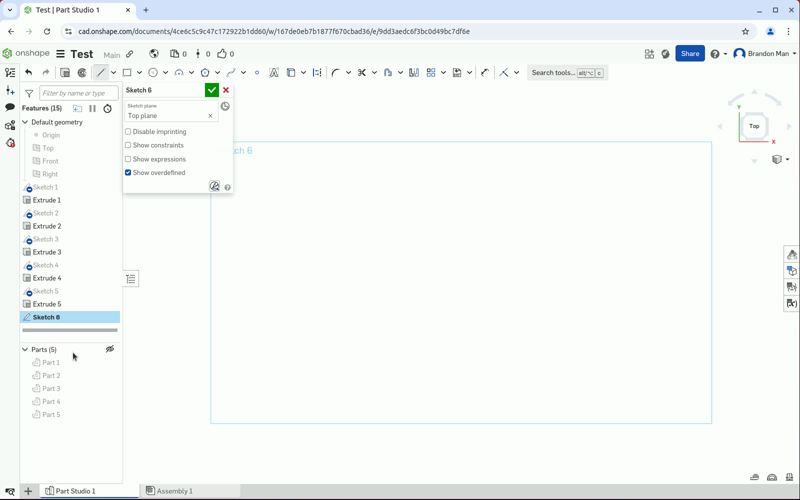
key_down(shift)
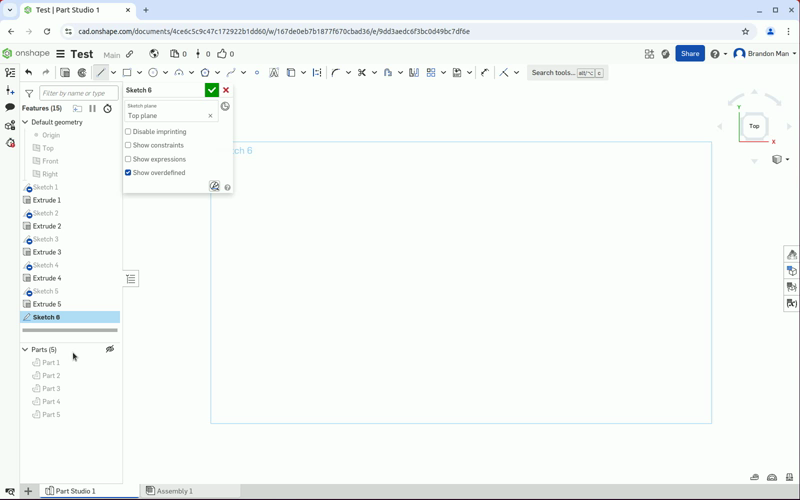
mouse_move(348, 299)
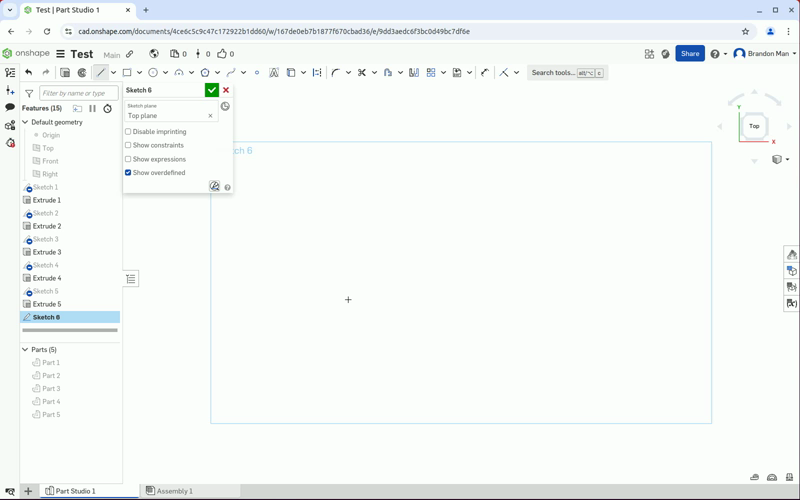
click(348, 299)
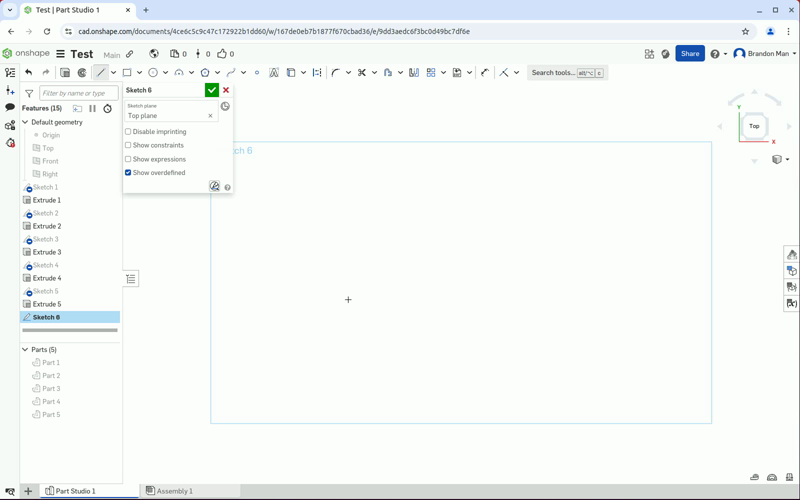
key_up(shift)
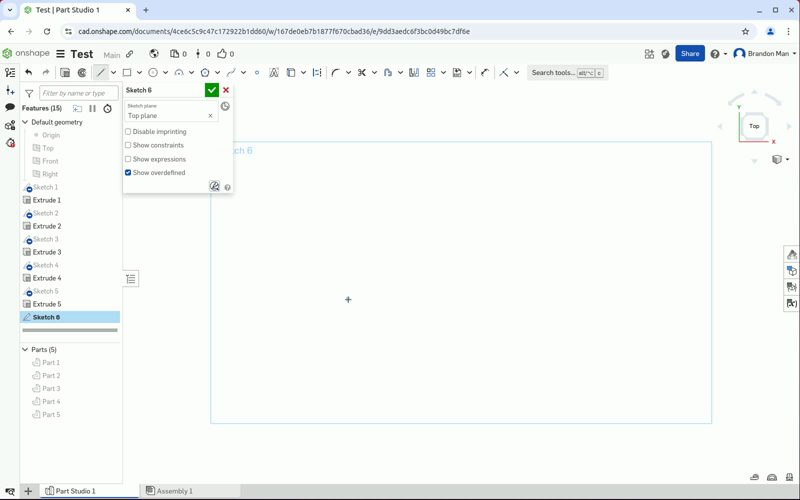
key_down(shift)
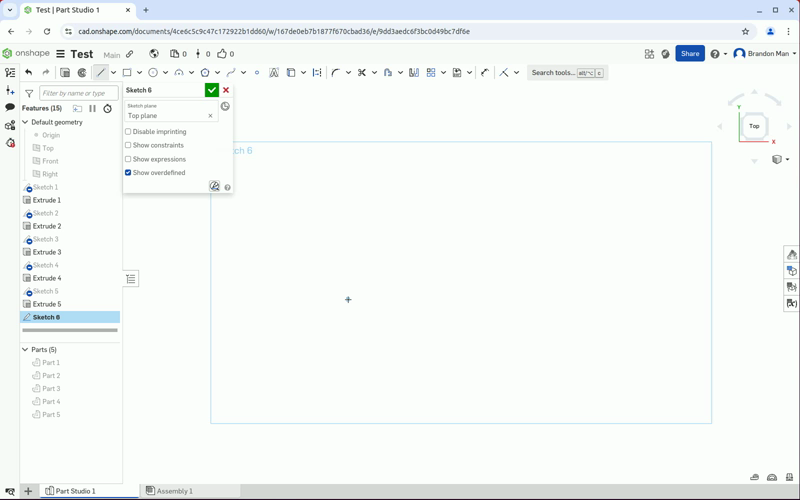
mouse_move(378, 299)
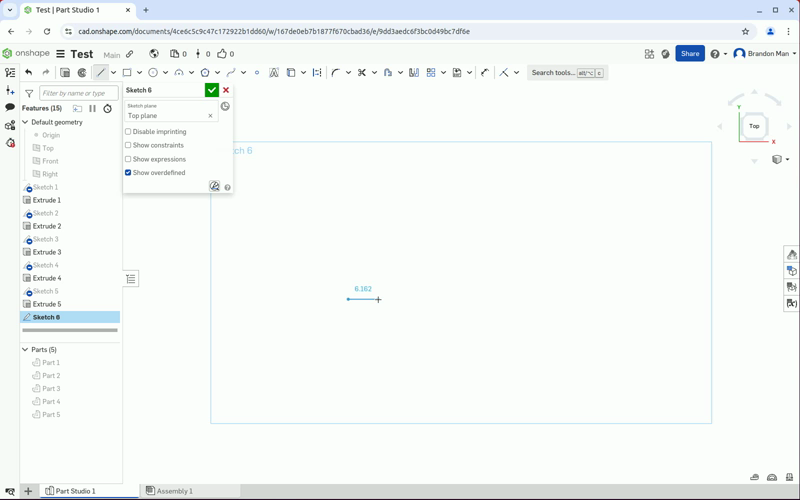
mouse_move(359, 299)
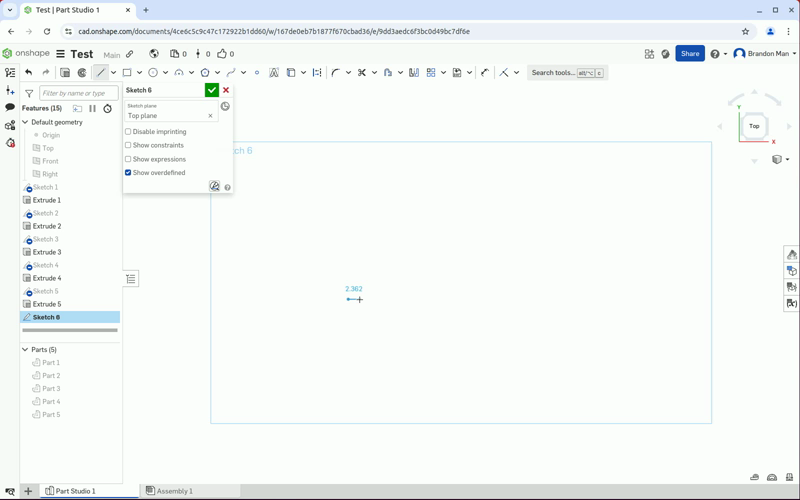
click(359, 299)
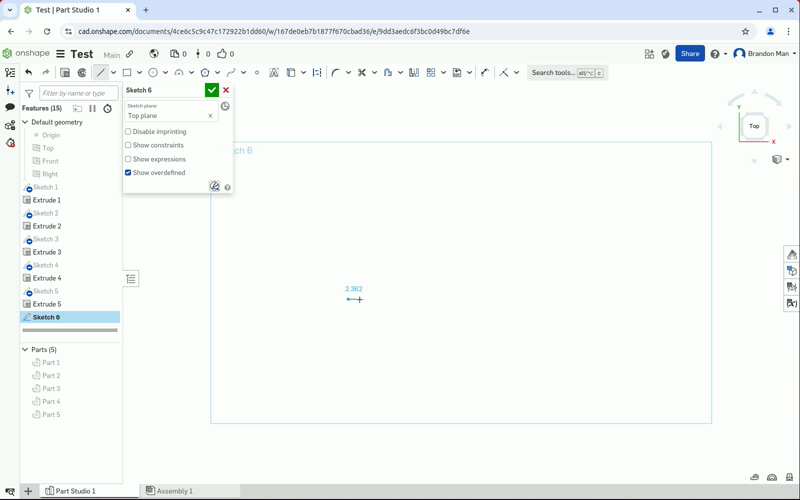
key_up(shift)
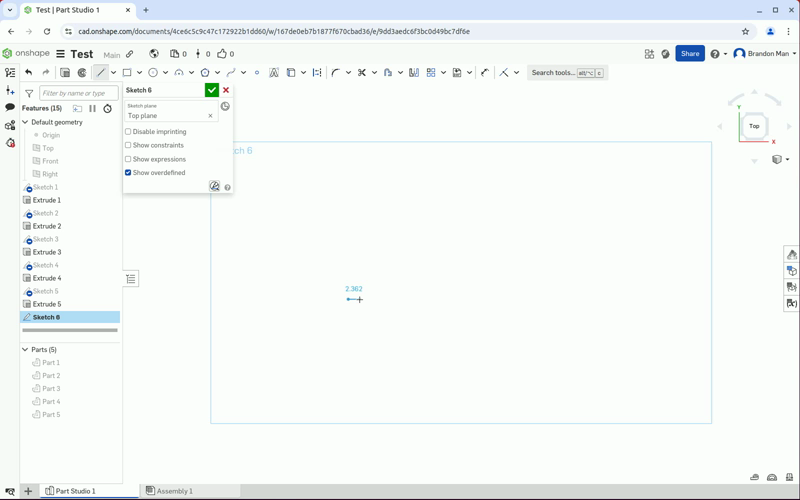
key_down(shift)
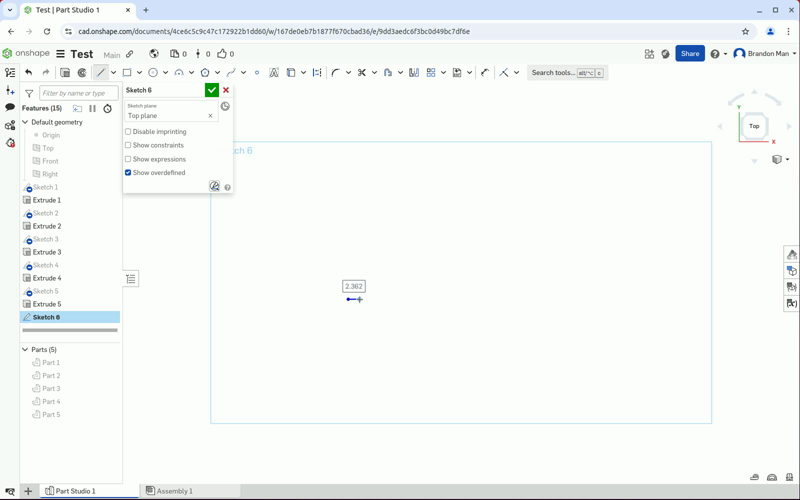
mouse_move(389, 299)
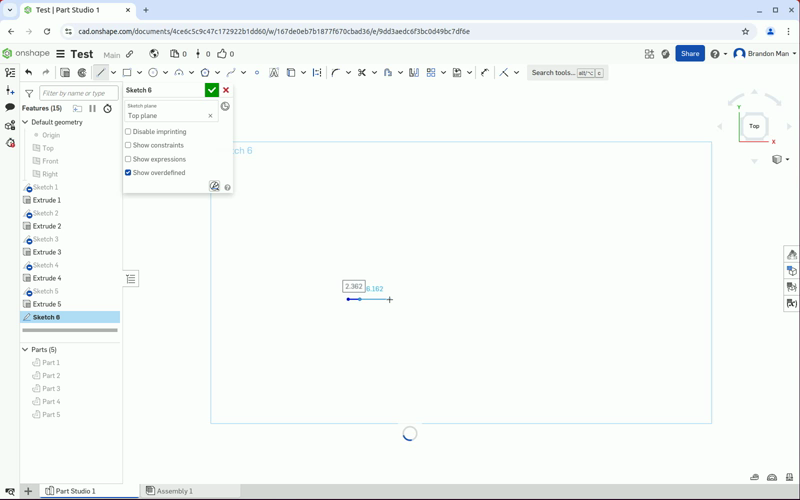
mouse_move(359, 265)
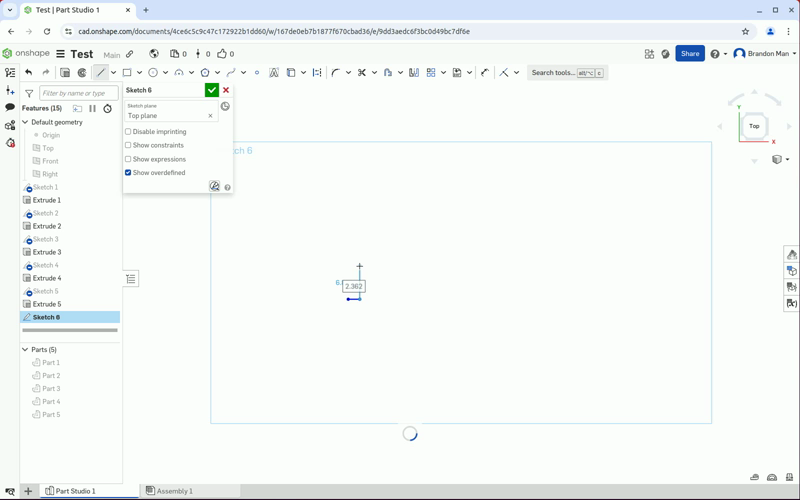
click(359, 265)
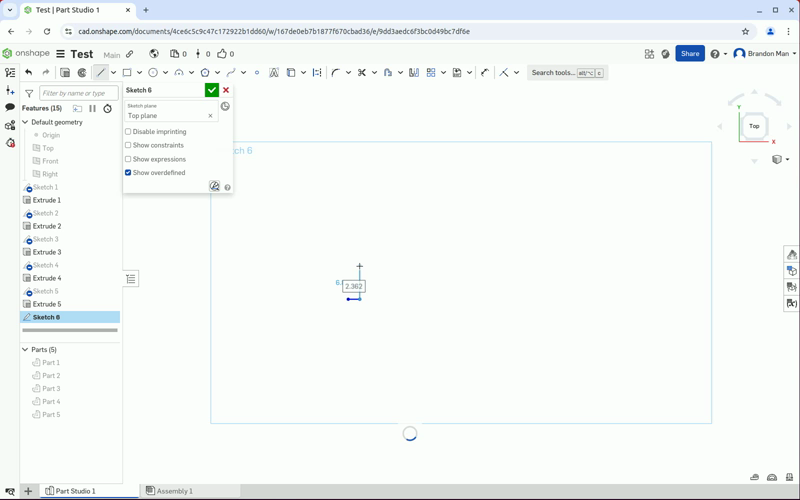
key_up(shift)
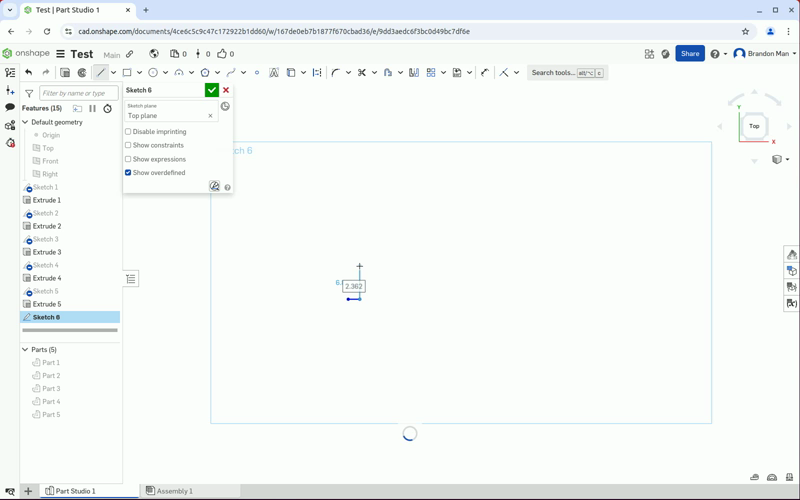
key_down(shift)
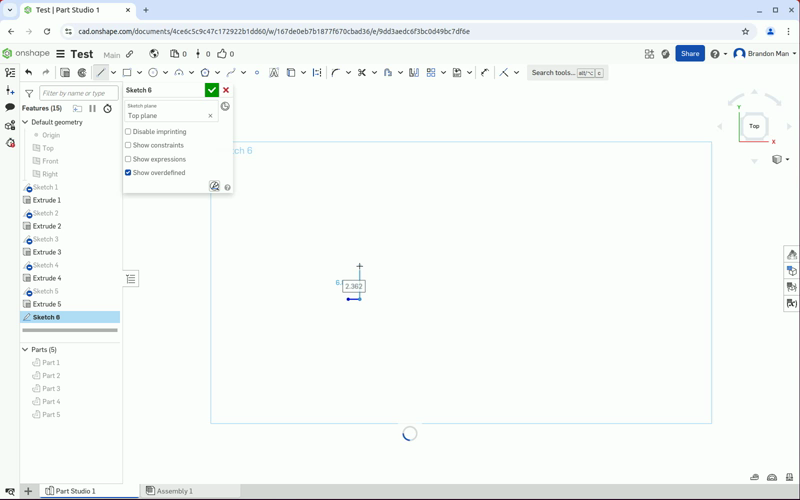
mouse_move(389, 265)
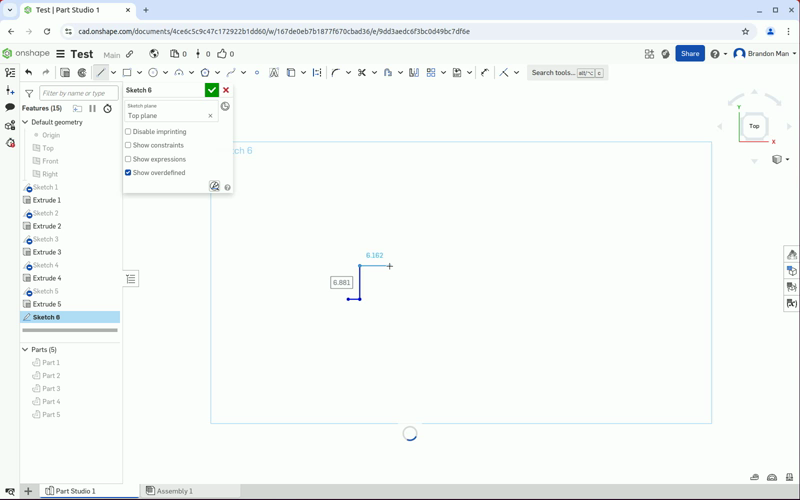
mouse_move(348, 265)
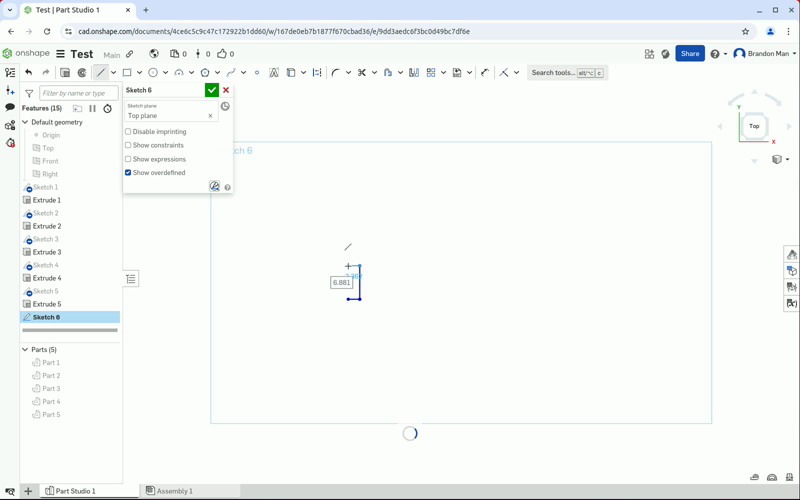
click(348, 265)
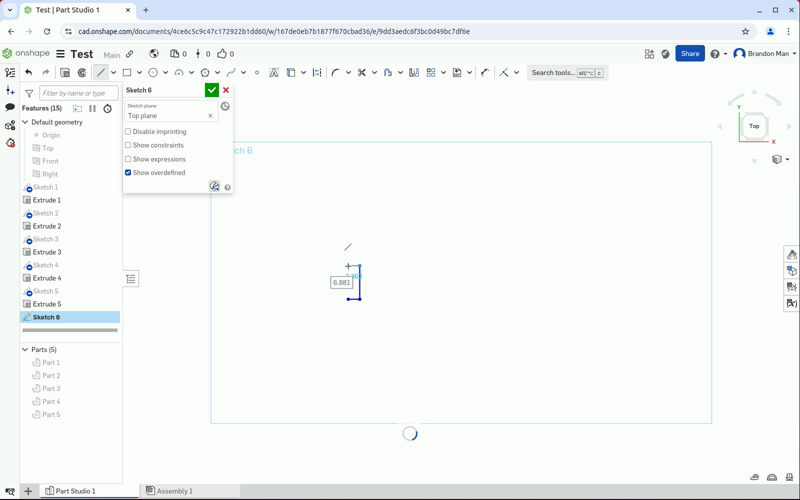
key_up(shift)
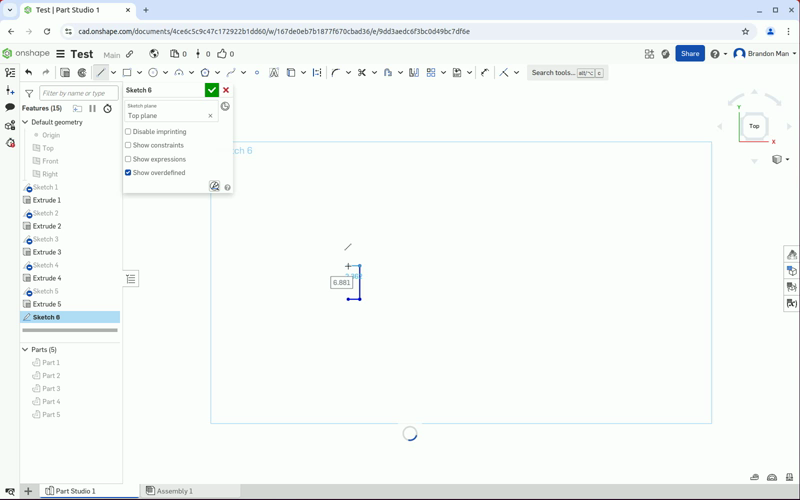
mouse_move(378, 265)
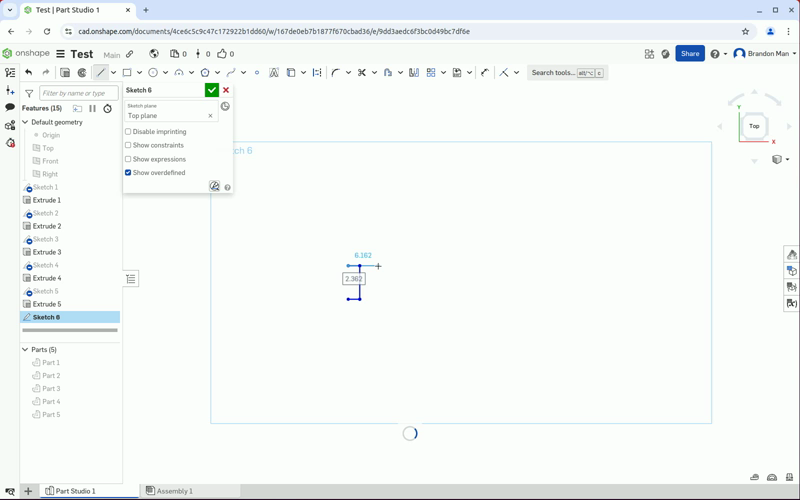
key_down(shift)
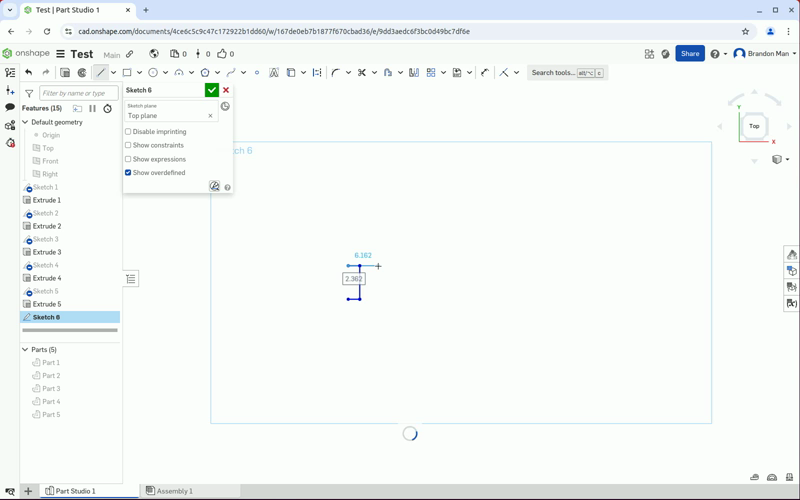
mouse_move(348, 299)
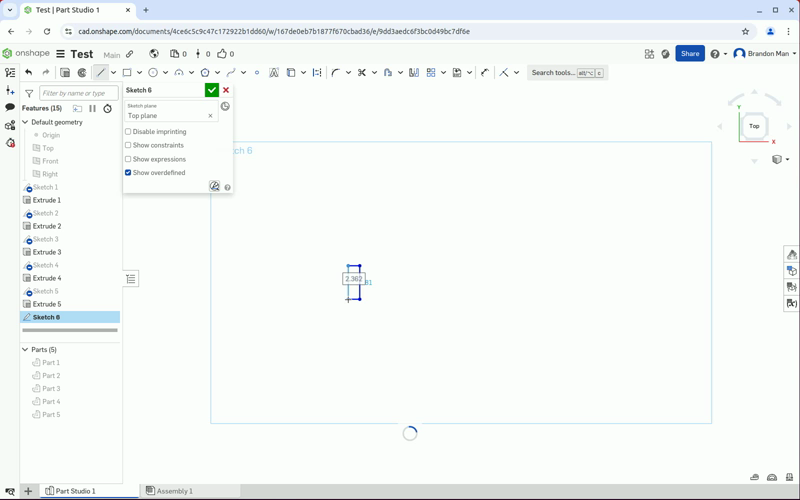
key_up(shift)
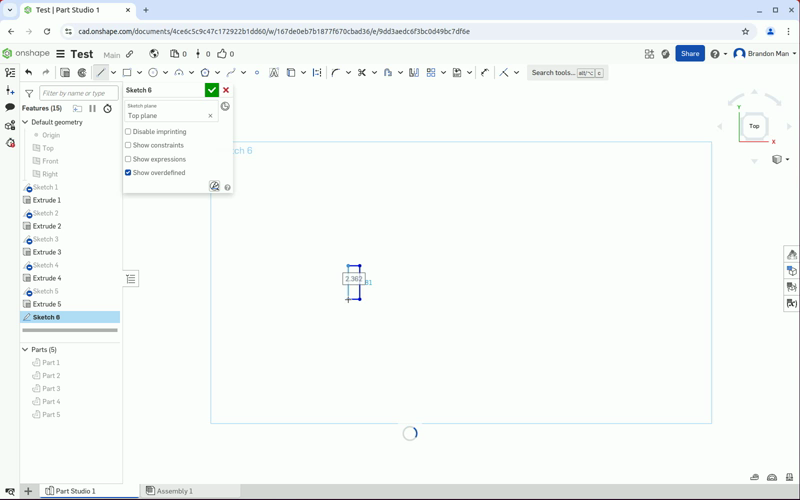
click(348, 299)
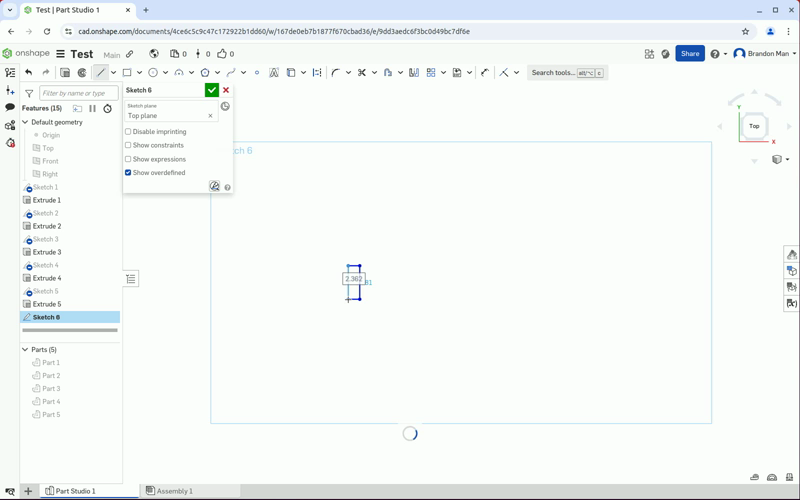
key(esc)
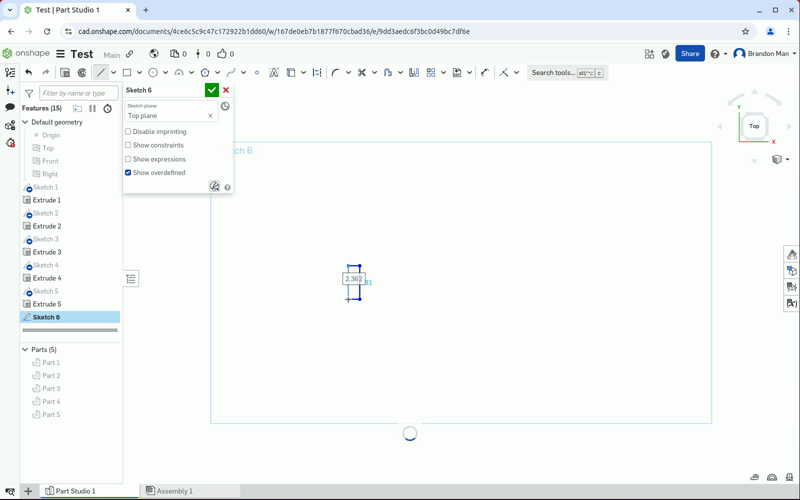
mouse_move(348, 279)
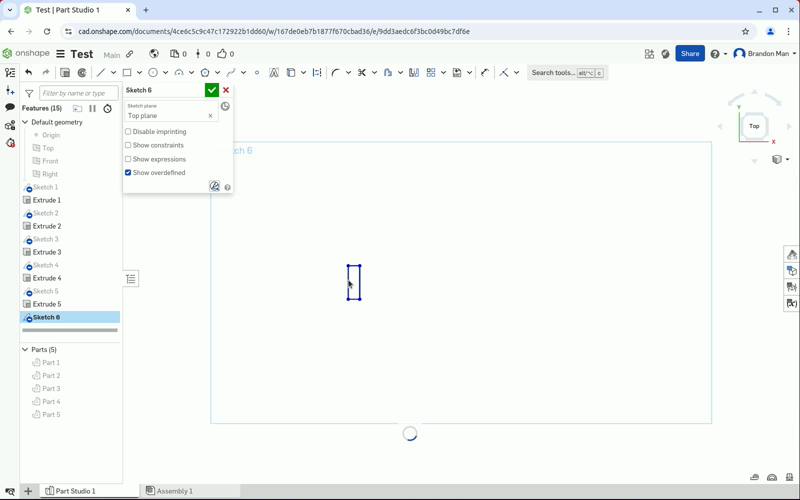
scroll(6)
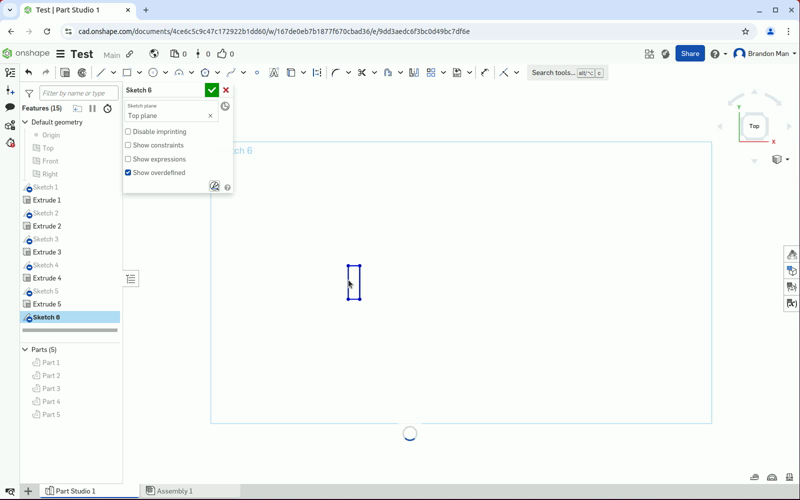
scroll(6)
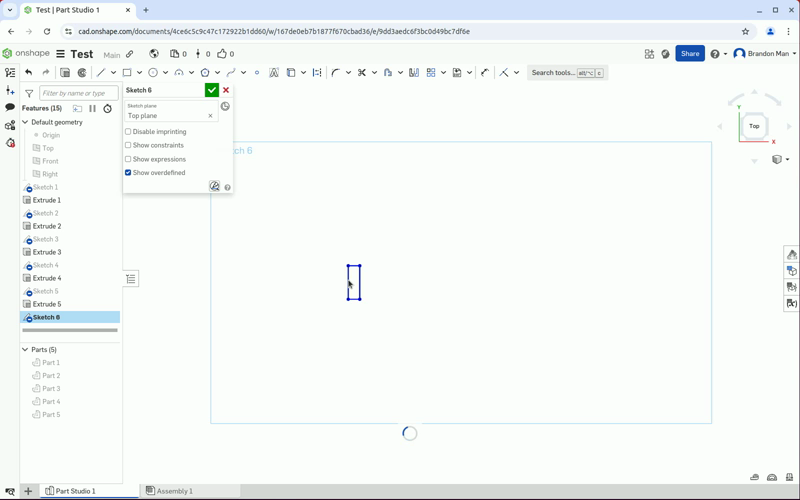
scroll(6)
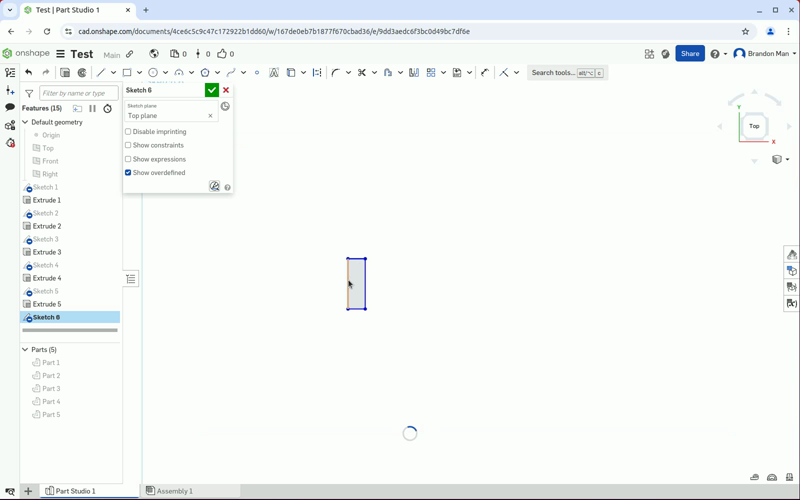
scroll(6)
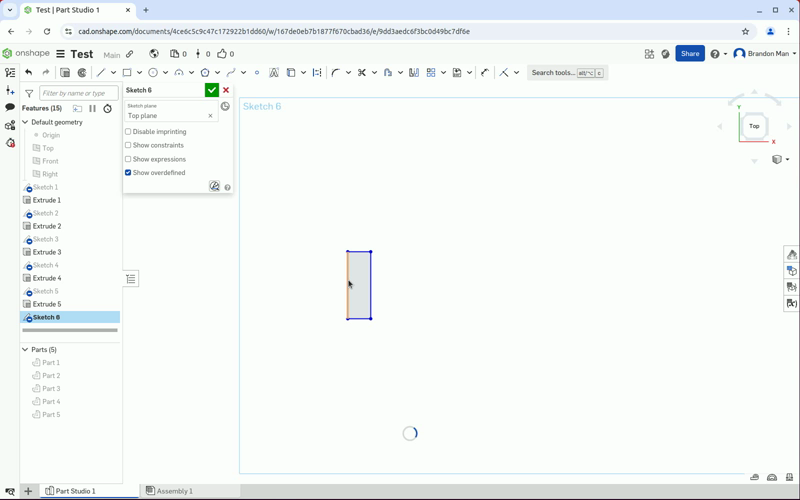
scroll(6)
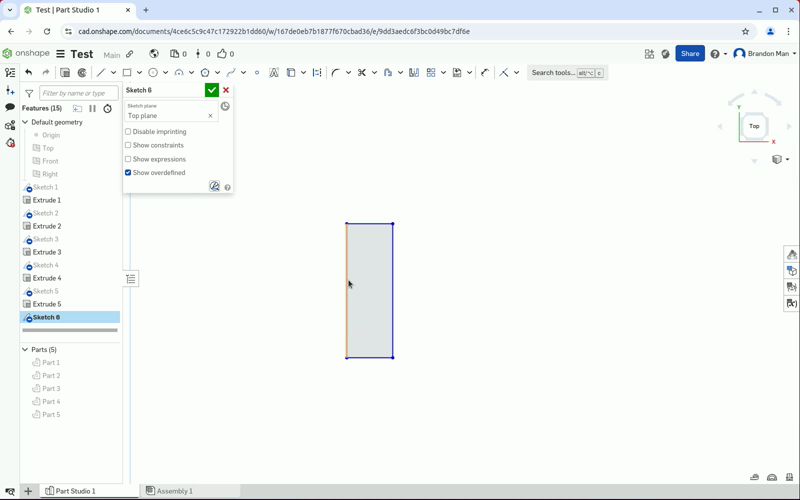
scroll(6)
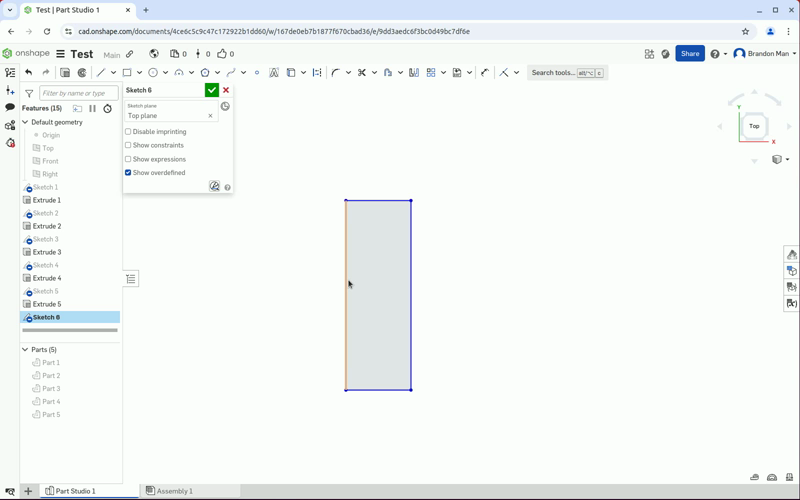
scroll(6)
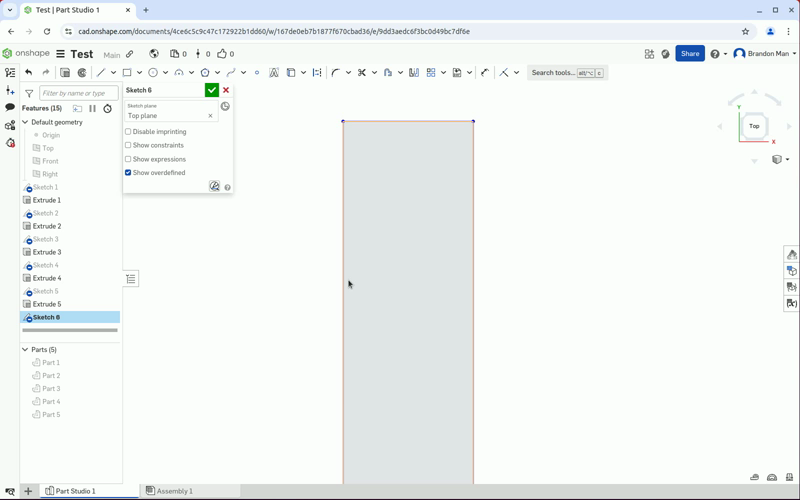
click(348, 279)
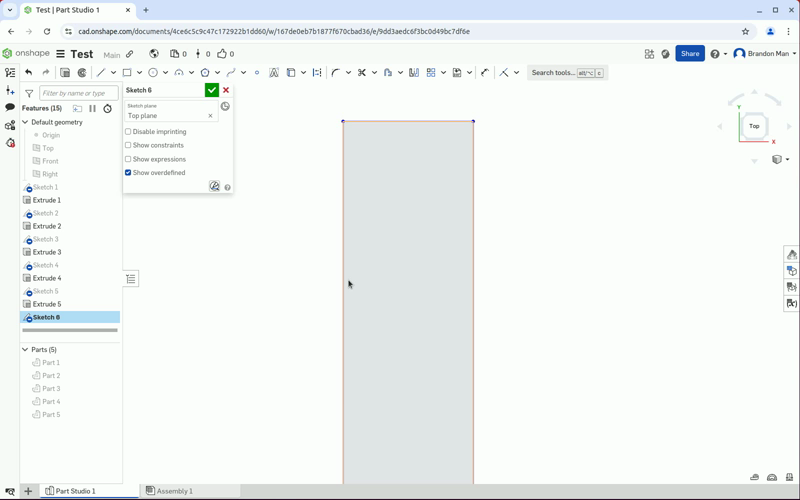
scroll(-6)
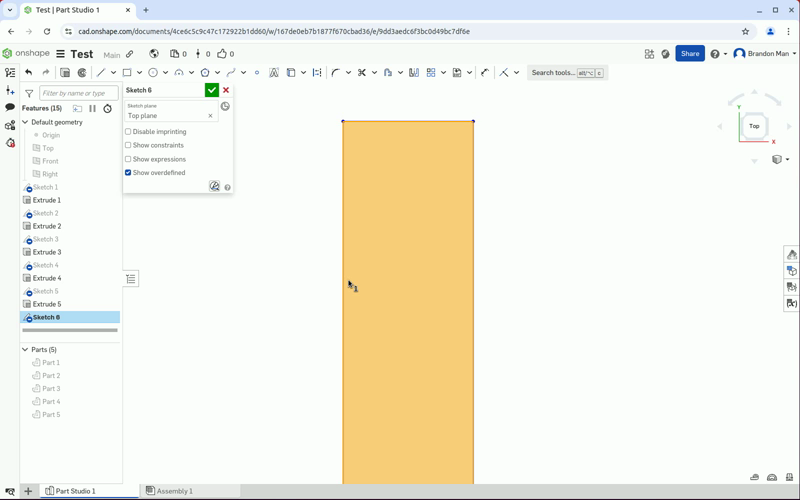
scroll(-6)
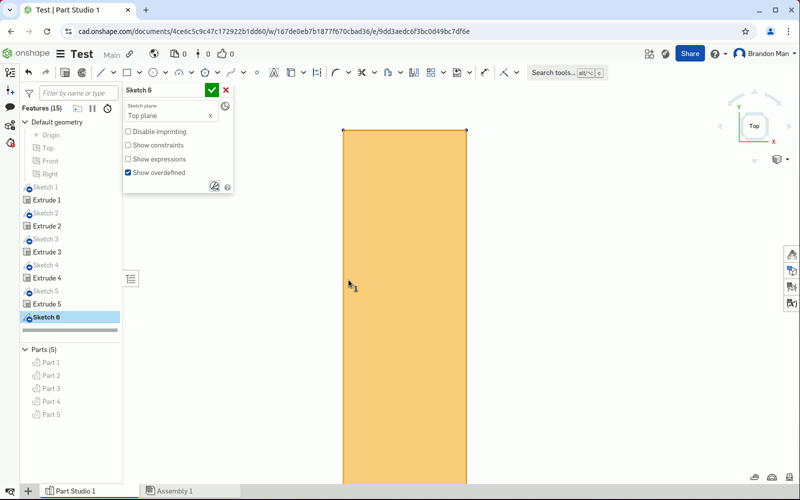
scroll(-6)
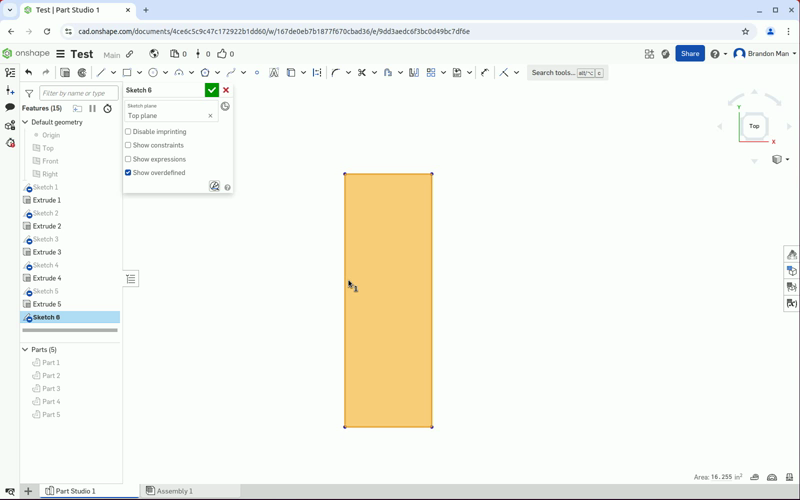
scroll(-6)
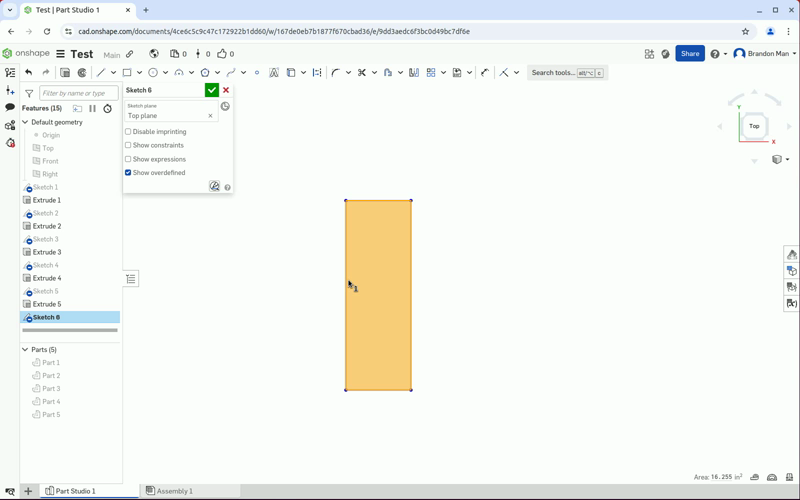
scroll(-6)
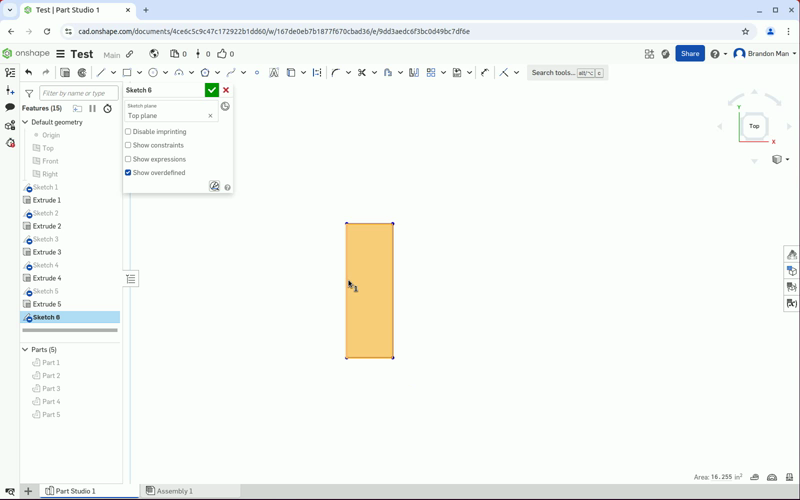
scroll(-6)
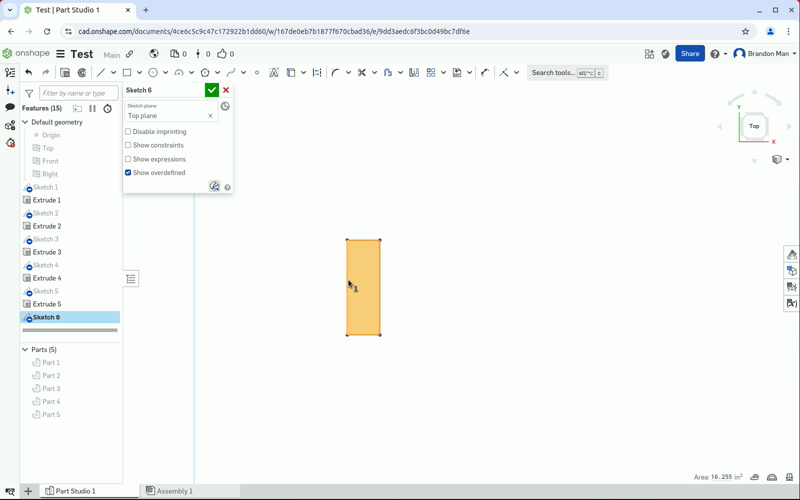
scroll(-6)
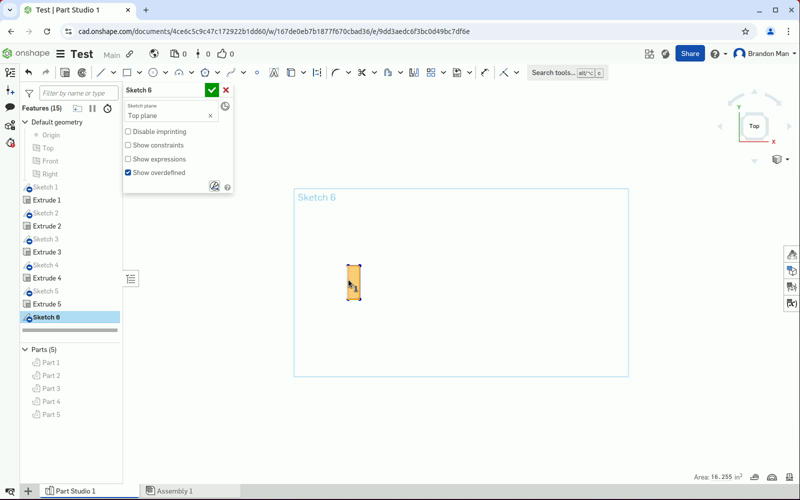
mouse_move(73, 352)
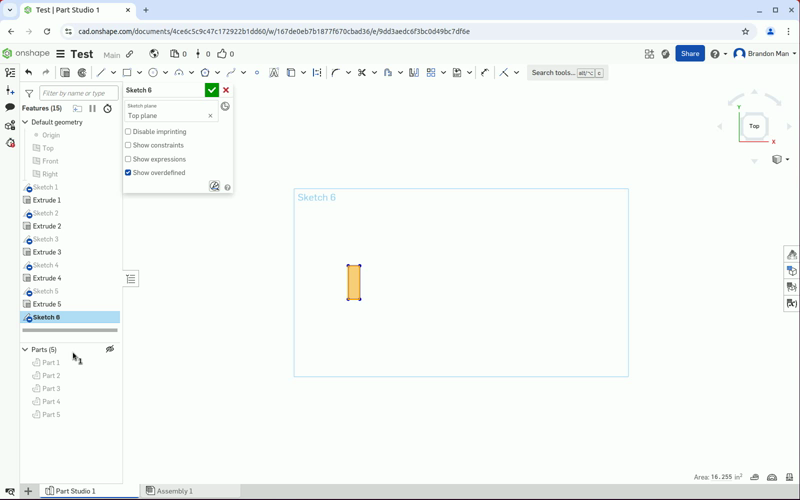
key(shift+y)
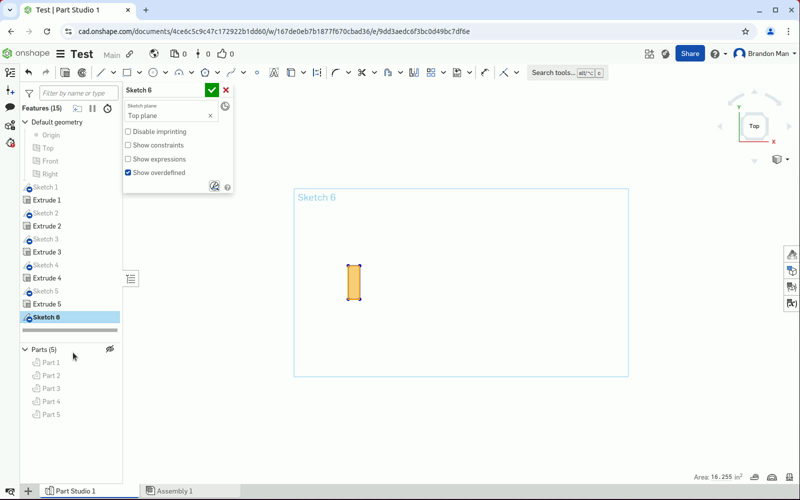
key(shift+e)
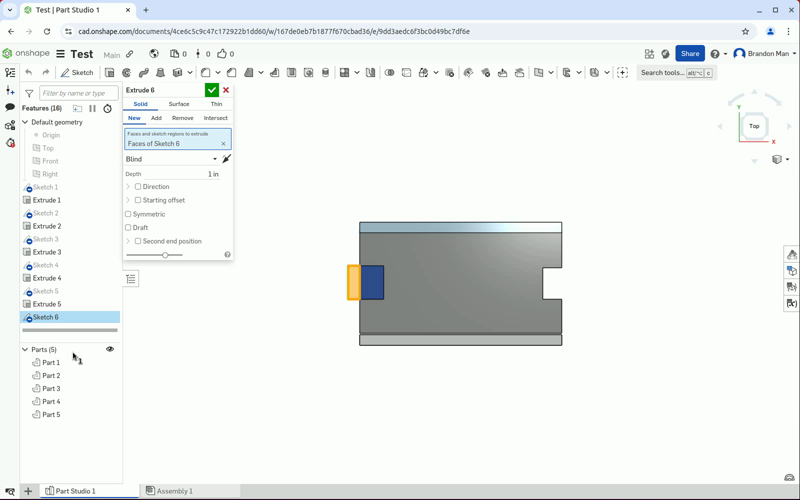
mouse_move(143, 106)
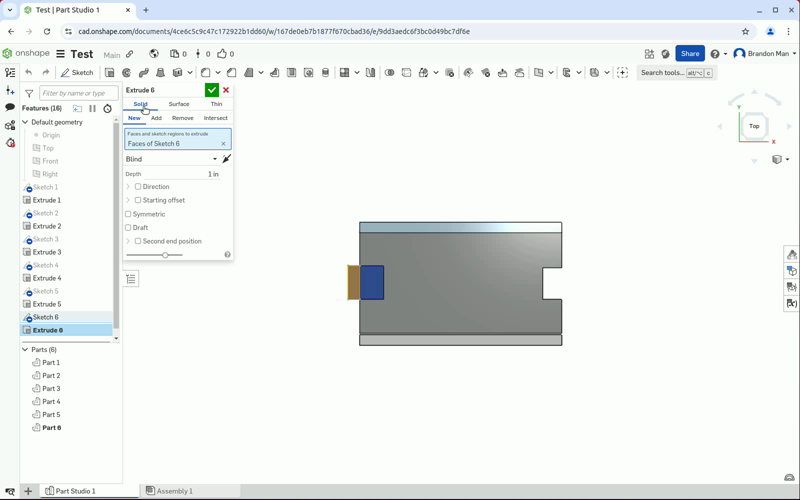
click(143, 106)
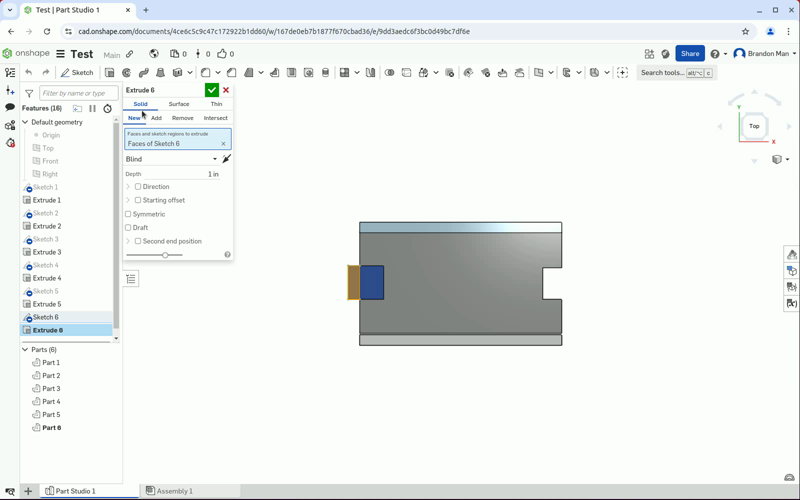
mouse_move(137, 120)
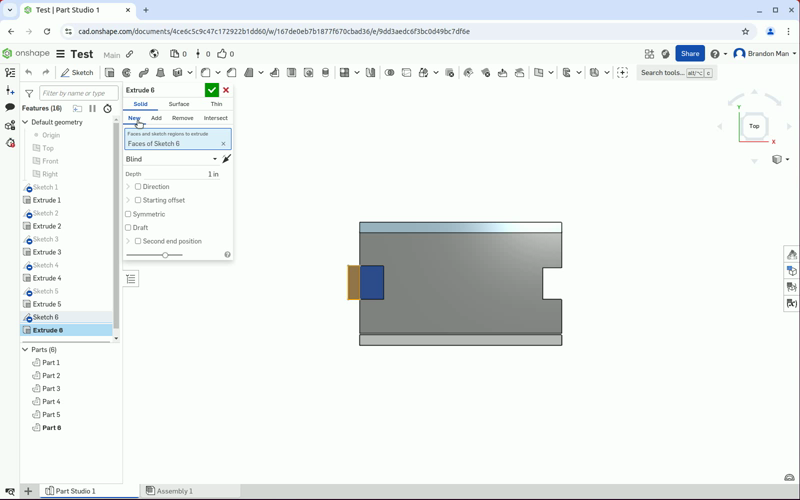
click(137, 120)
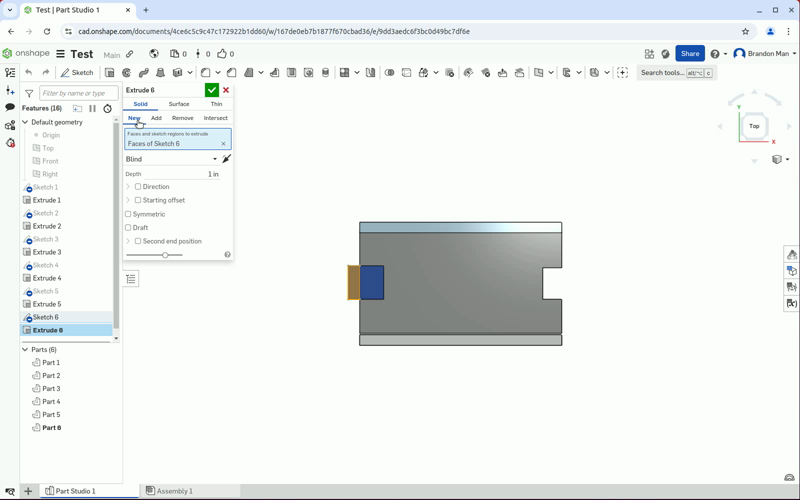
key(tab, 4)
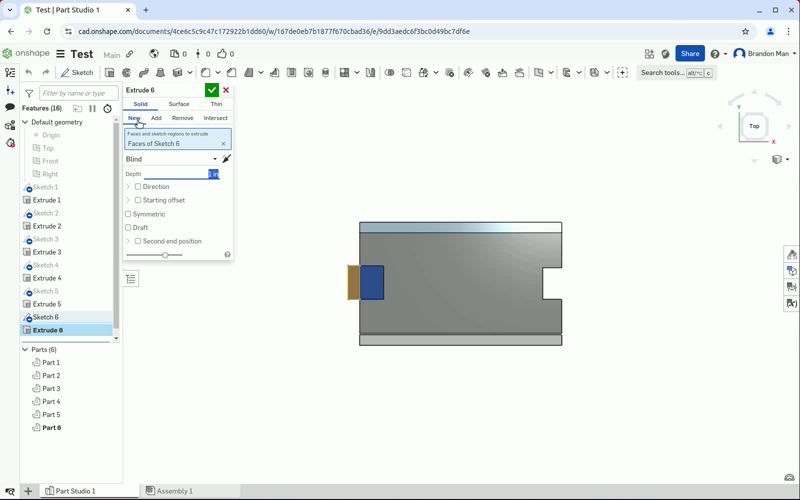
text(12.758)
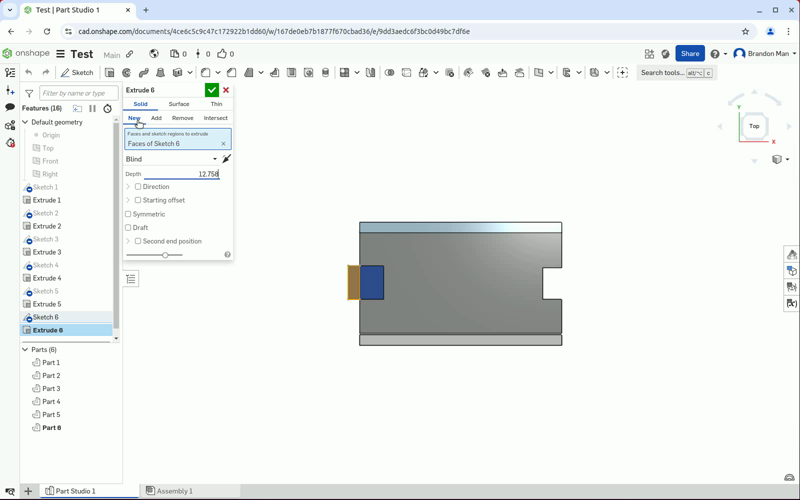
key(enter)
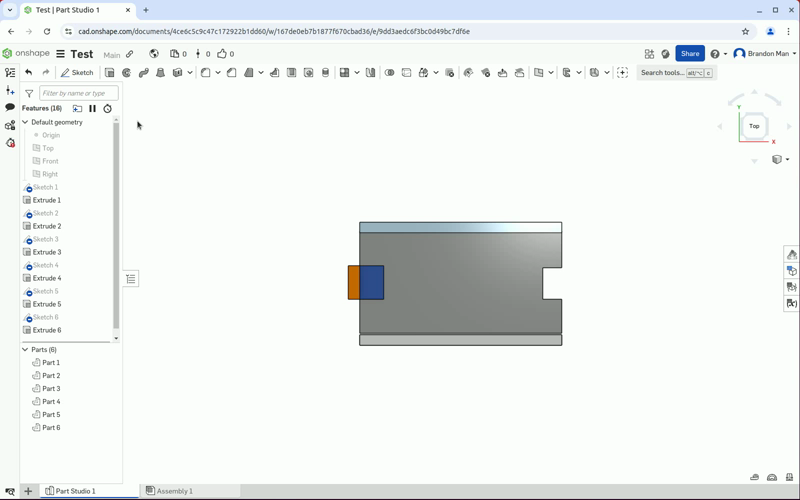
key(shift+h)
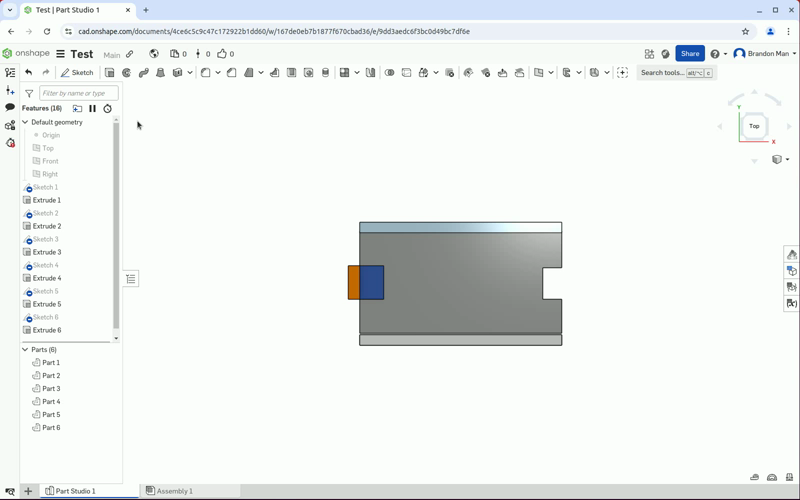
key(shift+h)
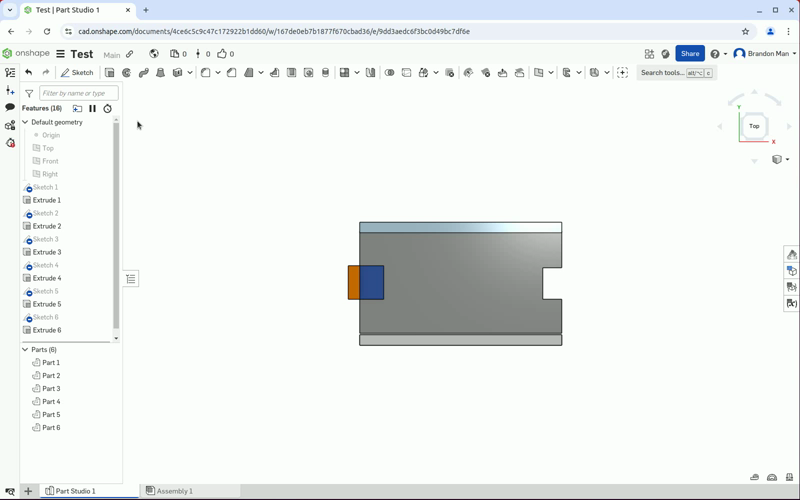
mouse_move(69, 189)
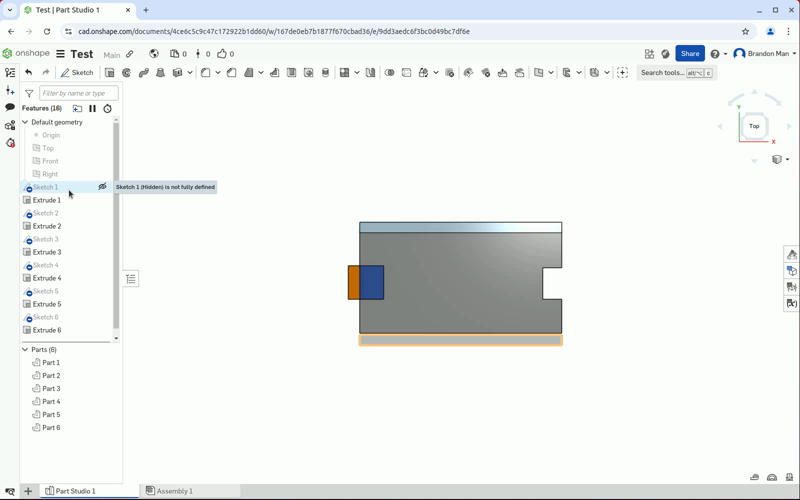
click(69, 189)
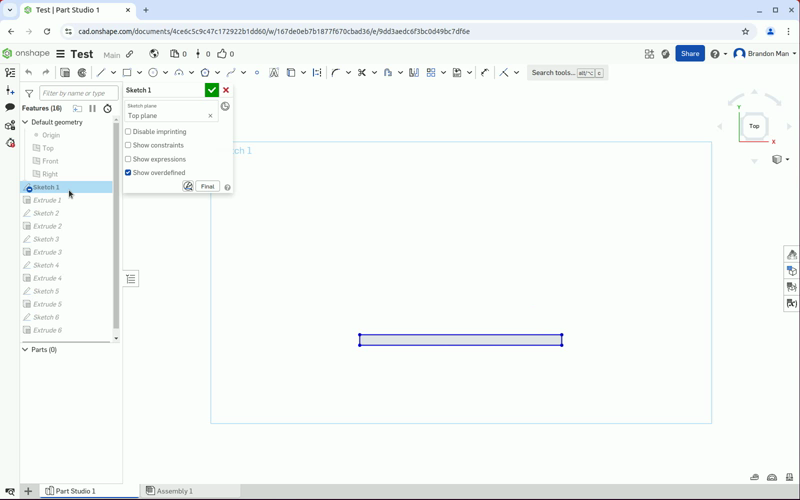
mouse_move(229, 92)
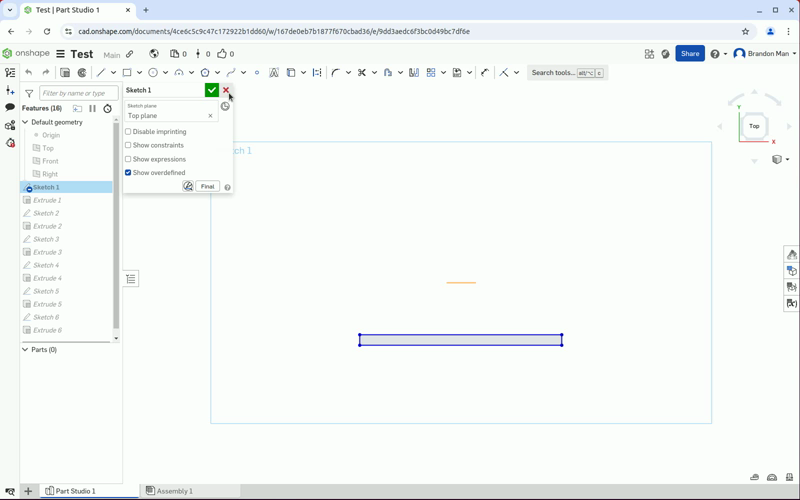
click(229, 92)
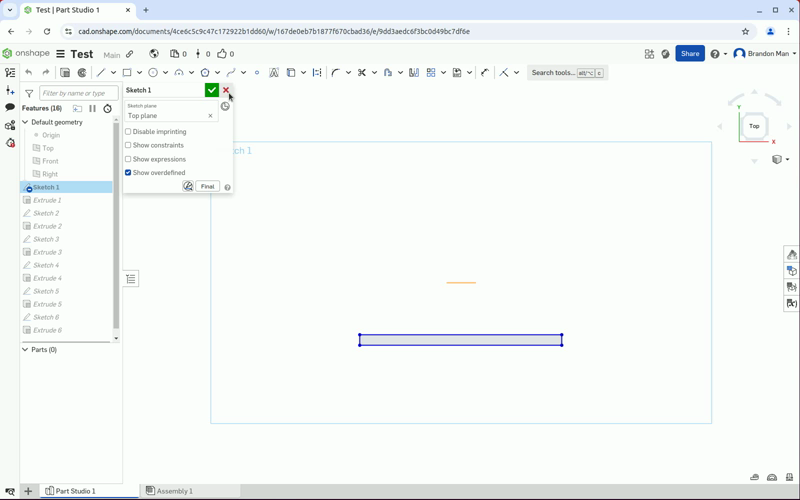
key(shift+s)
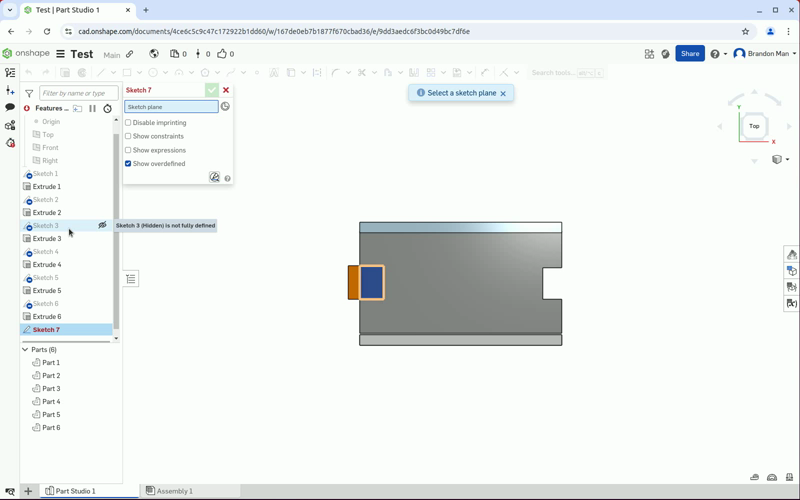
scroll(3)
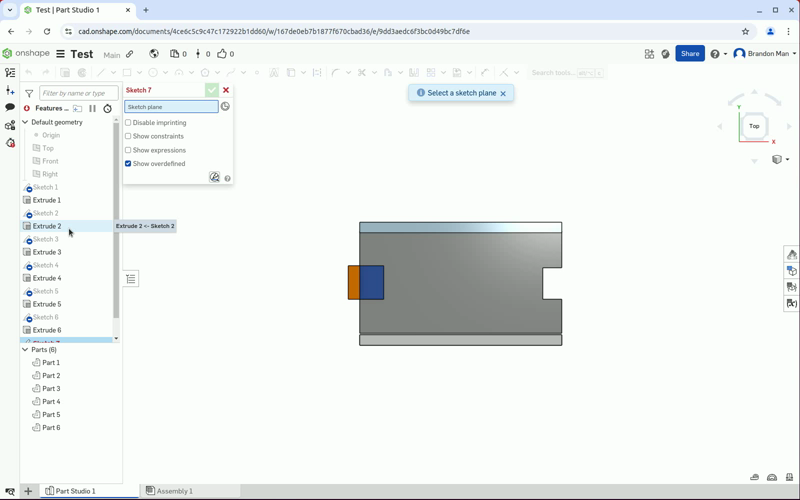
mouse_move(69, 150)
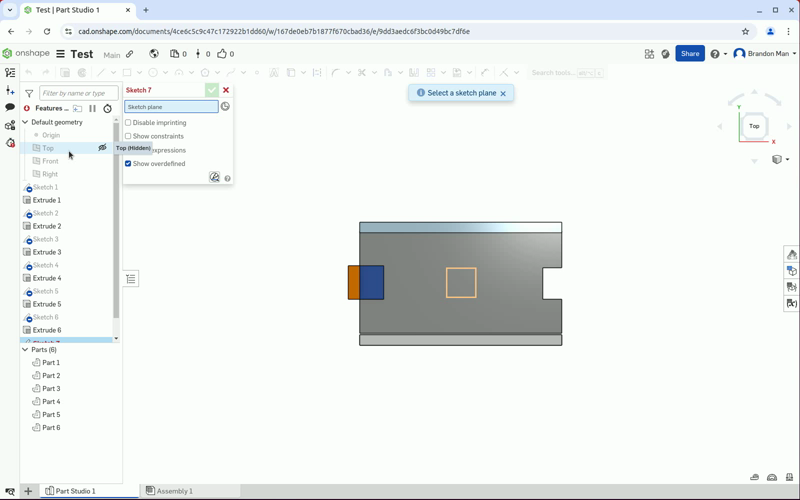
click(69, 150)
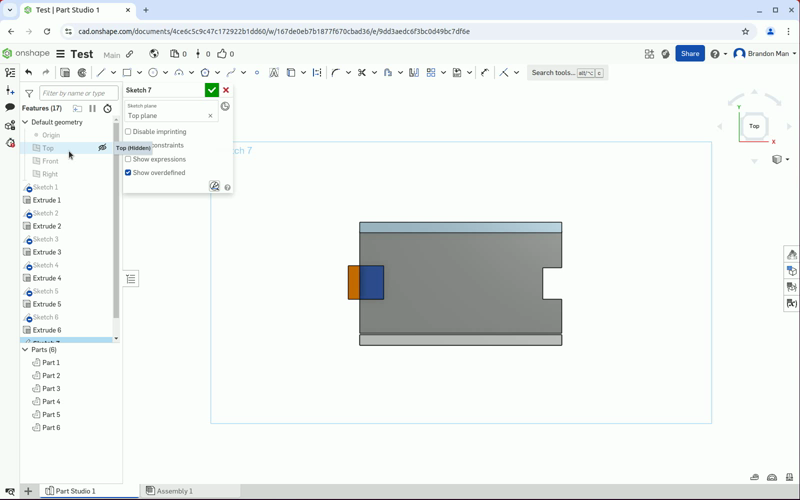
mouse_move(73, 352)
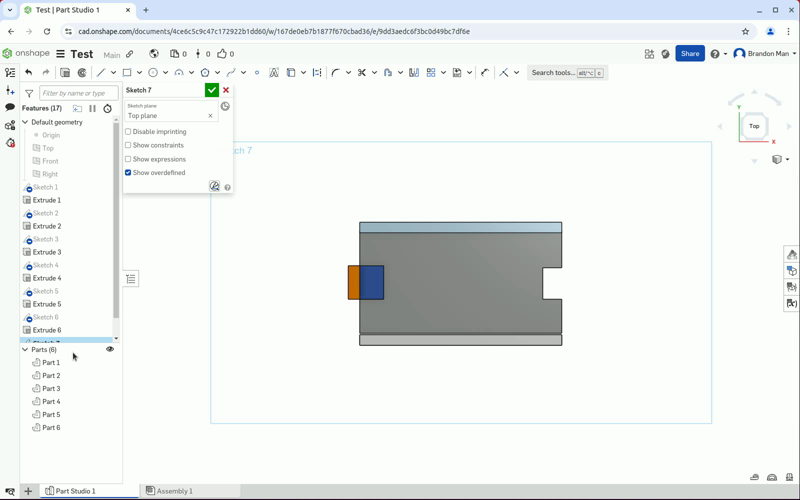
key(y)
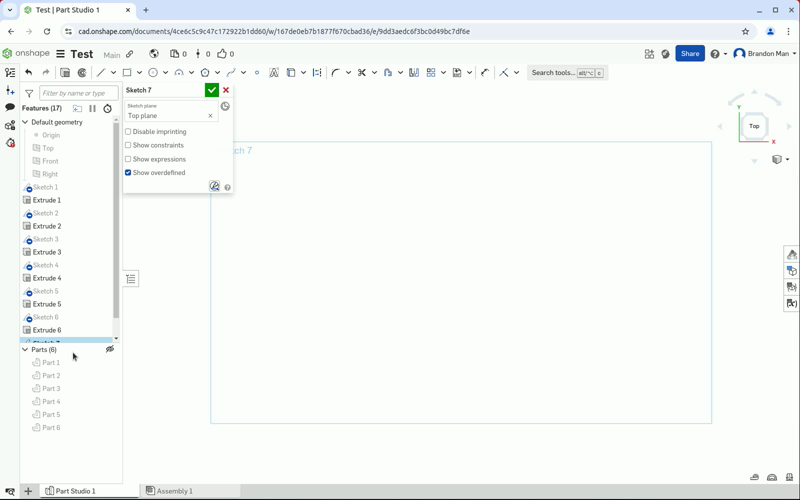
key(l)
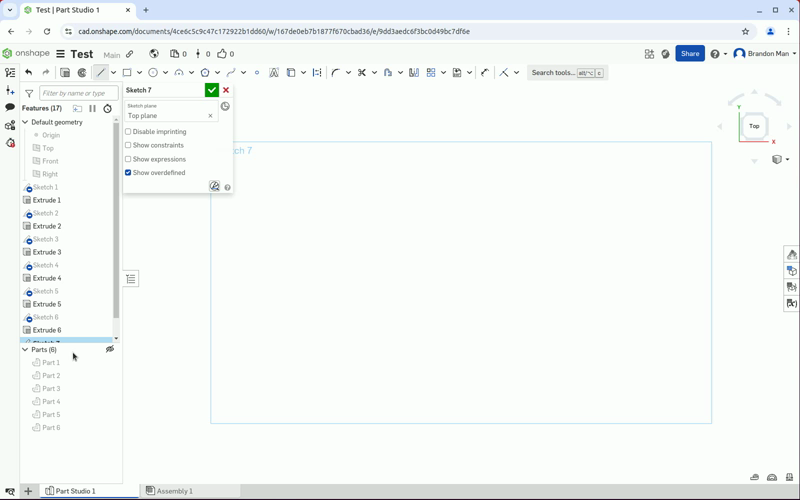
key_down(shift)
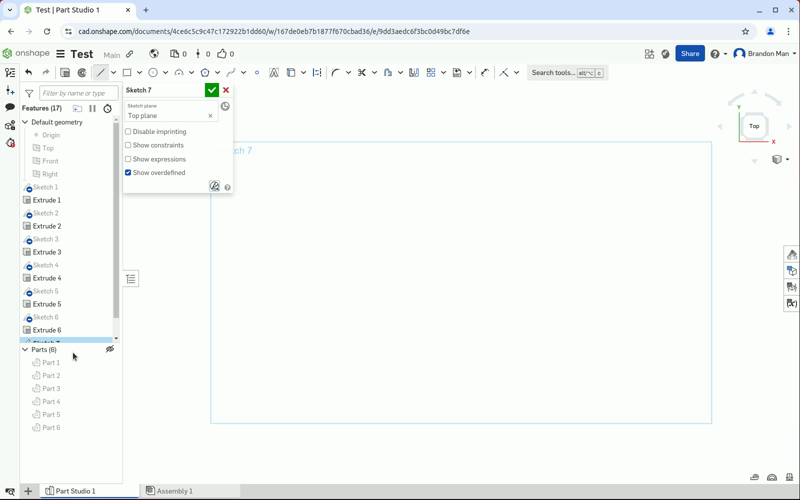
mouse_move(561, 299)
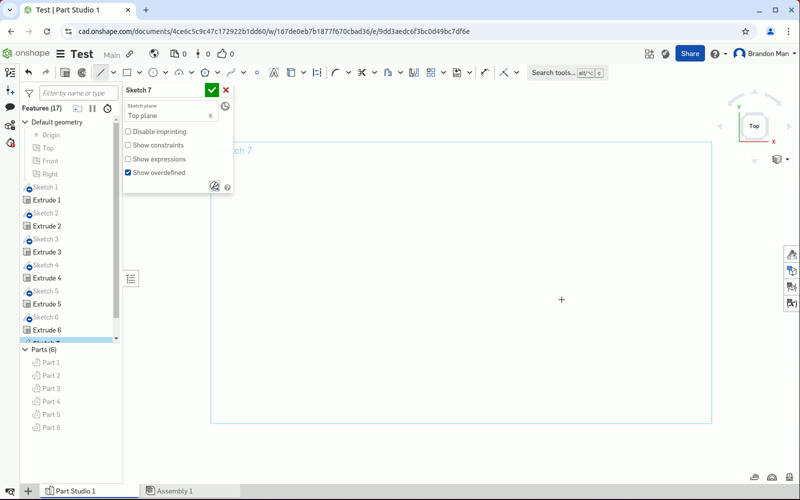
click(561, 299)
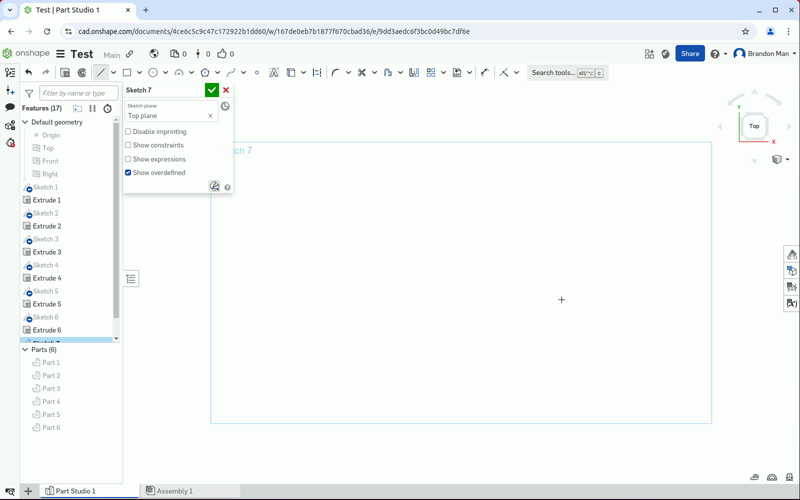
key_up(shift)
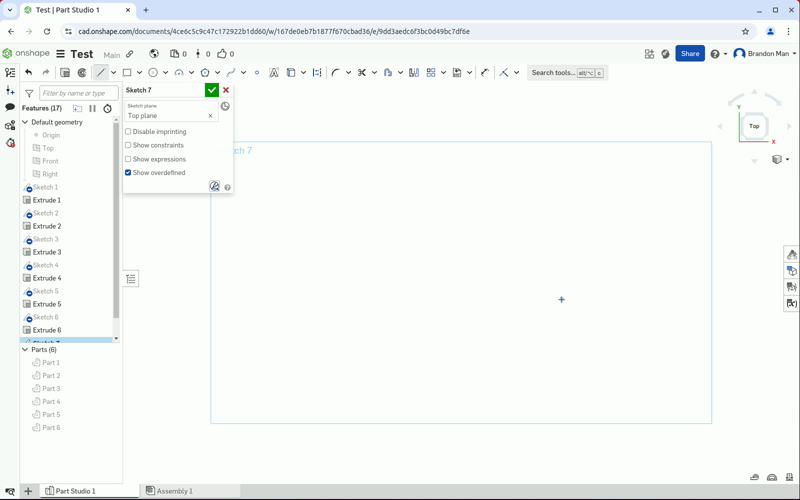
key_down(shift)
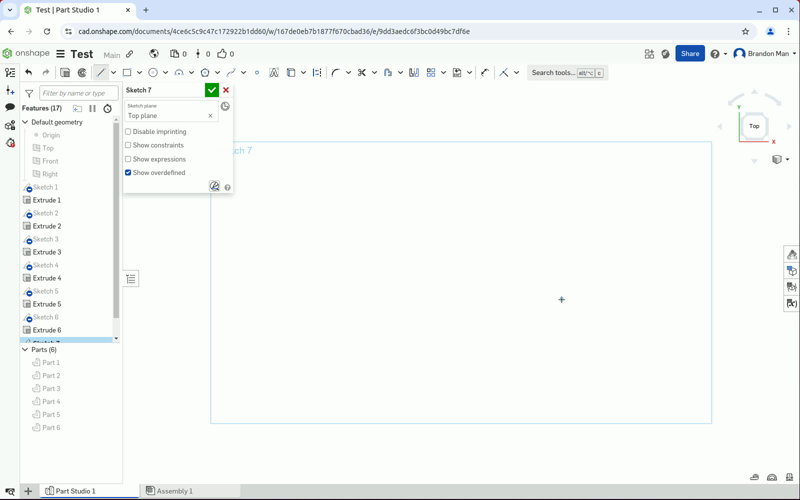
mouse_move(589, 299)
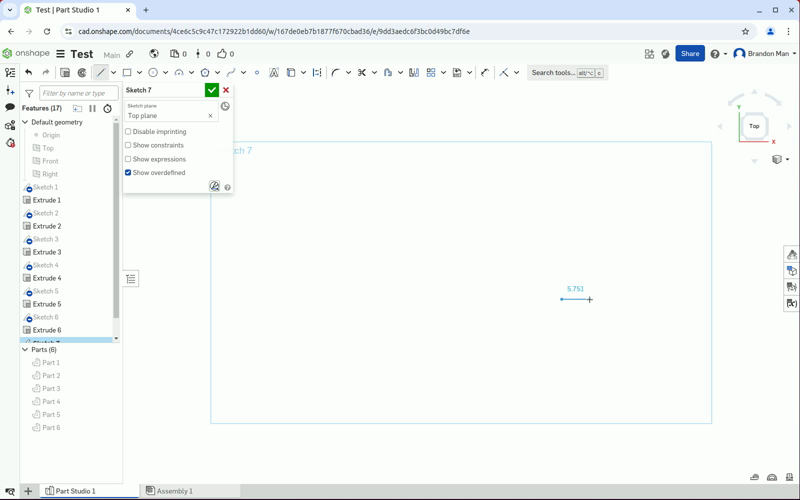
mouse_move(573, 299)
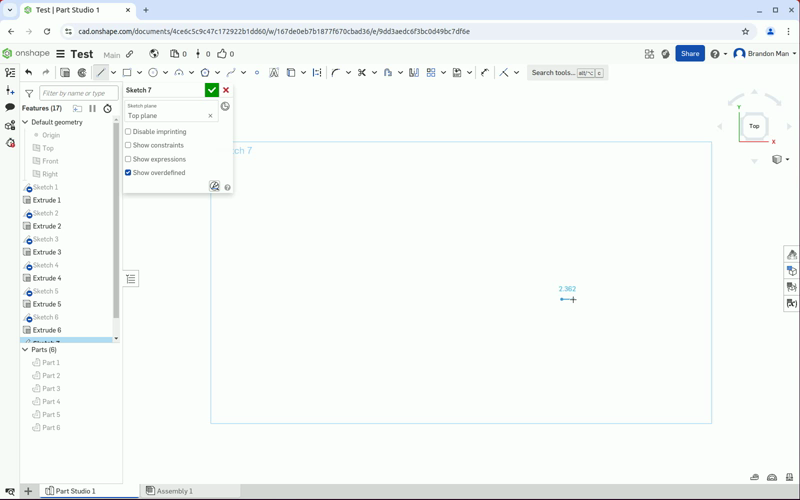
click(573, 299)
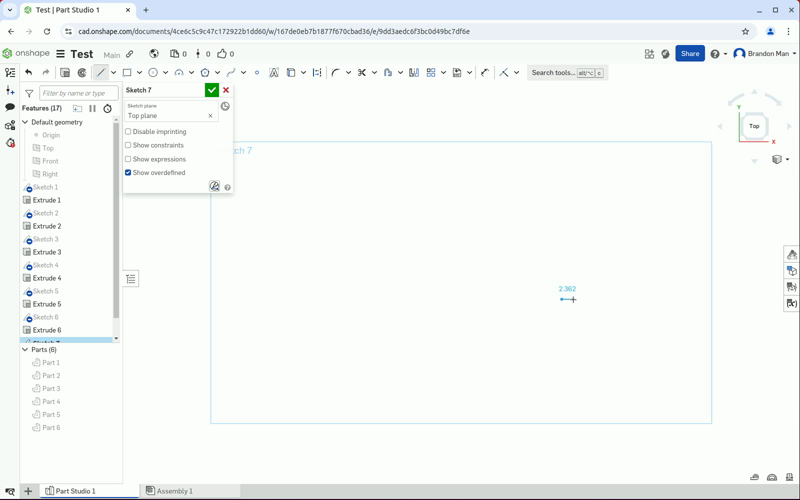
key_up(shift)
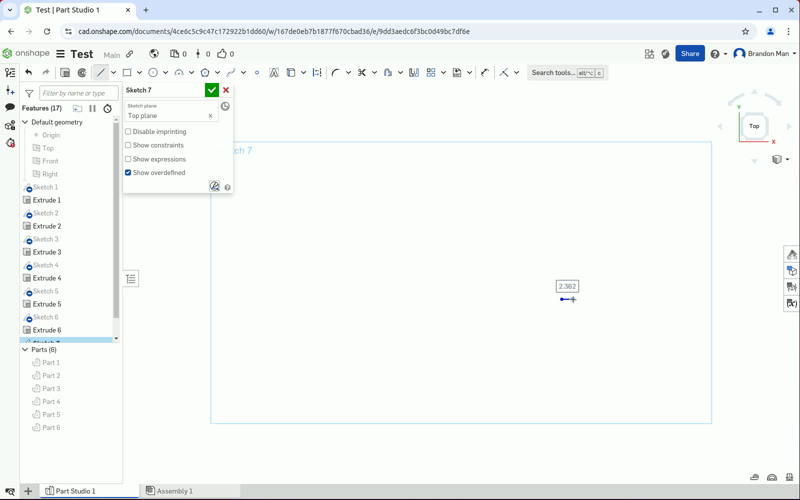
key_down(shift)
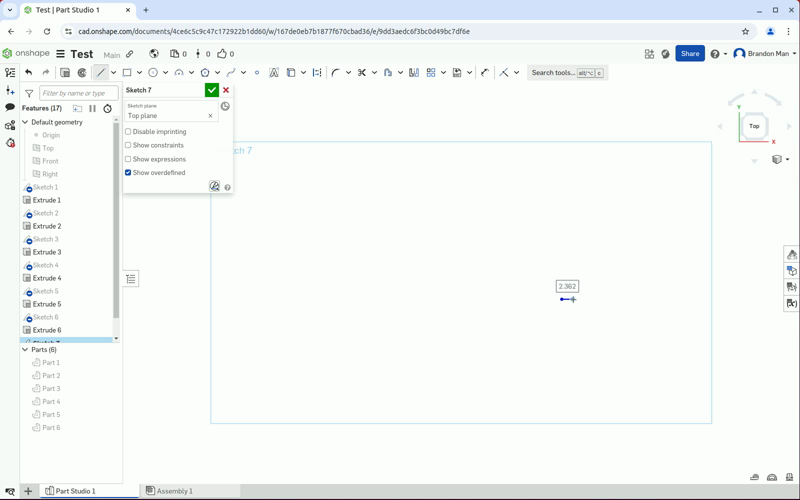
mouse_move(589, 299)
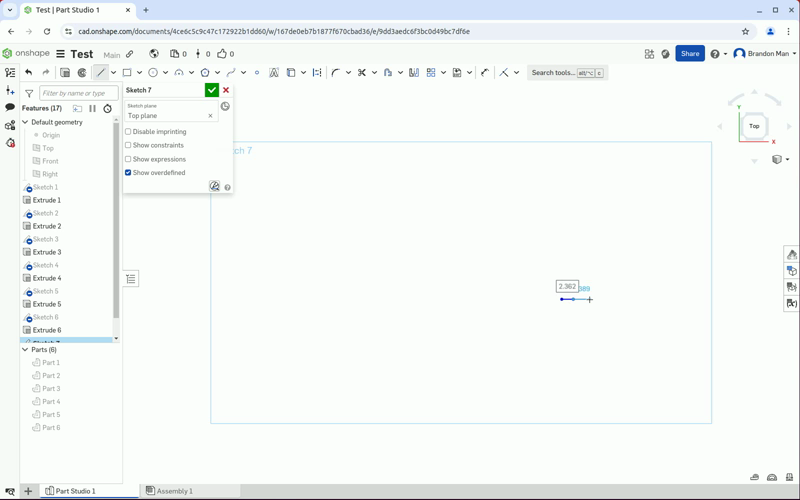
mouse_move(573, 265)
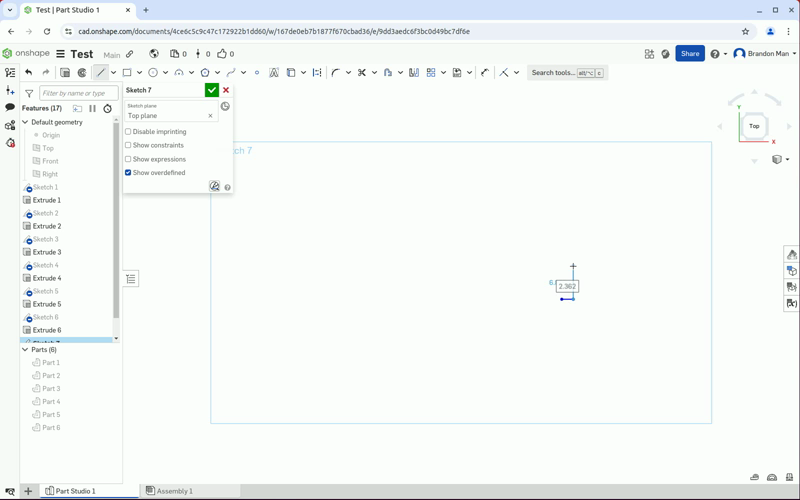
click(573, 265)
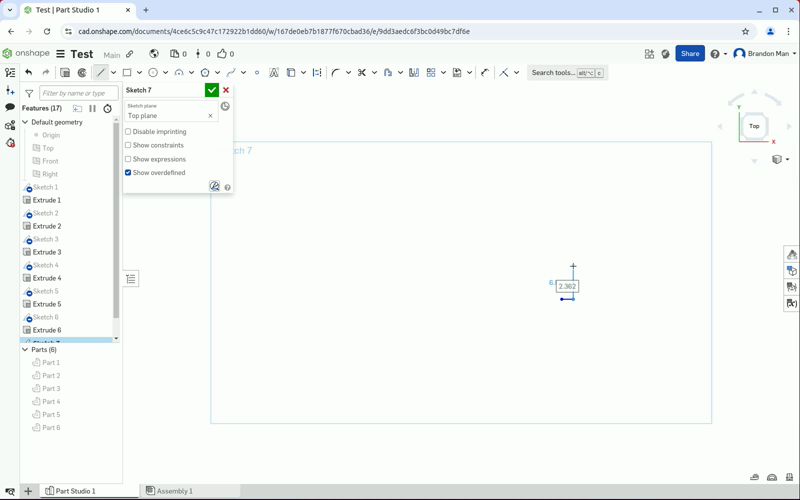
key_up(shift)
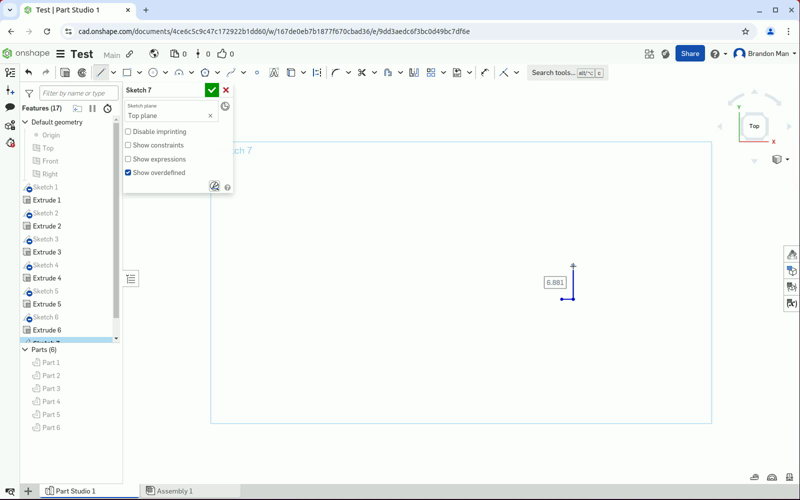
key_down(shift)
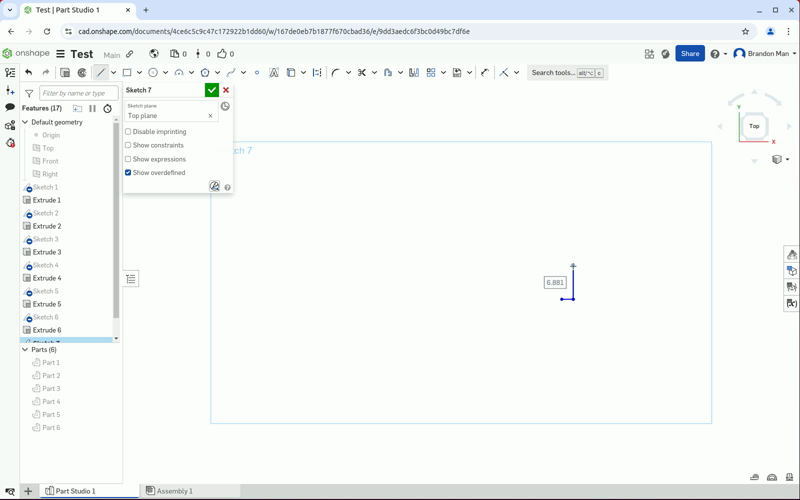
mouse_move(589, 265)
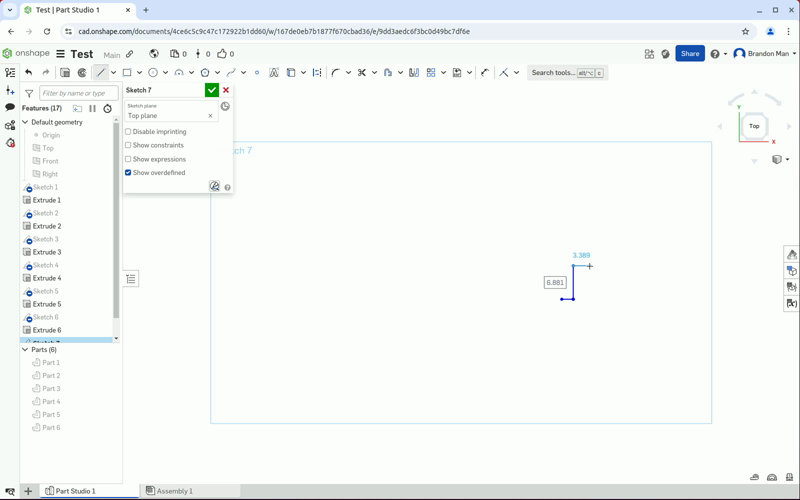
mouse_move(561, 265)
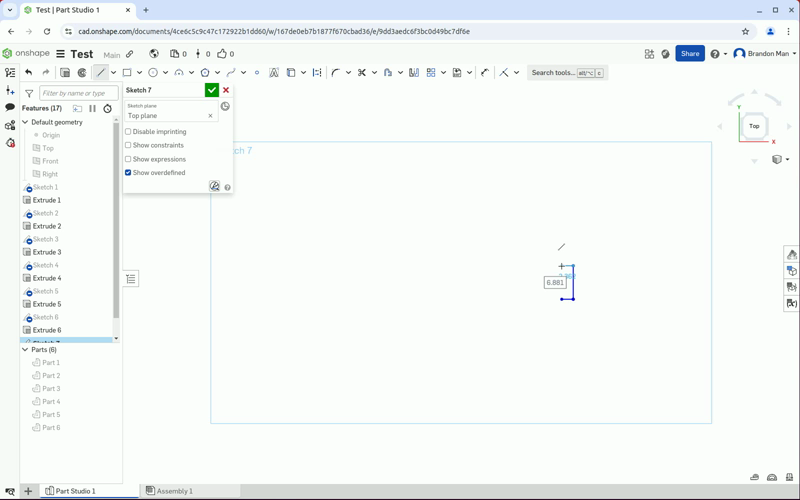
click(561, 265)
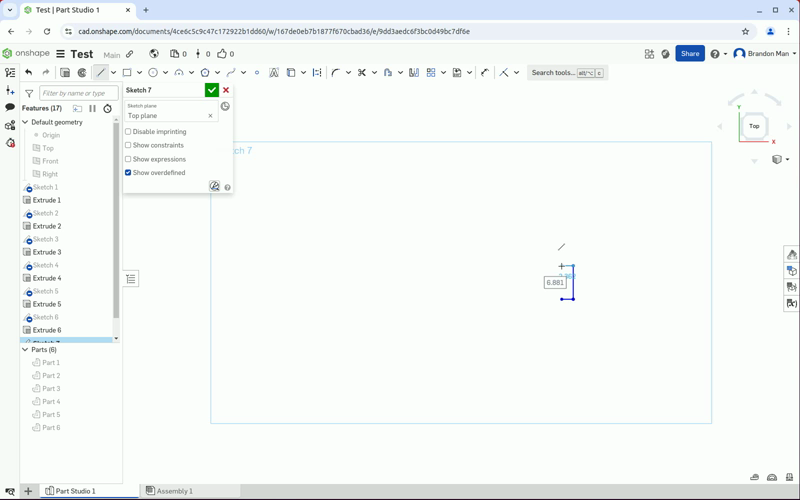
key_up(shift)
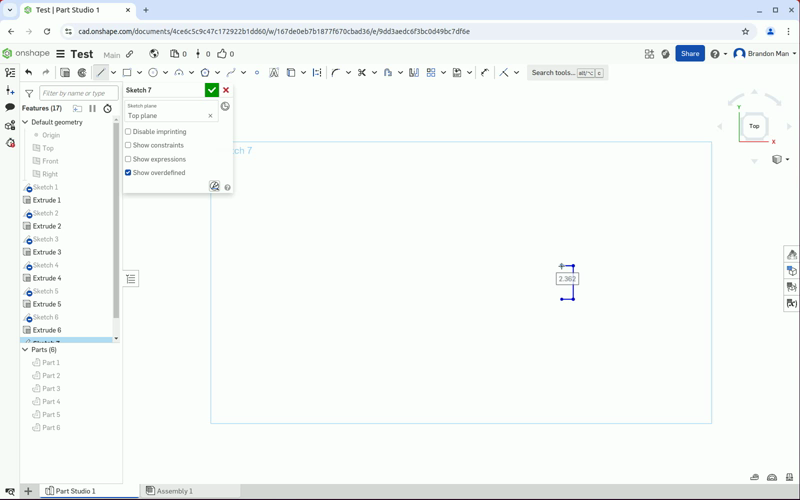
mouse_move(589, 265)
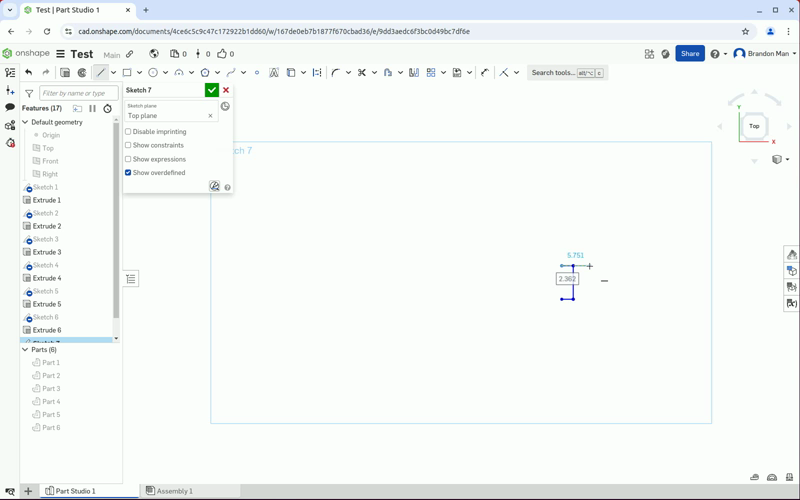
key_down(shift)
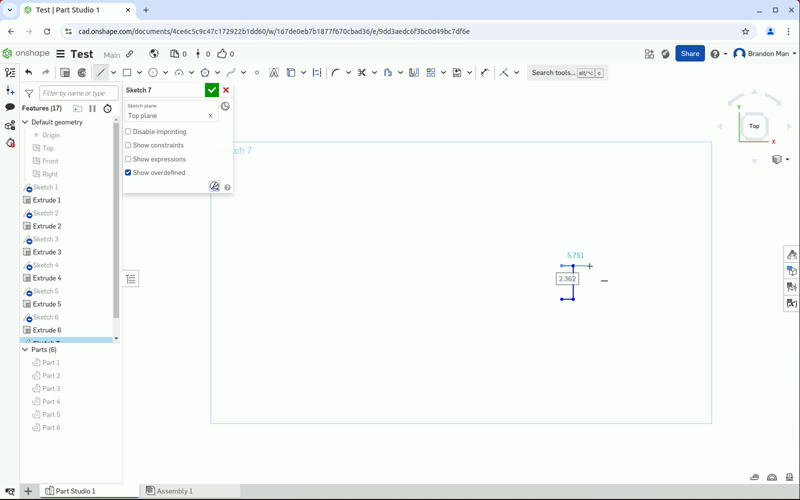
mouse_move(561, 299)
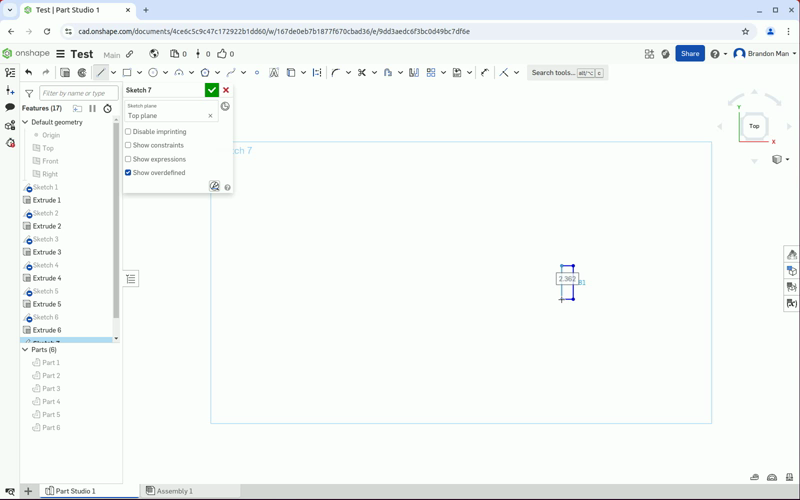
key_up(shift)
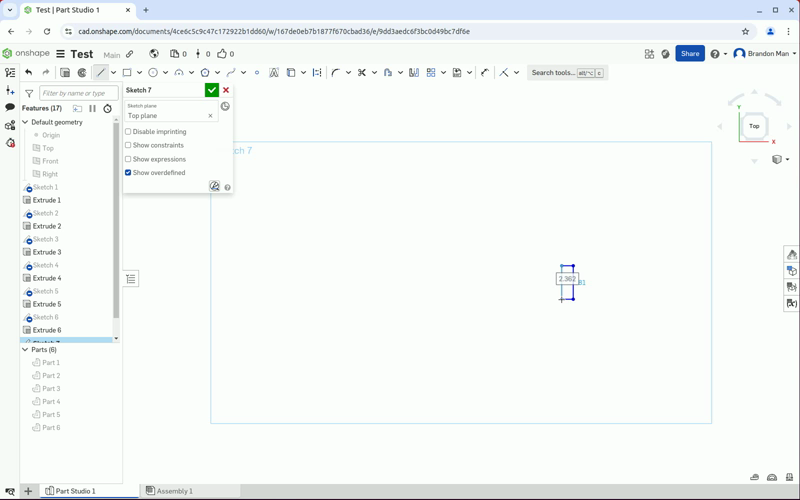
click(561, 299)
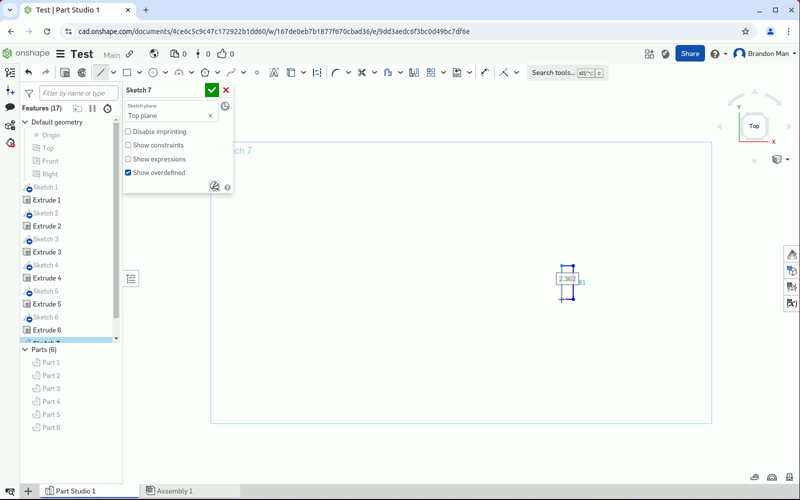
key(esc)
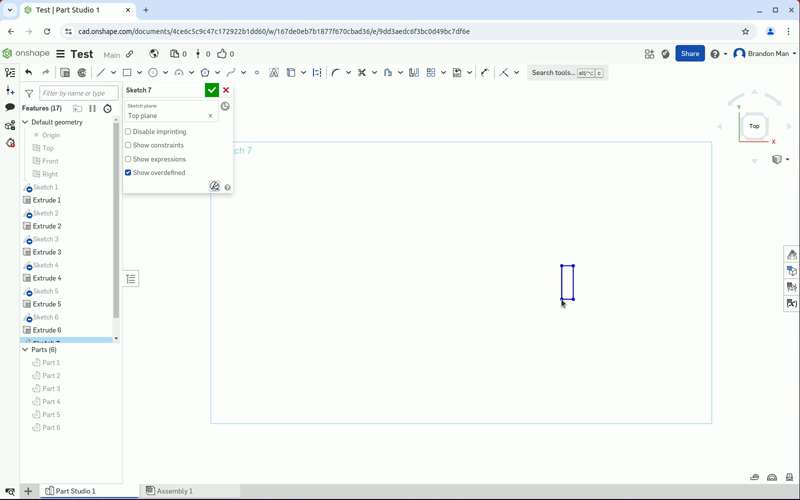
mouse_move(571, 278)
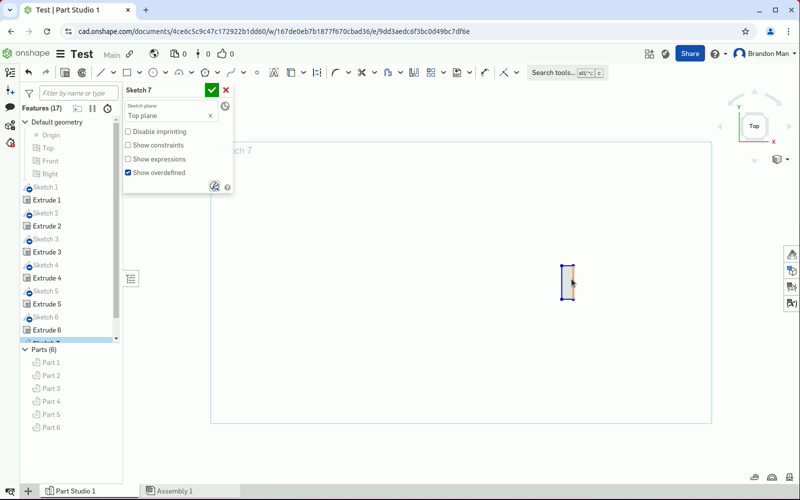
scroll(6)
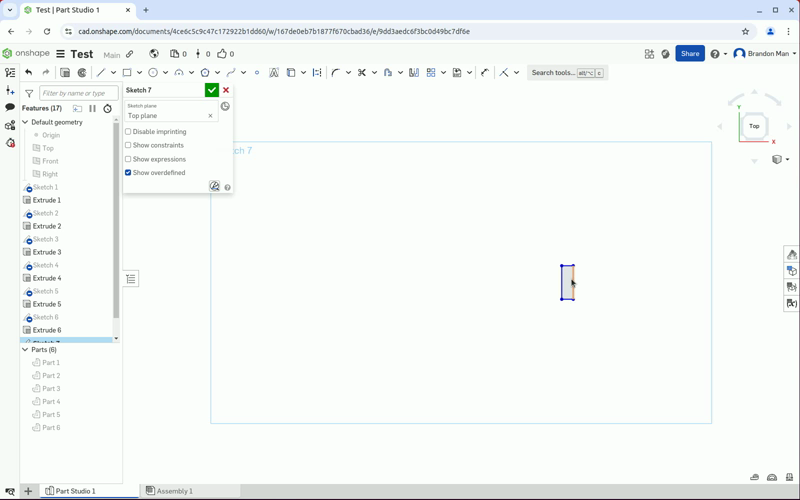
scroll(6)
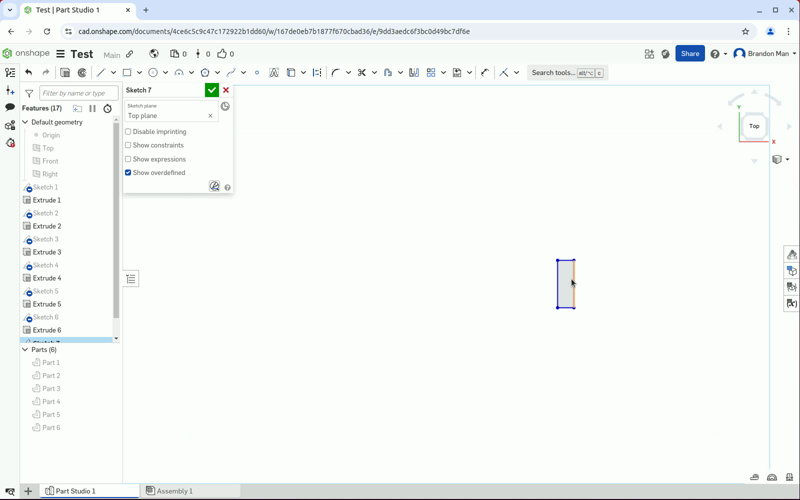
scroll(6)
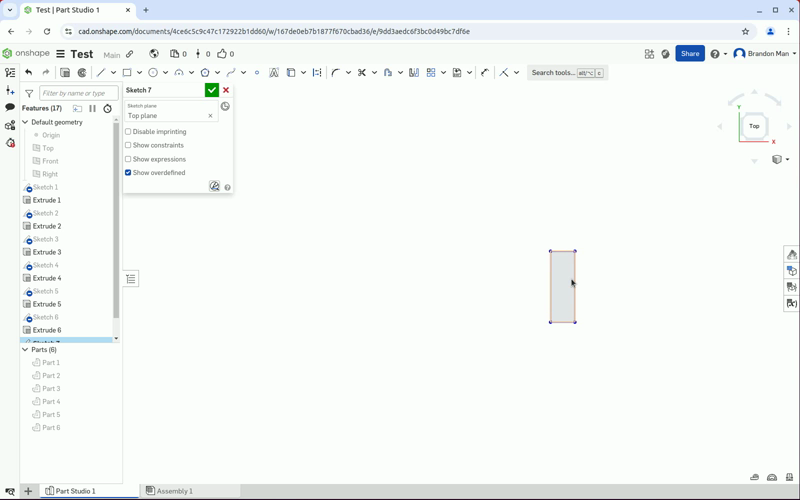
scroll(6)
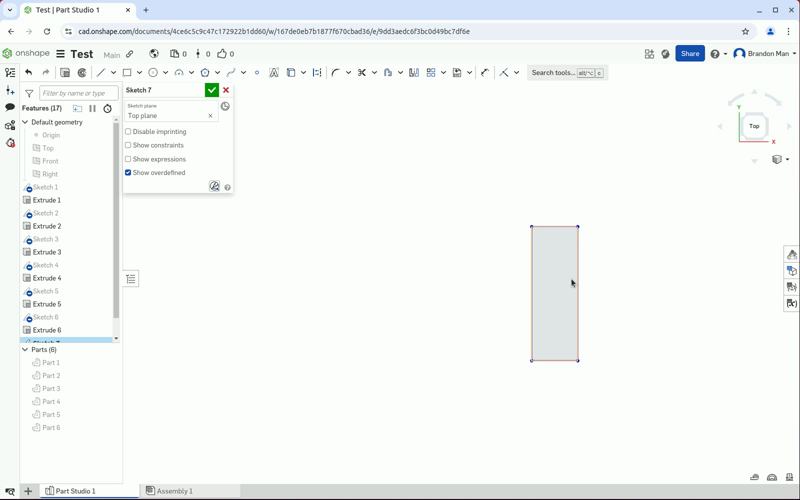
scroll(6)
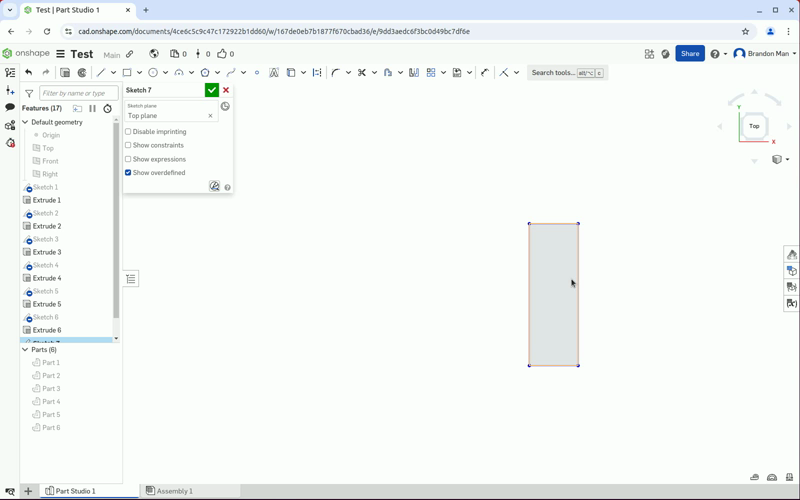
scroll(6)
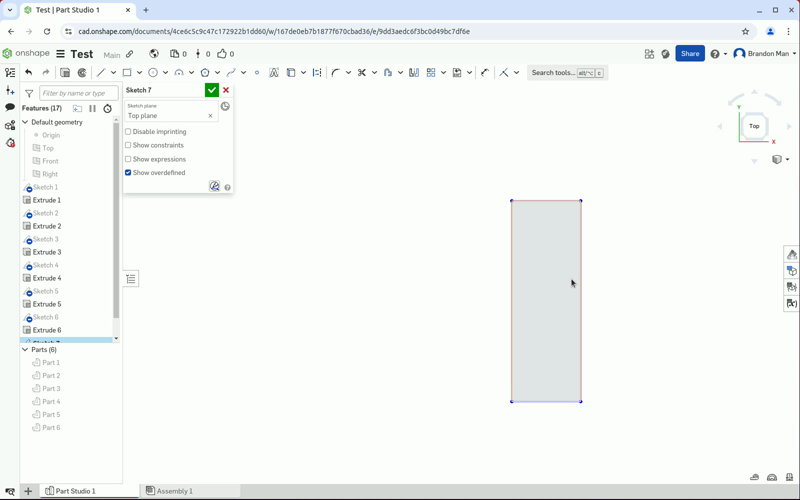
scroll(6)
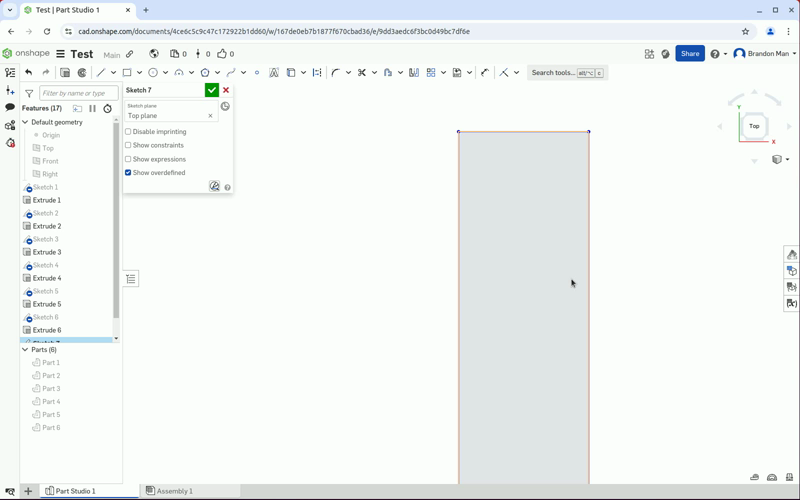
click(571, 278)
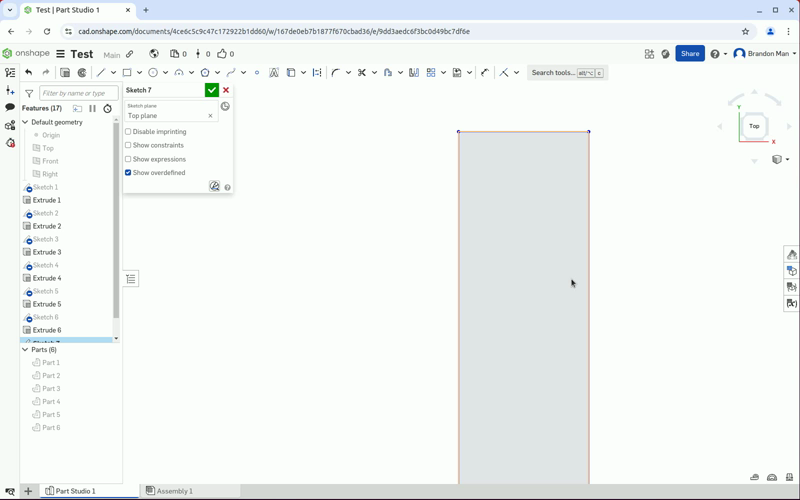
scroll(-6)
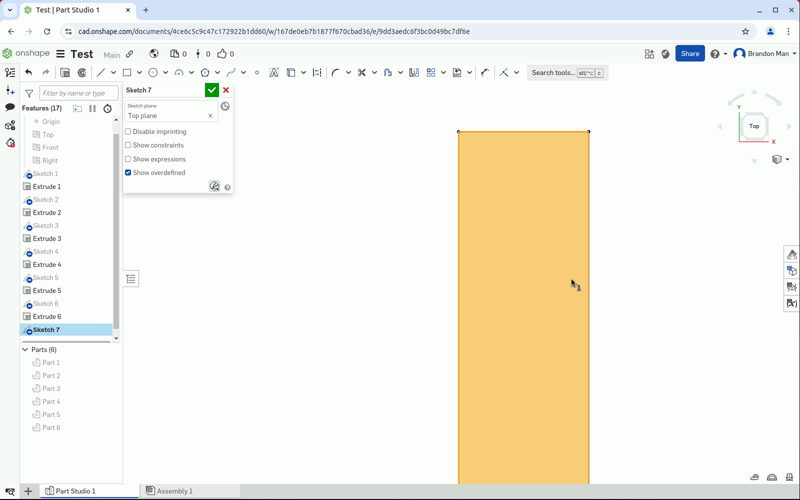
scroll(-6)
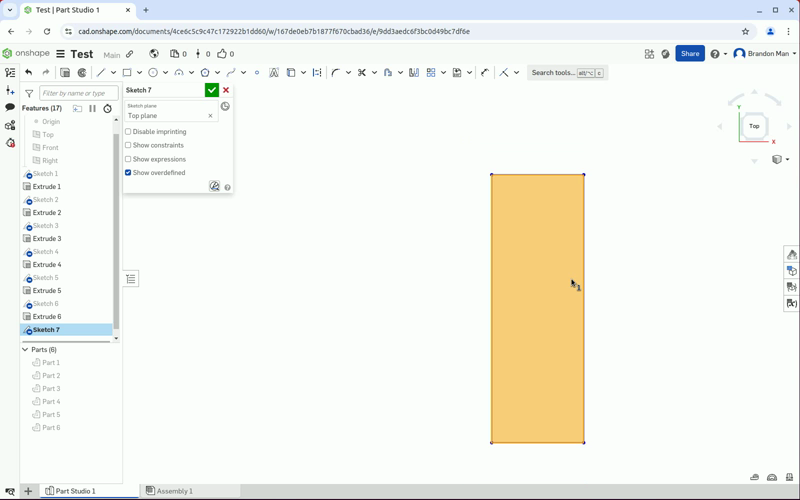
scroll(-6)
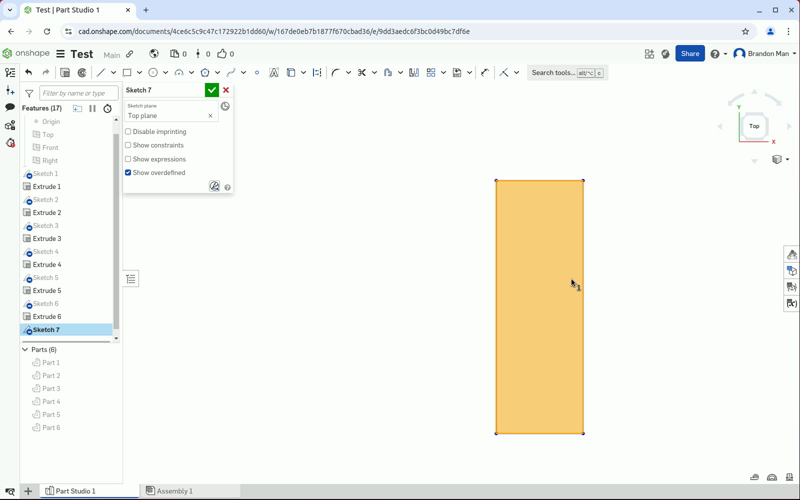
scroll(-6)
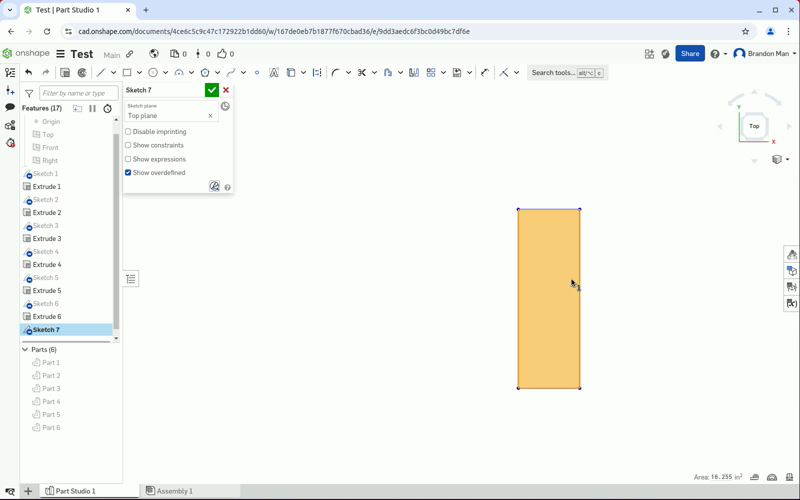
scroll(-6)
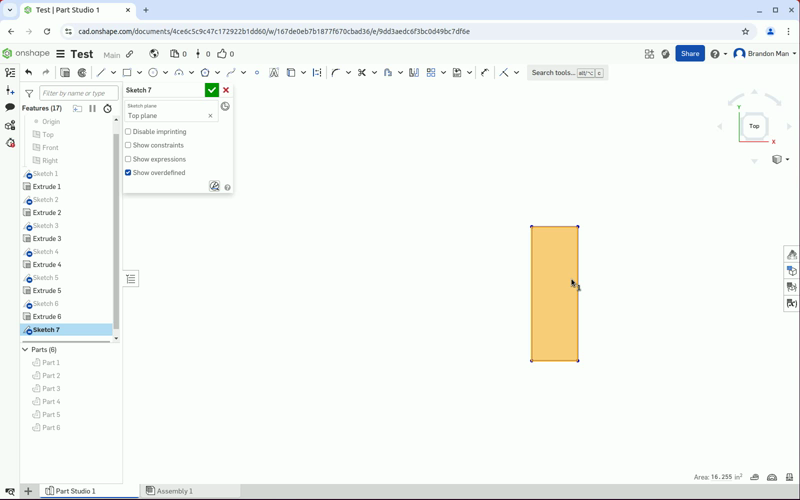
scroll(-6)
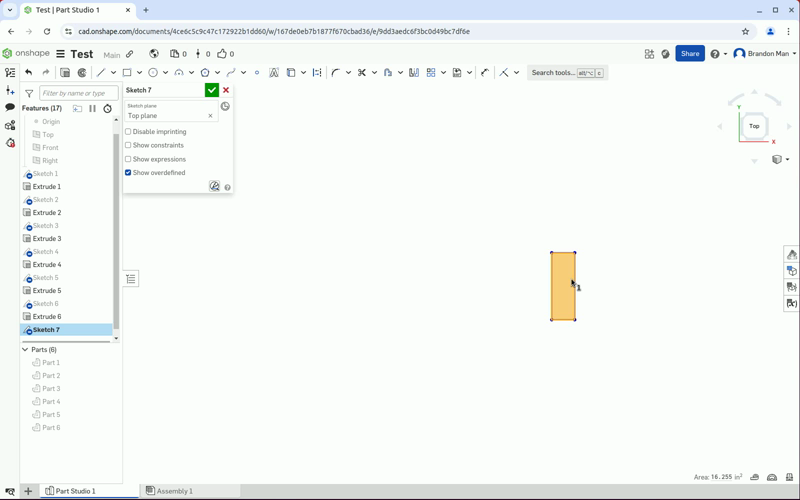
scroll(-6)
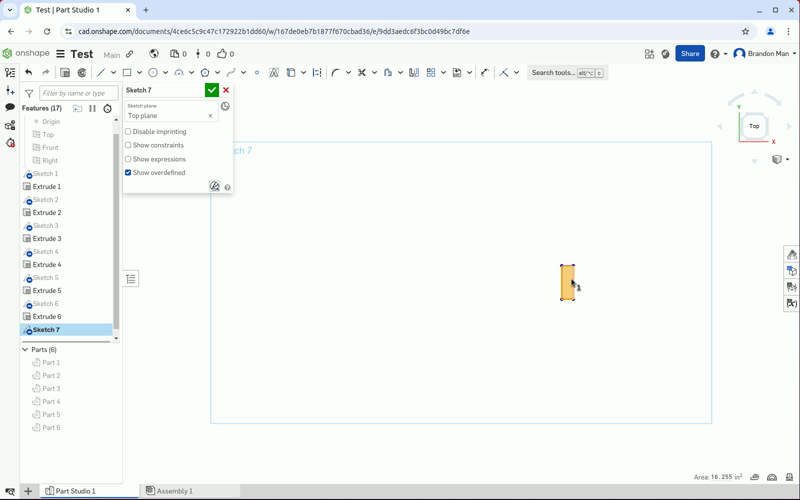
mouse_move(73, 352)
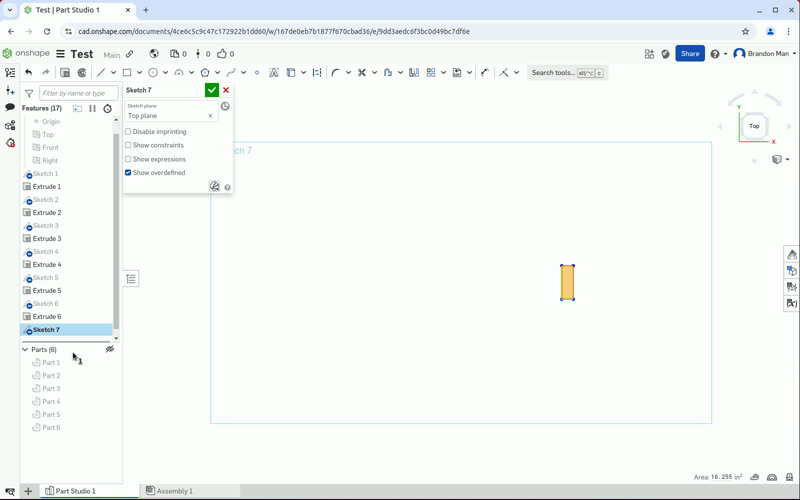
key(shift+y)
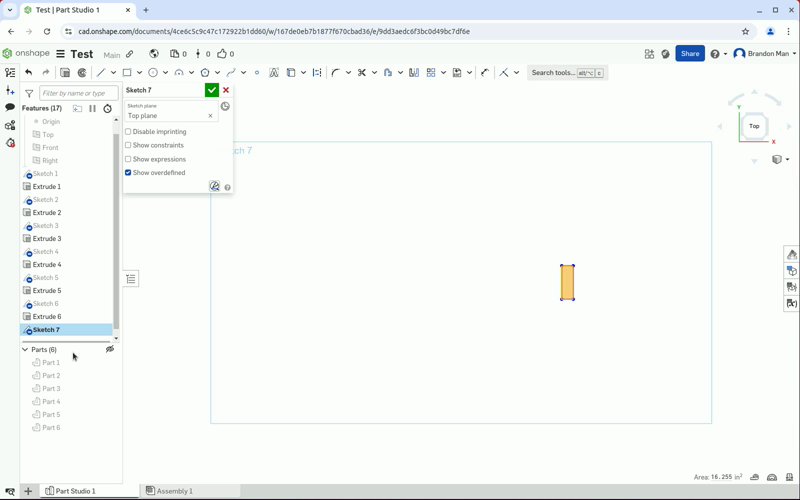
key(shift+e)
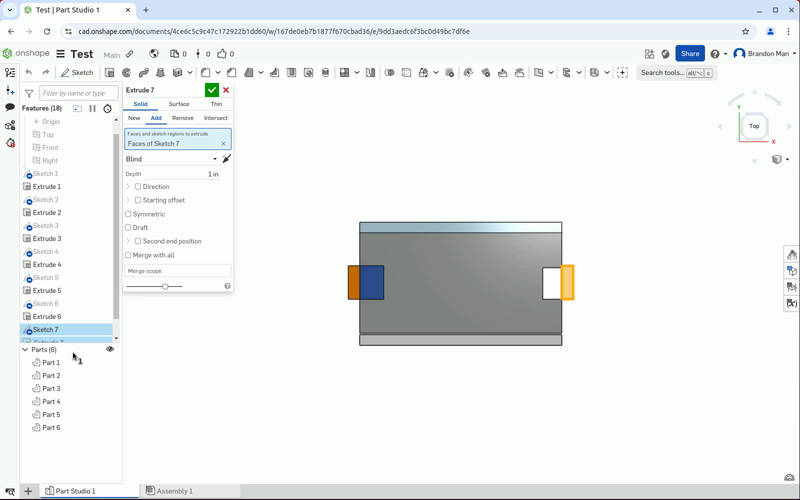
mouse_move(143, 106)
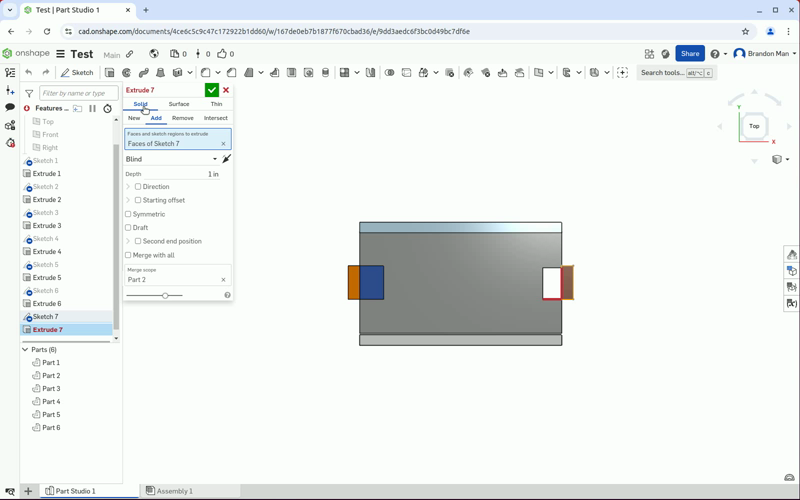
click(143, 106)
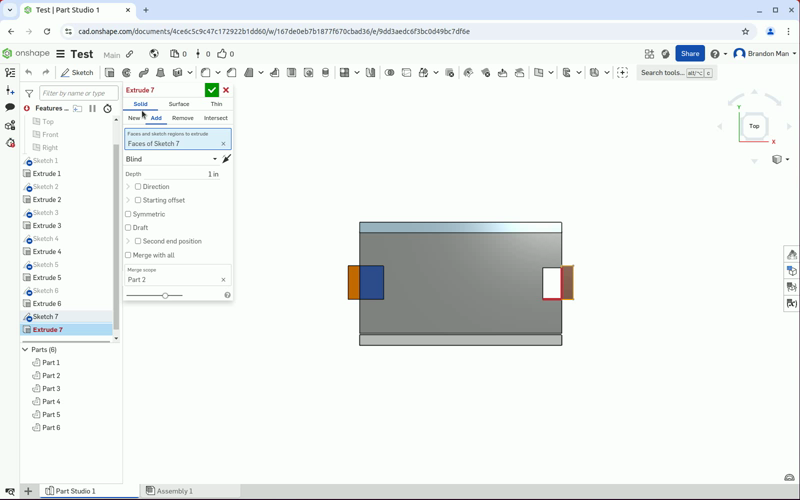
mouse_move(137, 120)
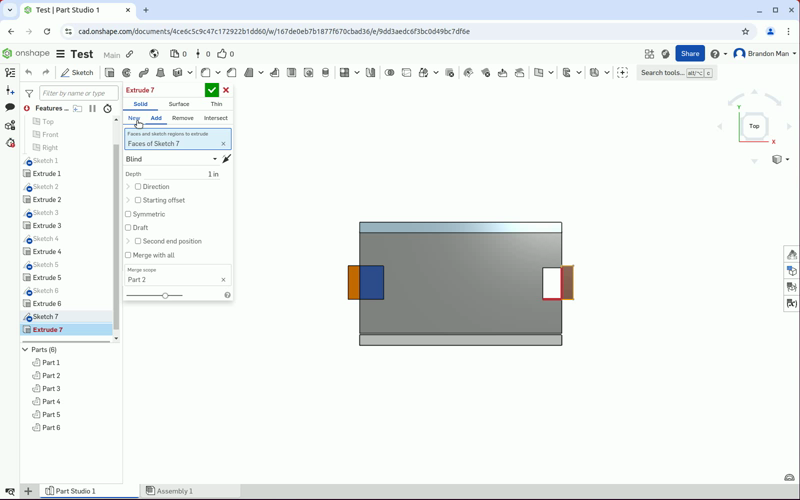
click(137, 120)
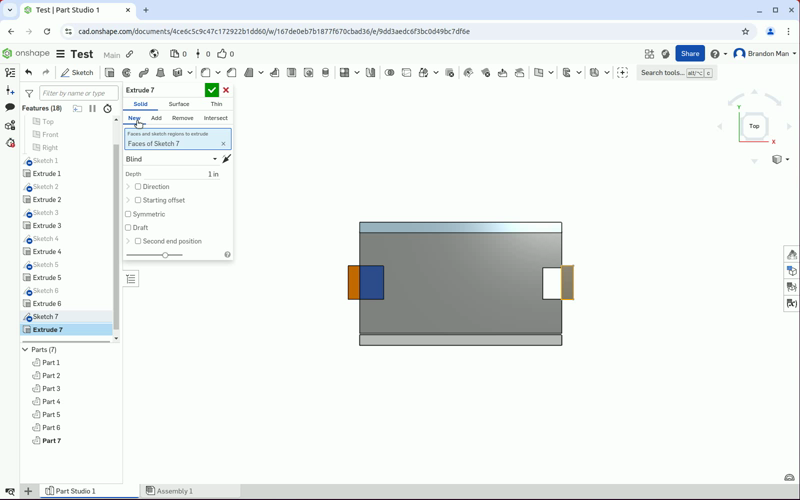
key(tab, 4)
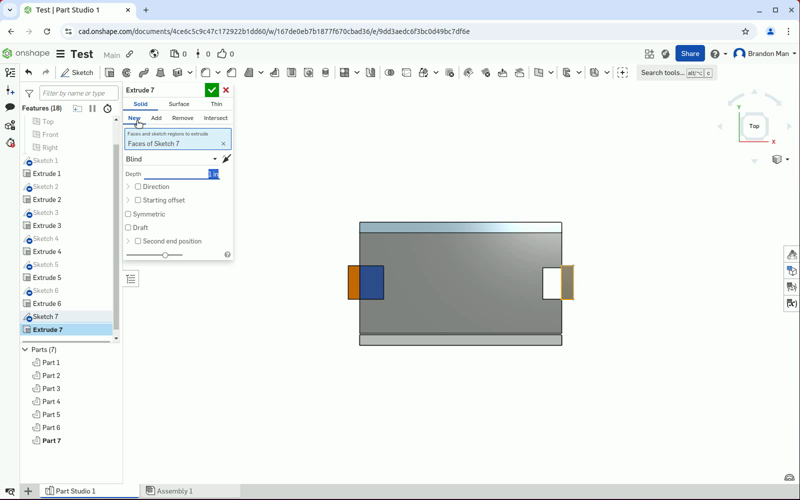
text(12.758)
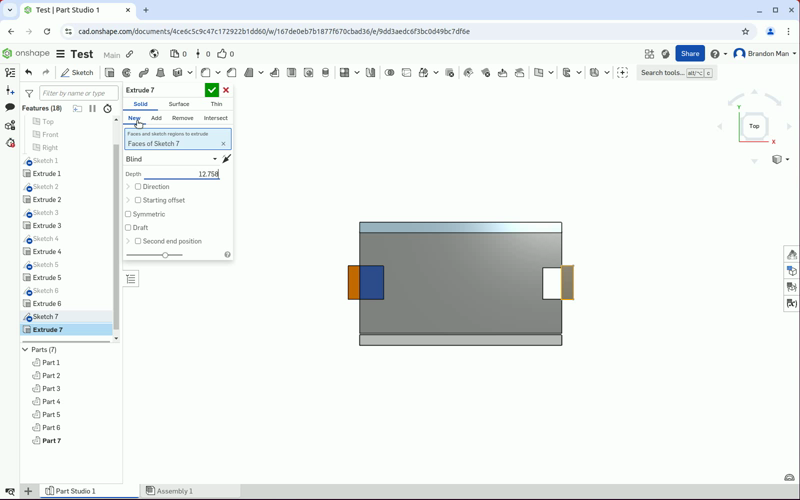
key(enter)
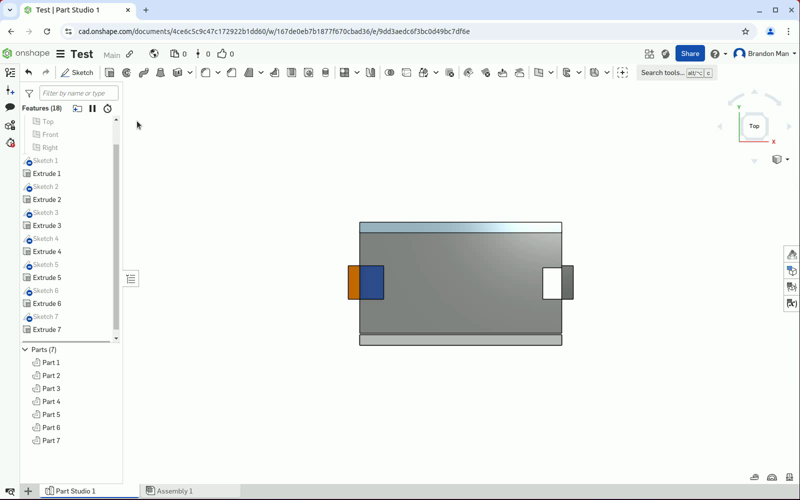
key(shift+h)
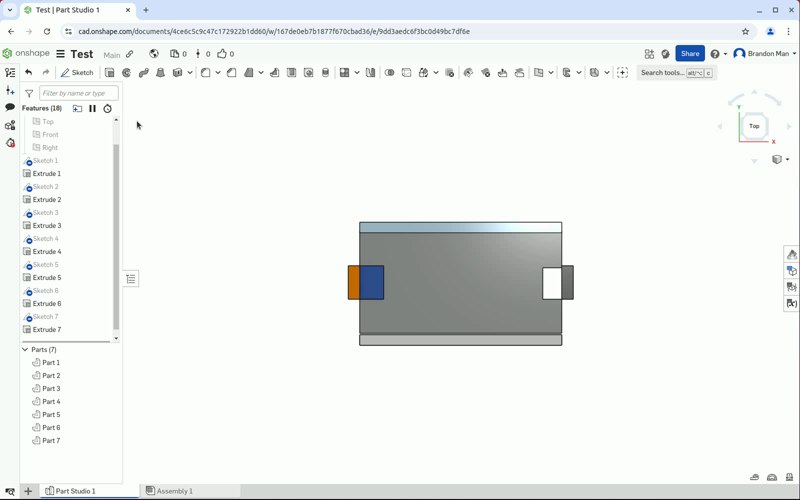
key(shift+h)
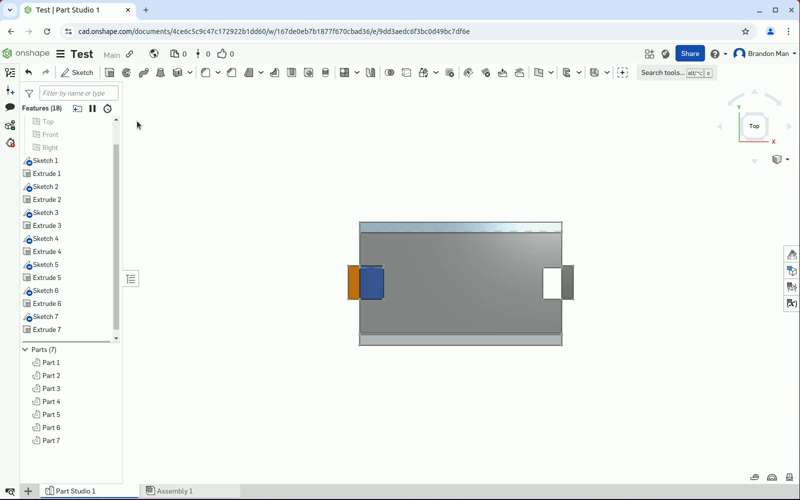
key(shift+7)
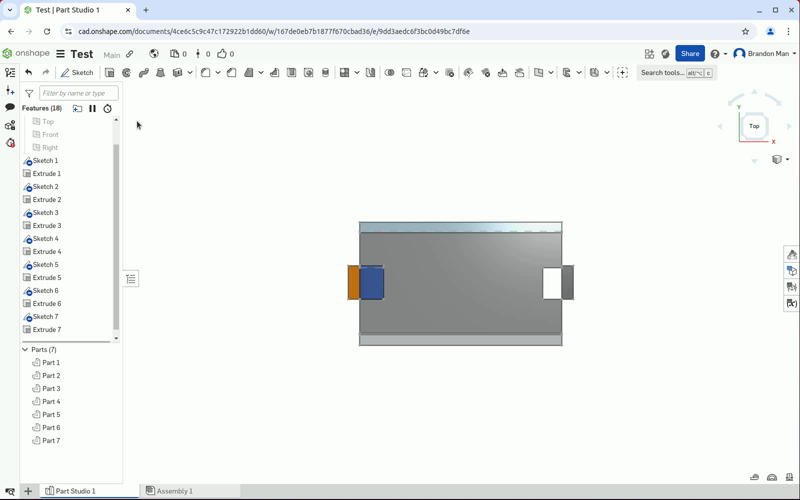
key(up, 3)
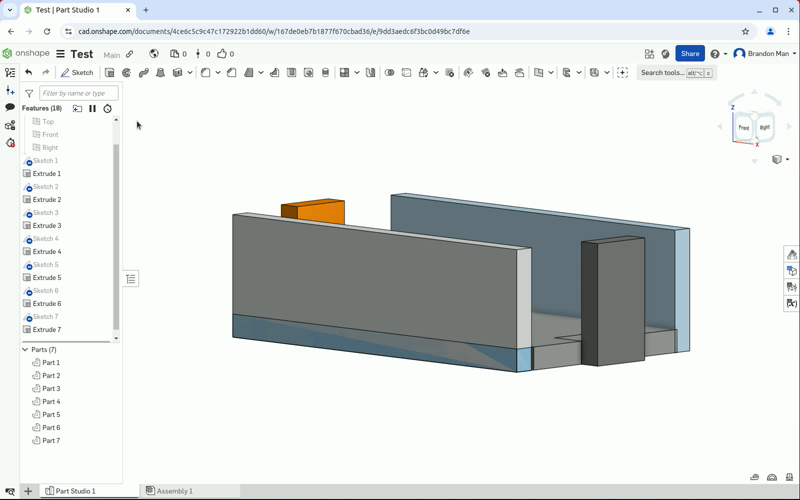
key(left, 3)
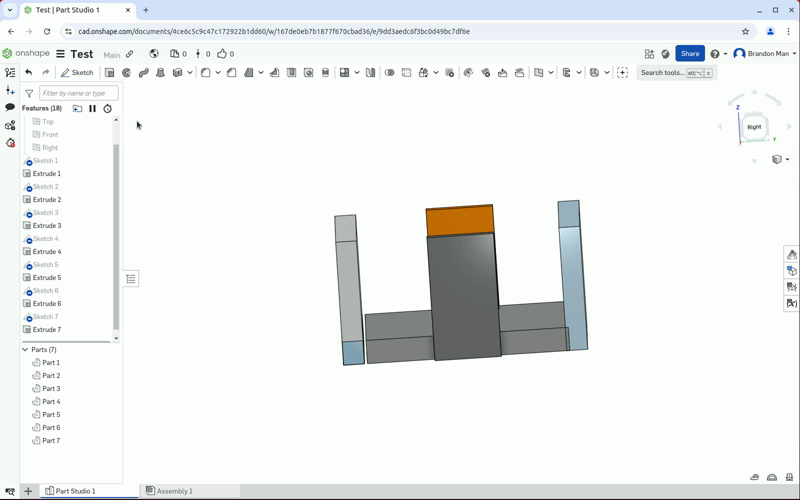
key(right, 3)
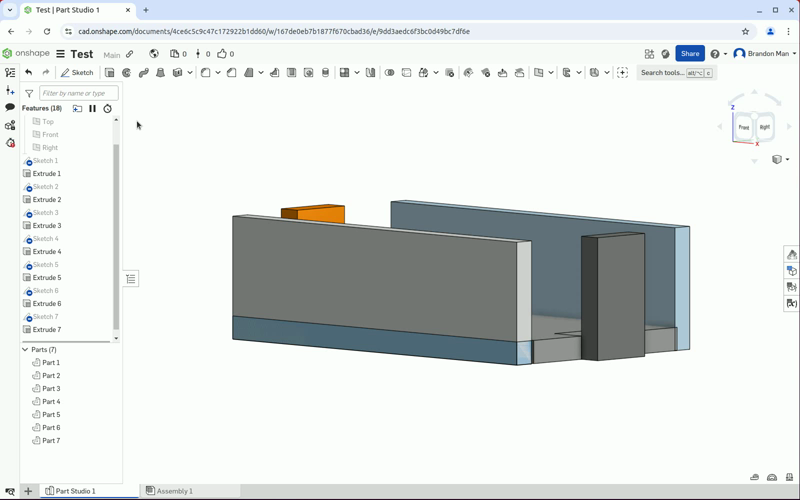
key(down, 3)
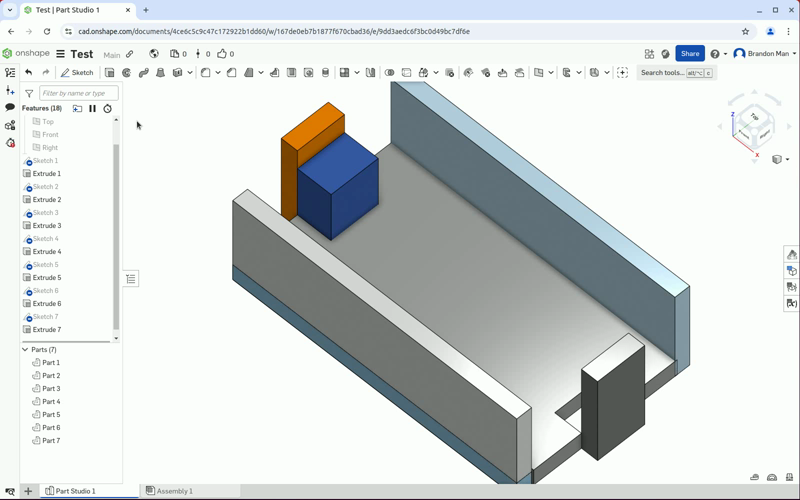
mouse_move(69, 163)
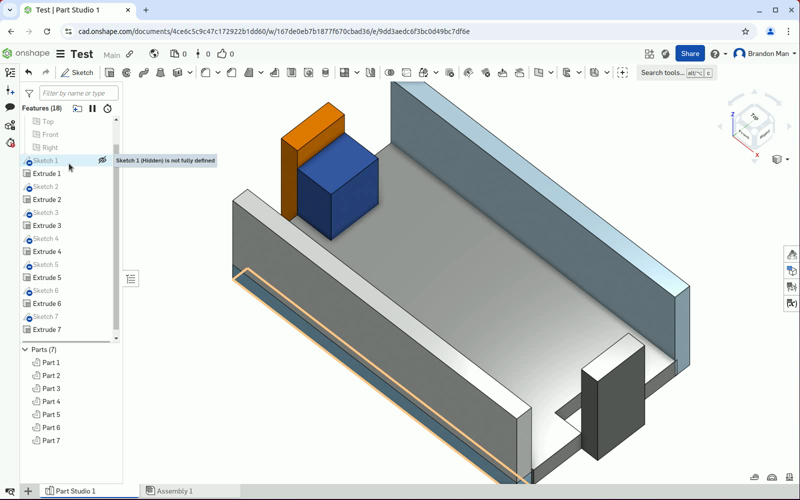
click(69, 163)